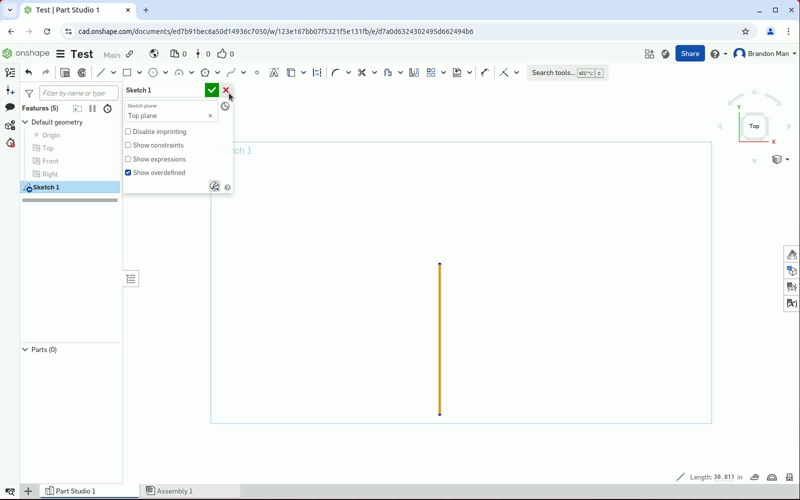
key(shift+h)
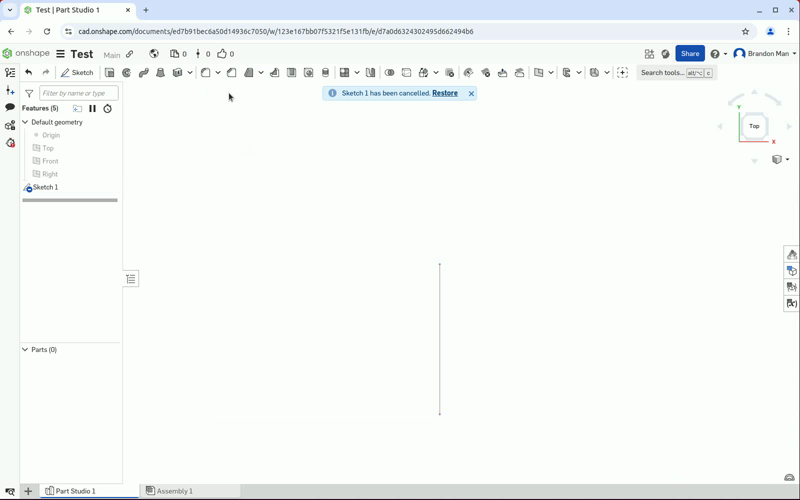
key(shift+s)
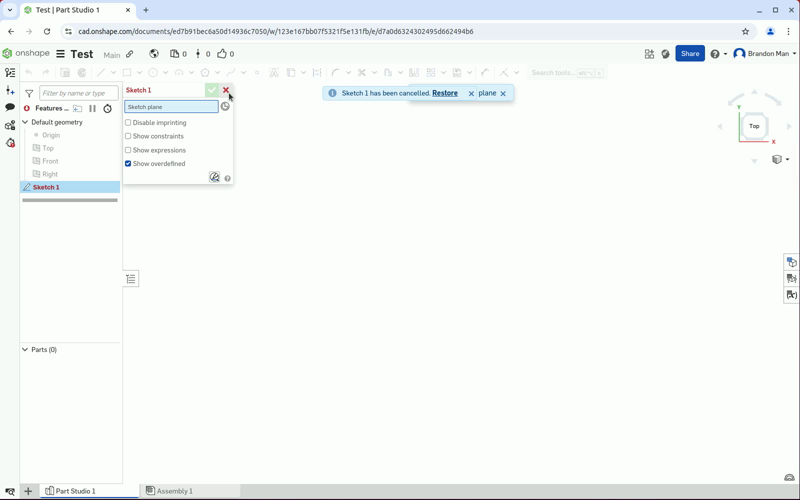
mouse_move(73, 150)
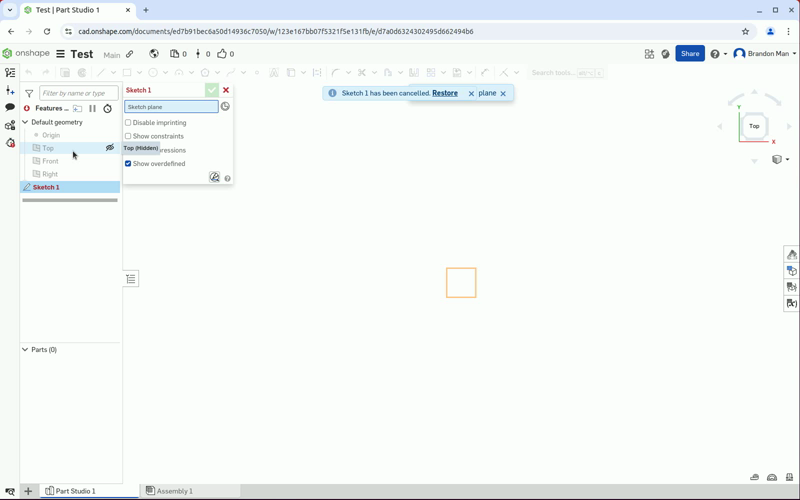
click(73, 150)
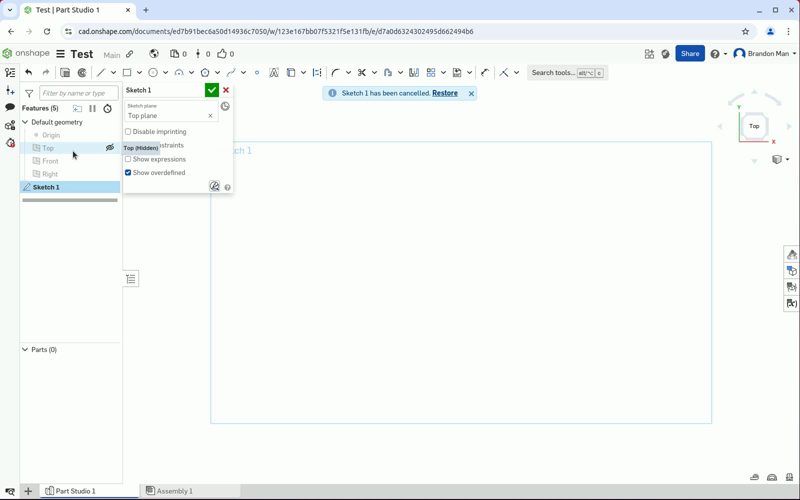
mouse_move(73, 352)
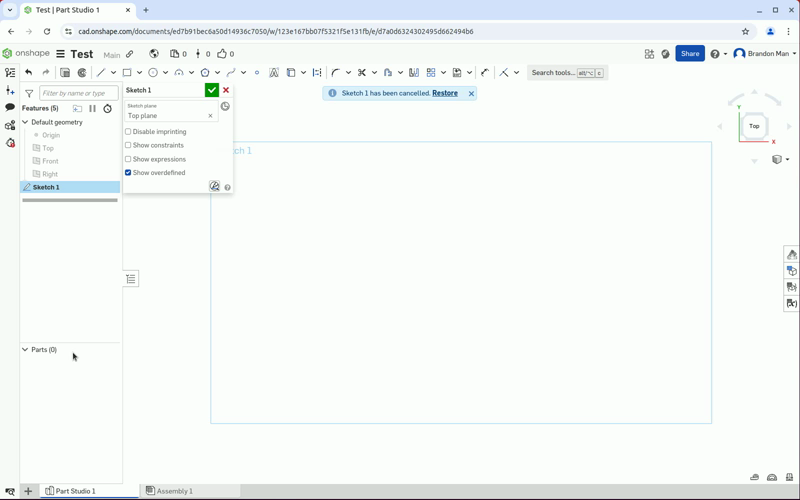
key(y)
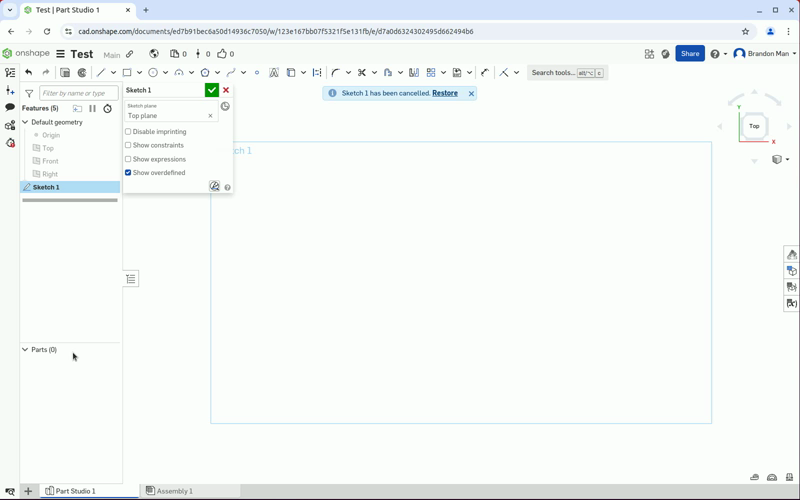
key(l)
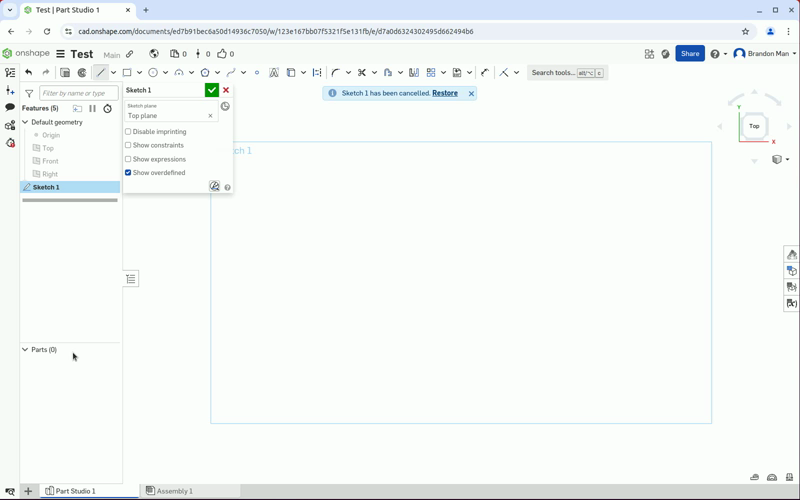
key_down(shift)
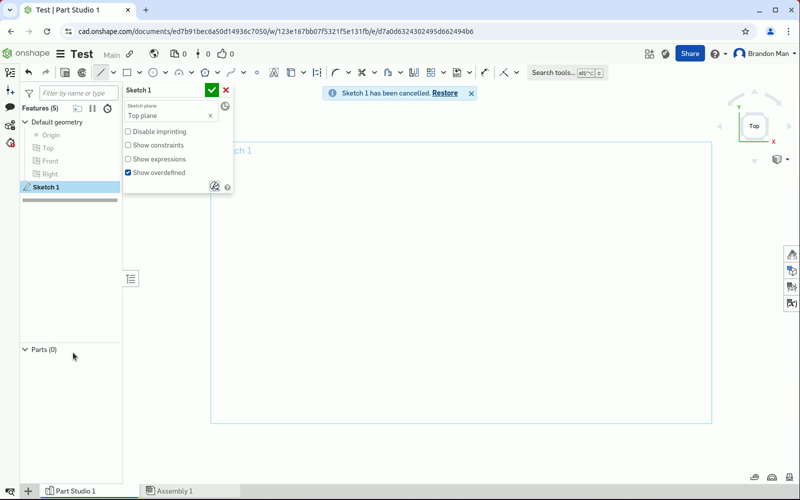
mouse_move(409, 192)
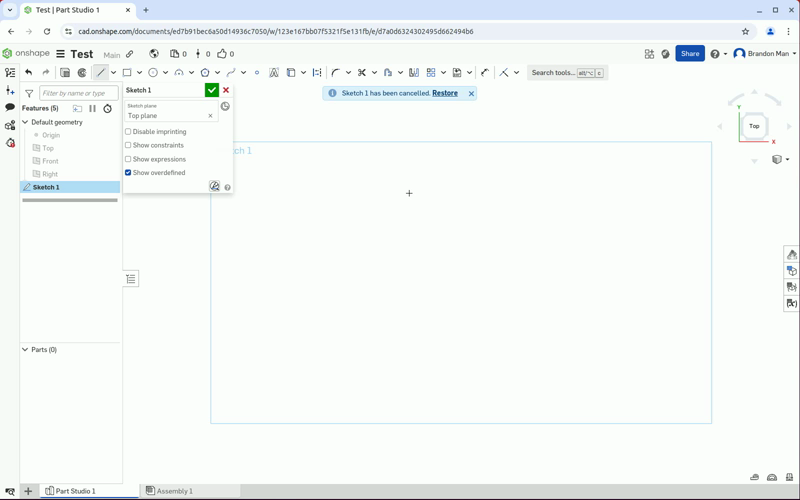
click(409, 192)
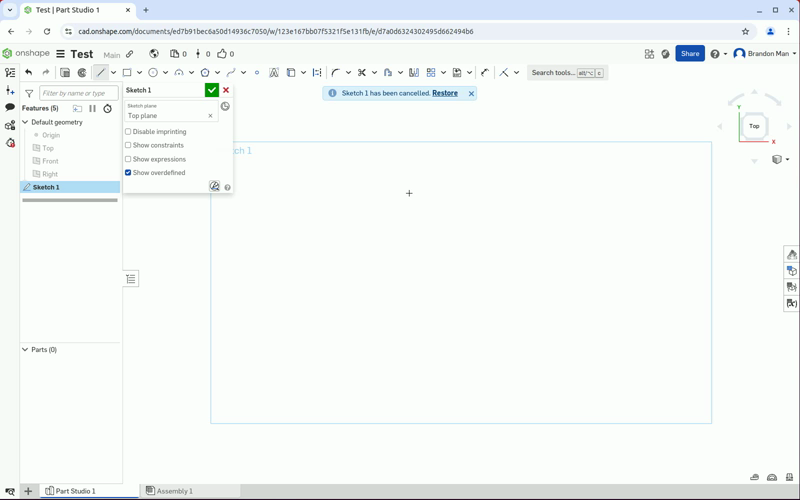
key_up(shift)
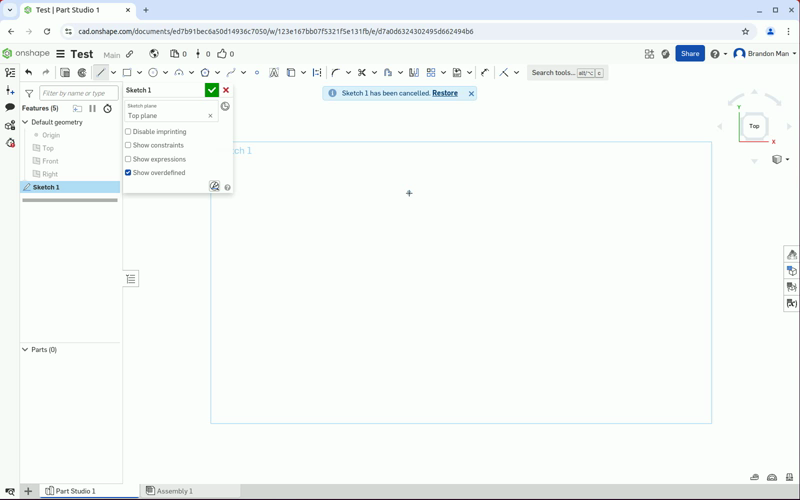
key_down(shift)
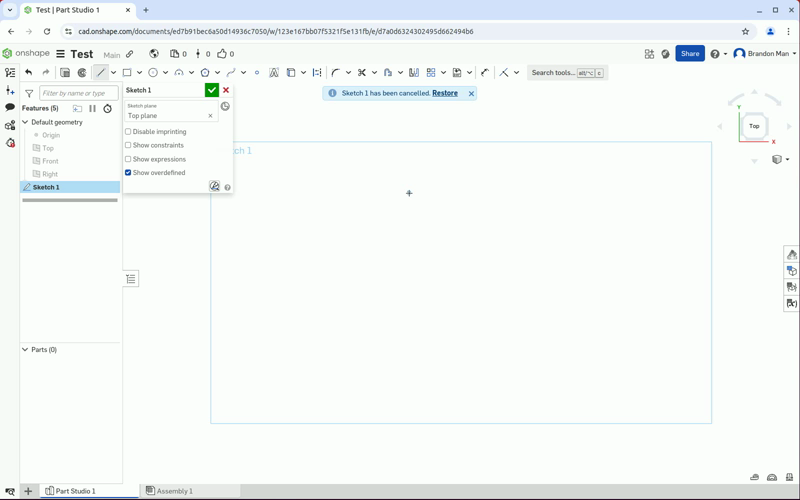
mouse_move(439, 192)
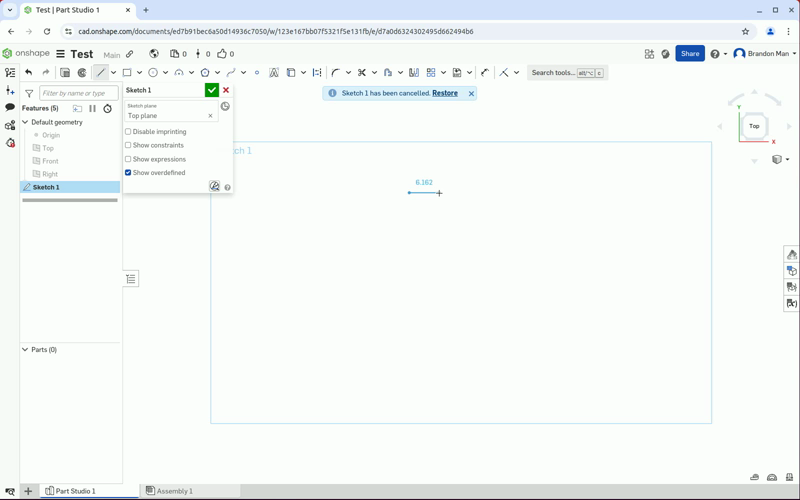
mouse_move(410, 195)
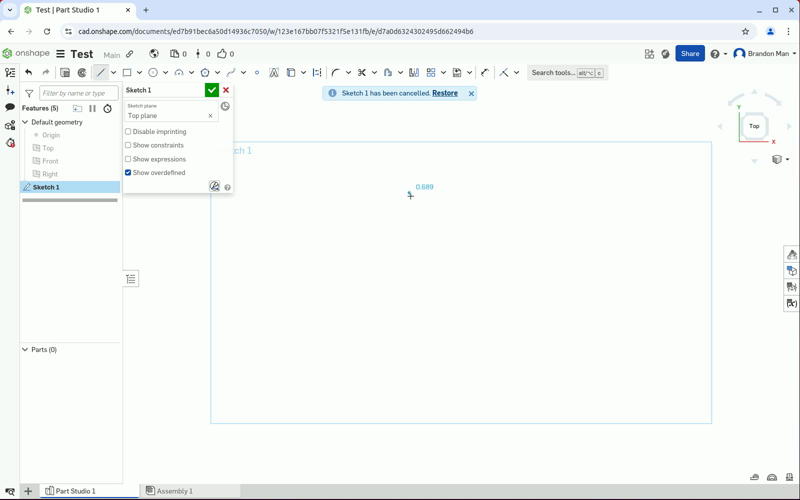
scroll(6)
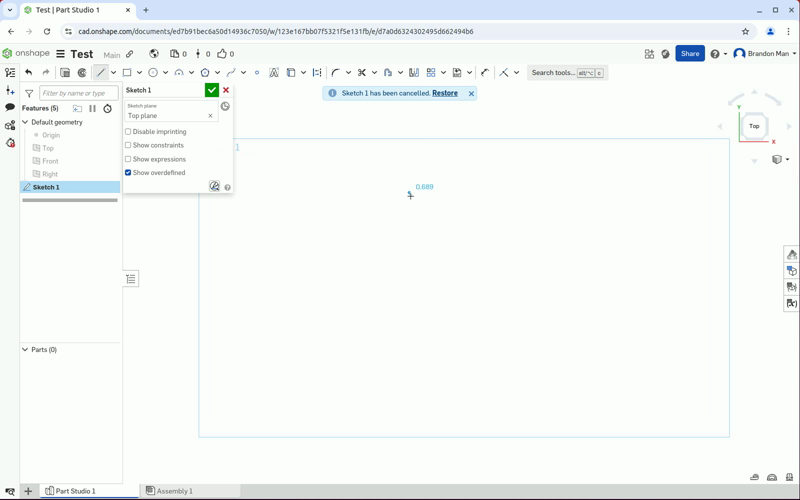
scroll(6)
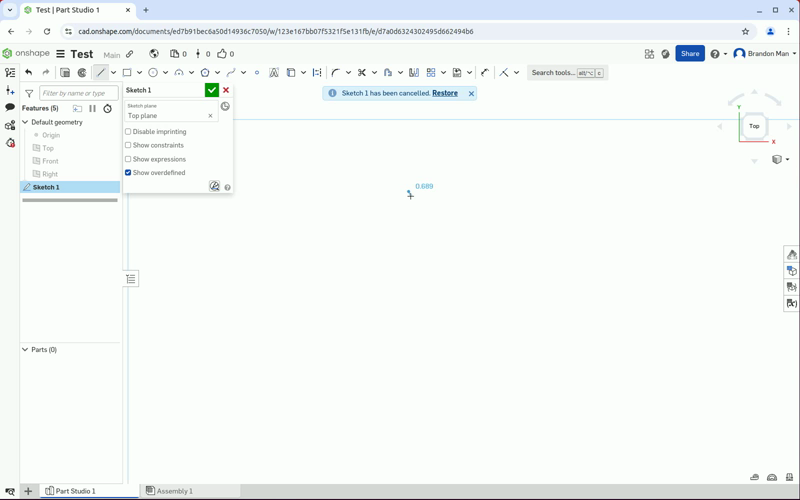
scroll(6)
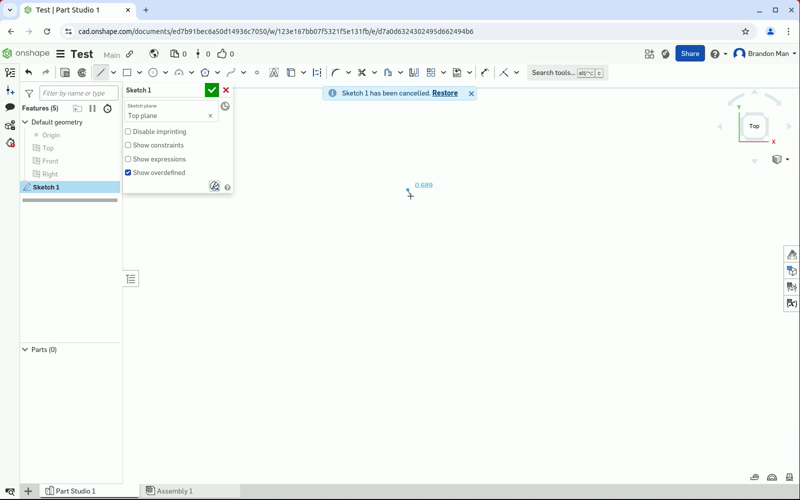
scroll(6)
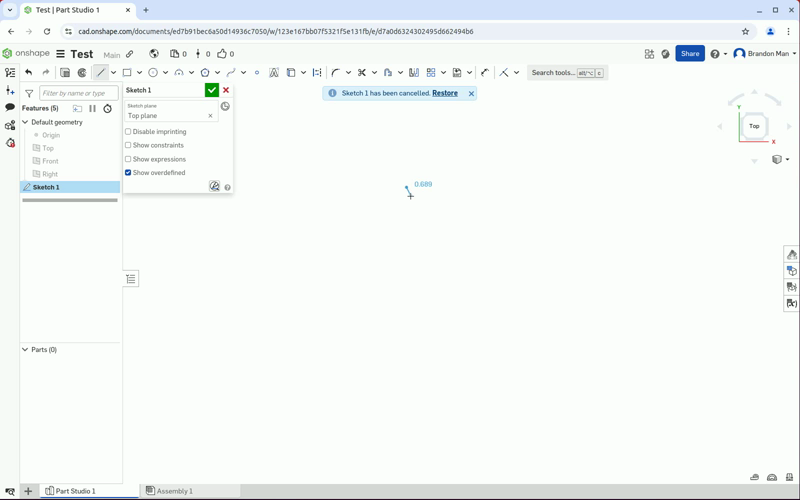
scroll(6)
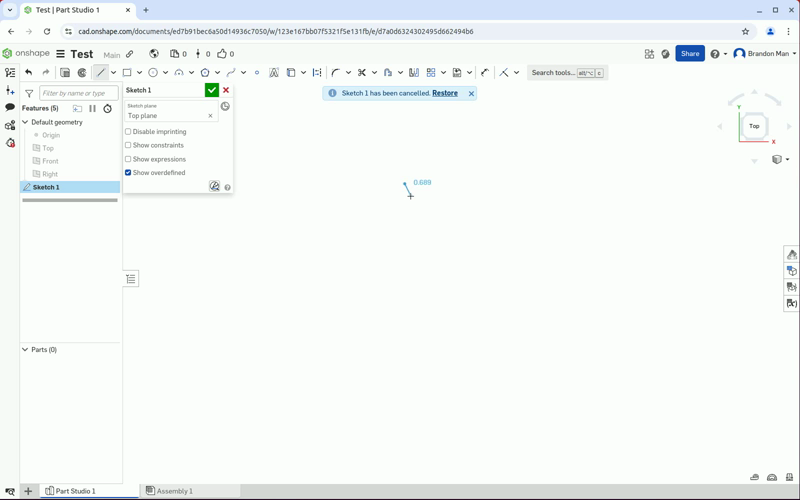
scroll(6)
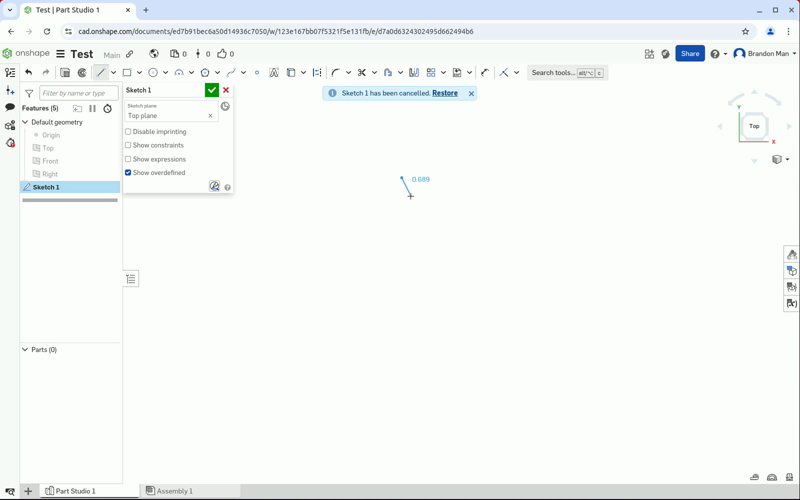
scroll(6)
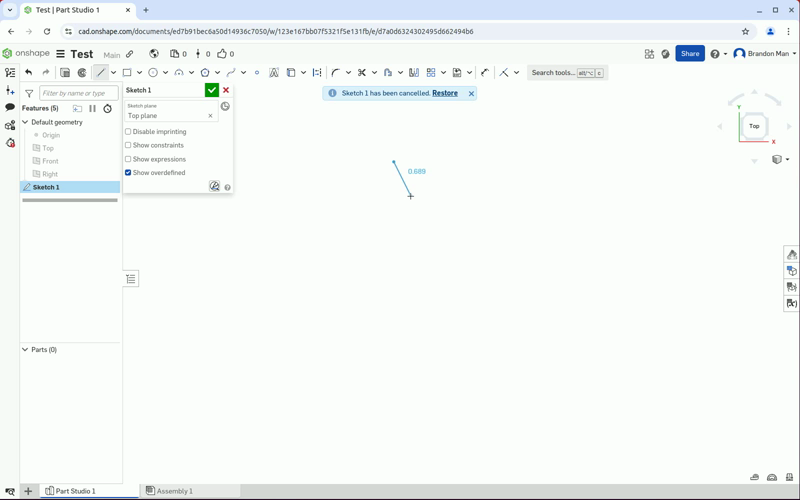
click(410, 195)
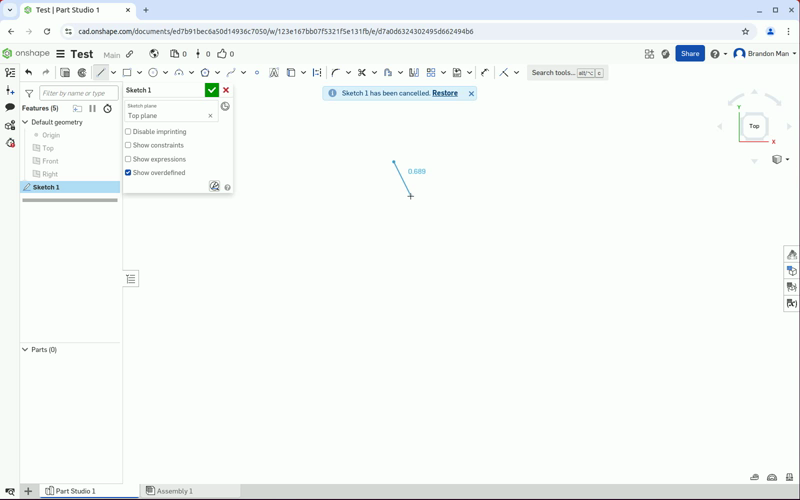
scroll(-6)
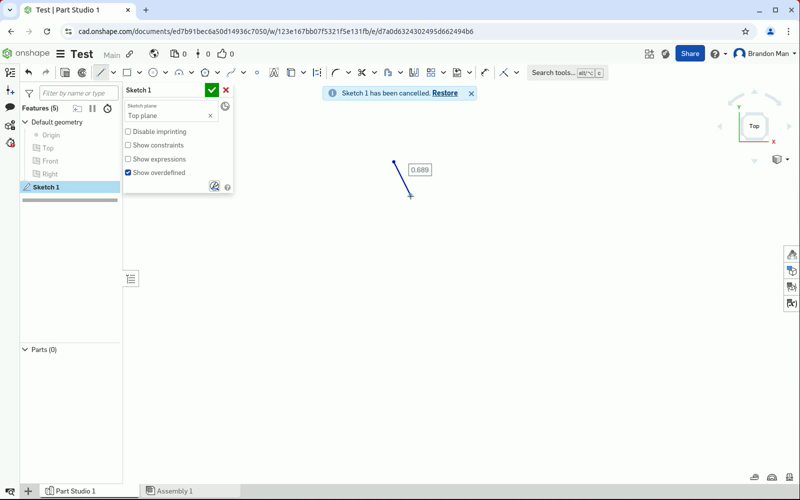
scroll(-6)
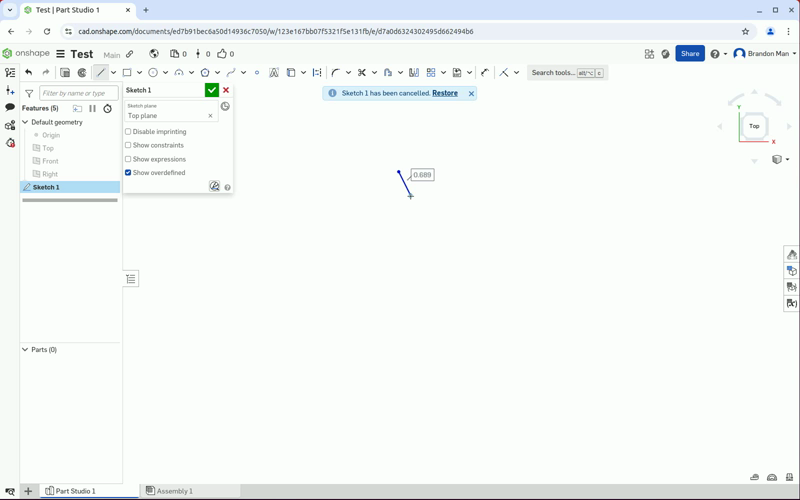
scroll(-6)
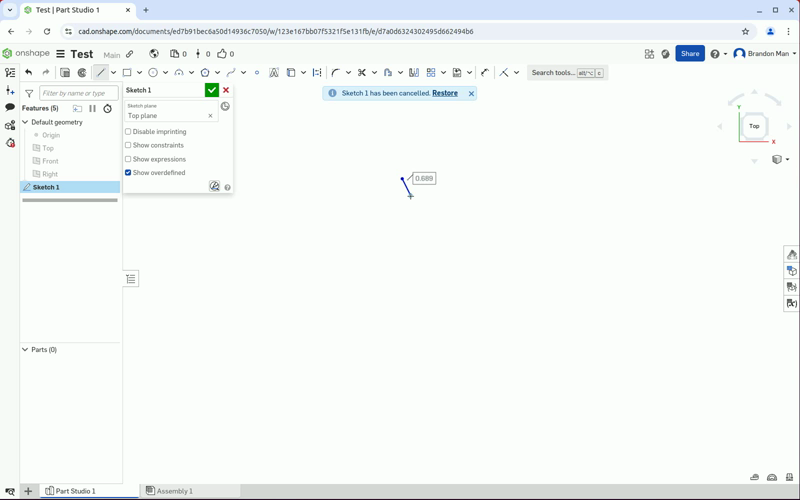
scroll(-6)
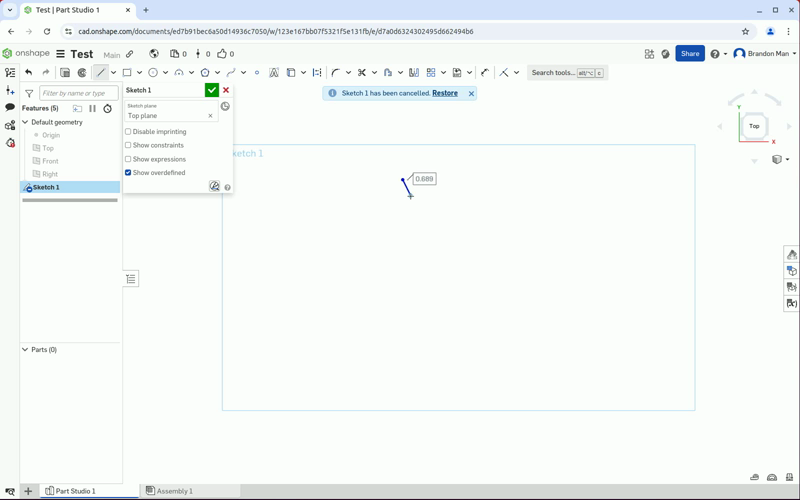
scroll(-6)
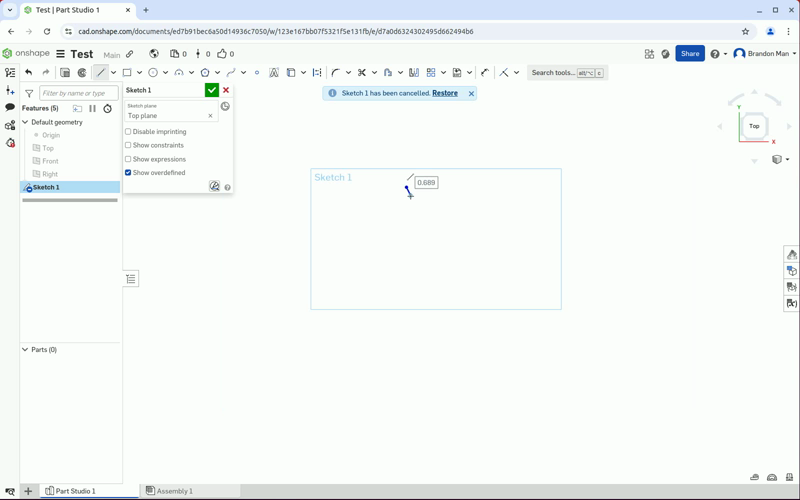
scroll(-6)
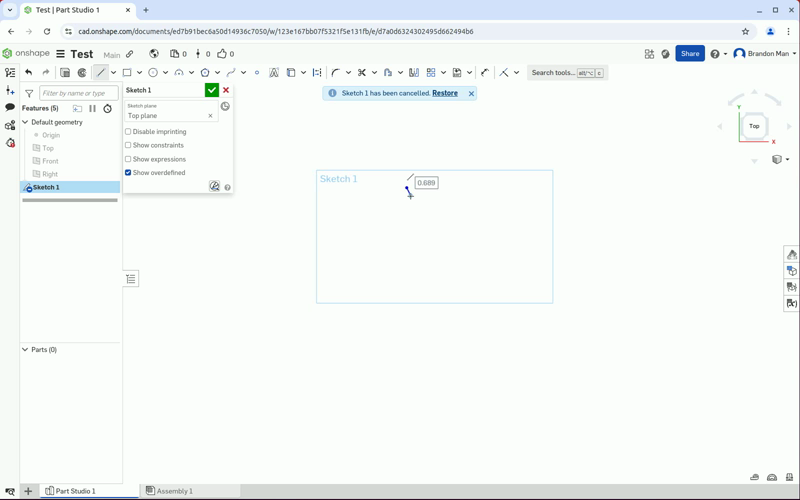
scroll(-6)
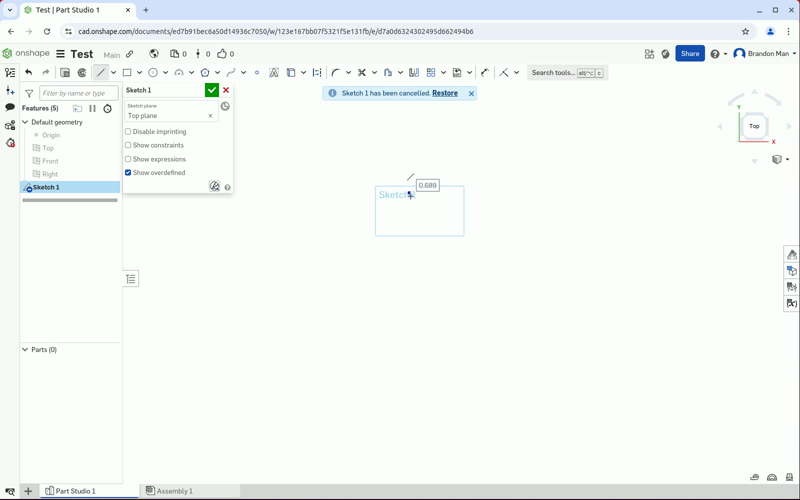
key_up(shift)
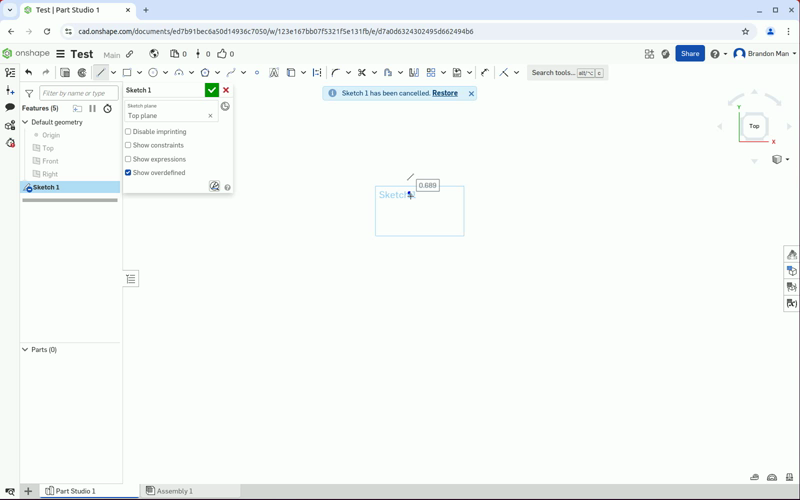
key(esc)
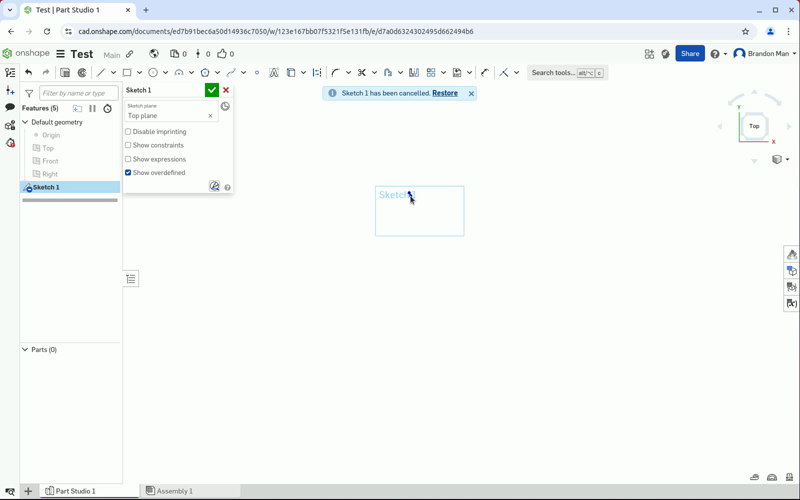
key(a)
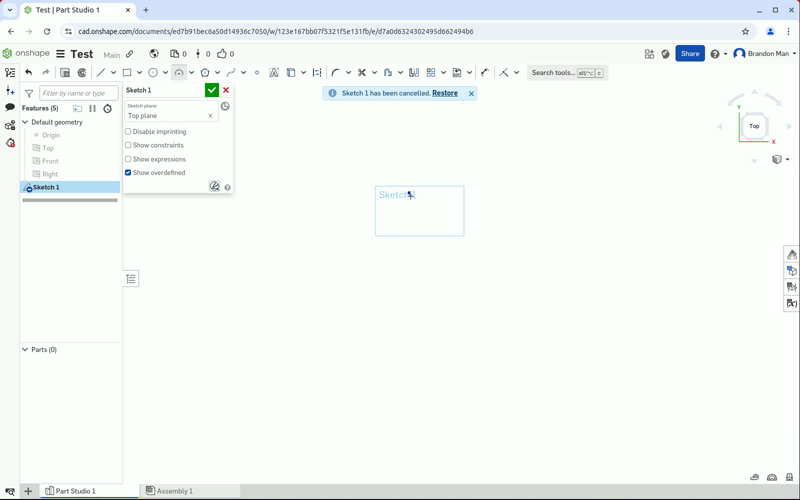
mouse_move(410, 195)
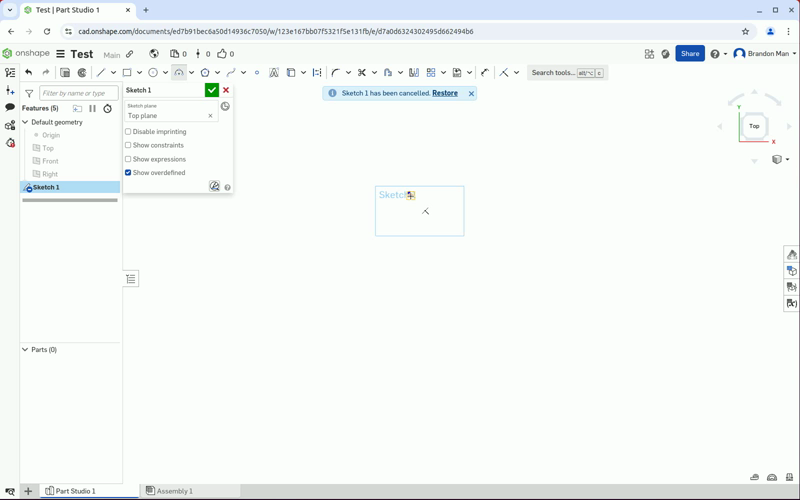
scroll(6)
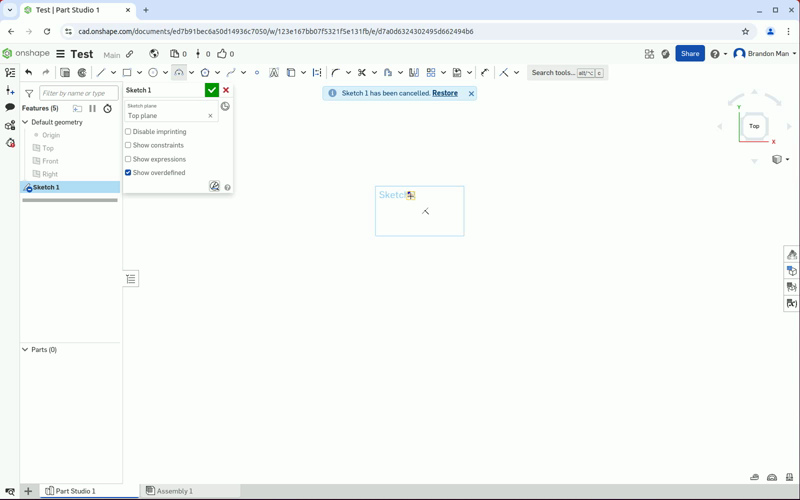
scroll(6)
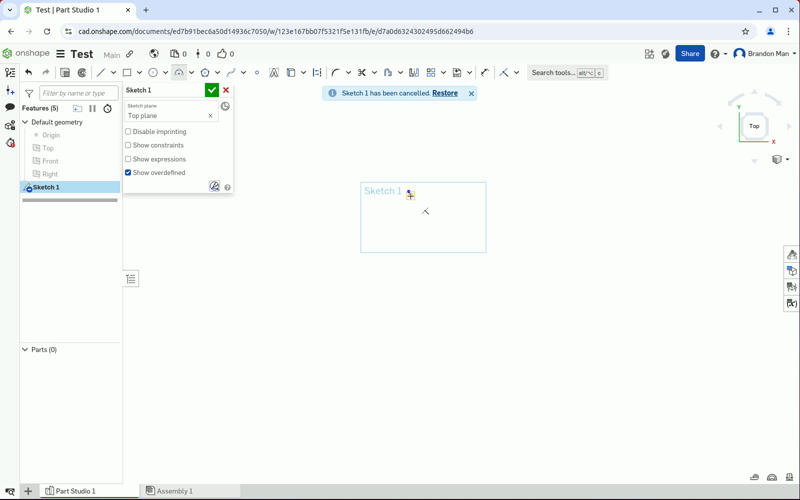
scroll(6)
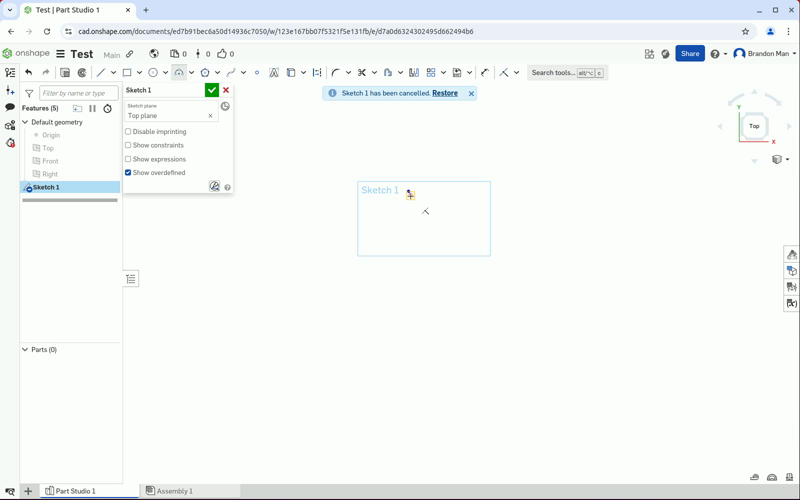
scroll(6)
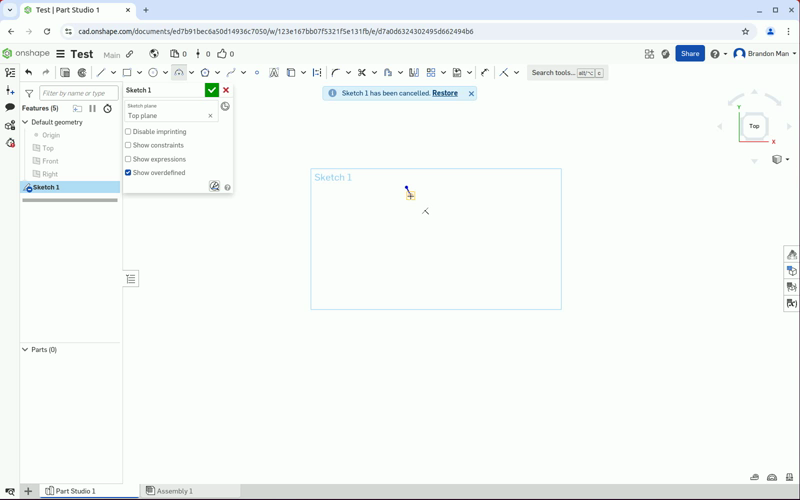
scroll(6)
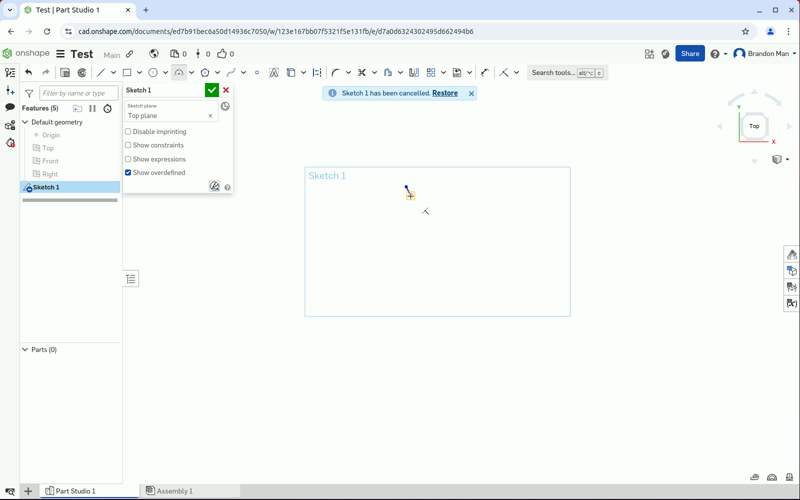
scroll(6)
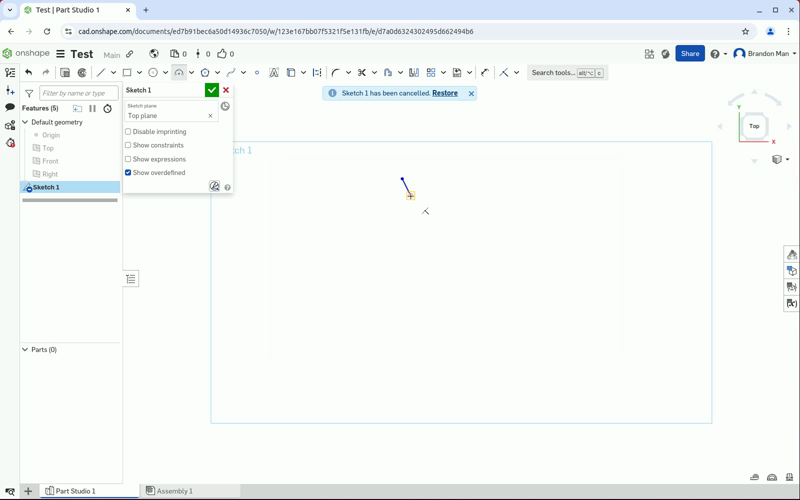
scroll(6)
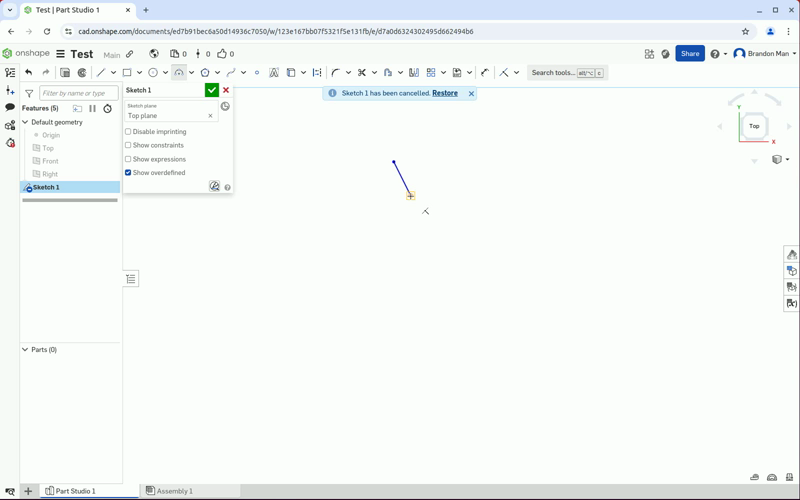
click(410, 195)
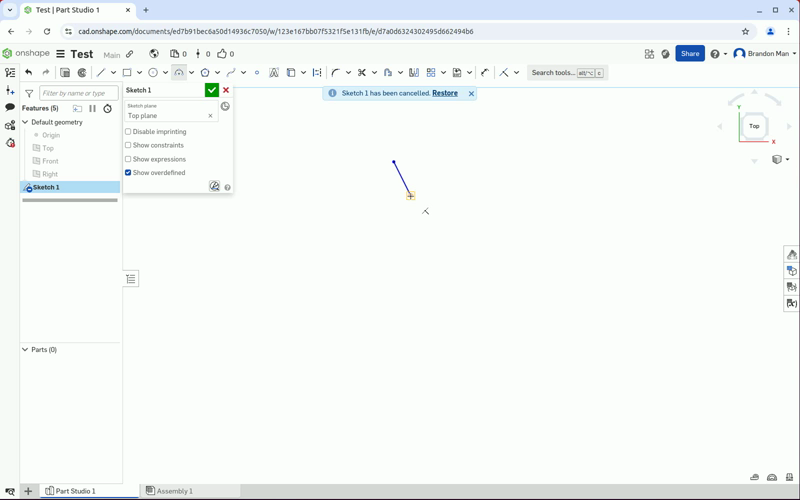
scroll(-6)
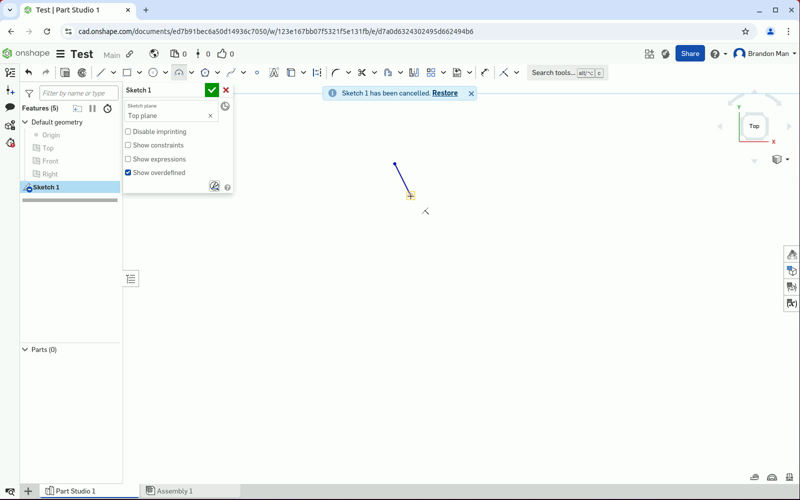
scroll(-6)
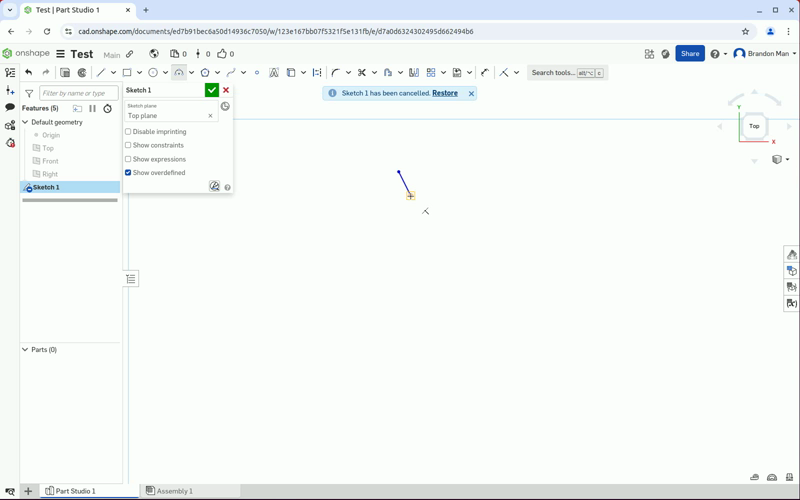
scroll(-6)
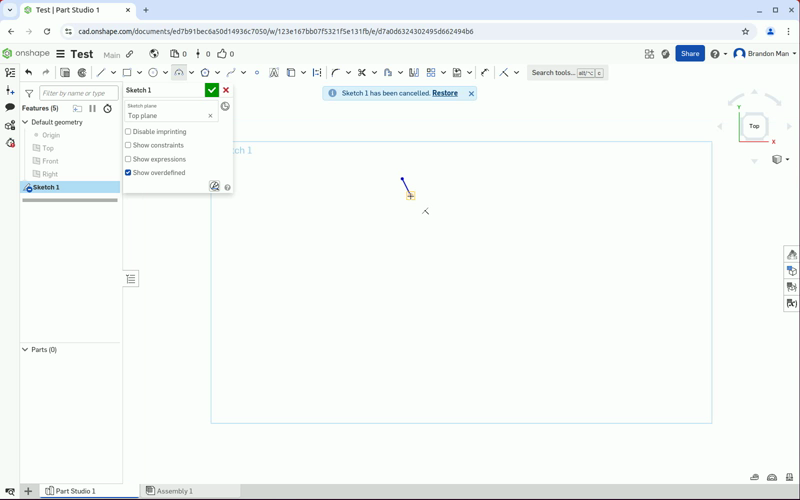
scroll(-6)
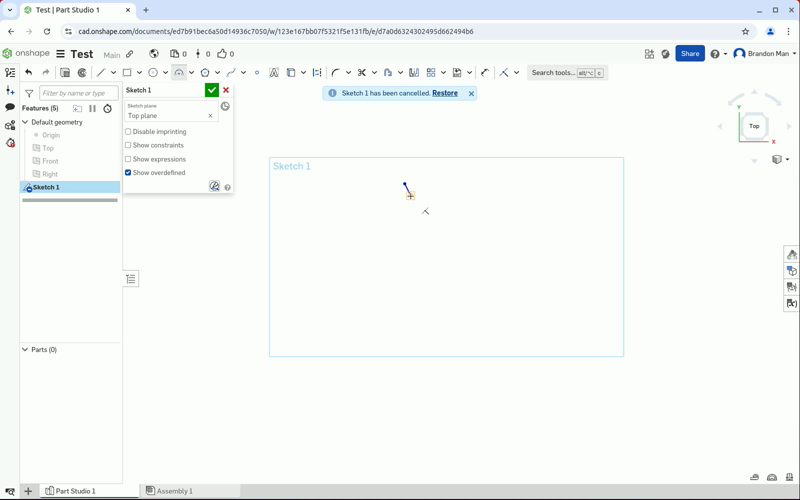
scroll(-6)
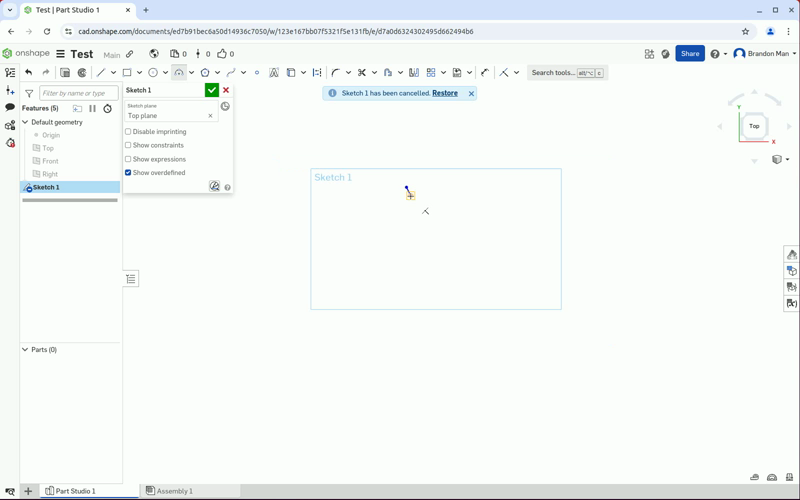
scroll(-6)
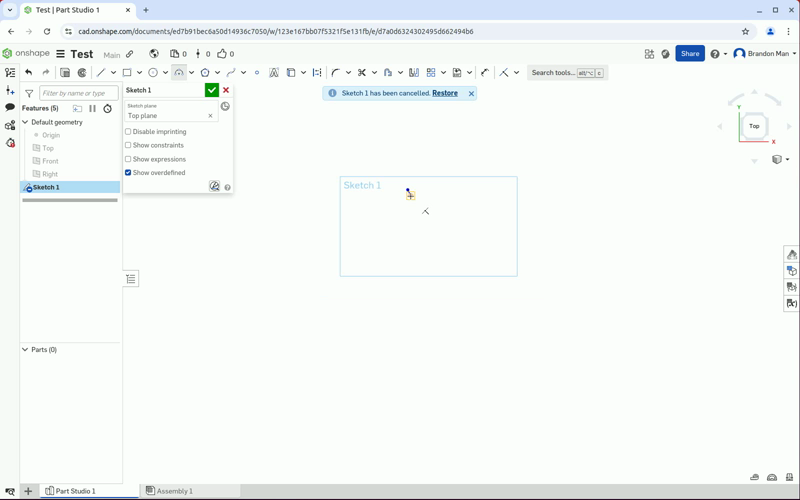
scroll(-6)
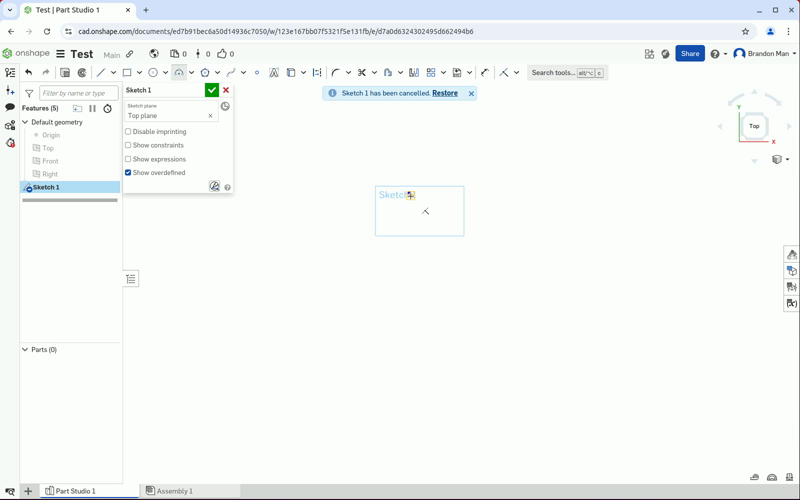
key_down(shift)
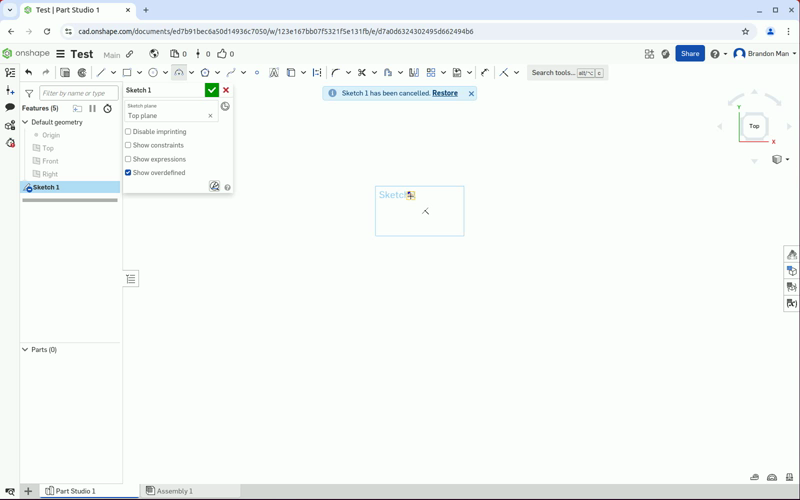
mouse_move(559, 282)
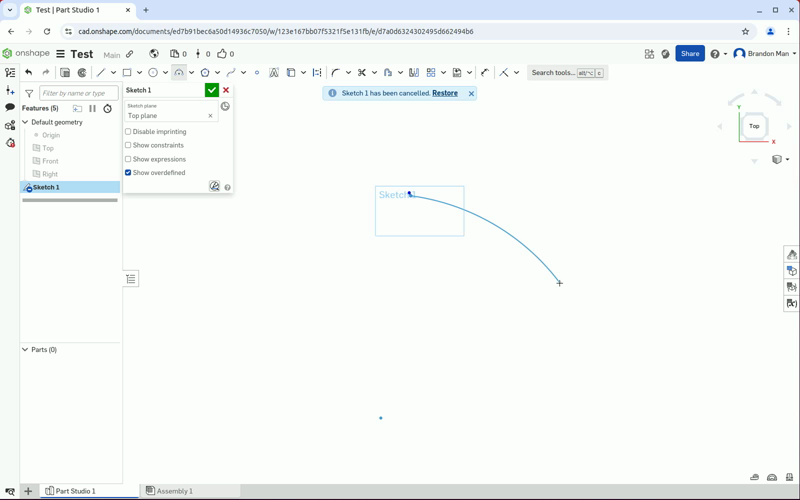
click(559, 282)
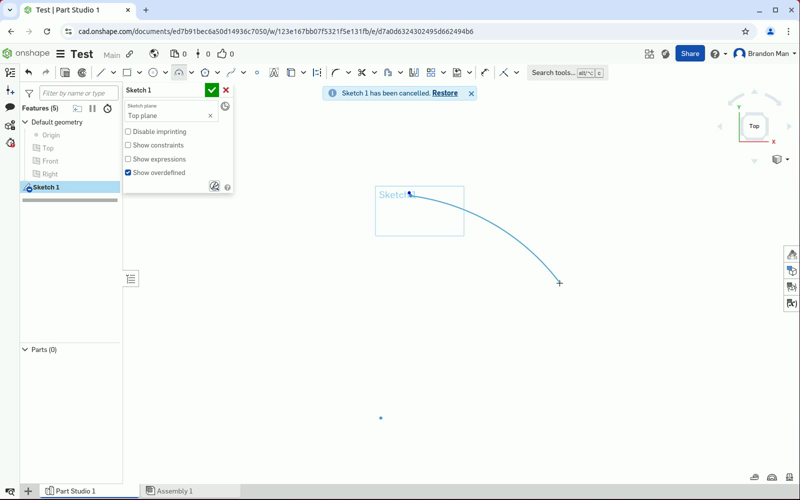
mouse_move(510, 196)
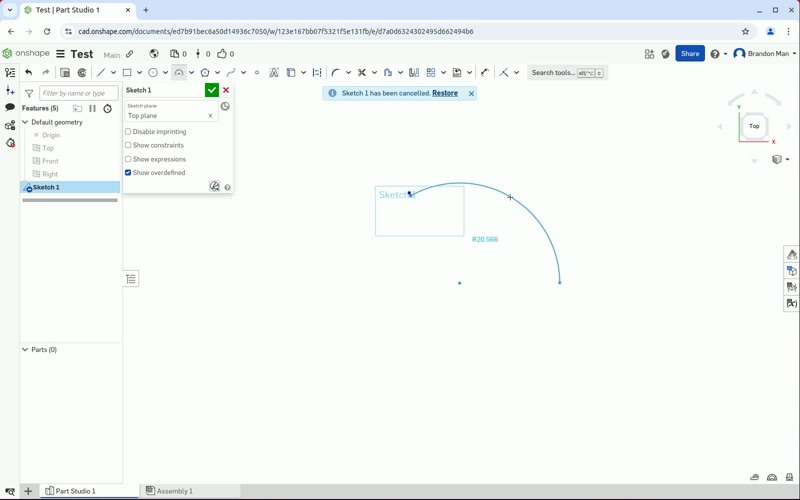
click(510, 196)
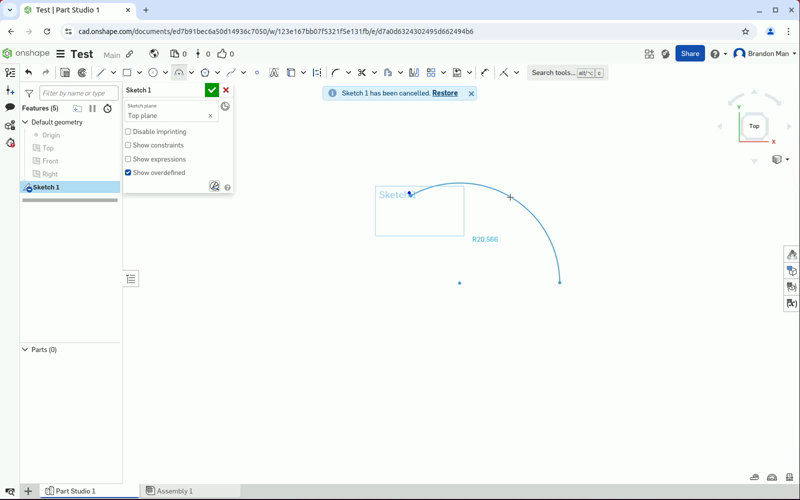
key_up(shift)
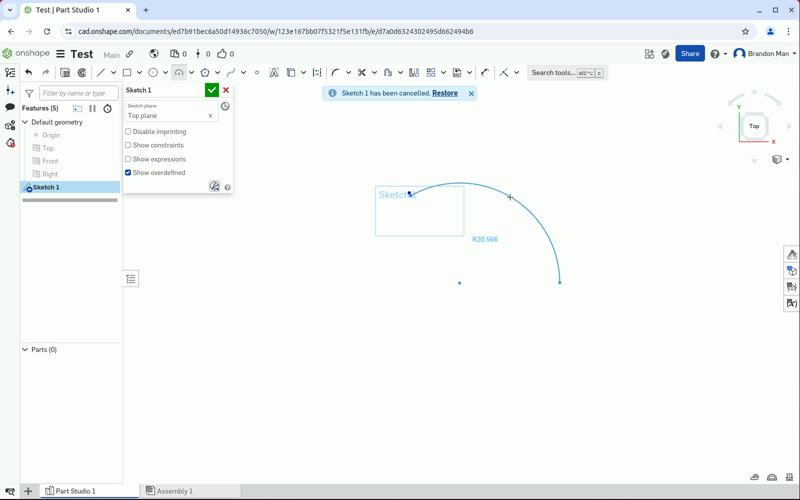
key(esc)
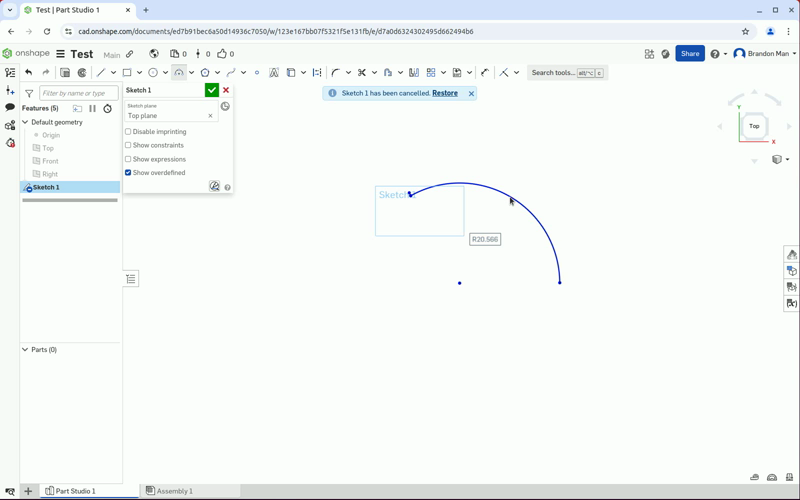
key(l)
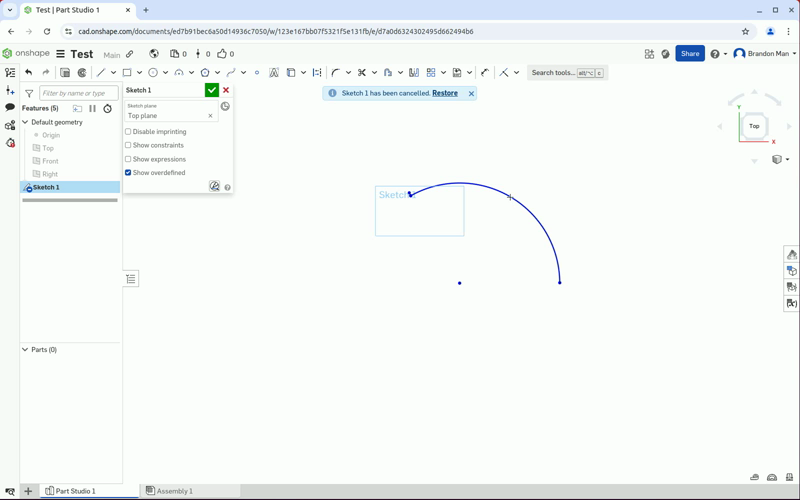
mouse_move(559, 282)
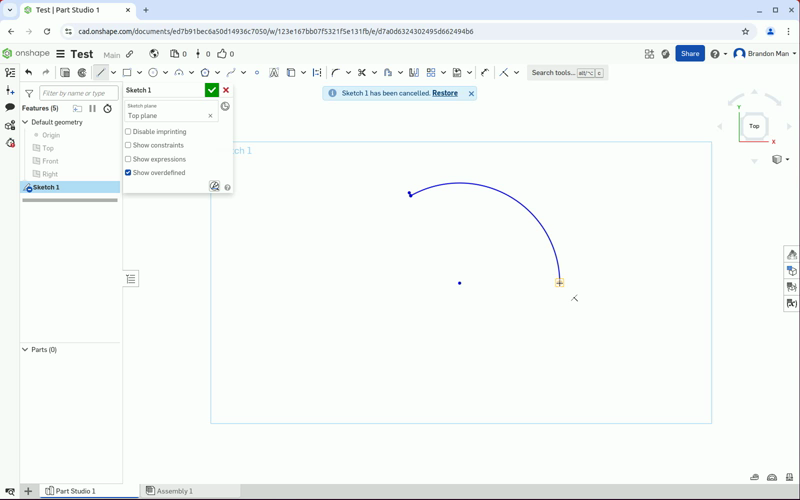
click(559, 282)
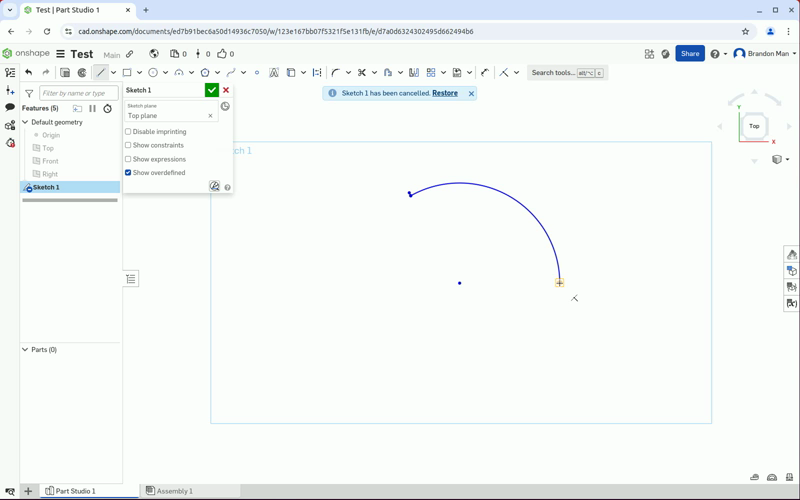
key_down(shift)
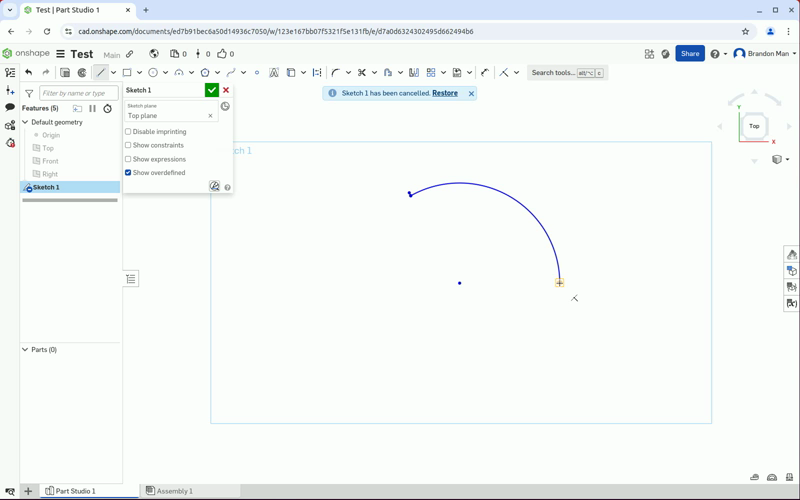
mouse_move(589, 282)
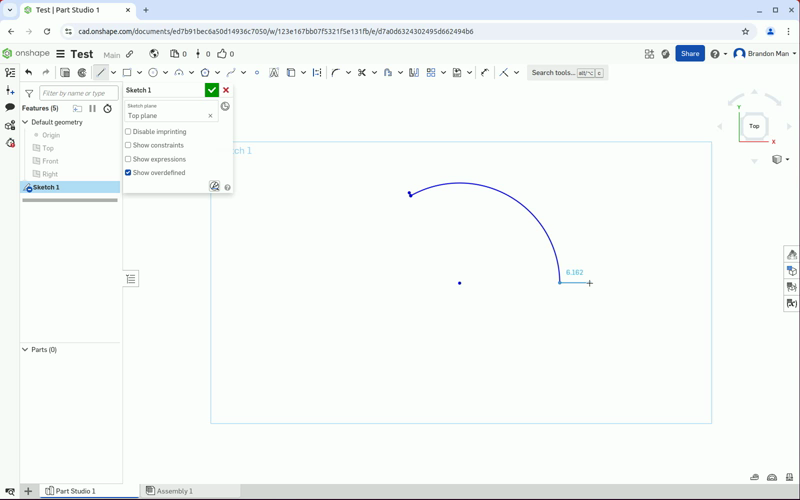
mouse_move(564, 282)
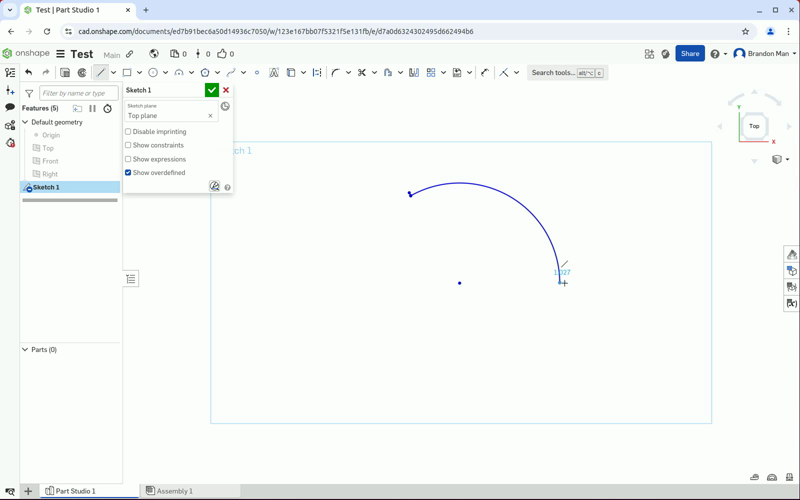
scroll(6)
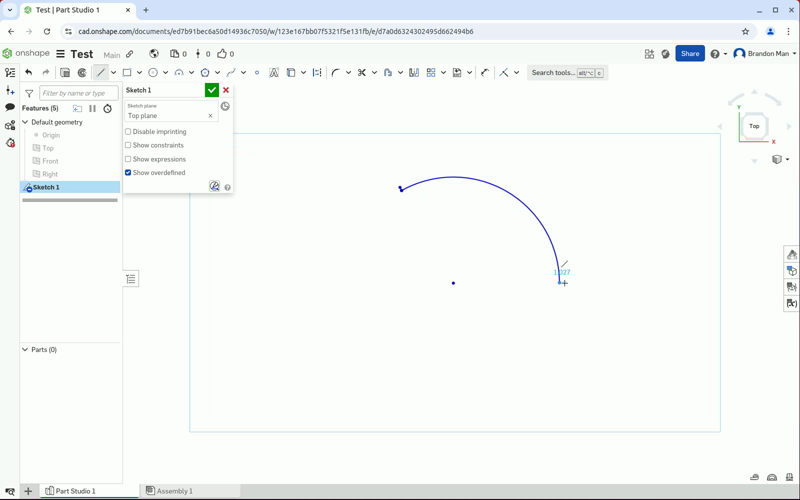
scroll(6)
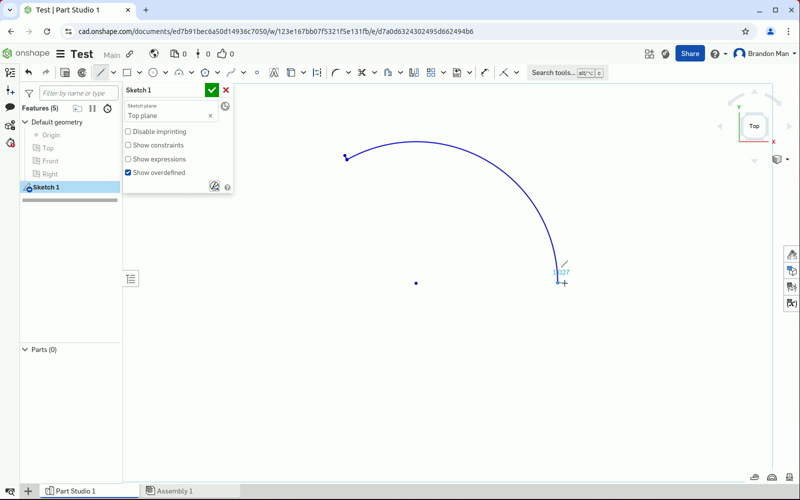
scroll(6)
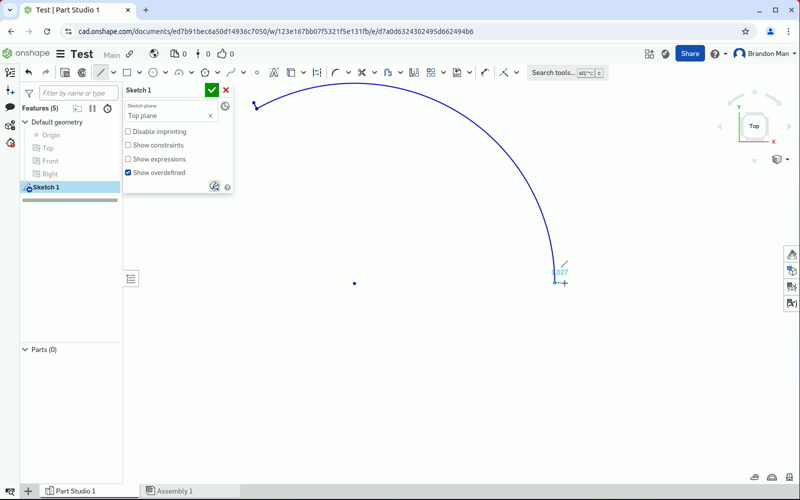
scroll(6)
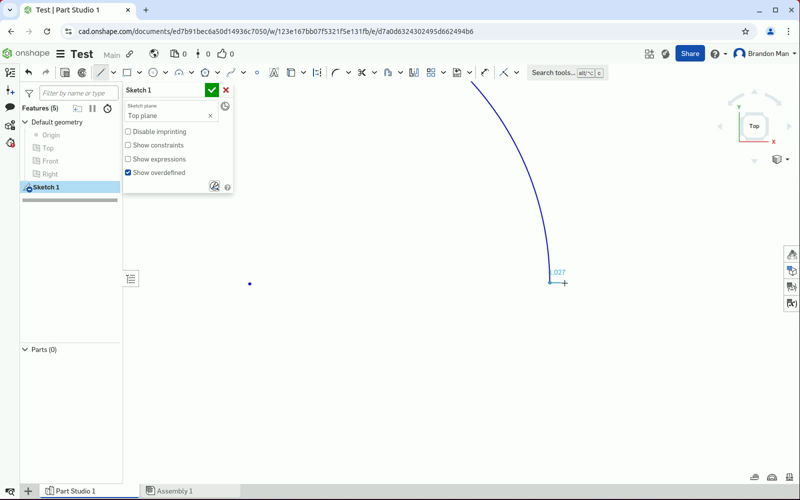
scroll(6)
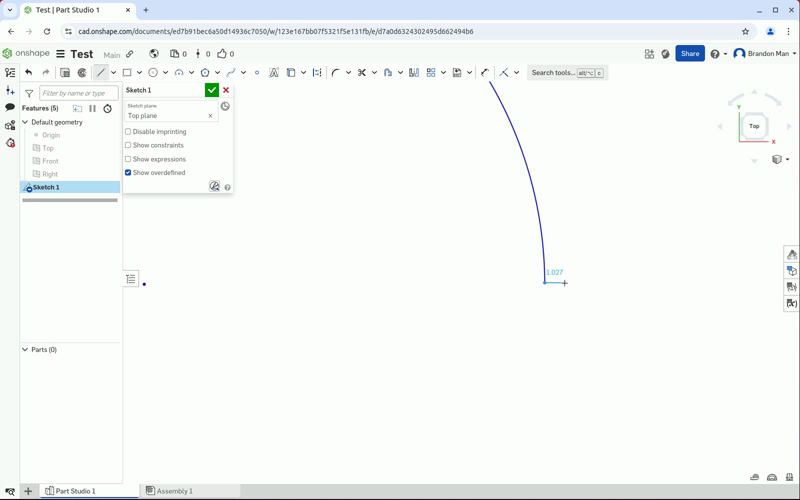
scroll(6)
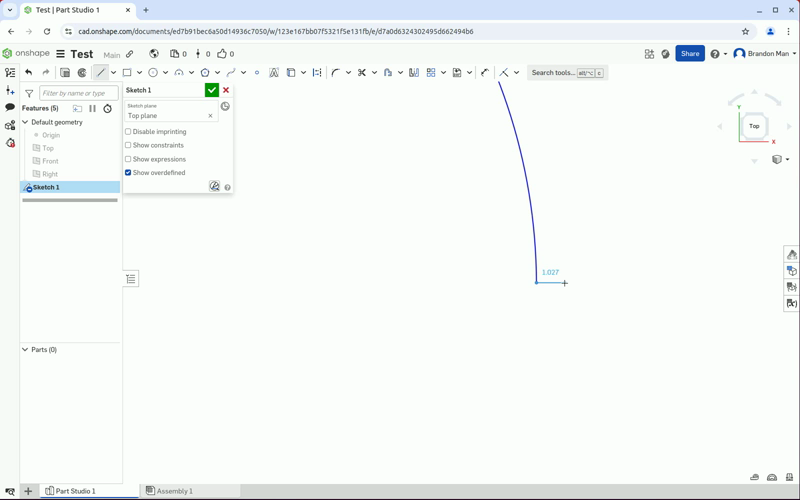
scroll(6)
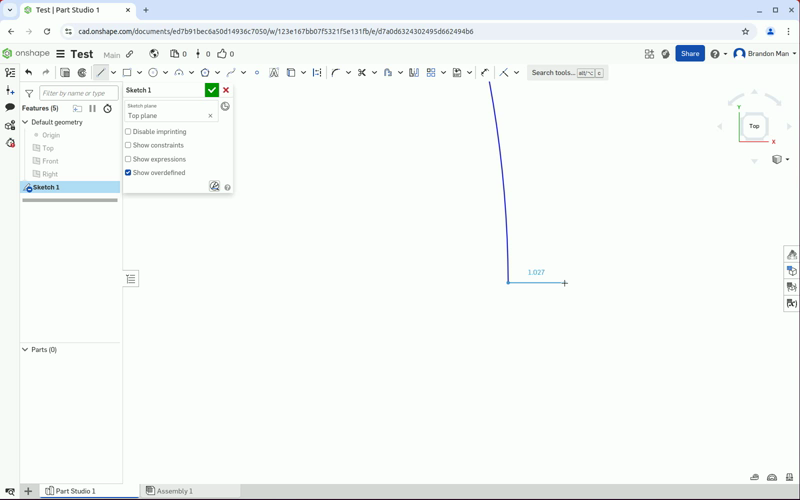
click(564, 282)
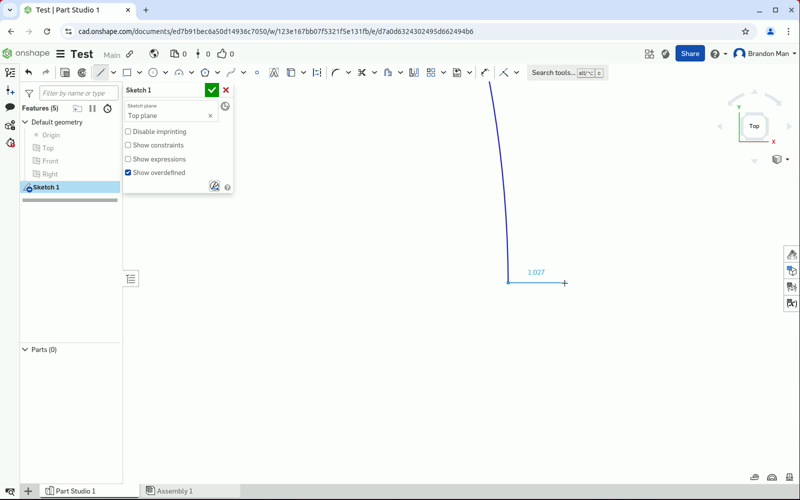
scroll(-6)
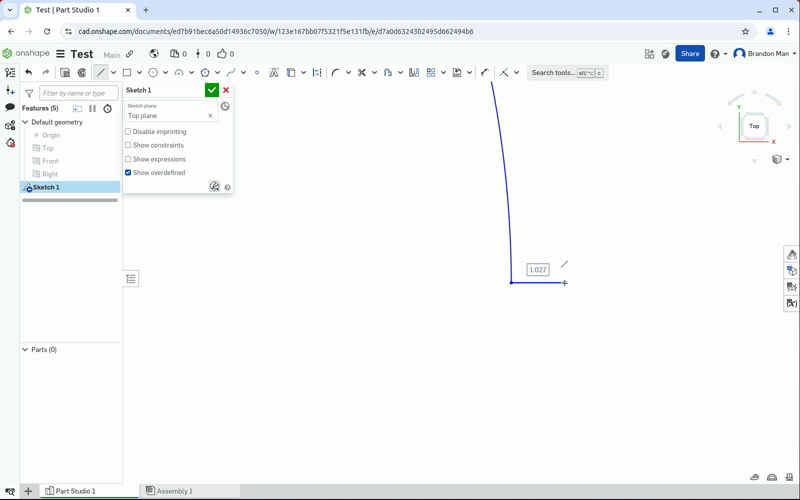
scroll(-6)
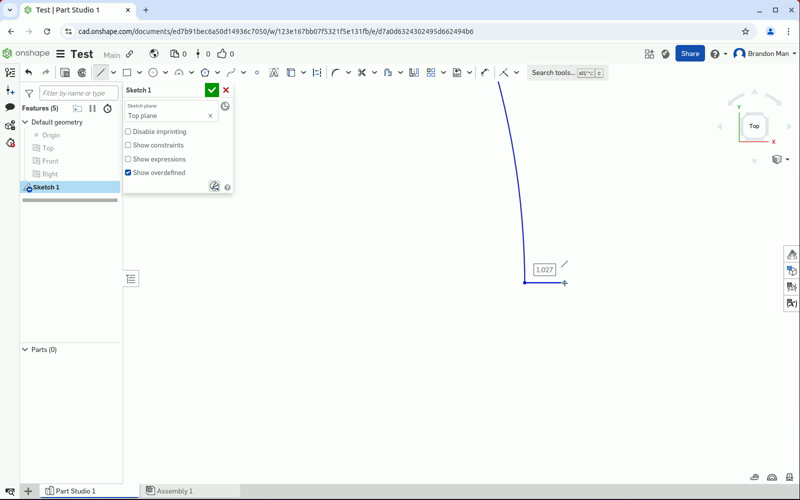
scroll(-6)
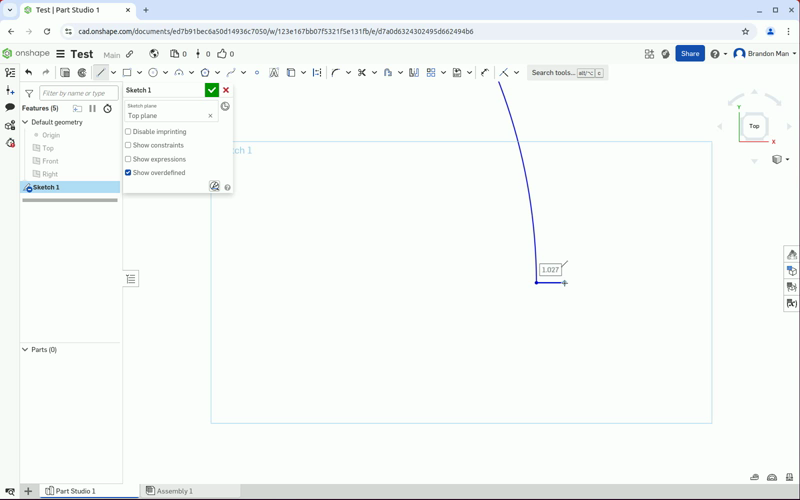
scroll(-6)
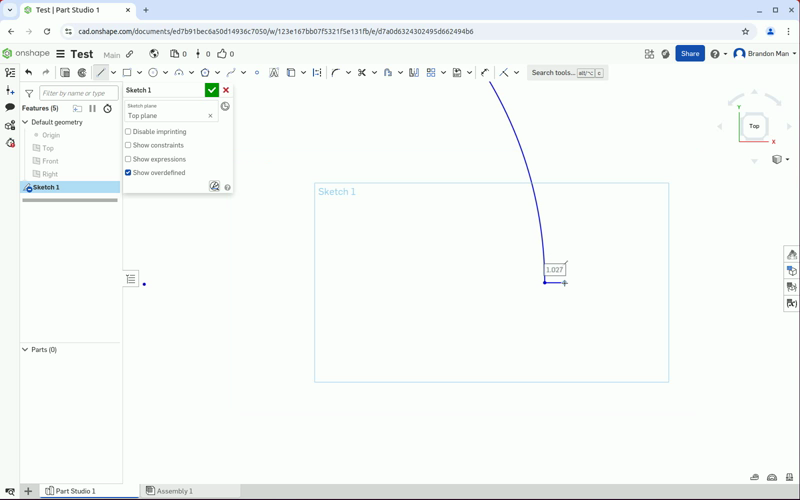
scroll(-6)
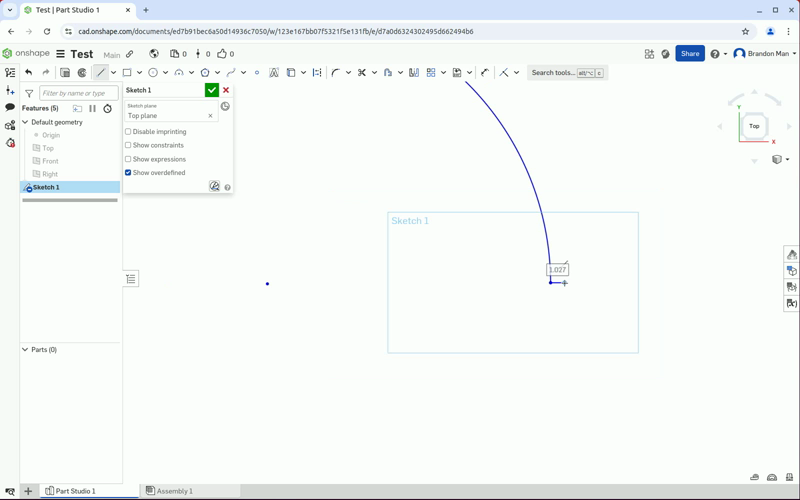
scroll(-6)
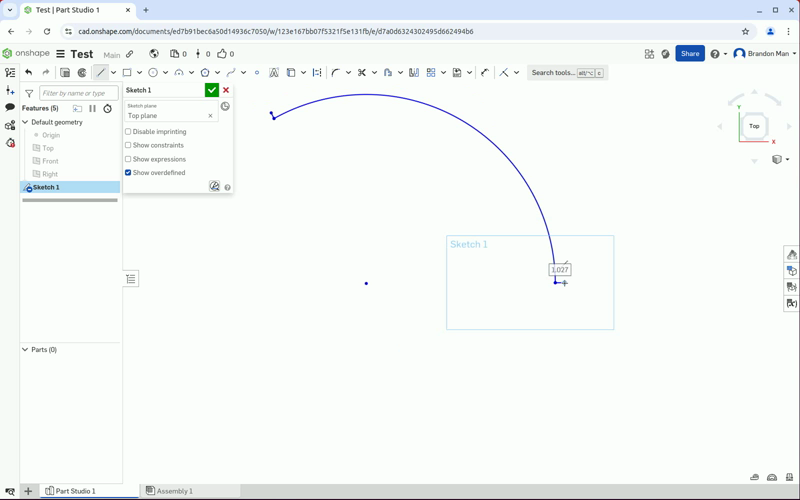
scroll(-6)
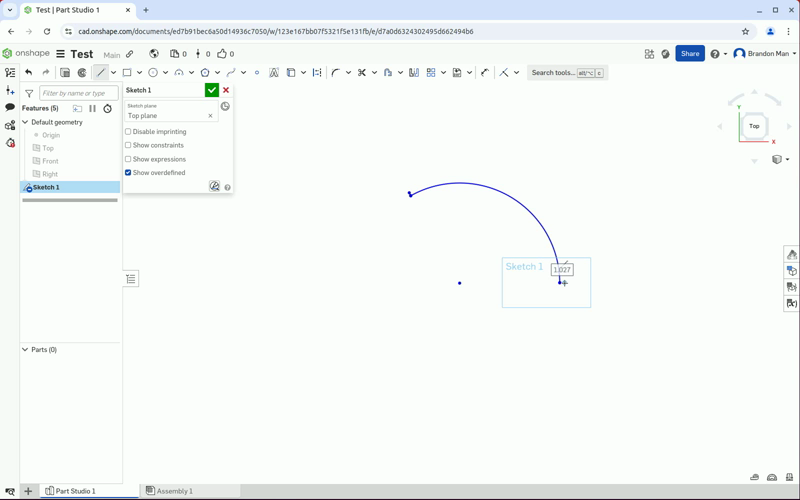
key_up(shift)
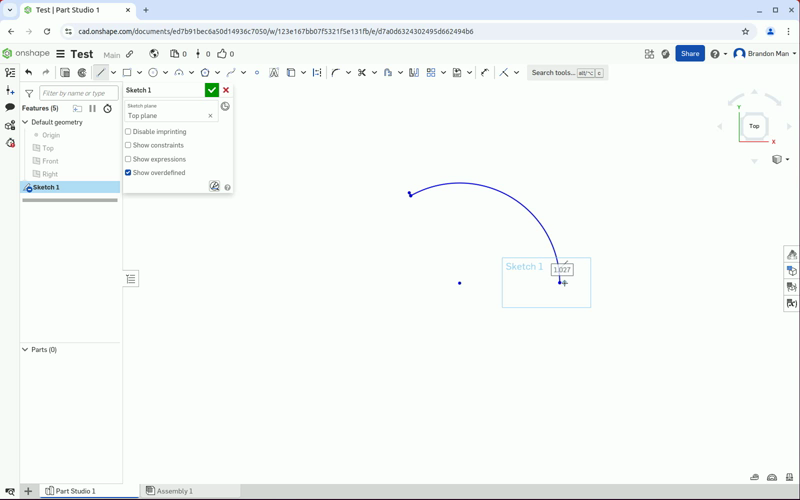
key(esc)
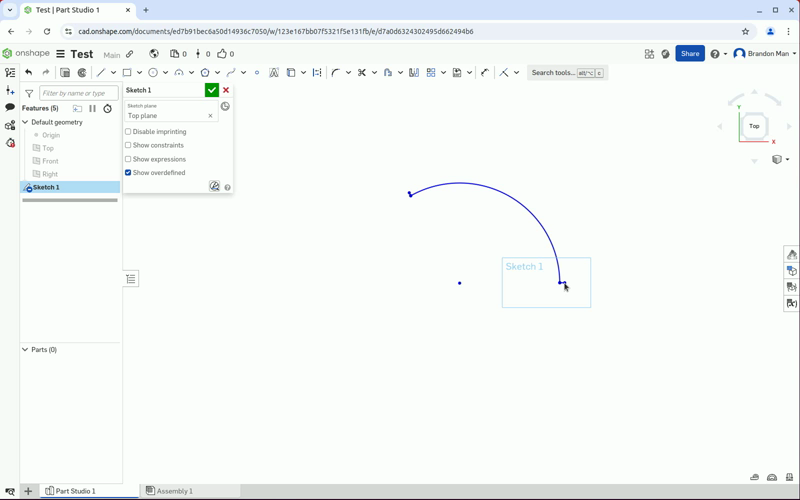
key(a)
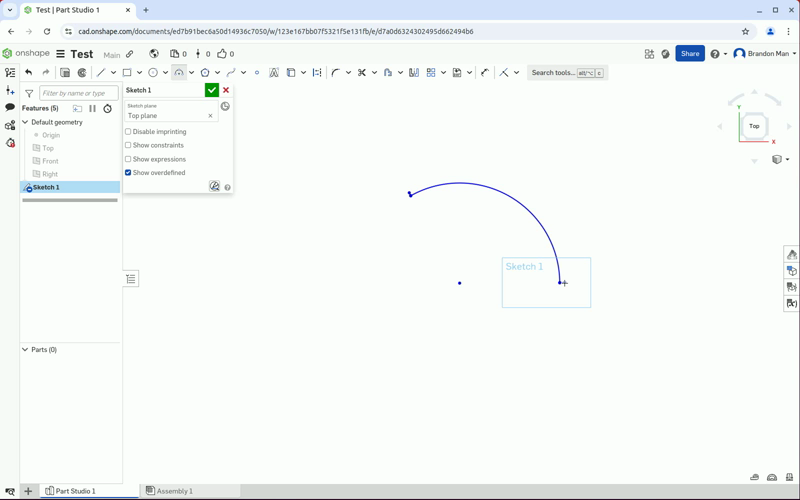
mouse_move(564, 282)
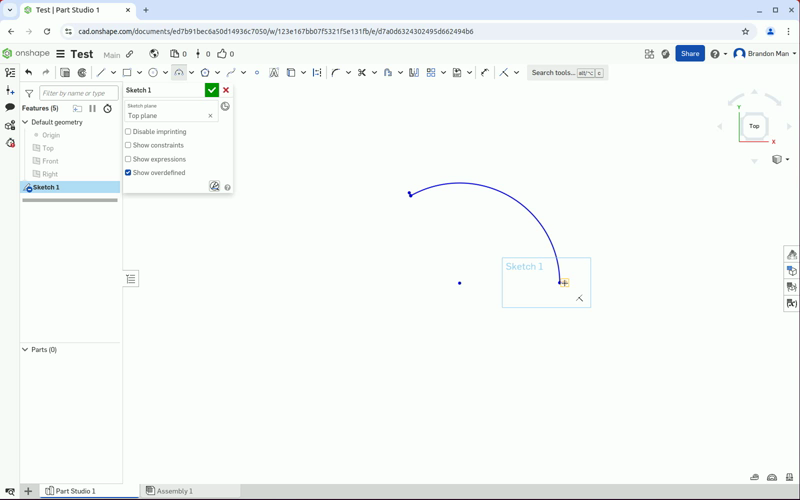
click(564, 282)
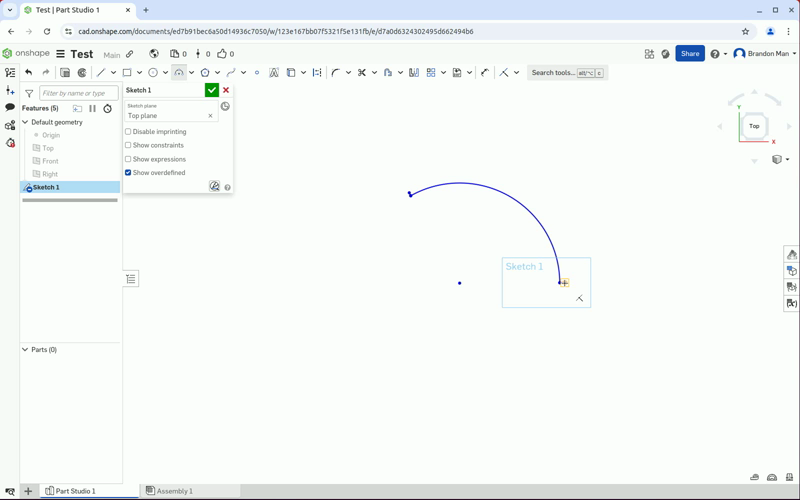
mouse_move(409, 192)
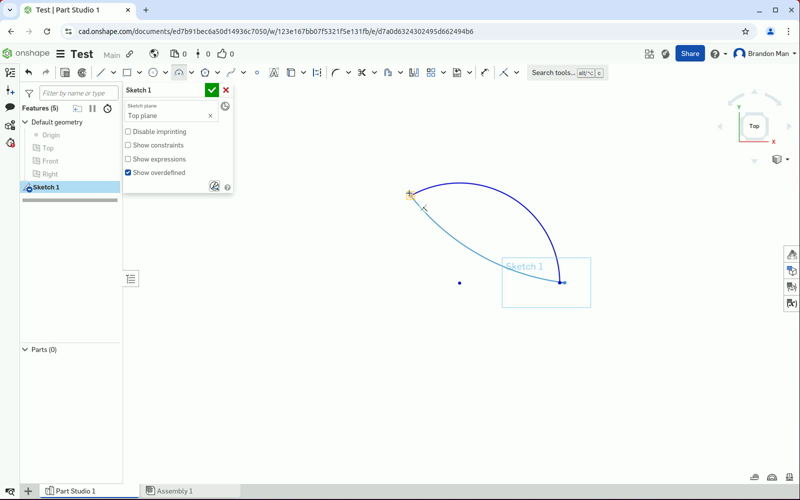
scroll(6)
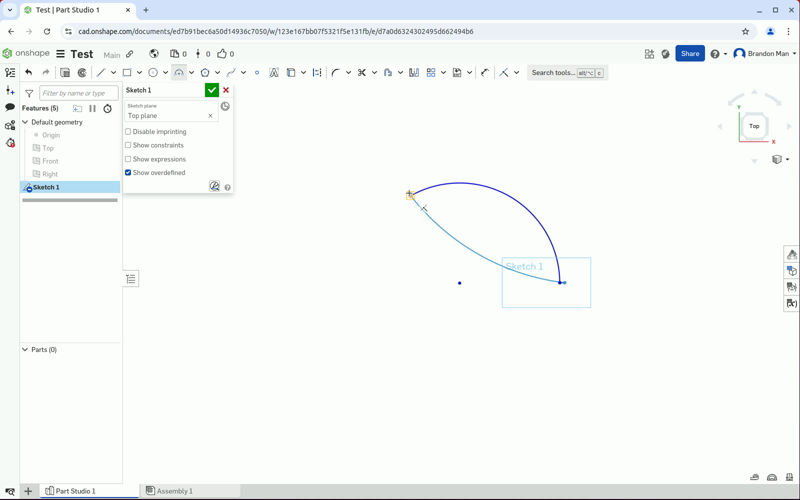
scroll(6)
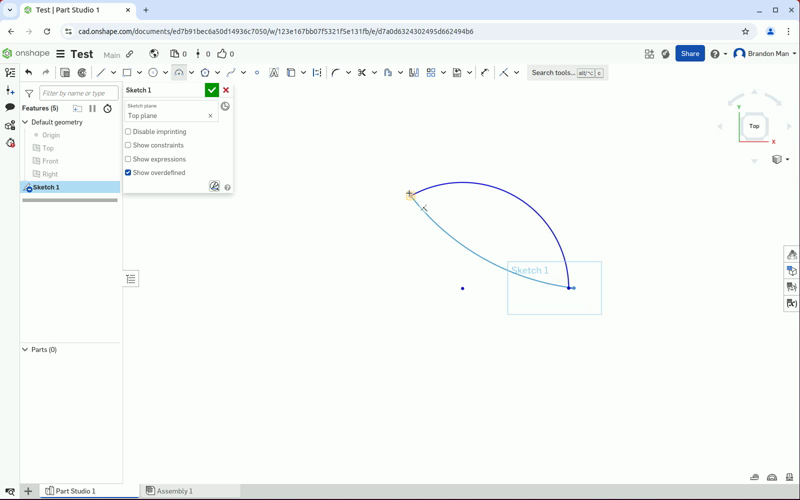
scroll(6)
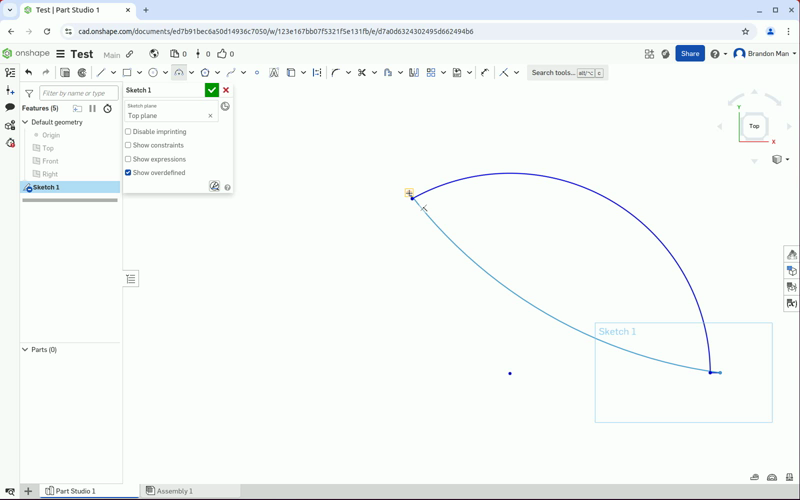
scroll(6)
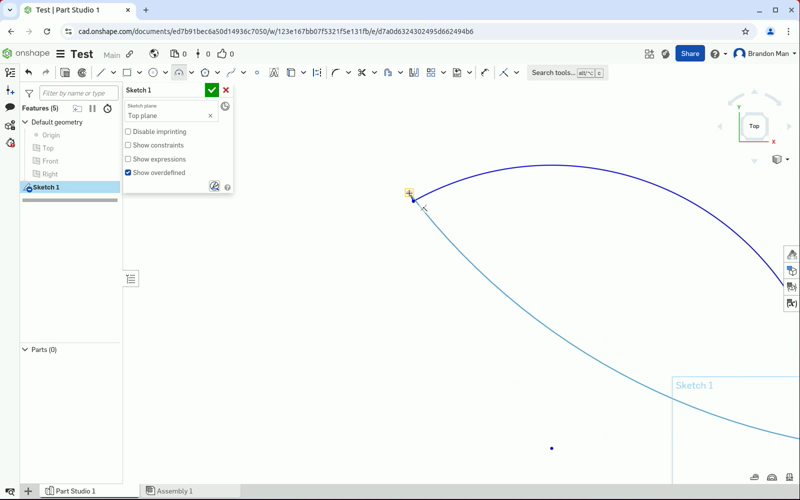
scroll(6)
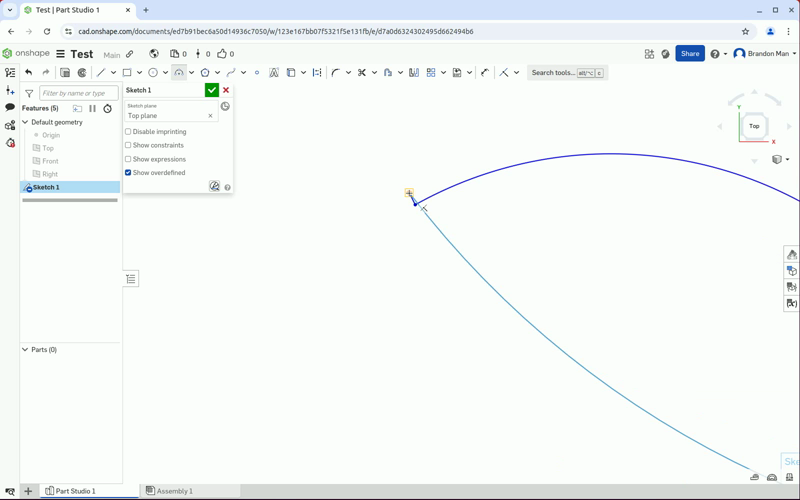
scroll(6)
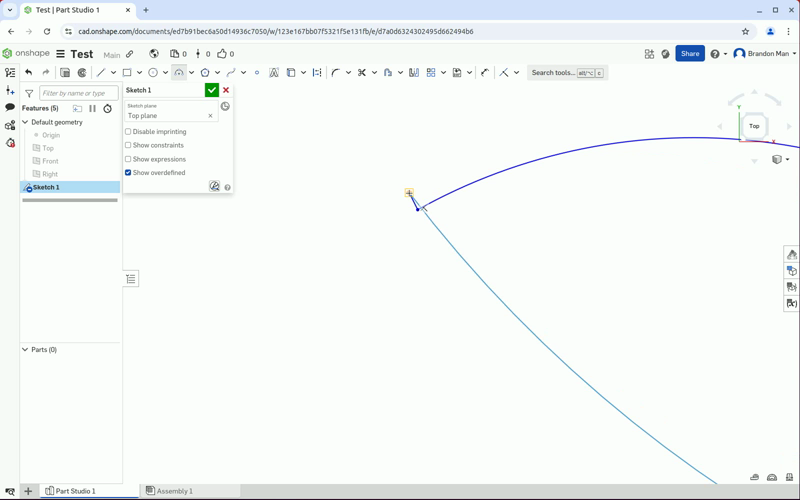
scroll(6)
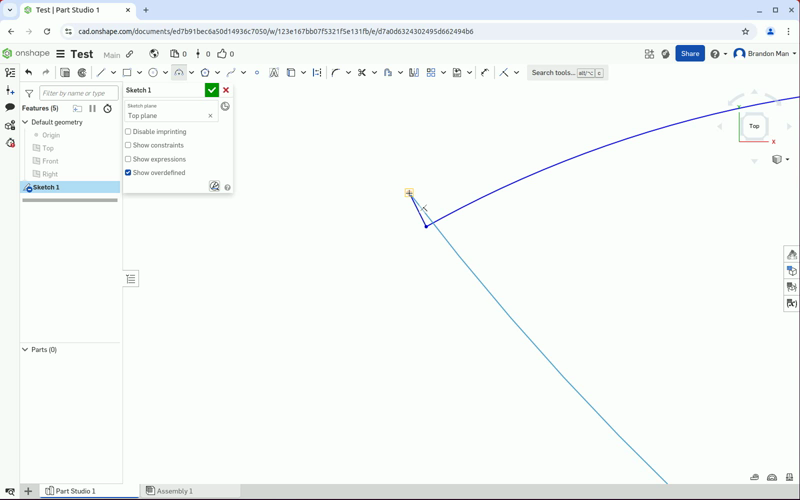
click(409, 192)
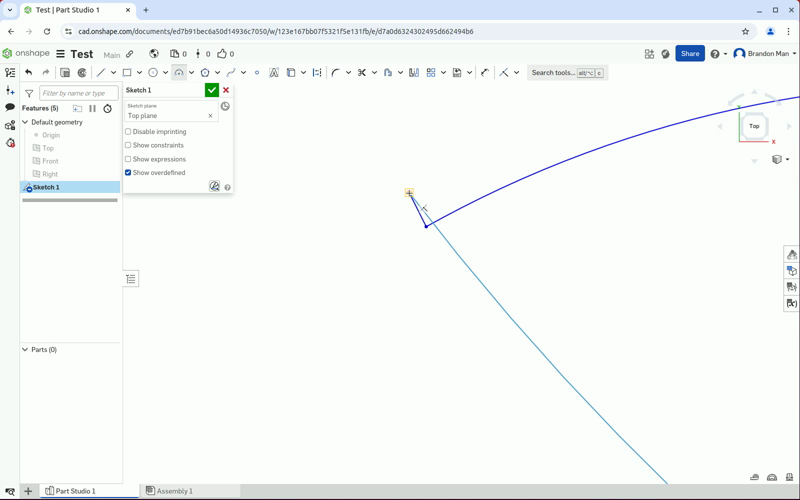
scroll(-6)
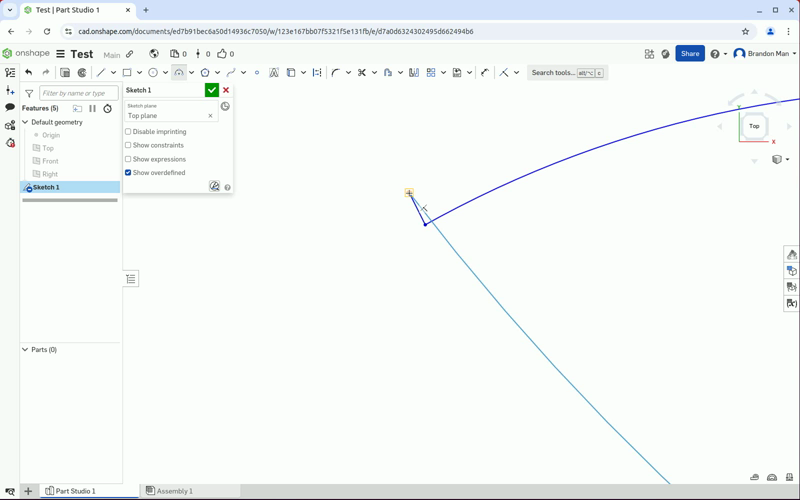
scroll(-6)
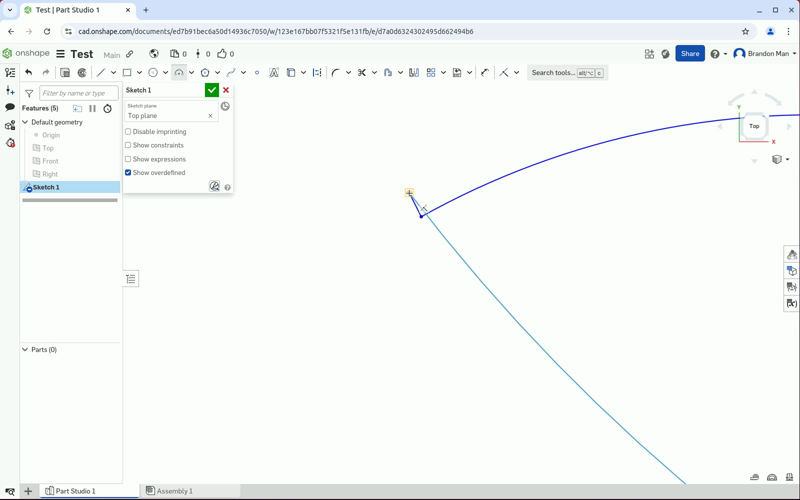
scroll(-6)
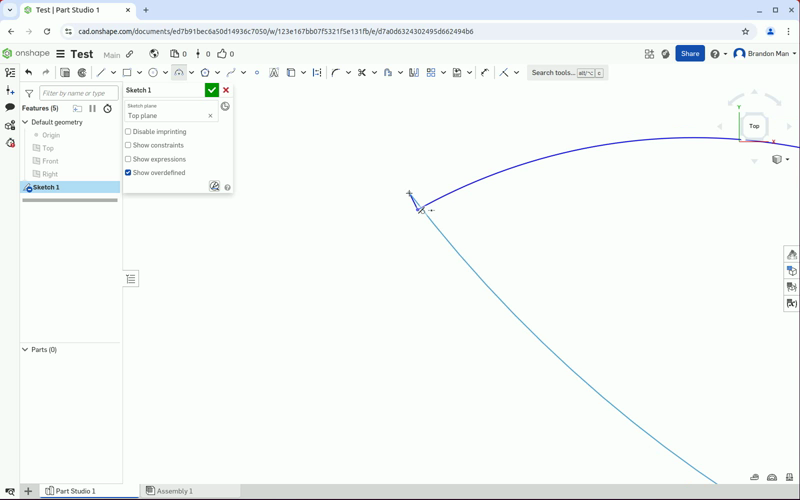
scroll(-6)
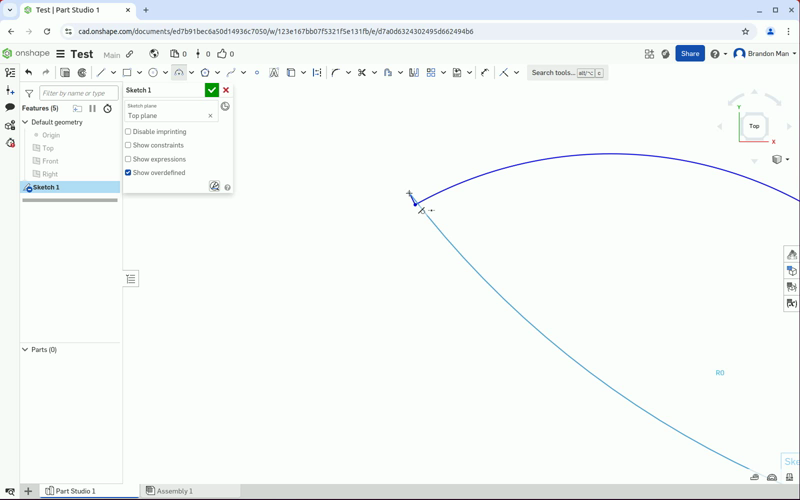
scroll(-6)
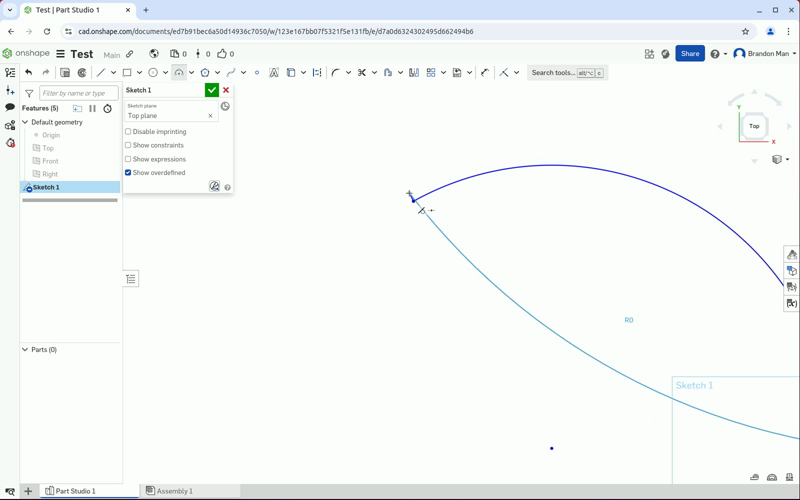
scroll(-6)
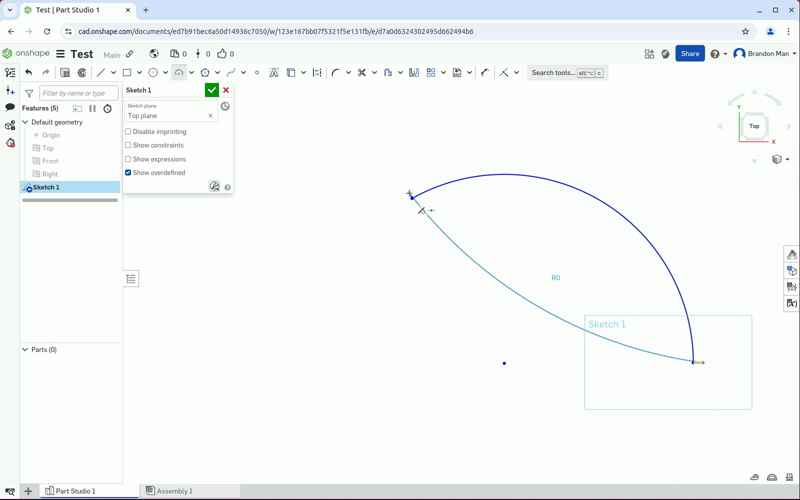
scroll(-6)
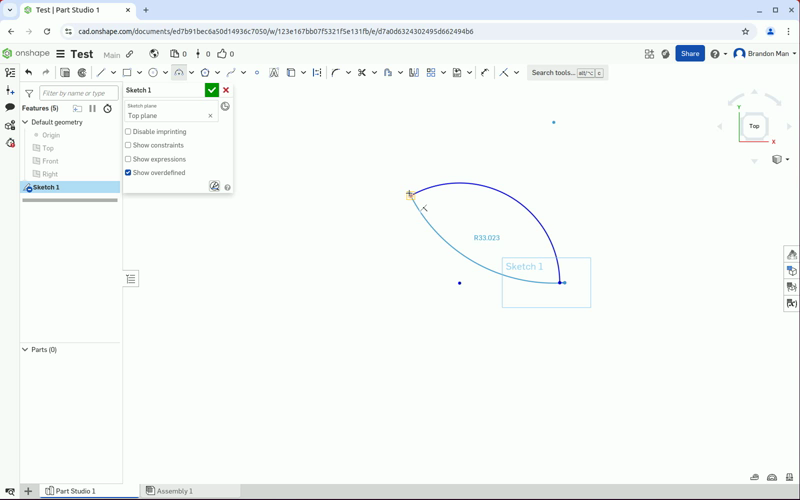
key_down(shift)
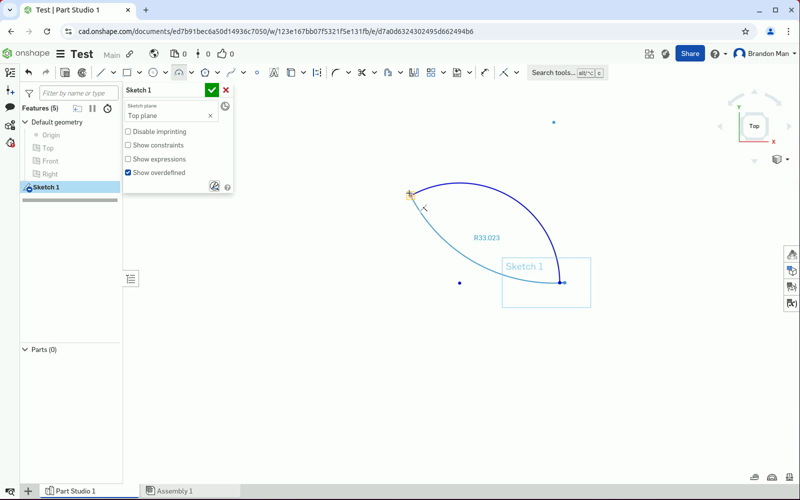
mouse_move(512, 192)
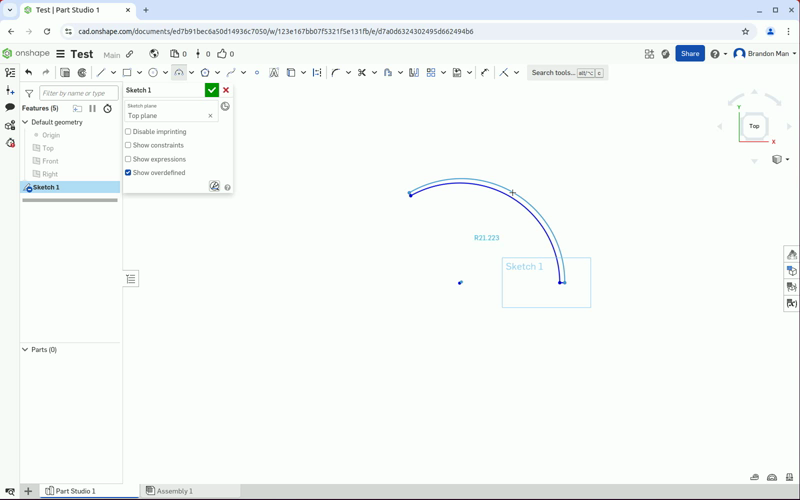
click(512, 192)
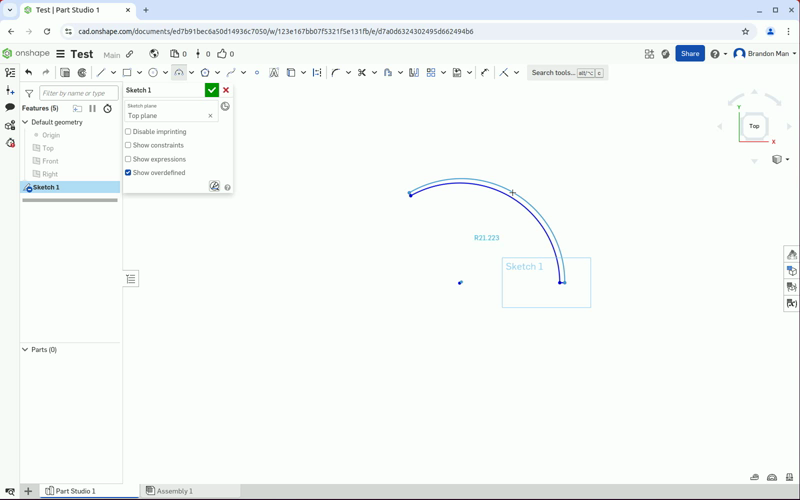
key_up(shift)
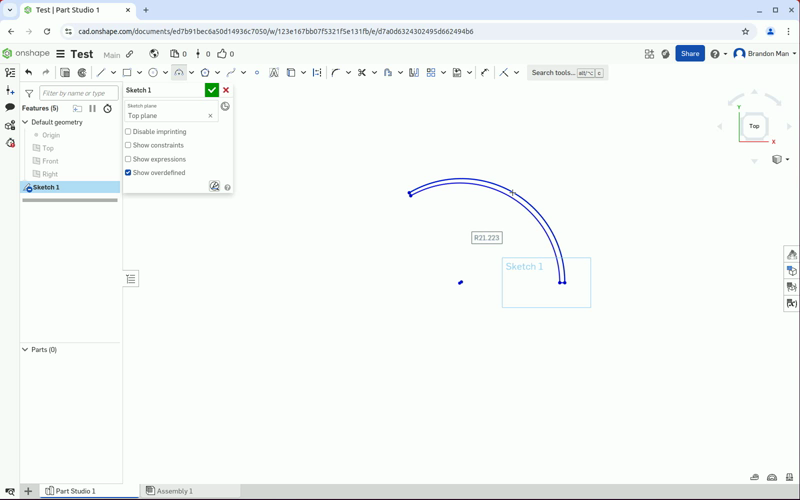
key(esc)
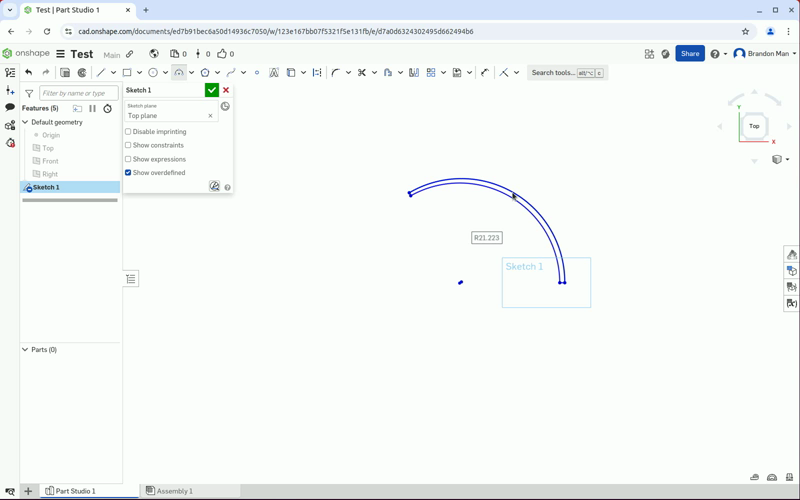
mouse_move(543, 221)
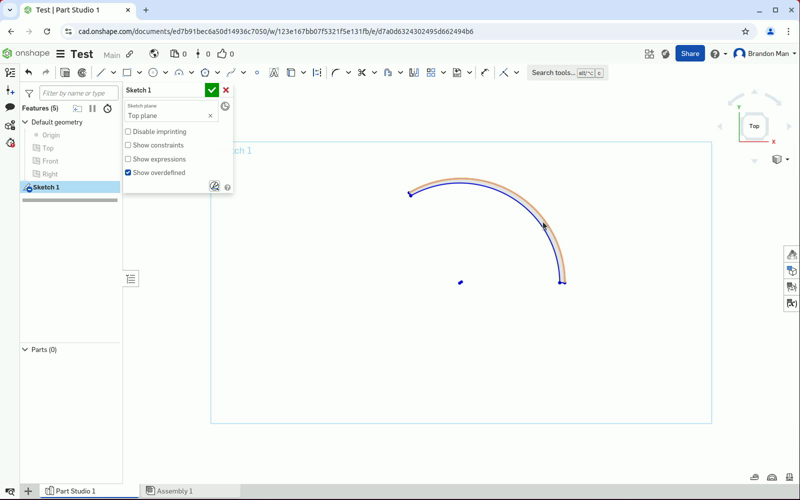
scroll(6)
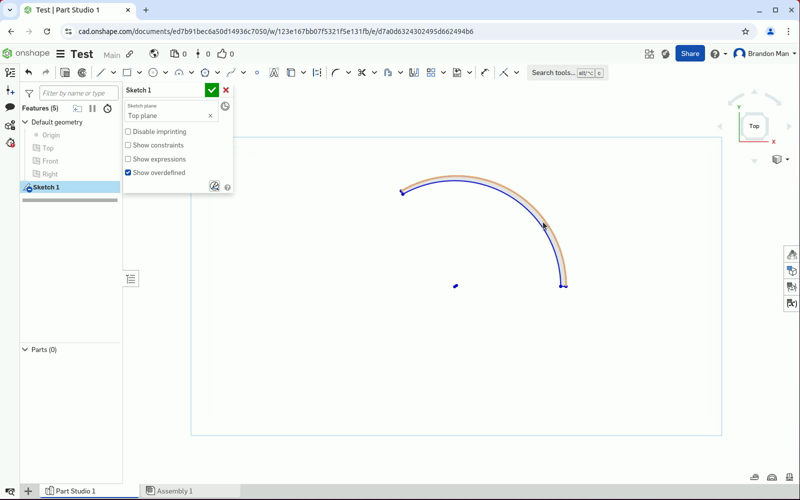
scroll(6)
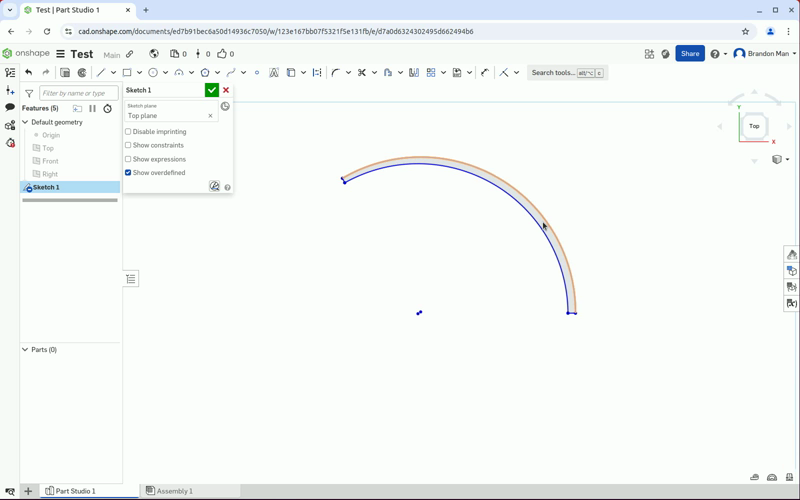
scroll(6)
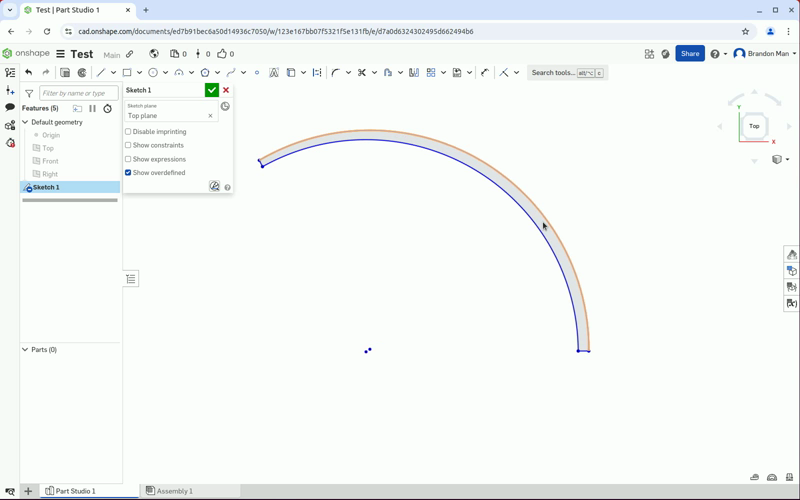
scroll(6)
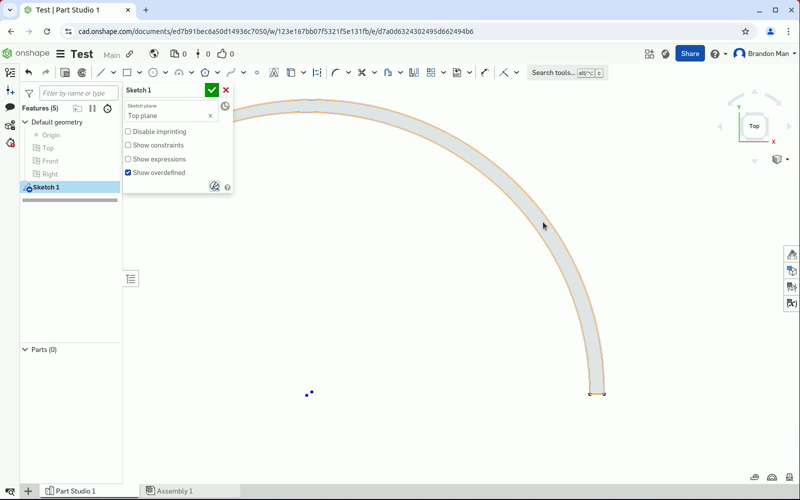
scroll(6)
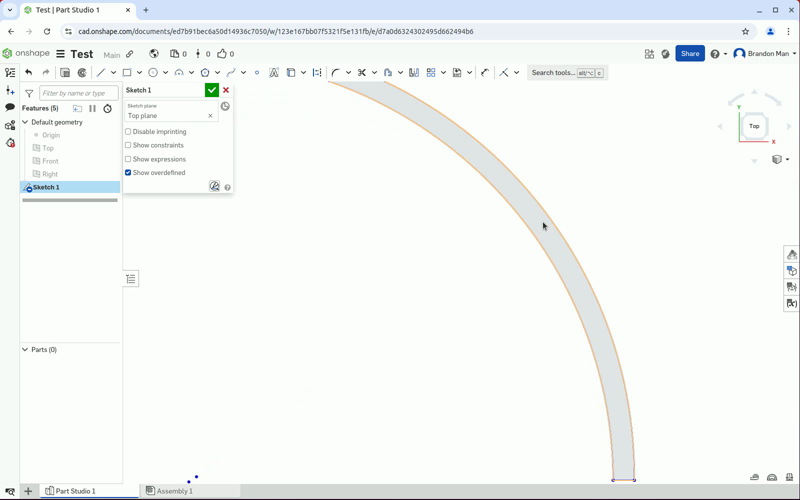
scroll(6)
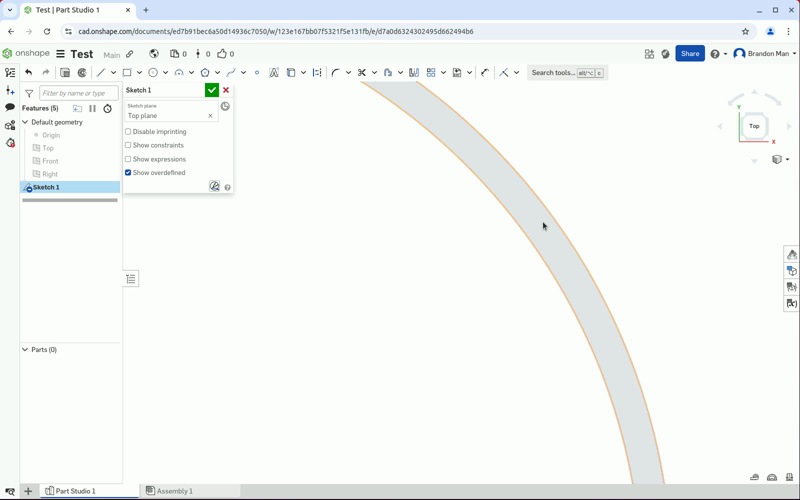
scroll(6)
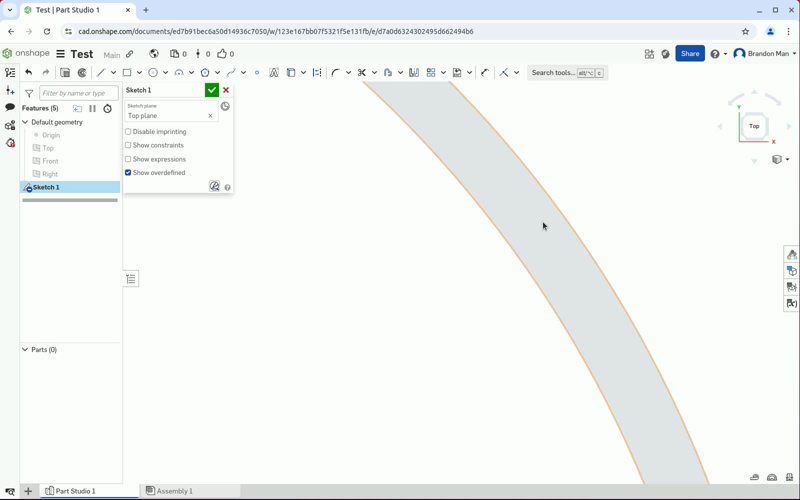
click(543, 221)
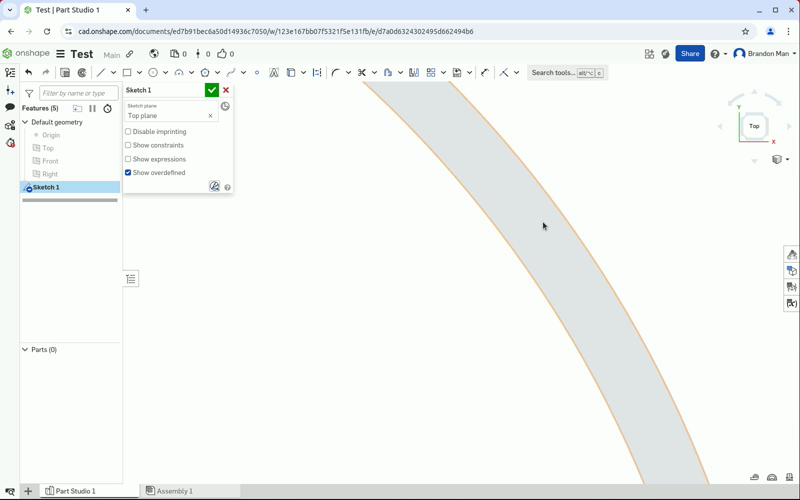
scroll(-6)
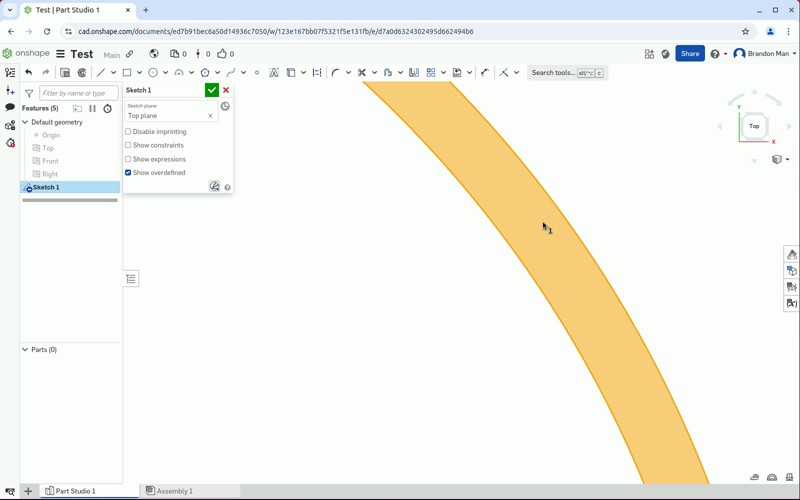
scroll(-6)
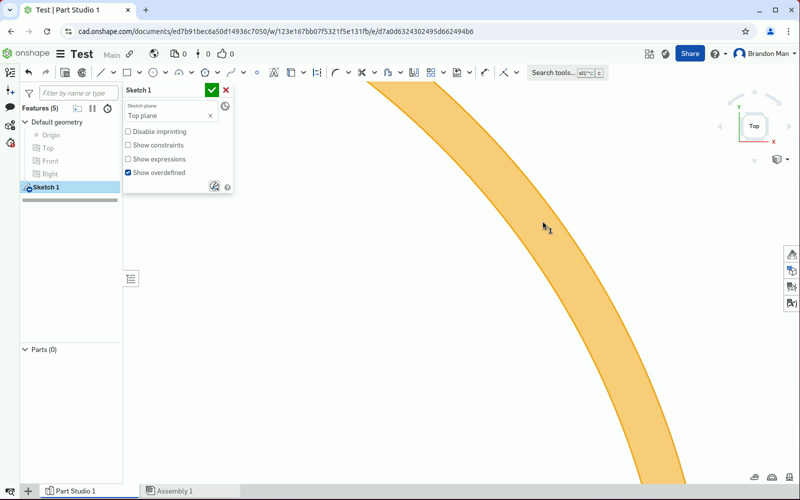
scroll(-6)
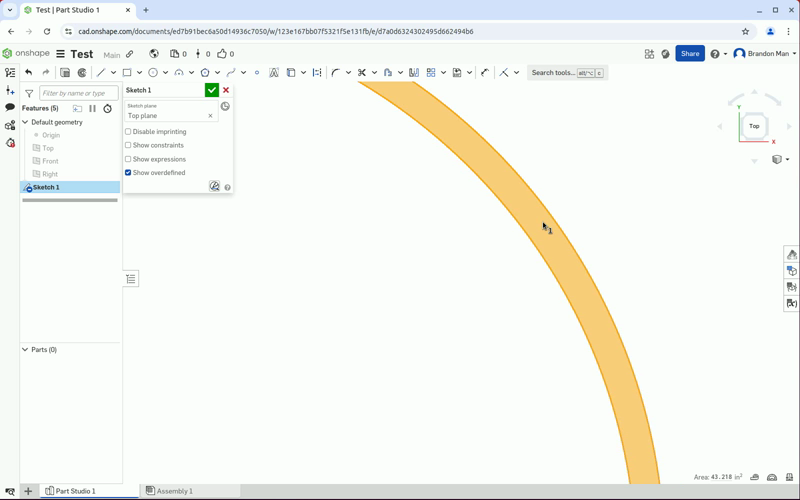
scroll(-6)
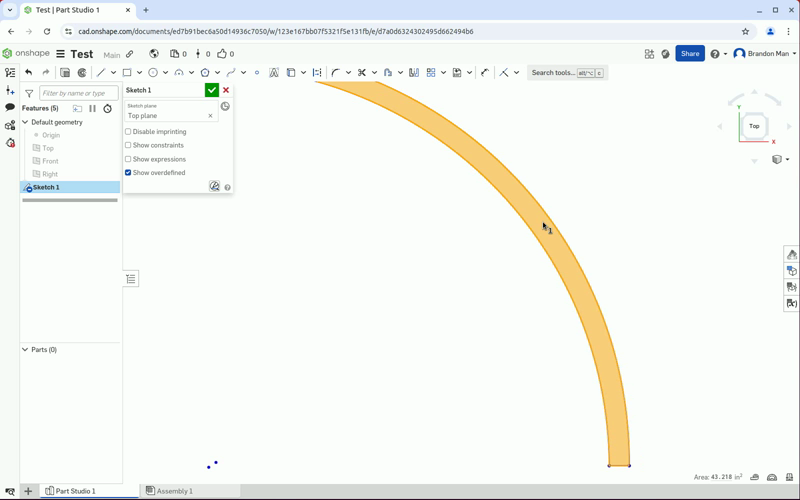
scroll(-6)
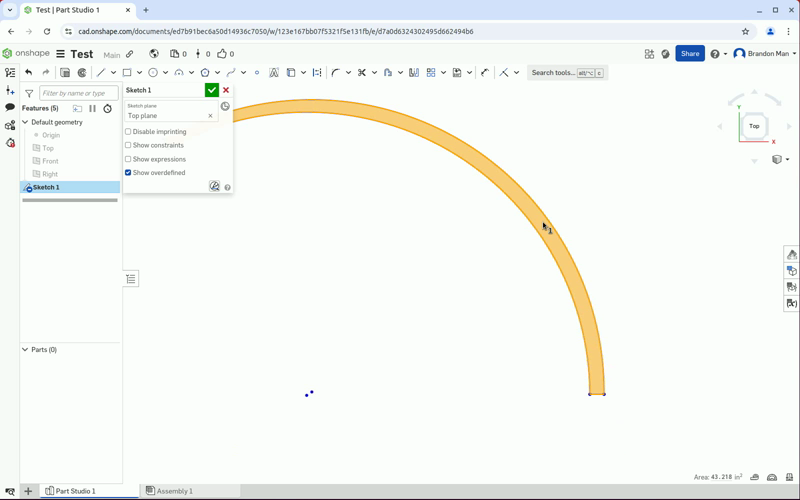
scroll(-6)
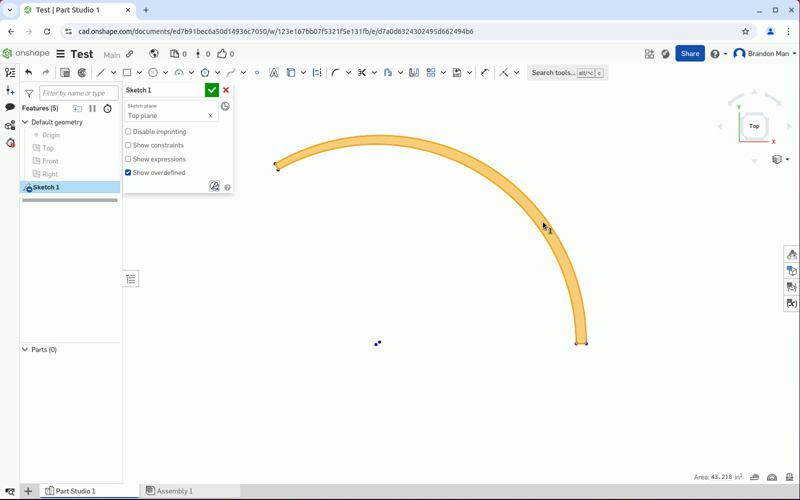
scroll(-6)
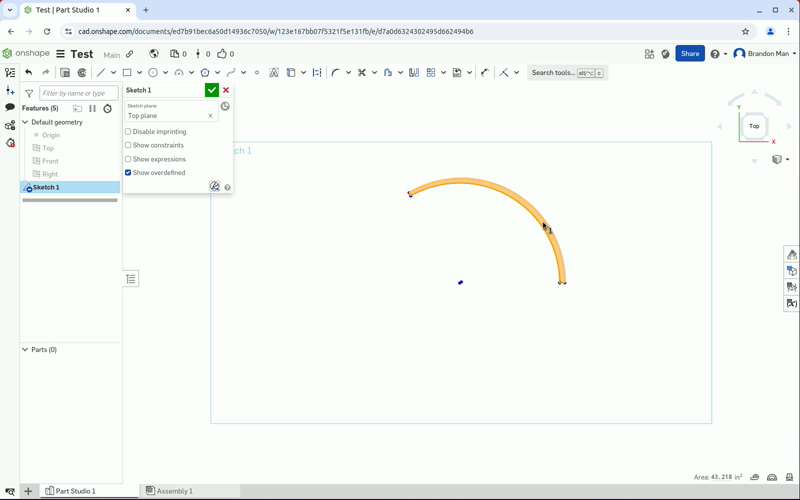
mouse_move(73, 352)
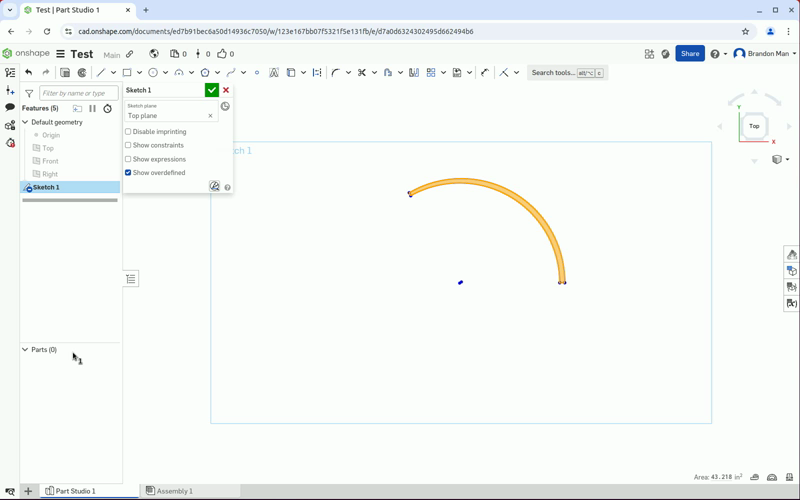
key(shift+y)
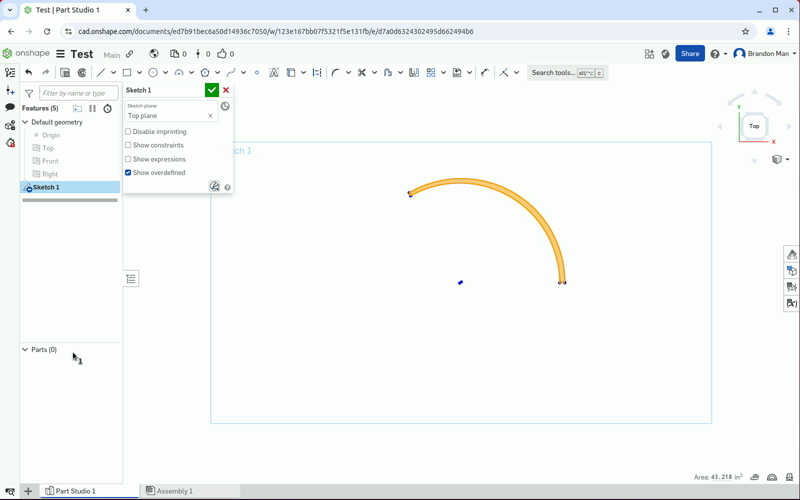
key(shift+e)
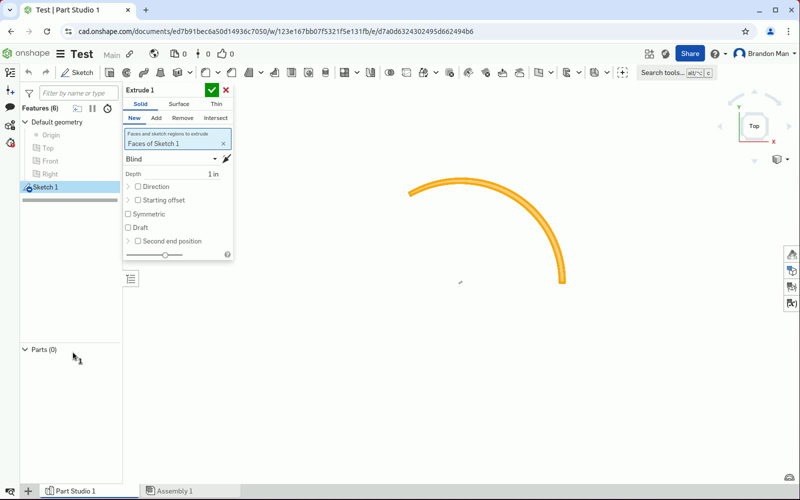
mouse_move(143, 106)
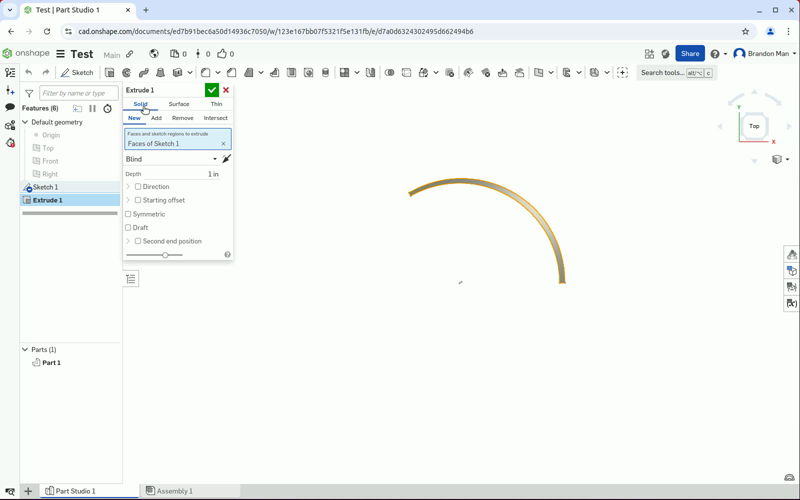
click(143, 106)
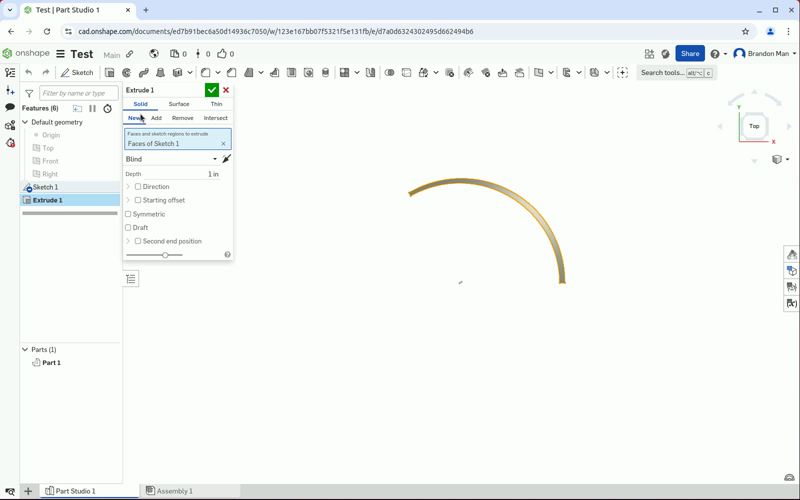
mouse_move(137, 120)
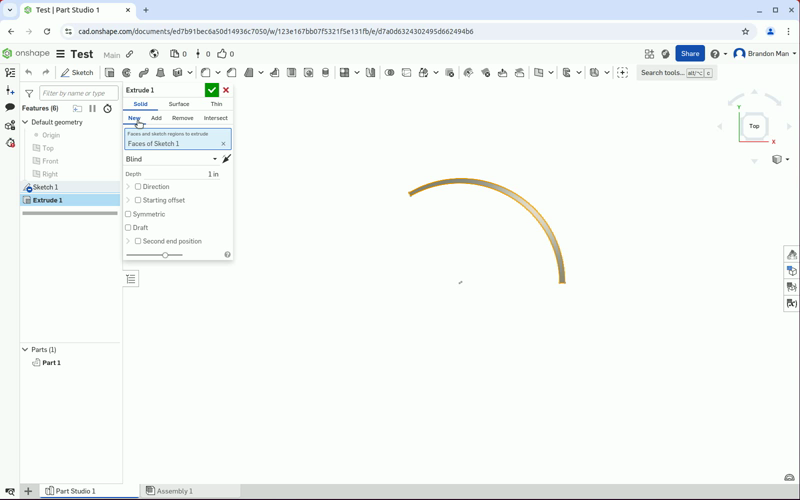
click(137, 120)
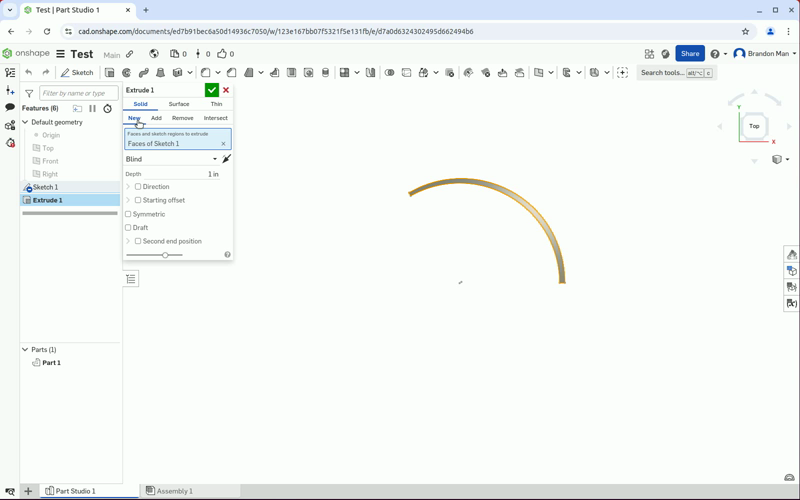
key(tab, 4)
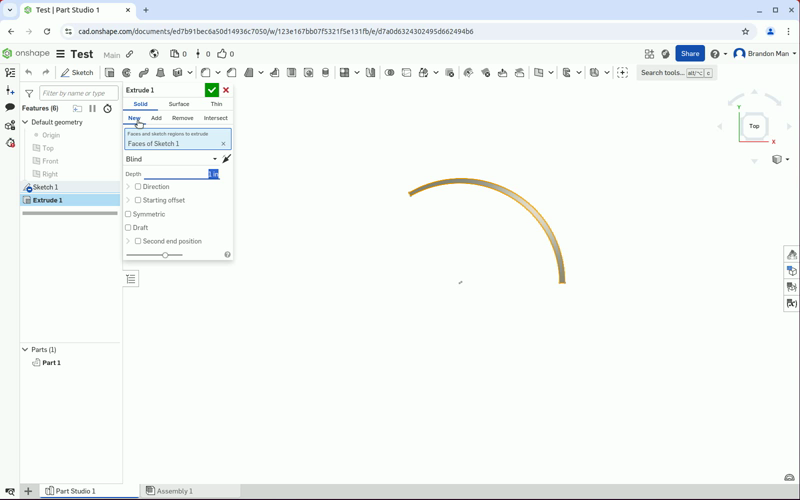
text(23.108)
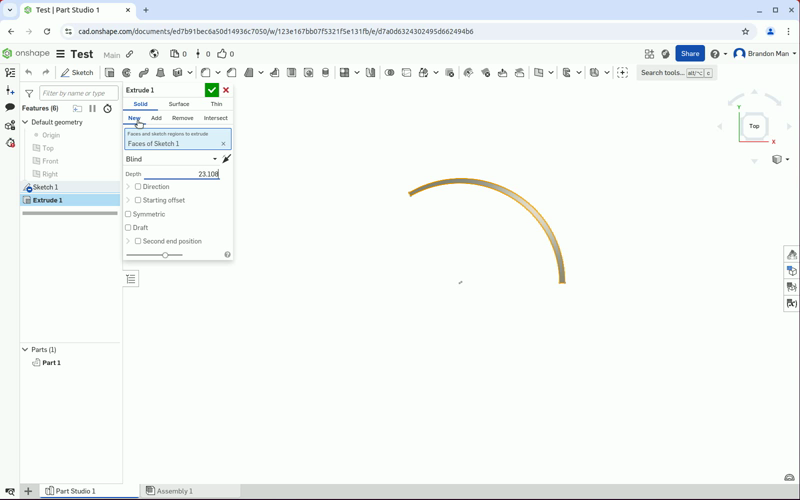
key(enter)
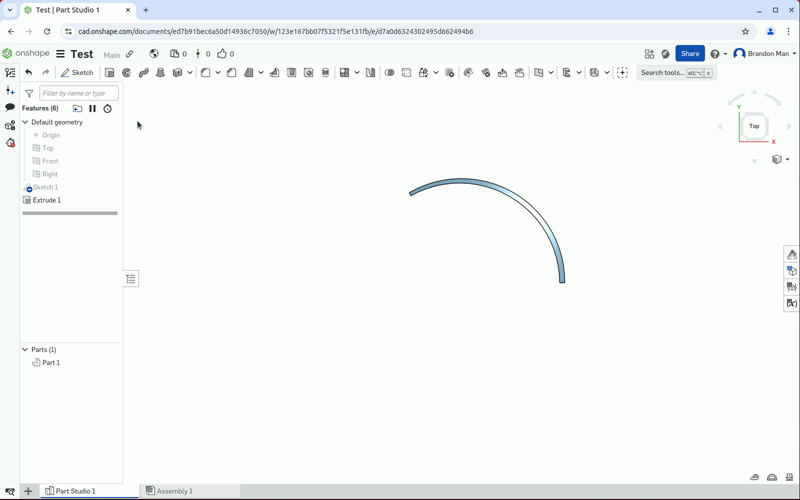
key(shift+h)
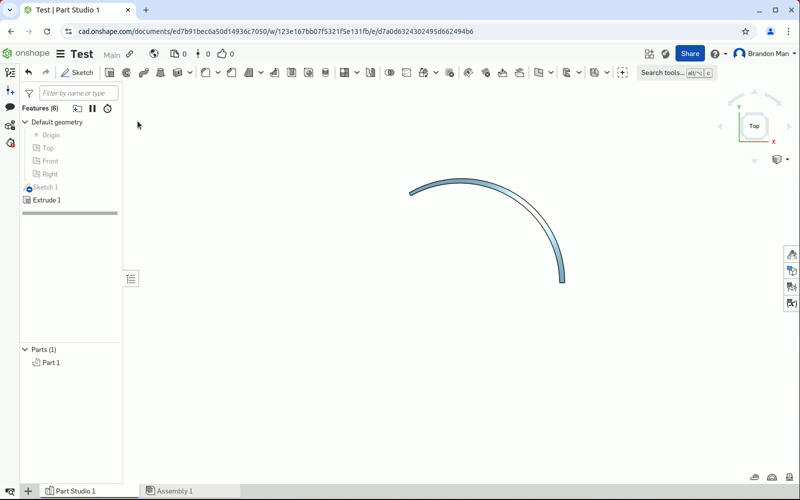
key(shift+h)
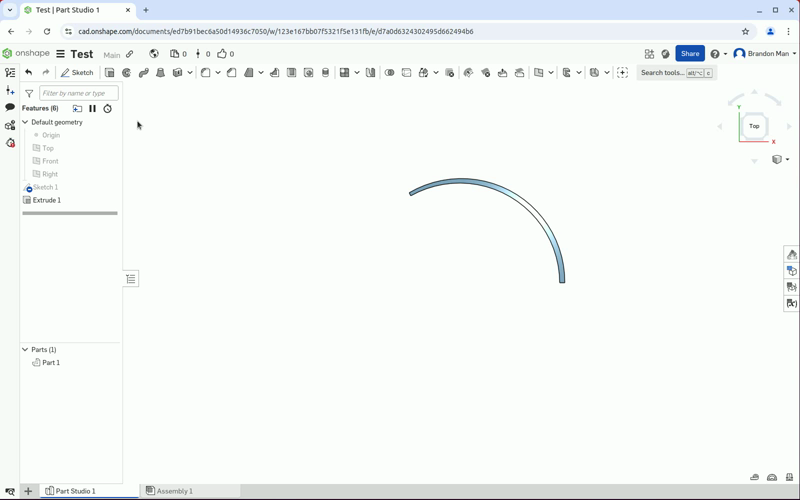
mouse_move(73, 189)
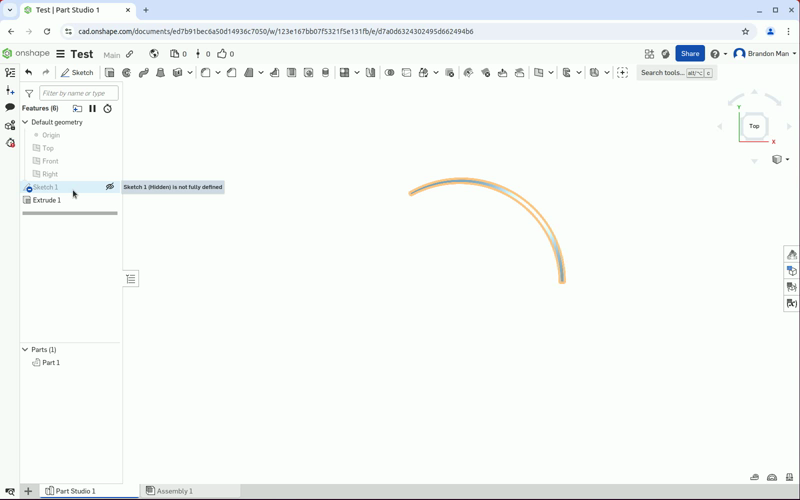
click(73, 189)
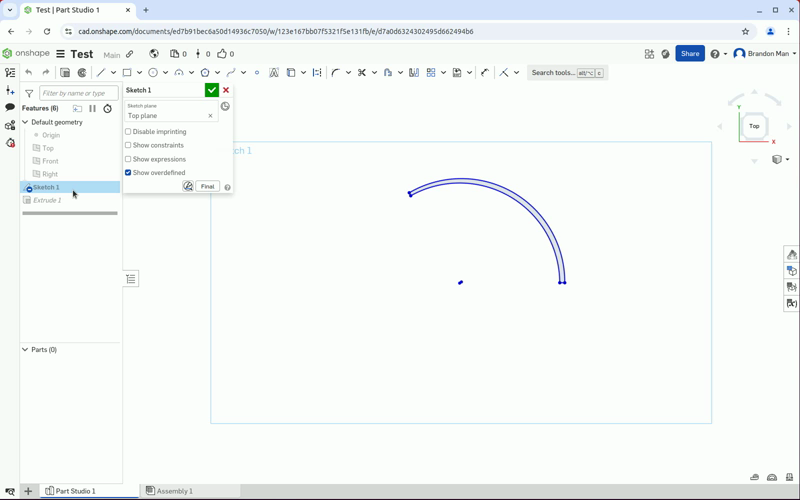
mouse_move(229, 92)
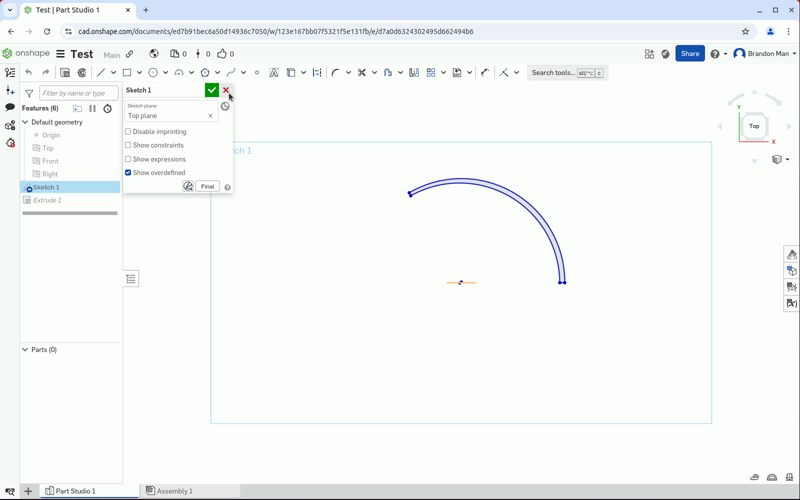
click(229, 92)
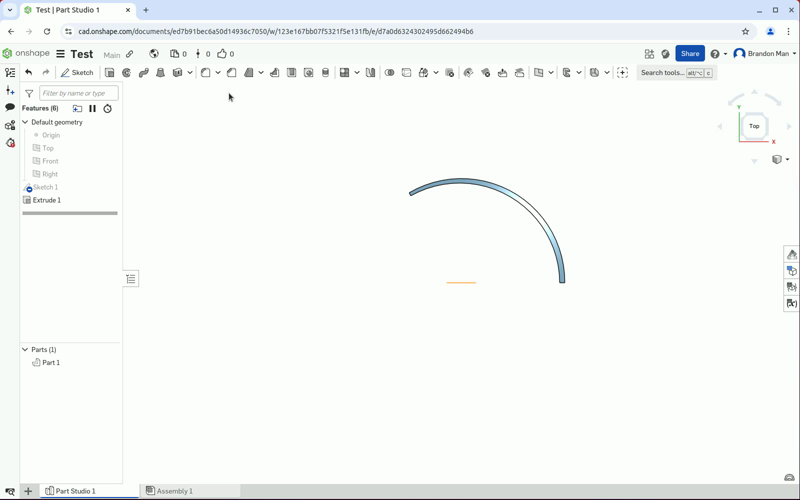
mouse_move(541, 75)
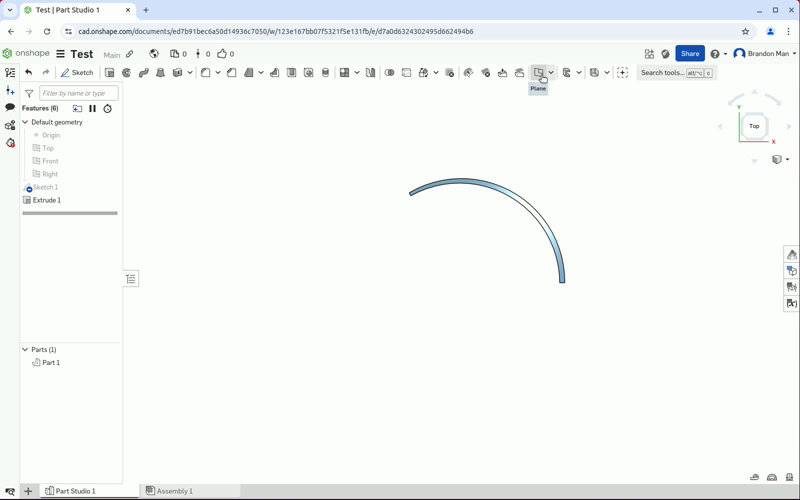
click(541, 75)
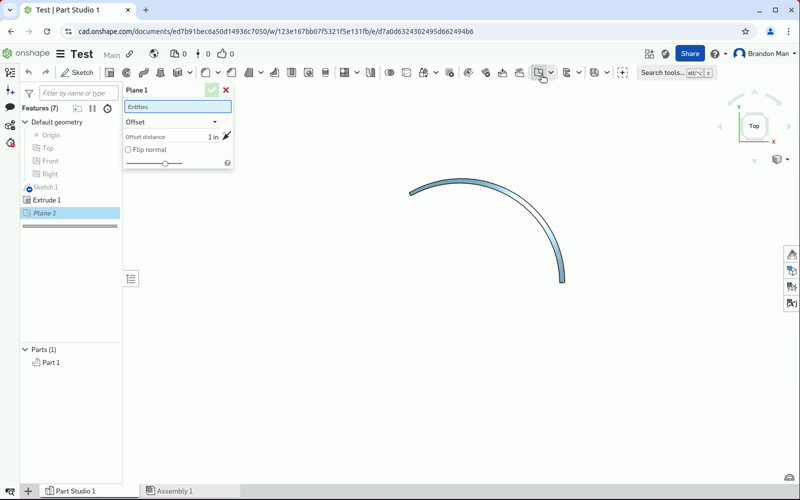
mouse_move(73, 150)
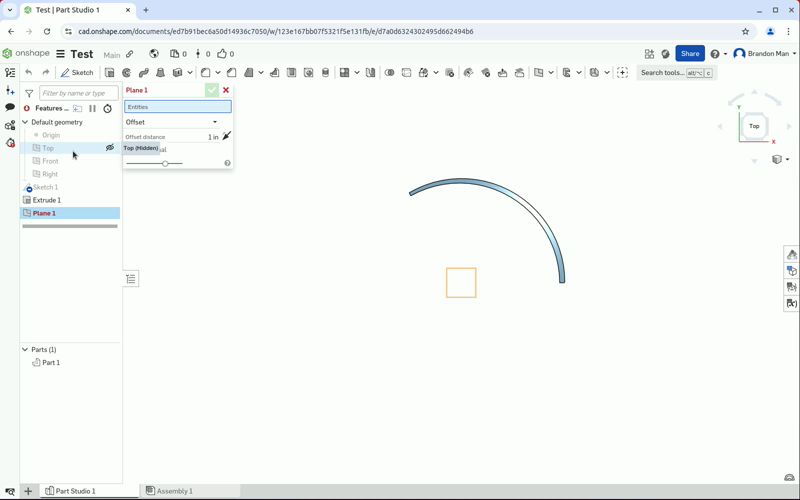
click(73, 150)
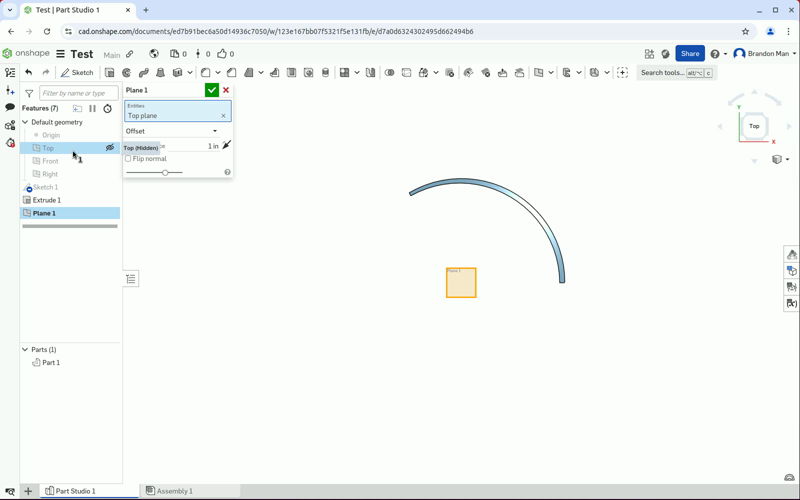
key(tab, 2)
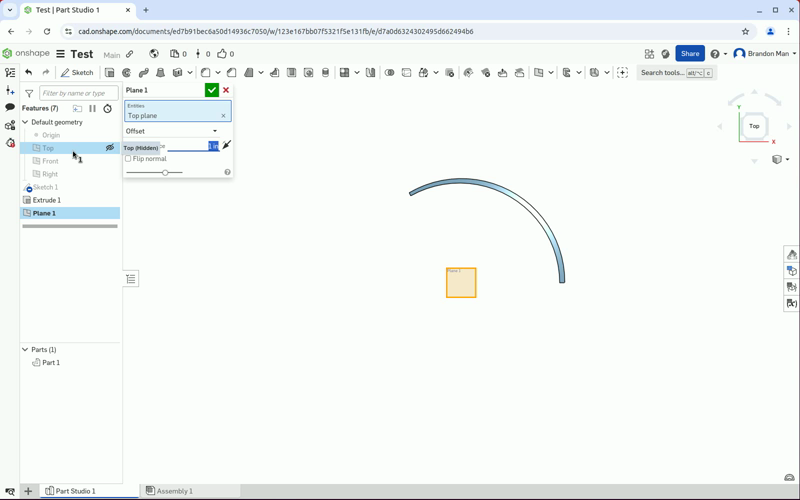
text(23.108)
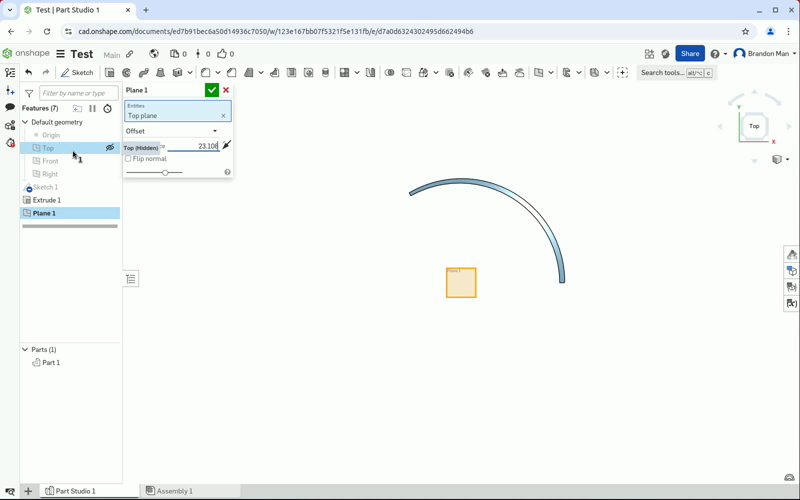
key(enter, 2)
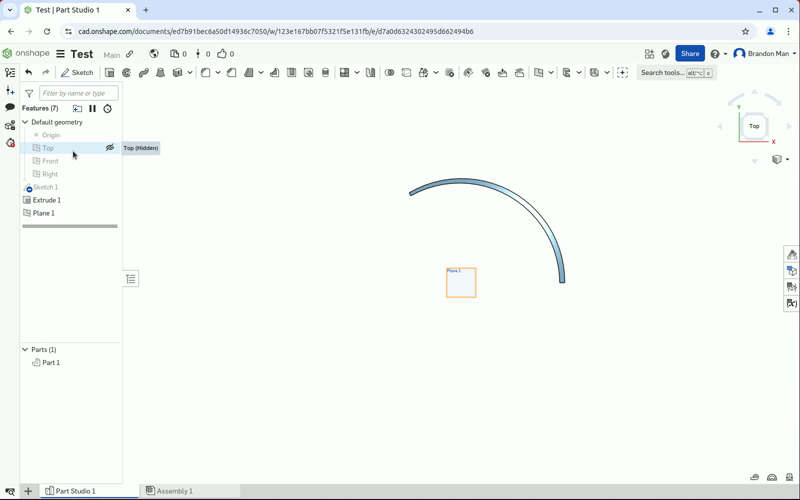
key(shift+s)
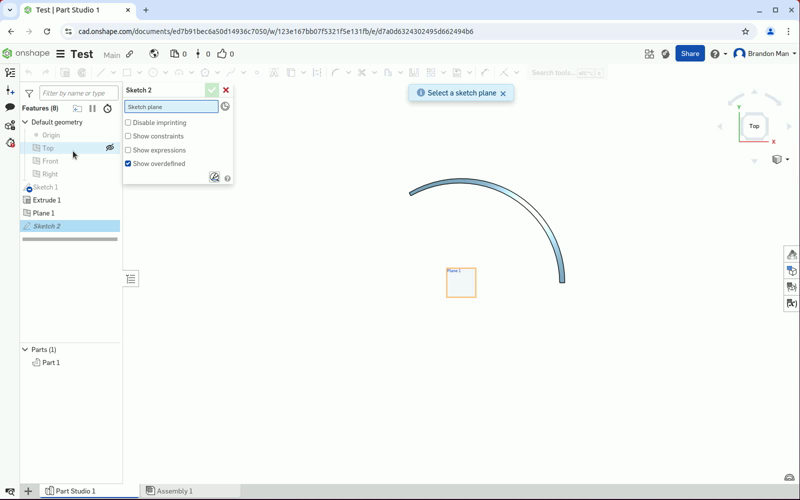
mouse_move(73, 215)
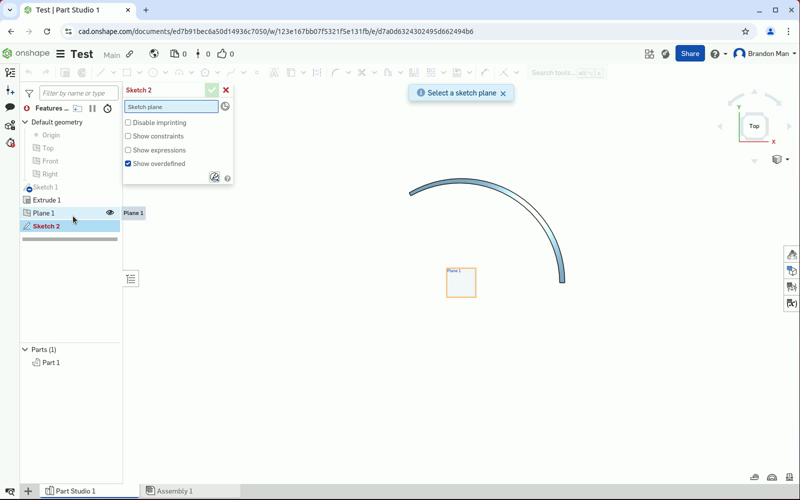
click(73, 215)
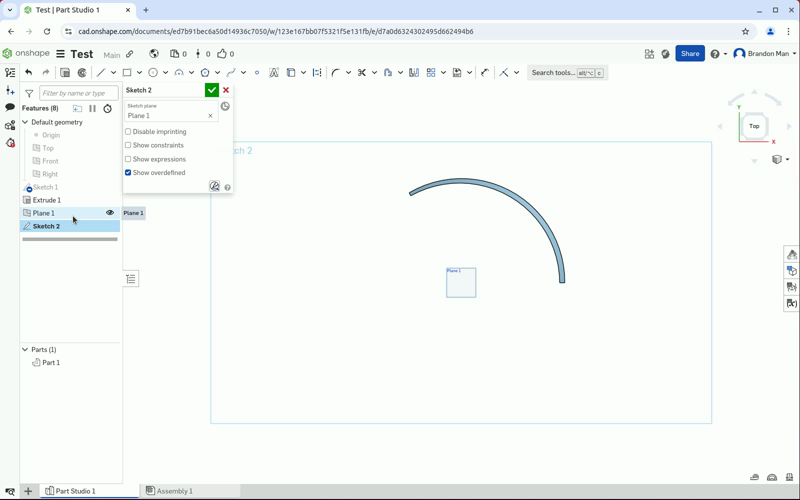
mouse_move(73, 352)
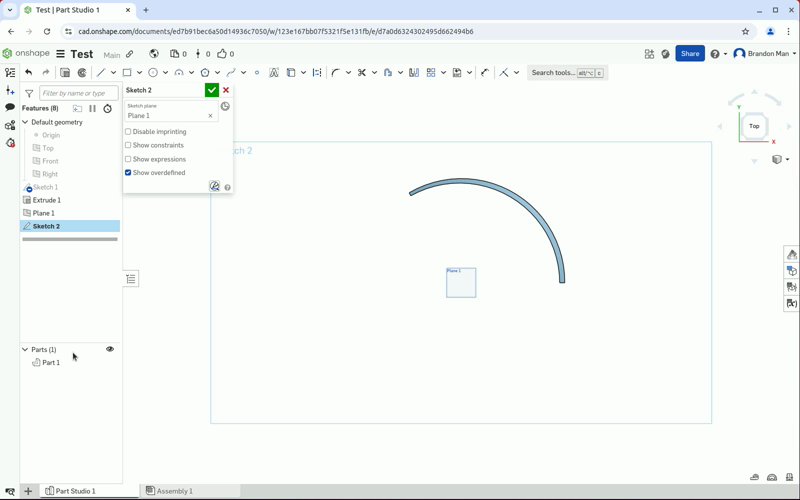
key(y)
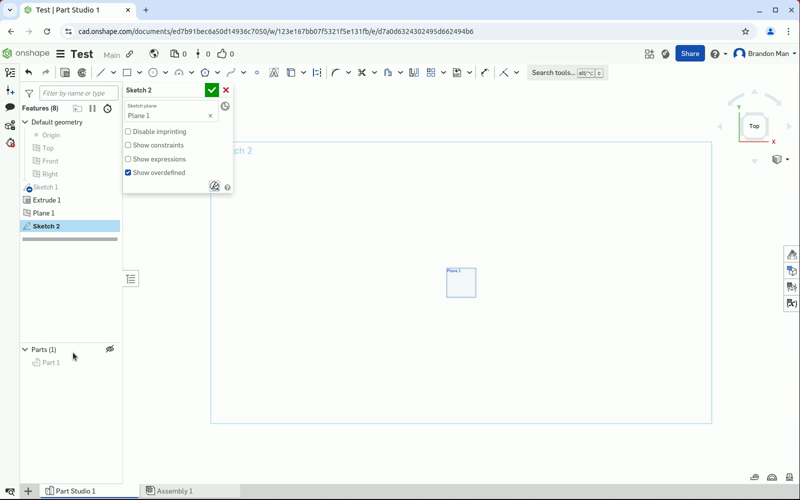
key(l)
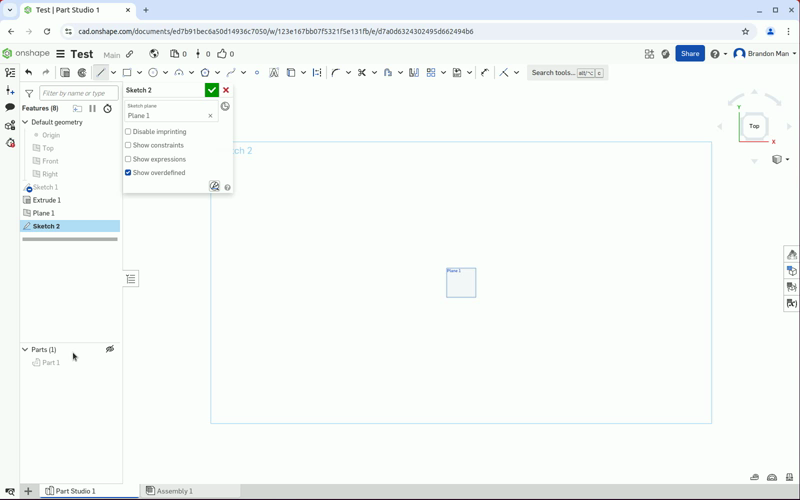
key_down(shift)
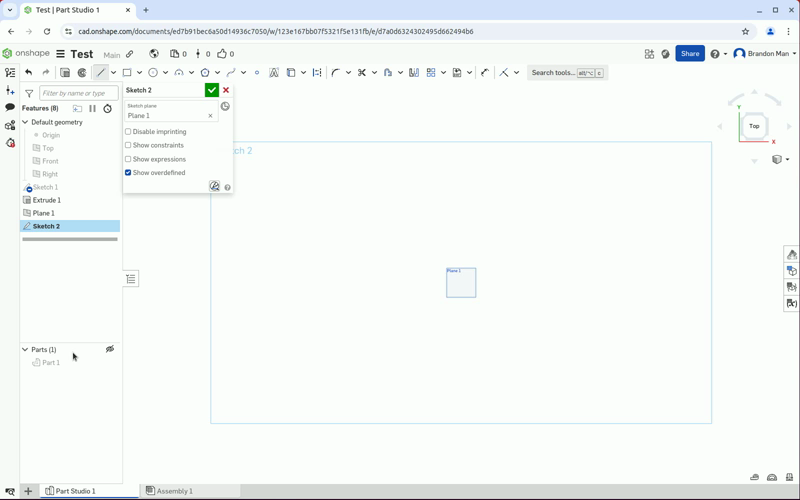
mouse_move(401, 199)
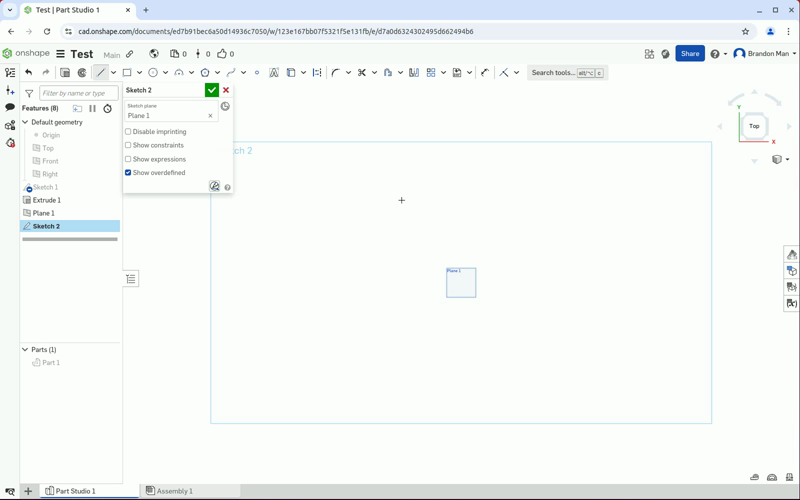
click(401, 199)
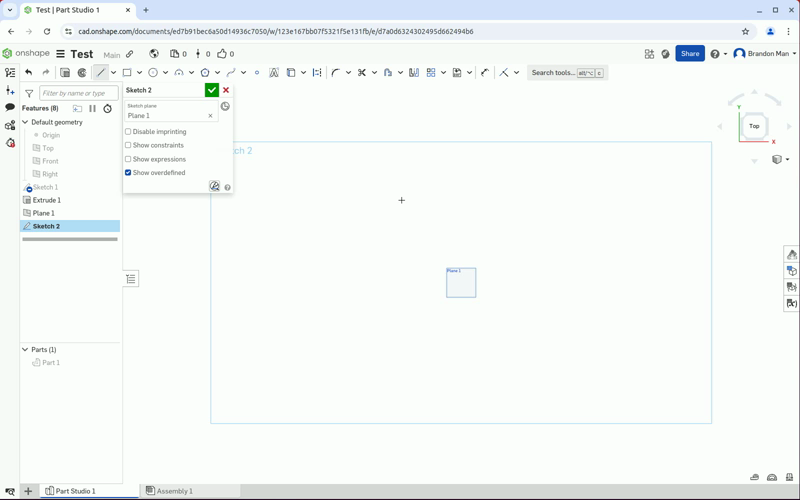
key_up(shift)
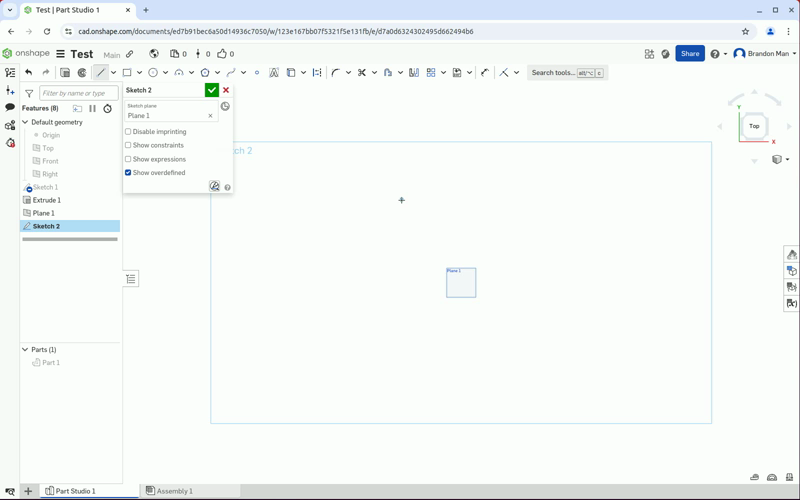
key_down(shift)
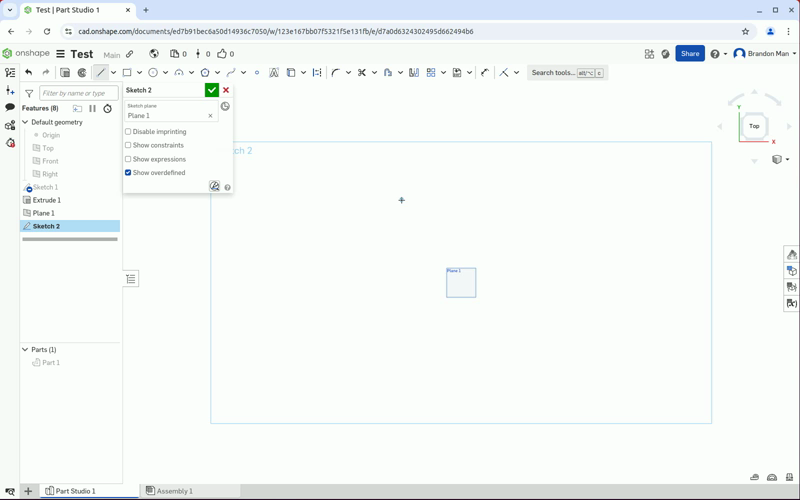
mouse_move(431, 199)
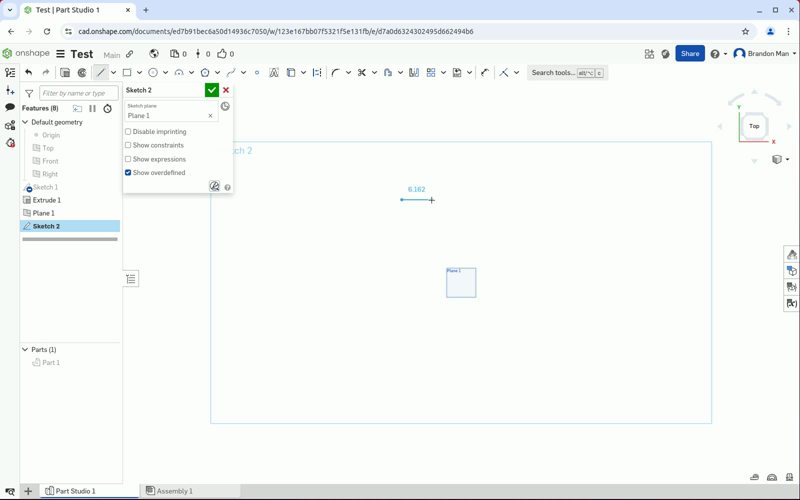
mouse_move(403, 201)
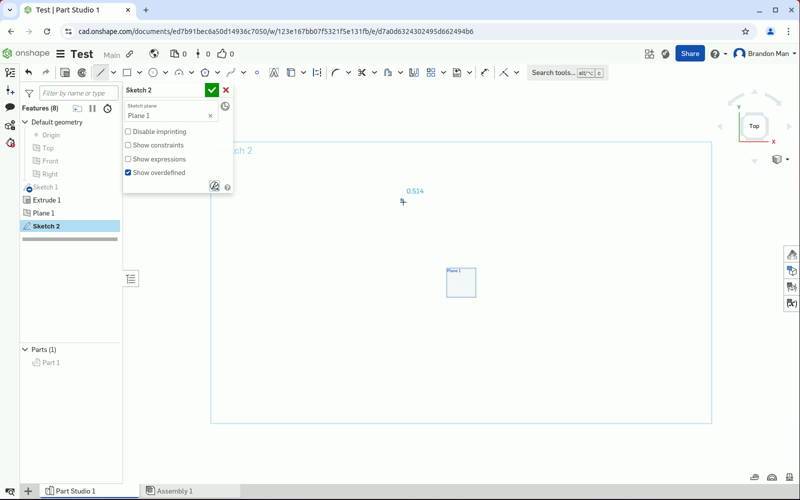
scroll(6)
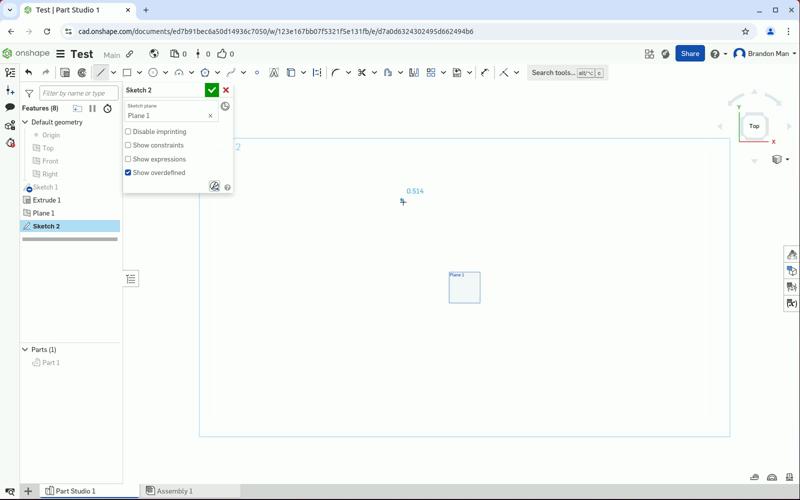
scroll(6)
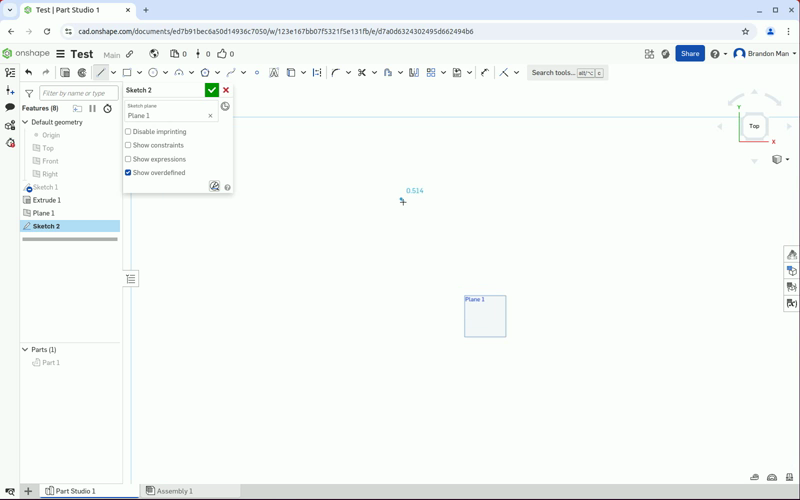
scroll(6)
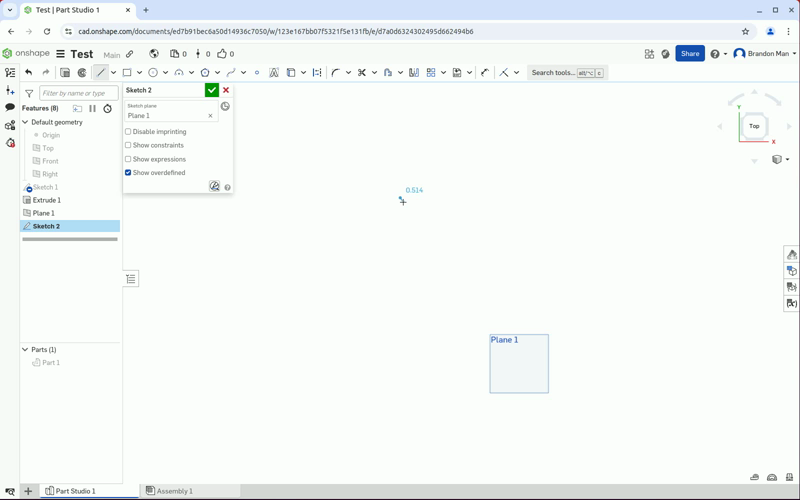
scroll(6)
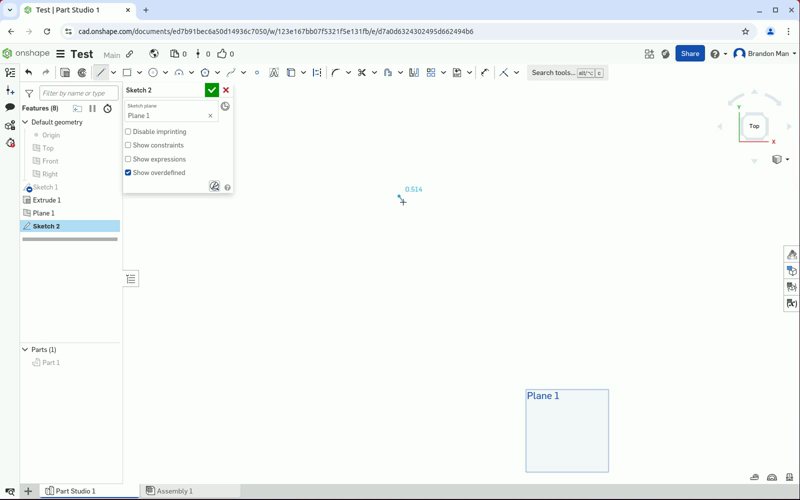
scroll(6)
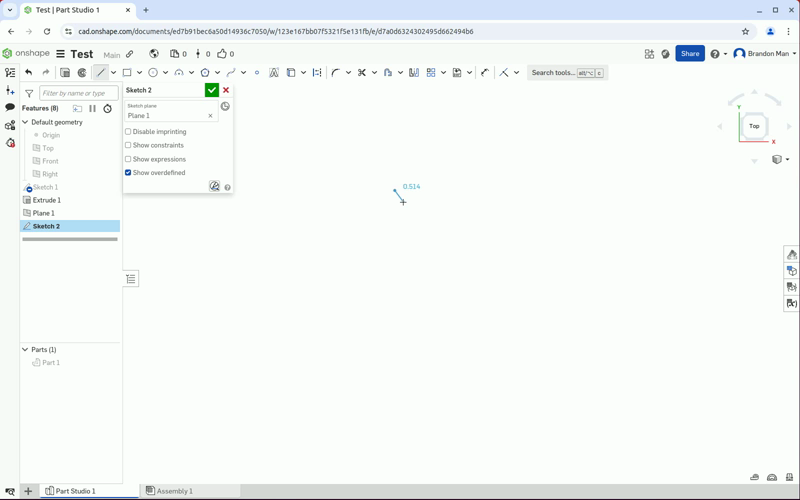
scroll(6)
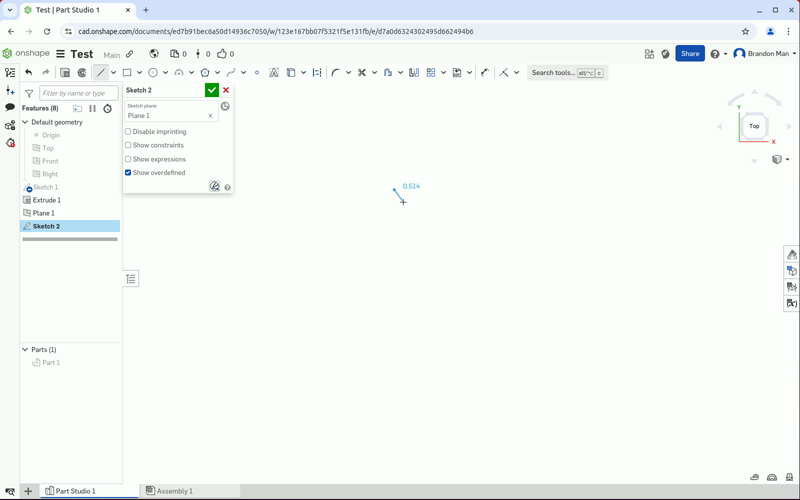
scroll(6)
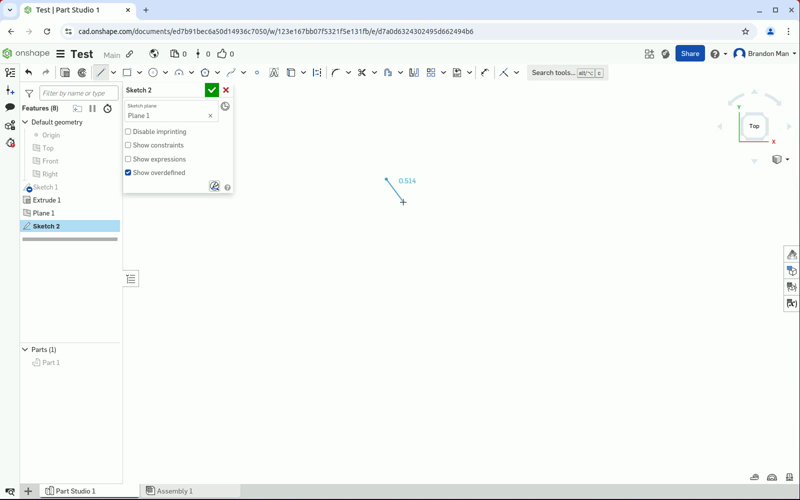
click(403, 201)
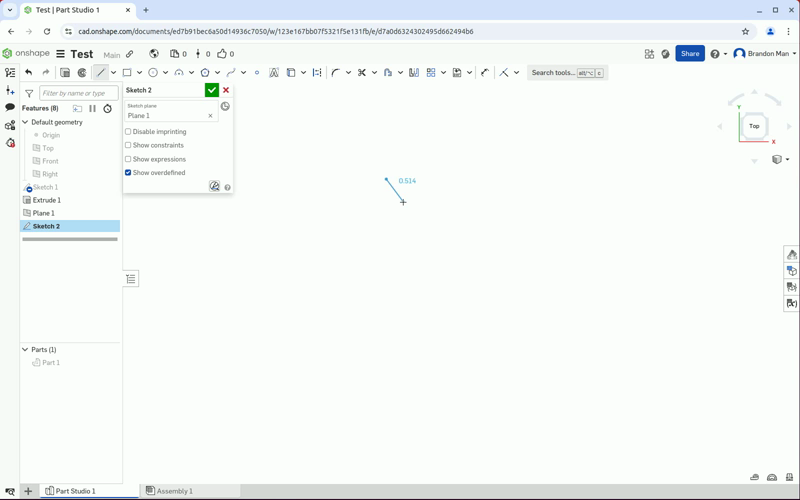
scroll(-6)
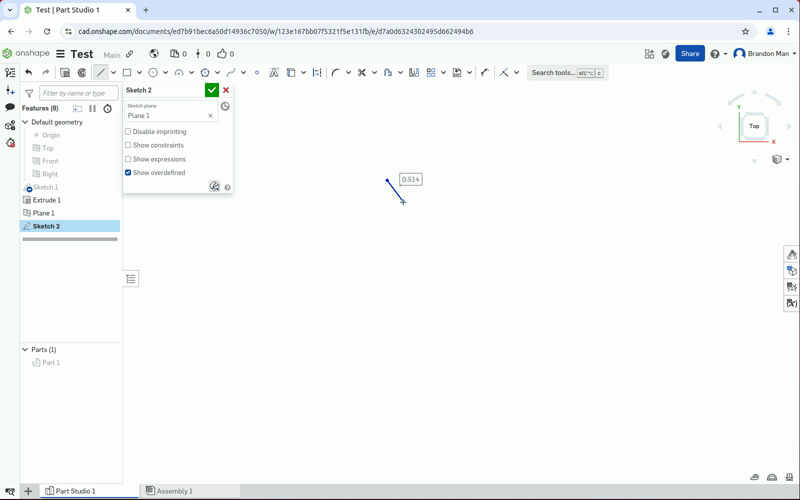
scroll(-6)
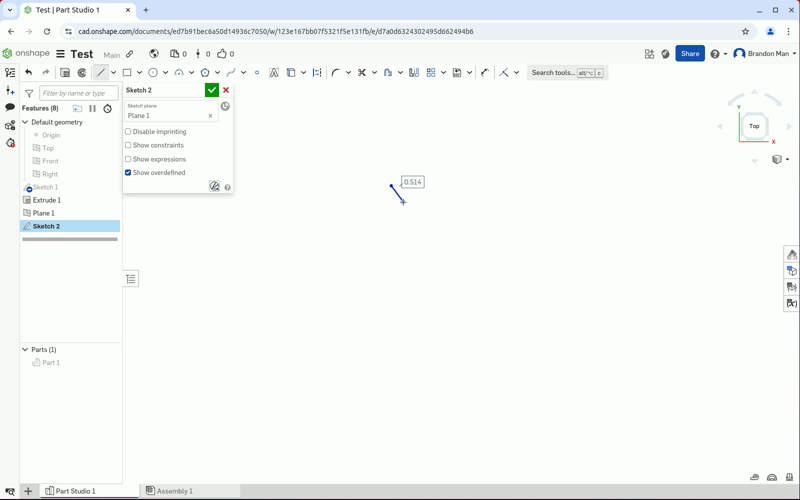
scroll(-6)
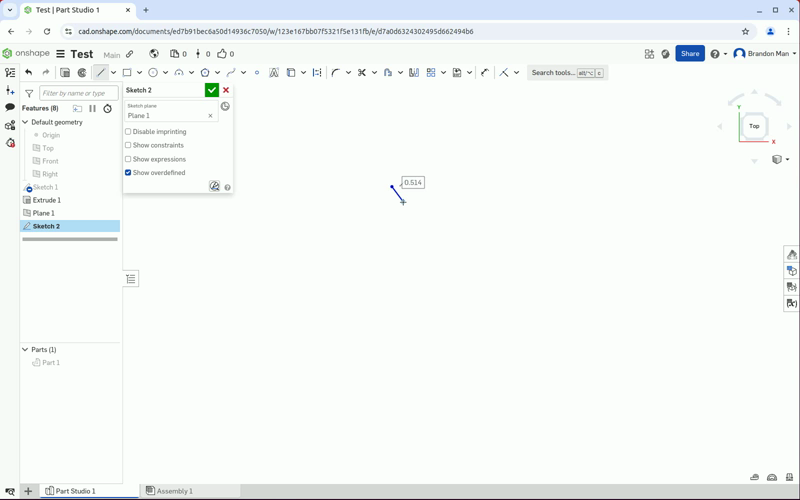
scroll(-6)
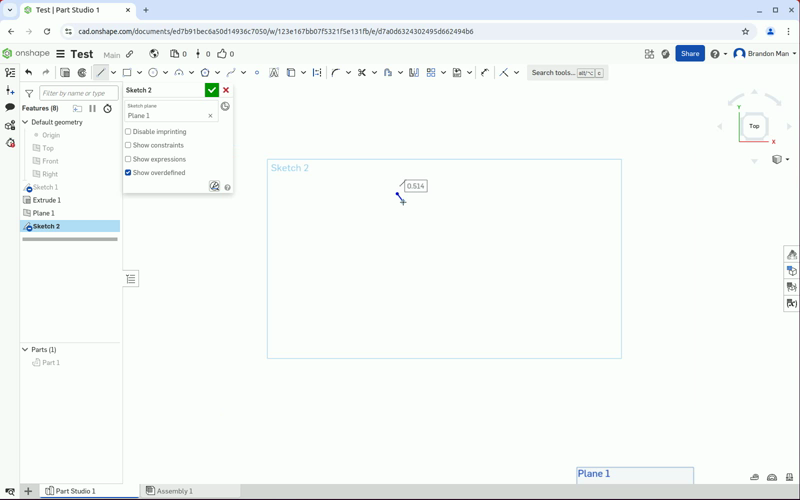
scroll(-6)
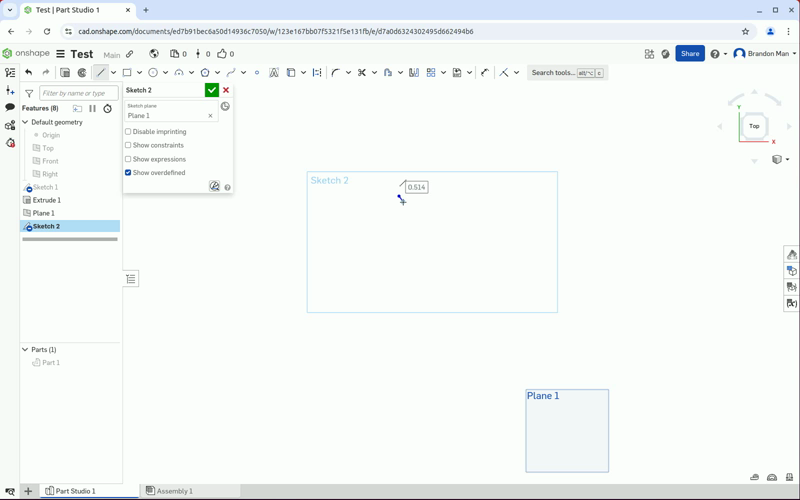
scroll(-6)
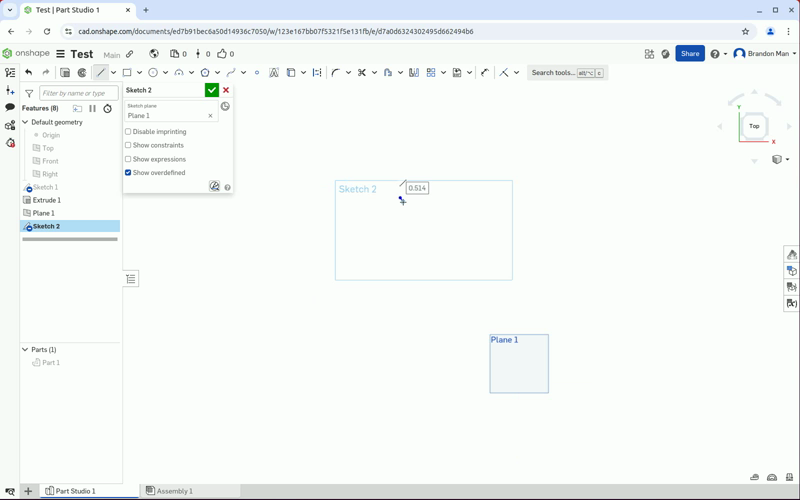
scroll(-6)
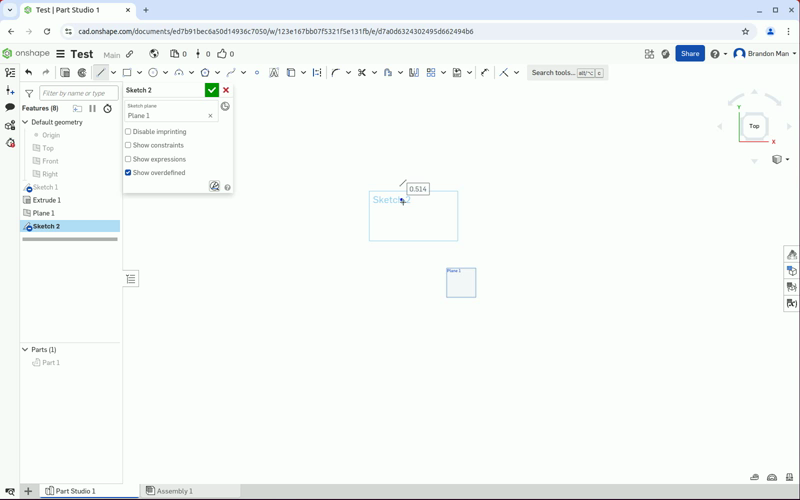
key_up(shift)
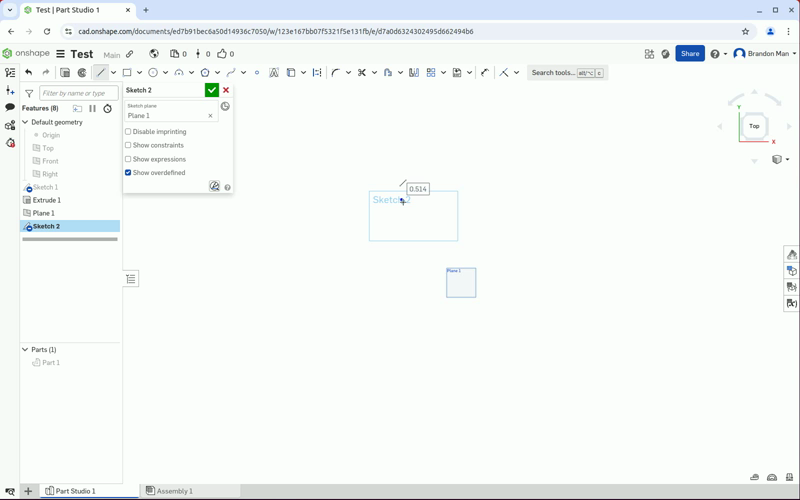
key(esc)
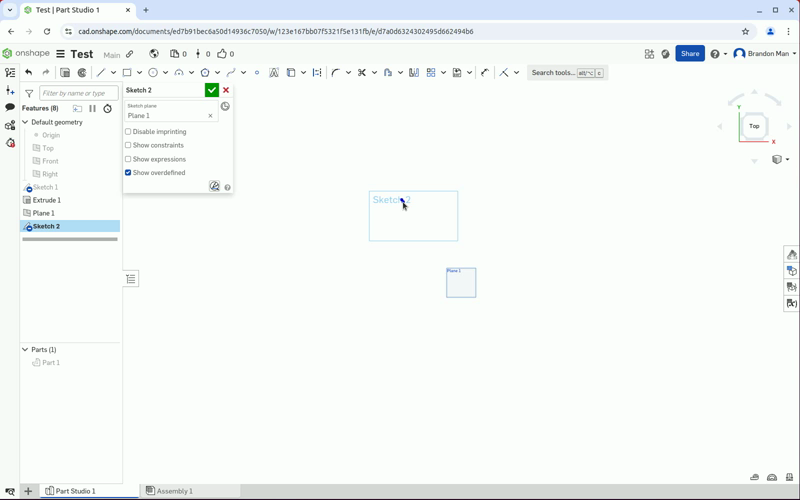
key(a)
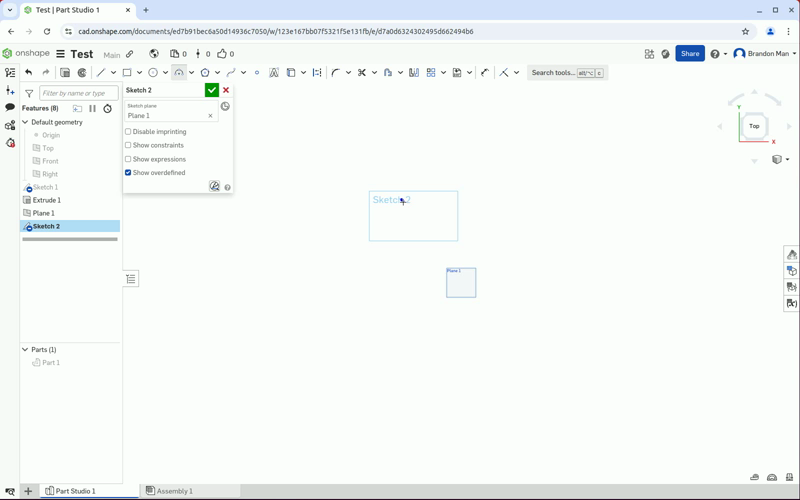
mouse_move(403, 201)
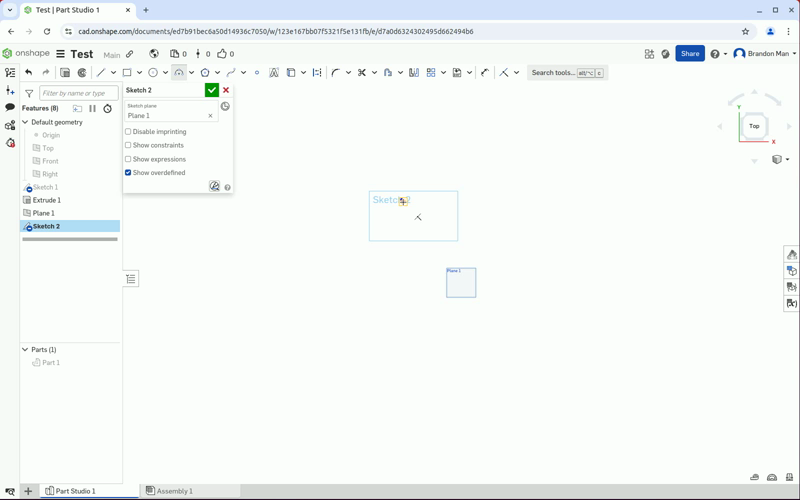
scroll(6)
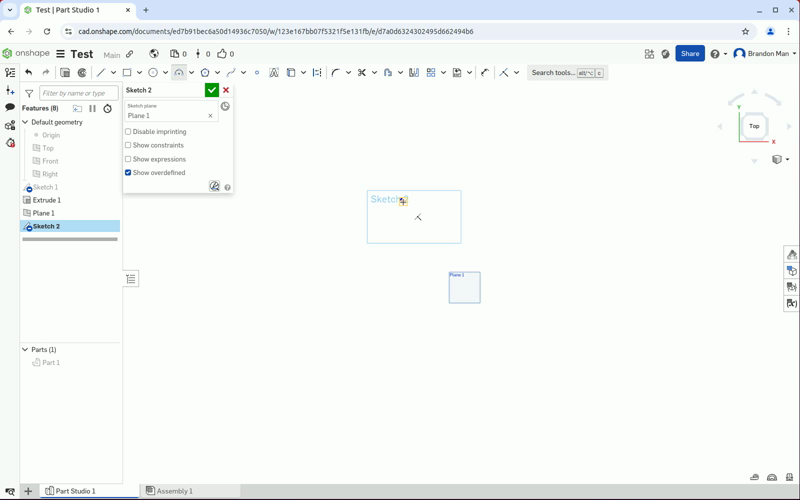
scroll(6)
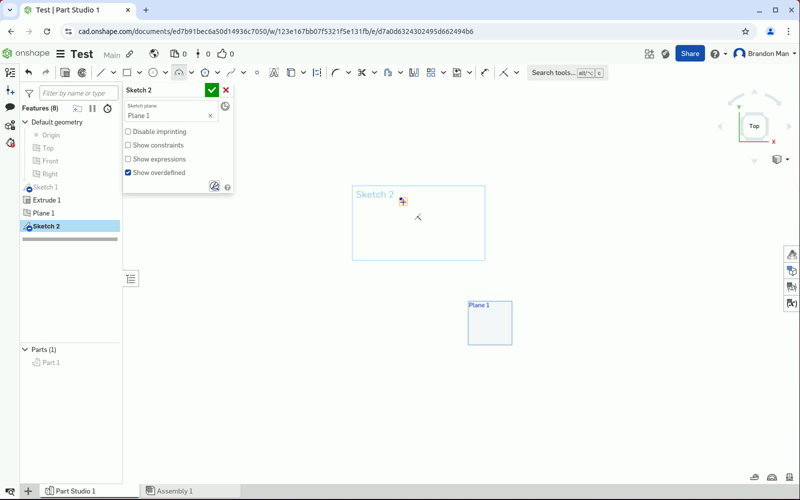
scroll(6)
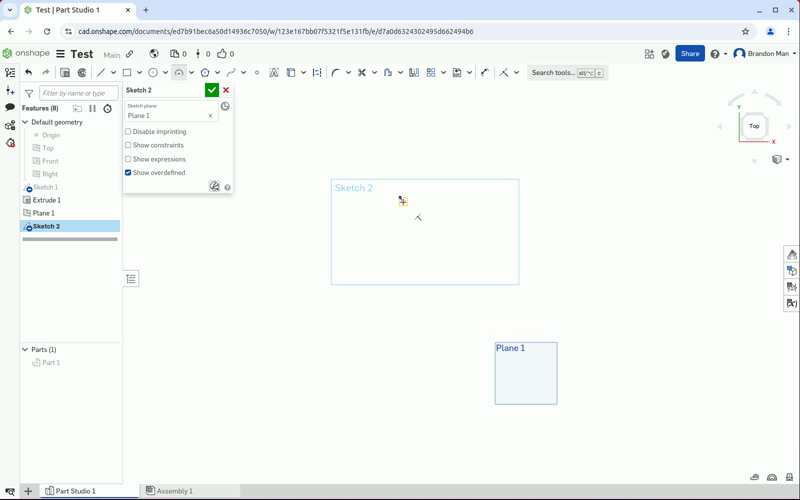
scroll(6)
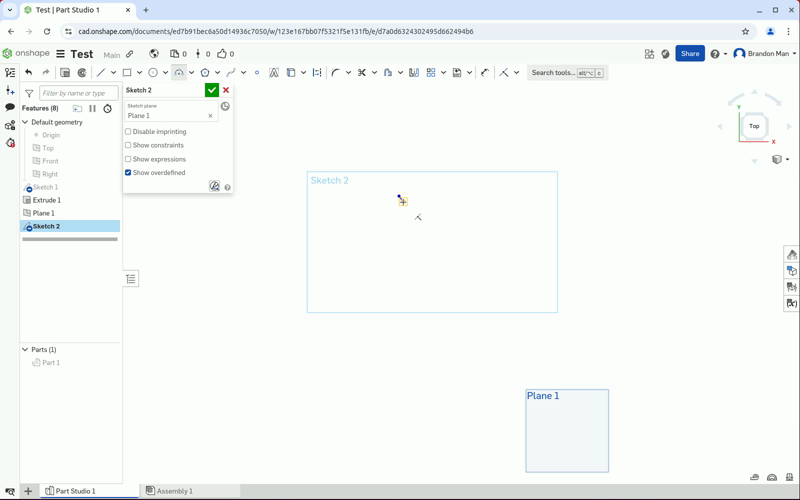
scroll(6)
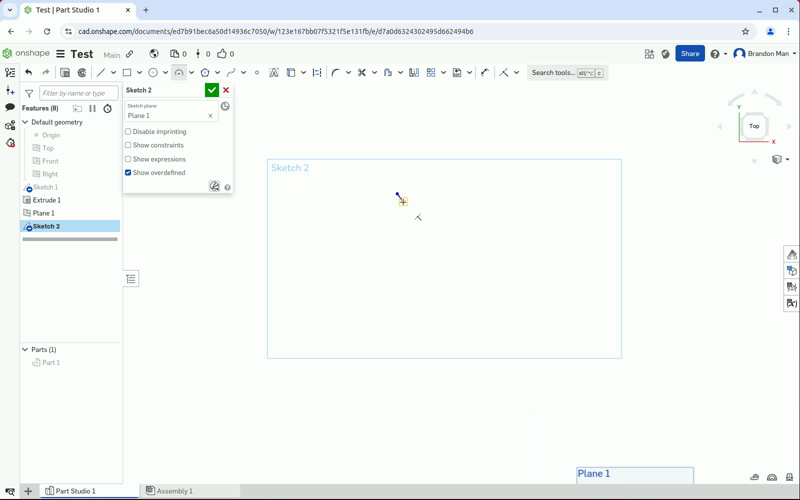
scroll(6)
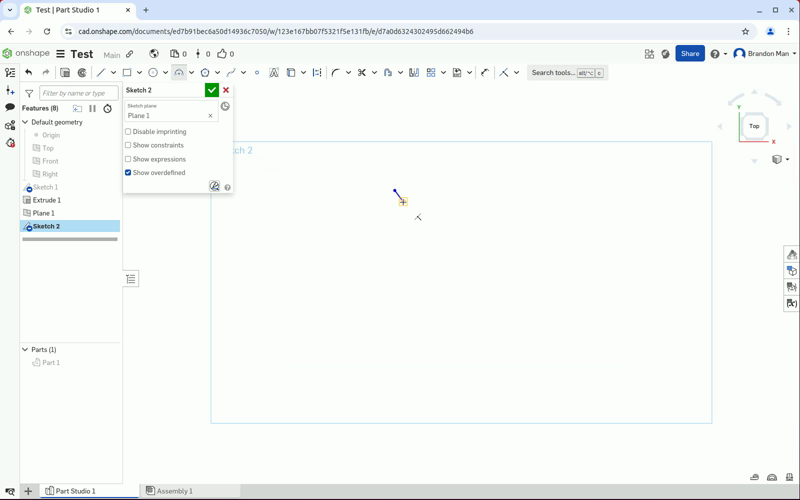
scroll(6)
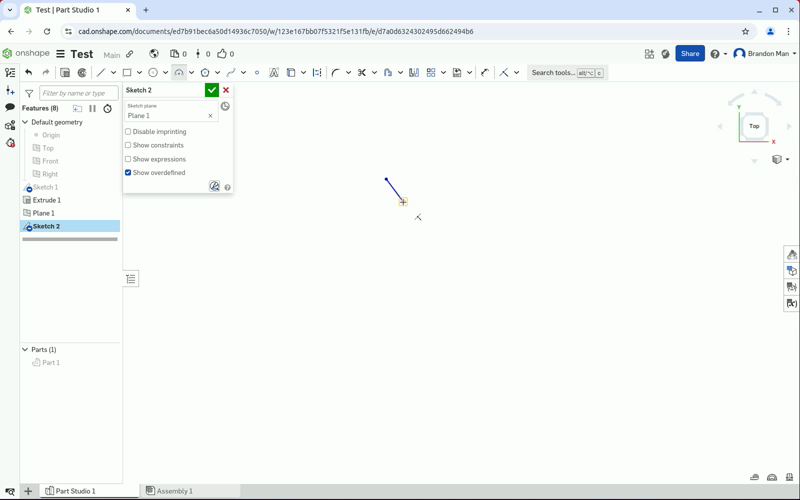
click(403, 201)
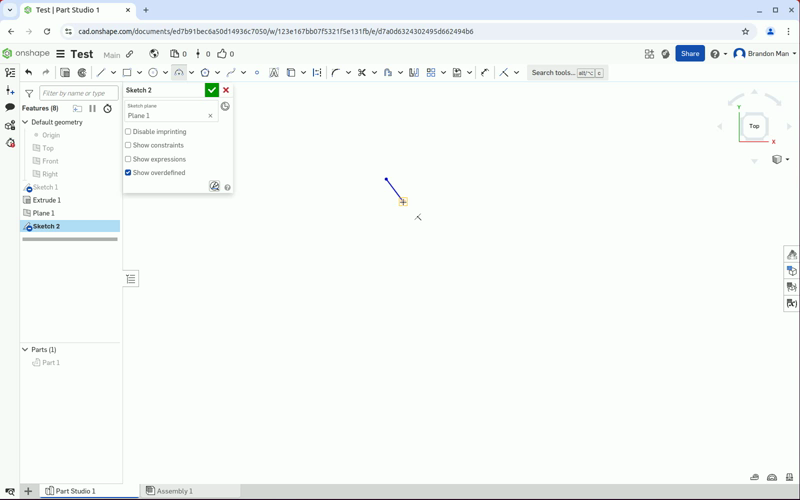
scroll(-6)
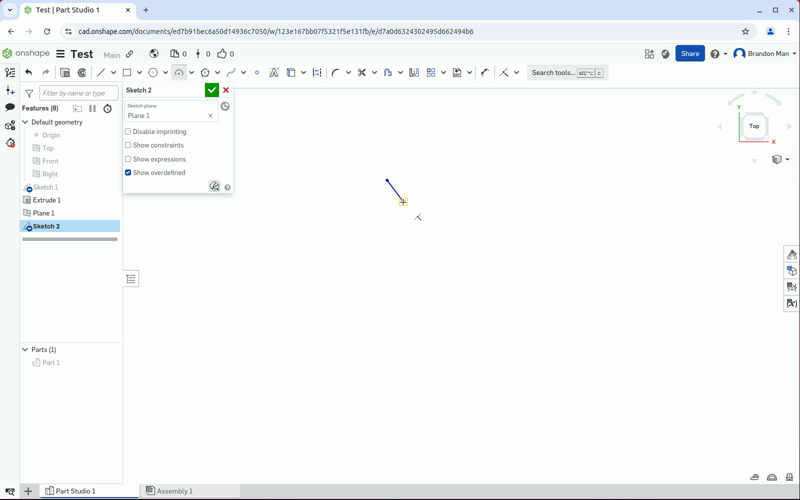
scroll(-6)
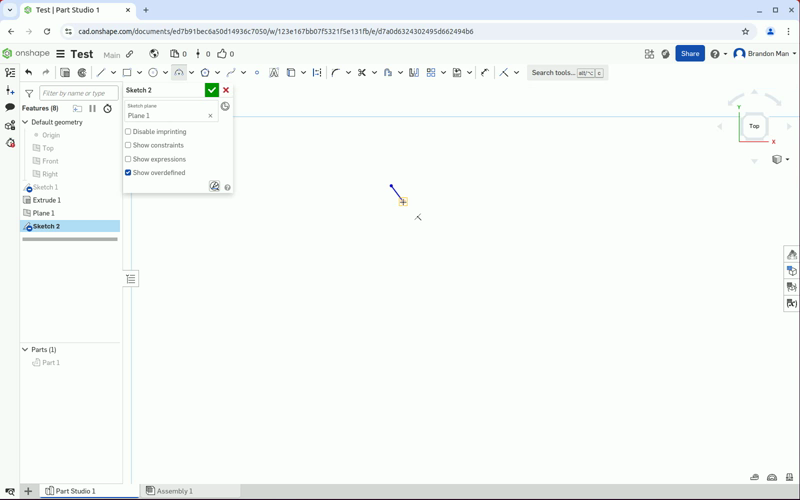
scroll(-6)
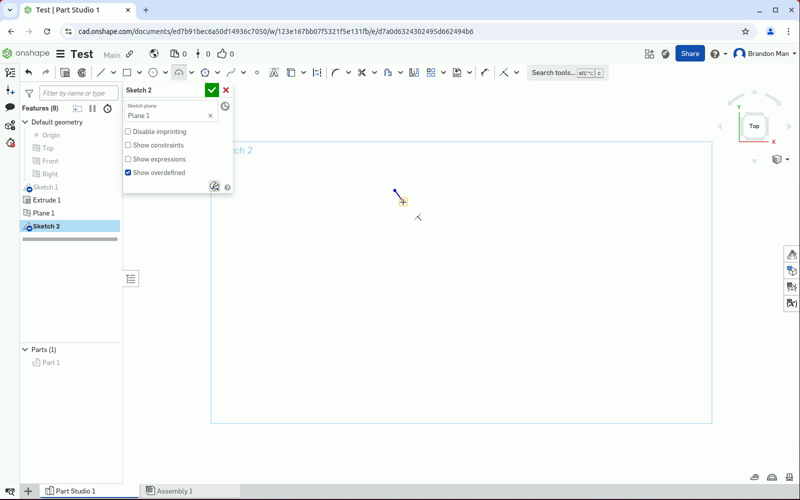
scroll(-6)
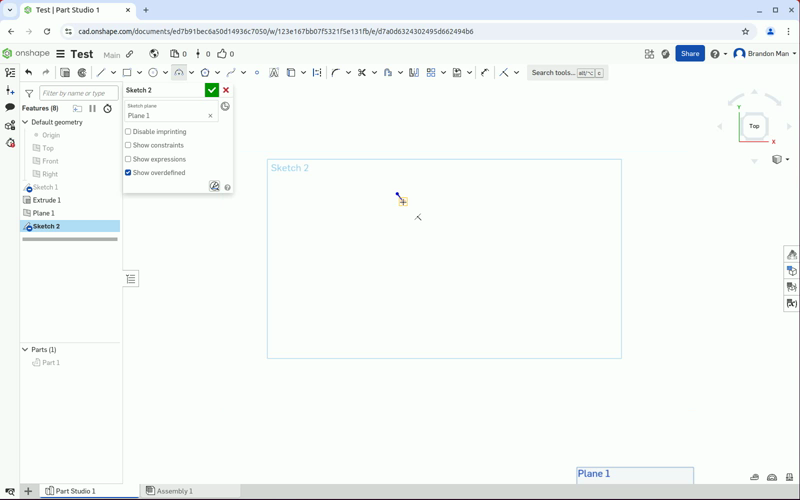
scroll(-6)
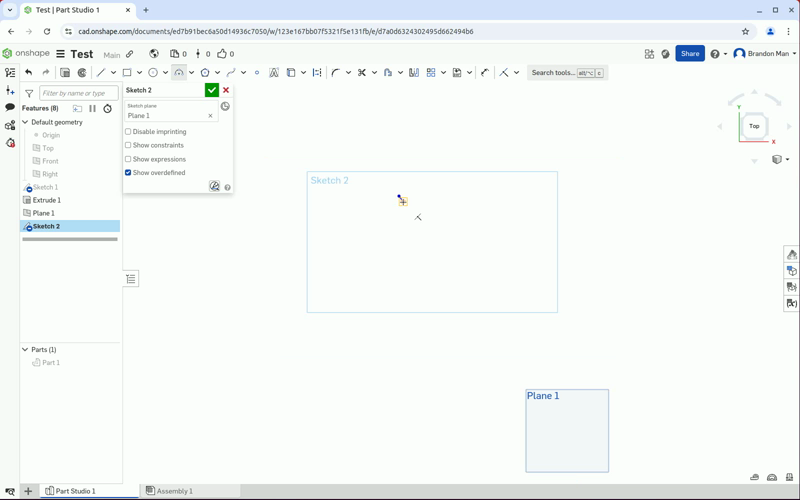
scroll(-6)
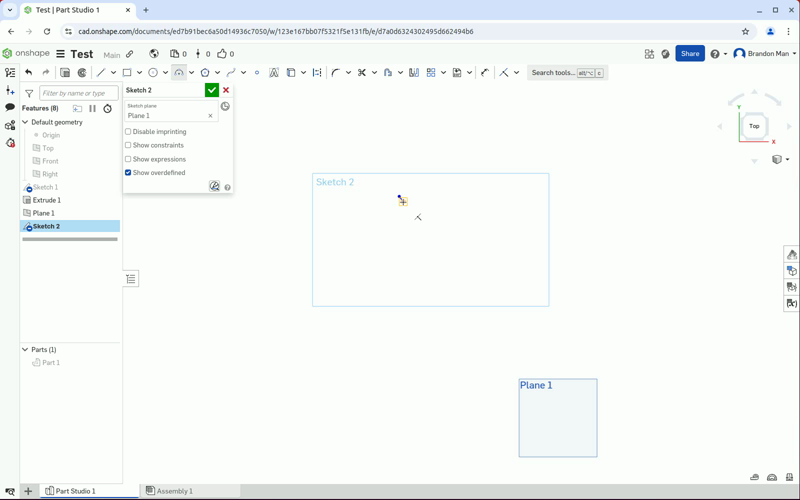
scroll(-6)
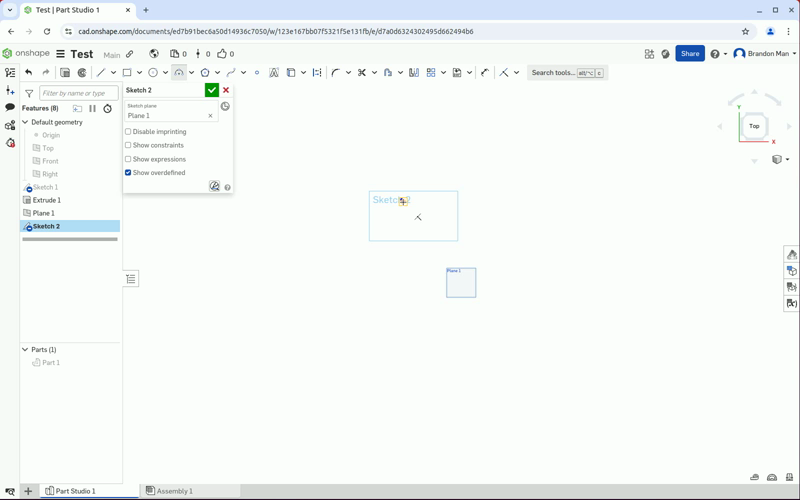
key_down(shift)
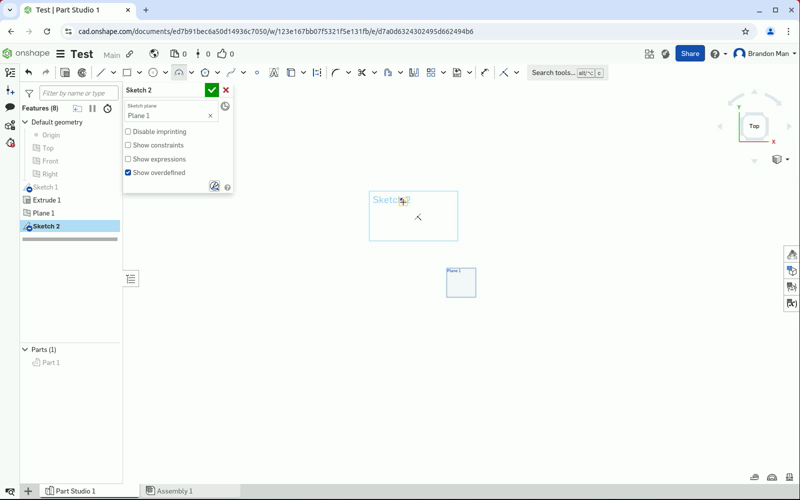
mouse_move(411, 196)
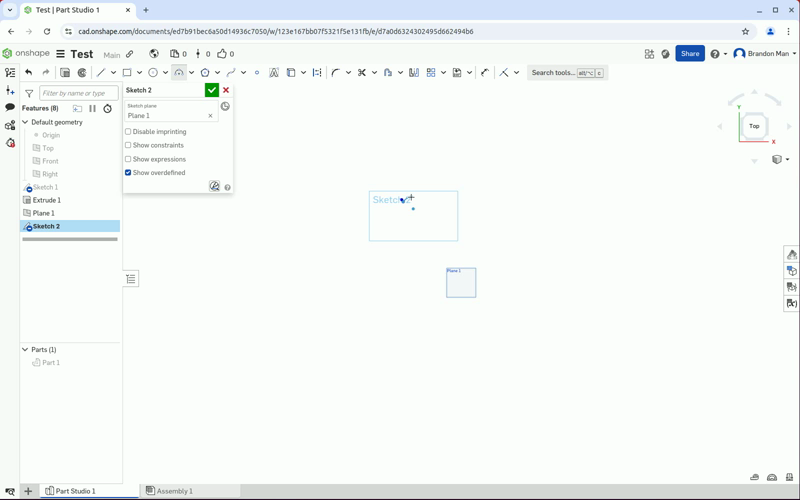
click(411, 196)
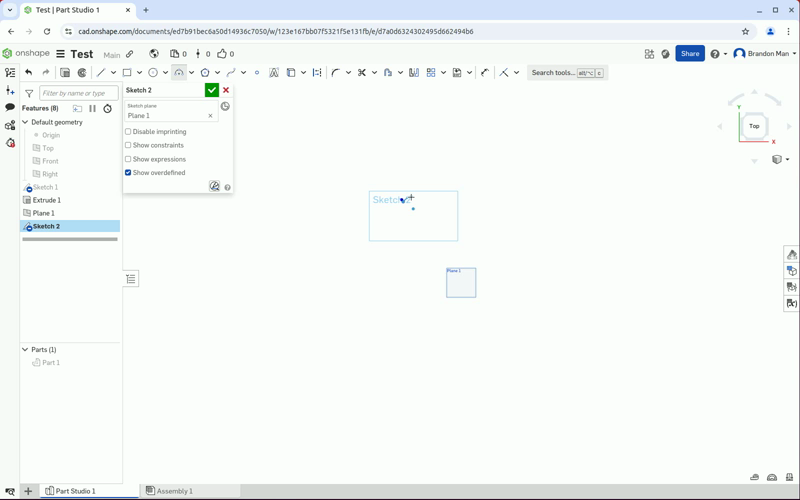
mouse_move(407, 198)
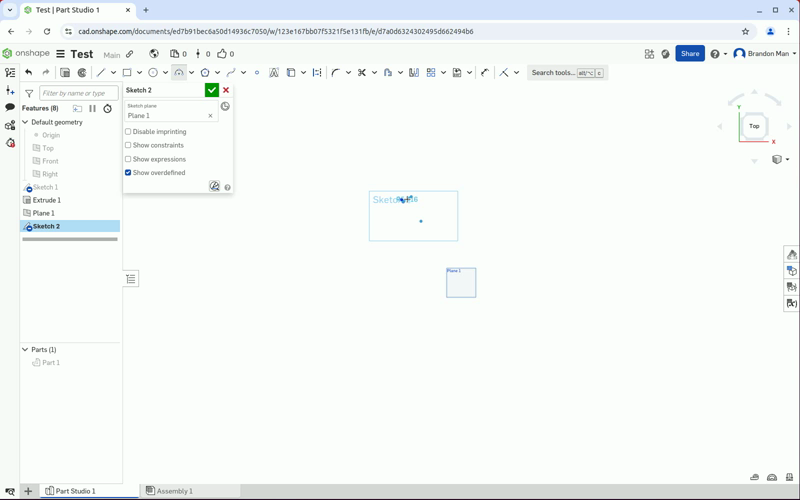
click(407, 198)
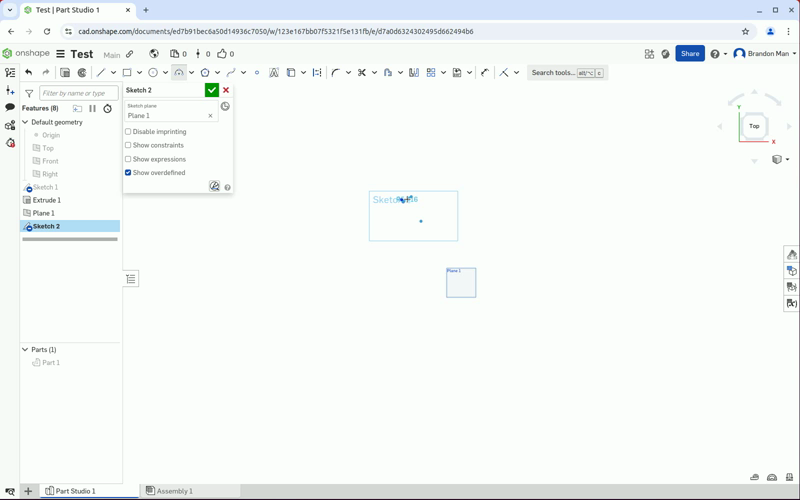
key_up(shift)
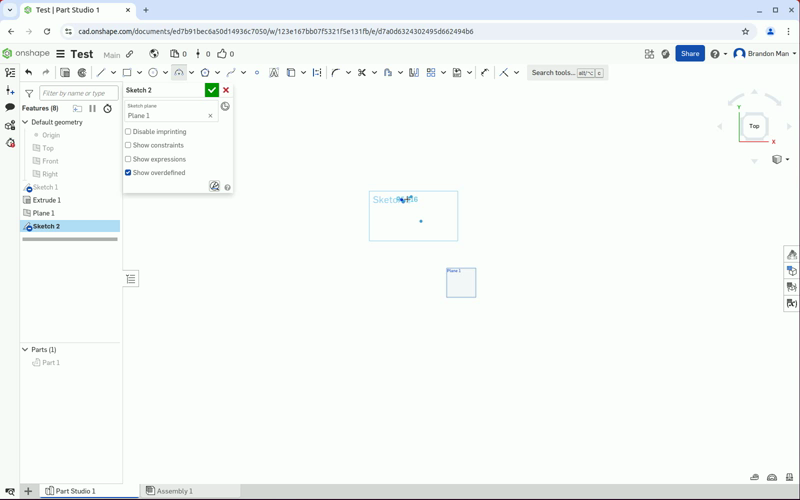
key(esc)
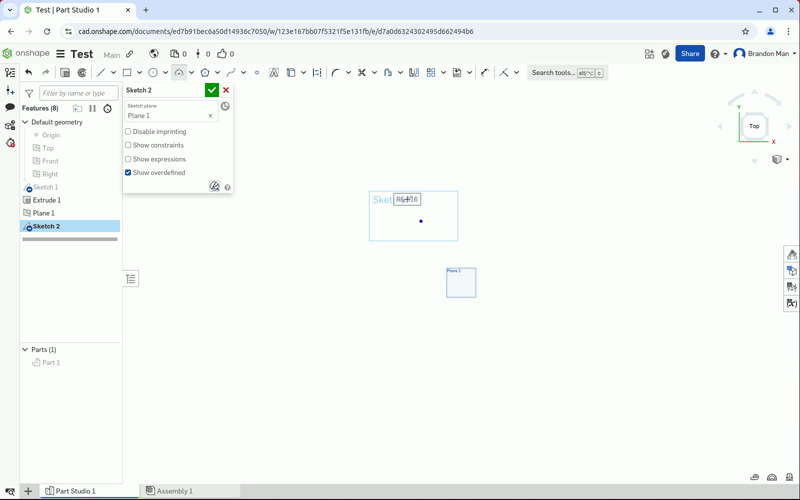
key(l)
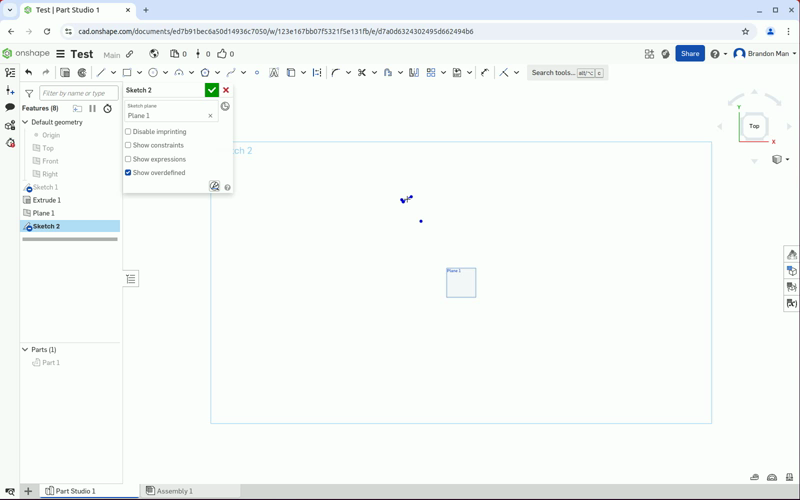
mouse_move(411, 196)
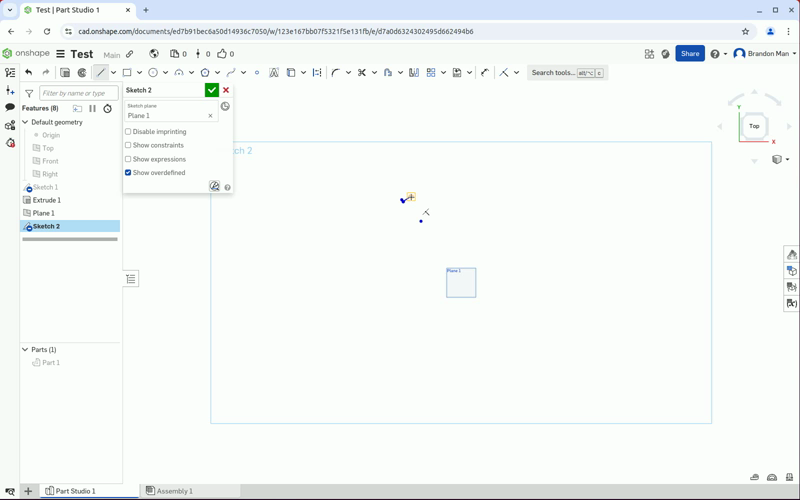
click(411, 196)
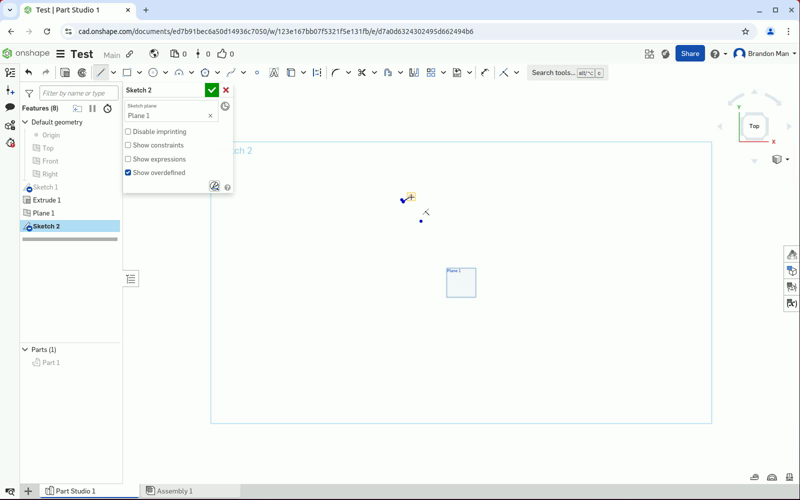
key_down(shift)
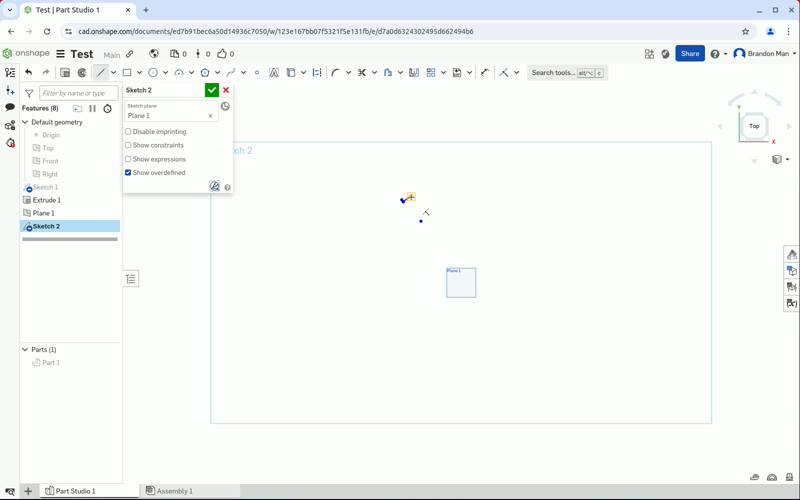
mouse_move(441, 196)
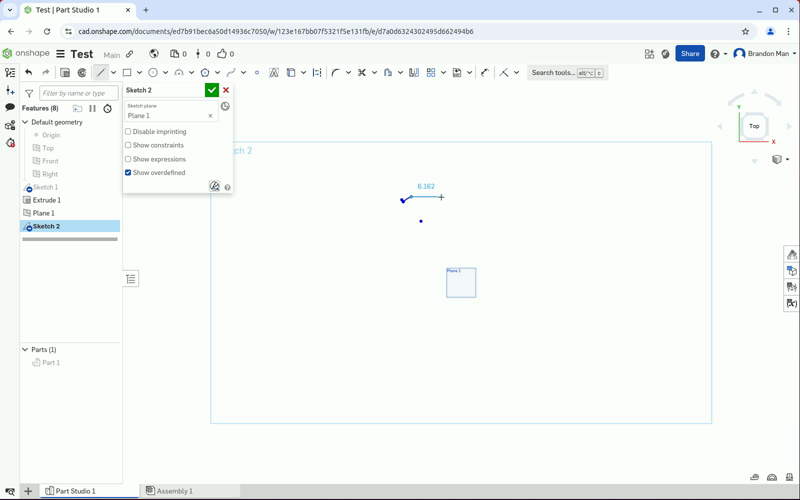
mouse_move(410, 194)
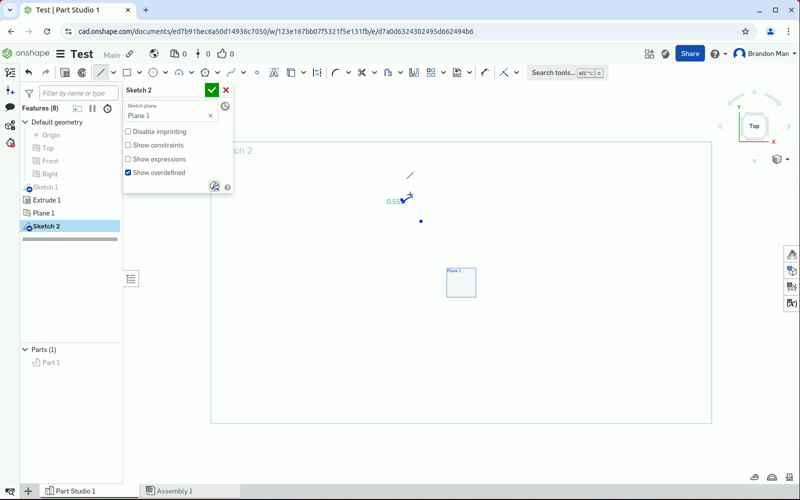
scroll(6)
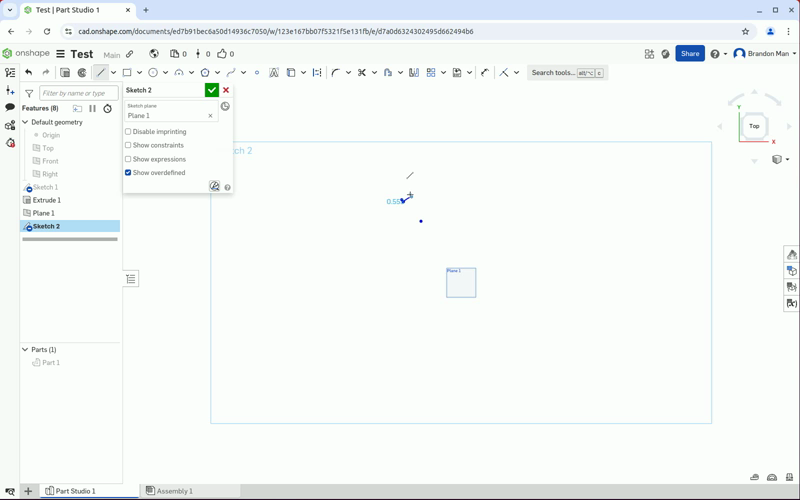
scroll(6)
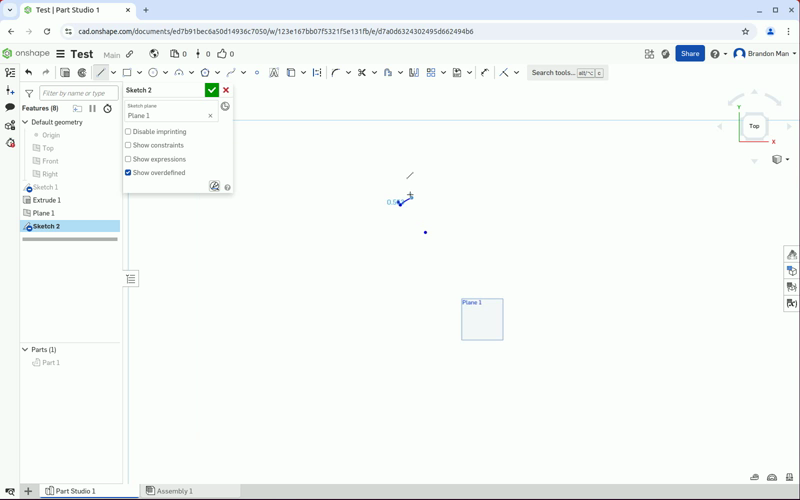
scroll(6)
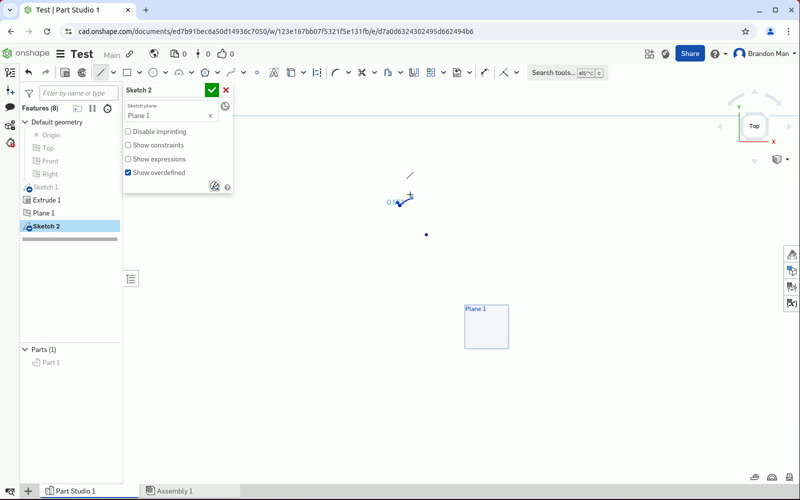
scroll(6)
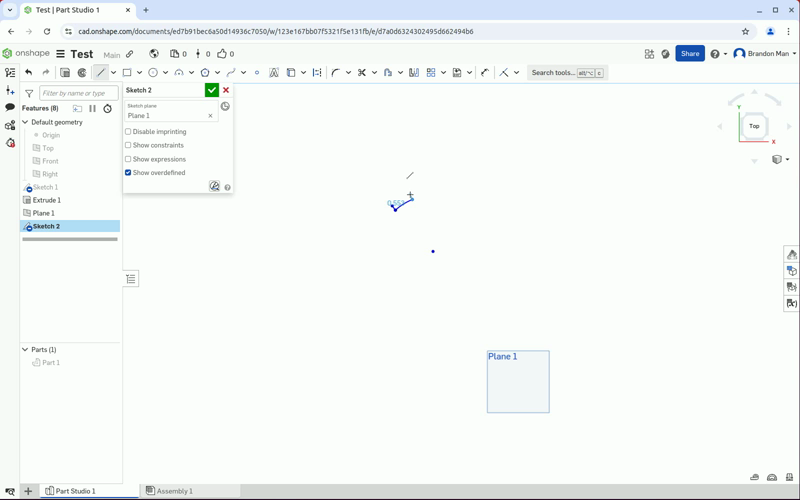
scroll(6)
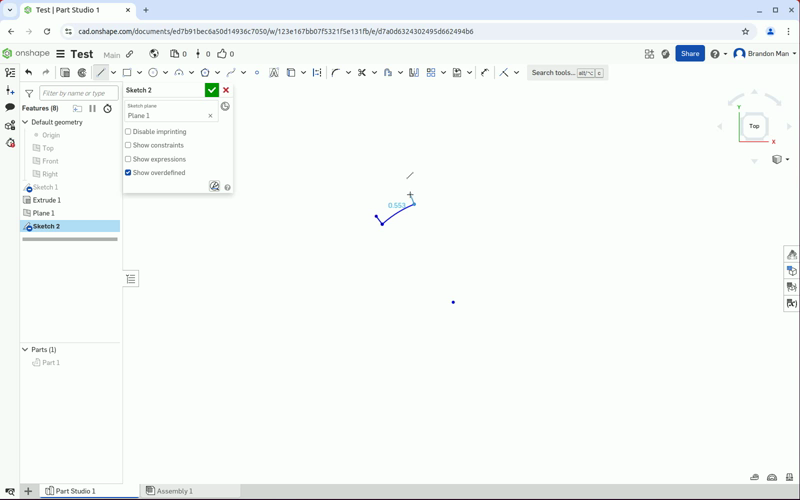
scroll(6)
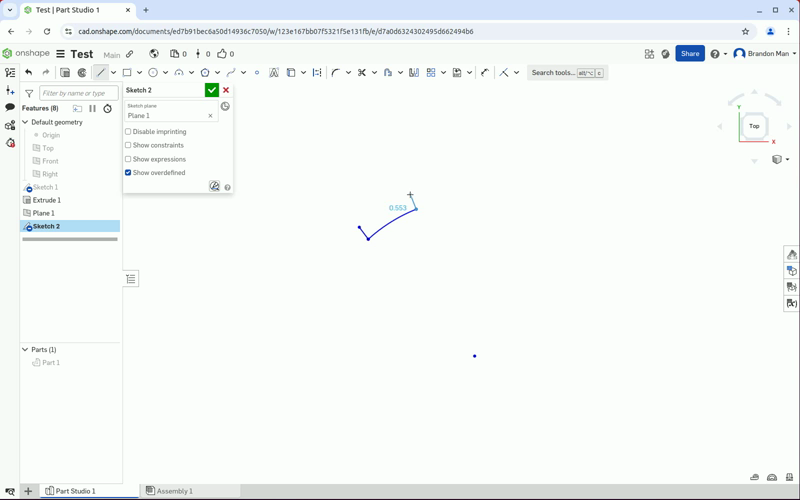
scroll(6)
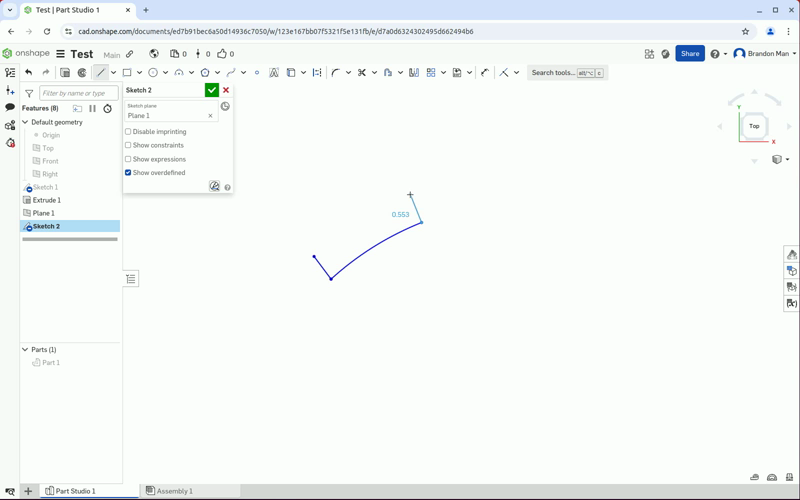
click(410, 194)
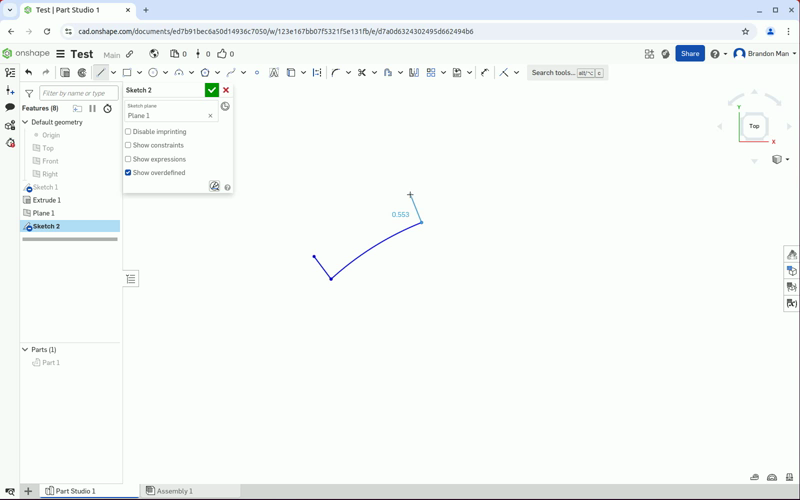
scroll(-6)
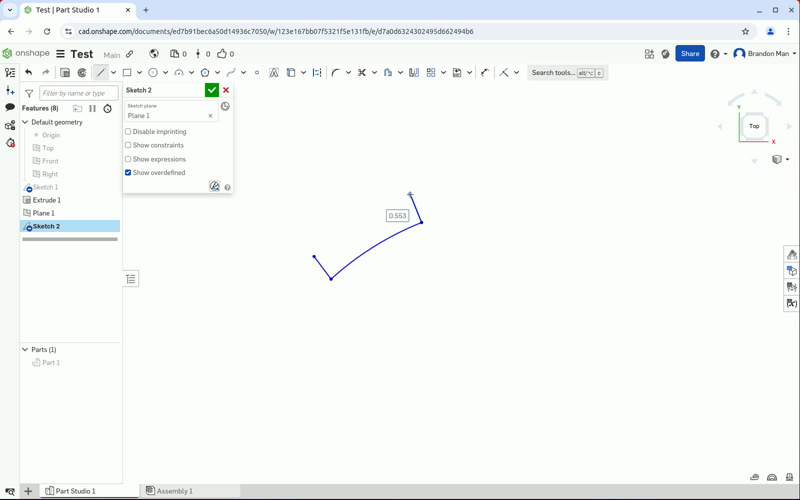
scroll(-6)
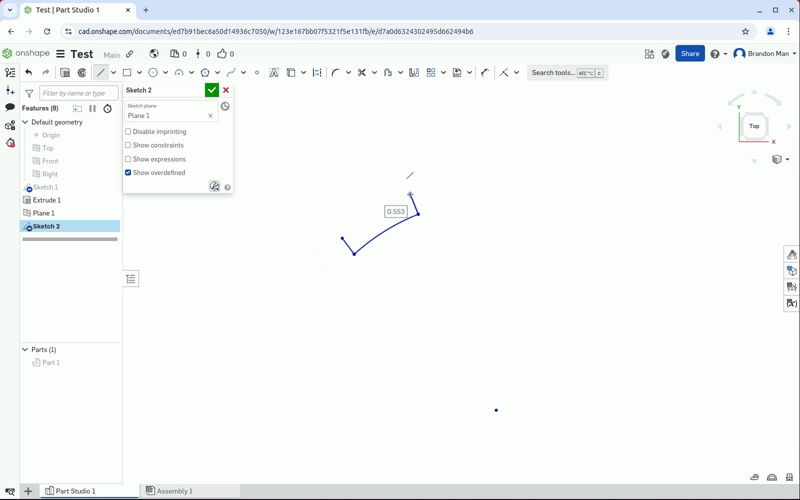
scroll(-6)
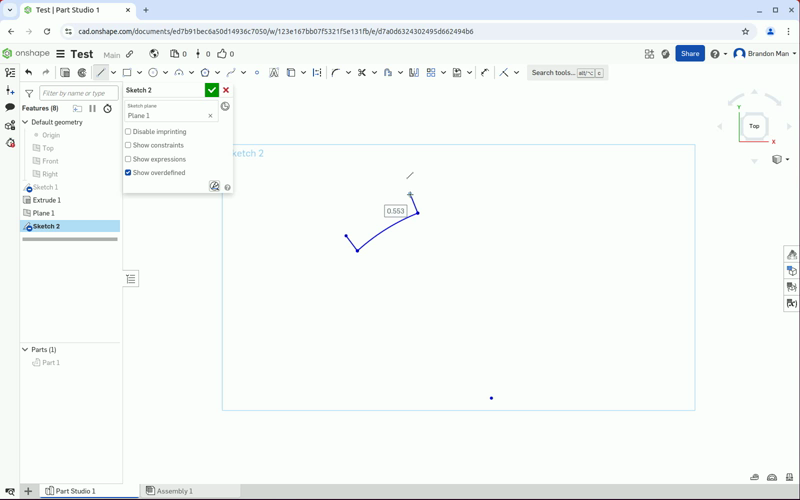
scroll(-6)
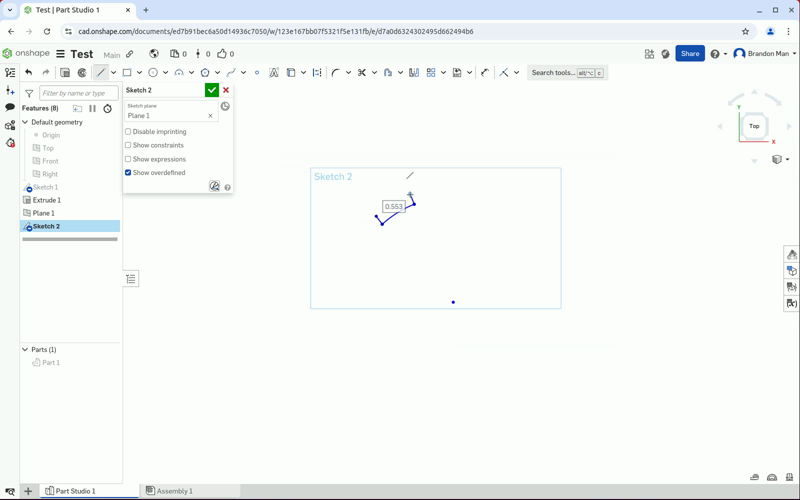
scroll(-6)
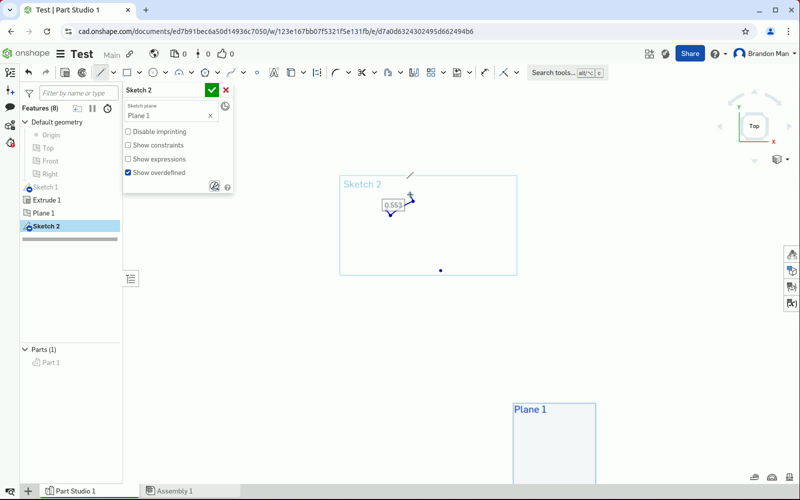
scroll(-6)
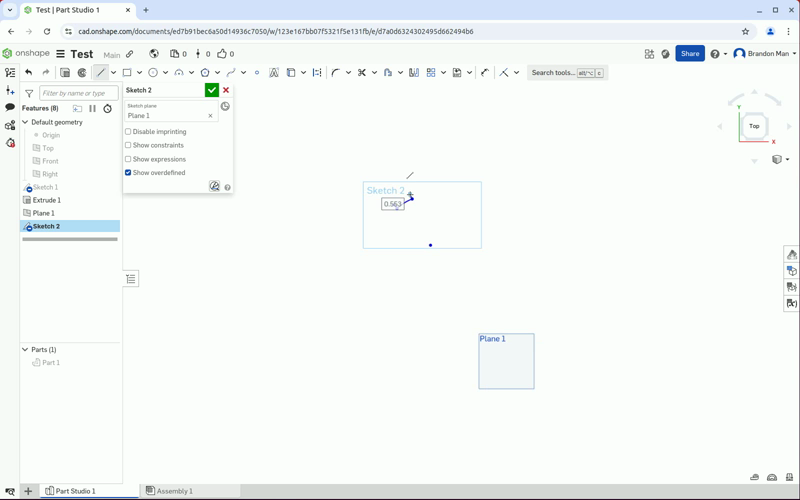
scroll(-6)
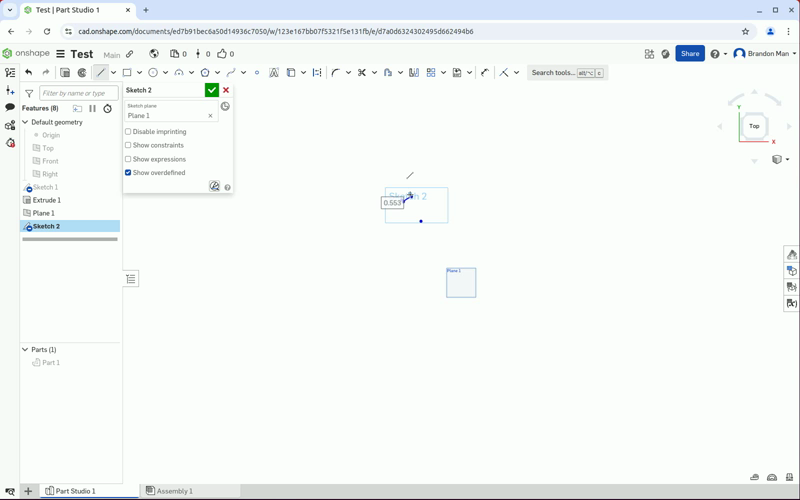
key_up(shift)
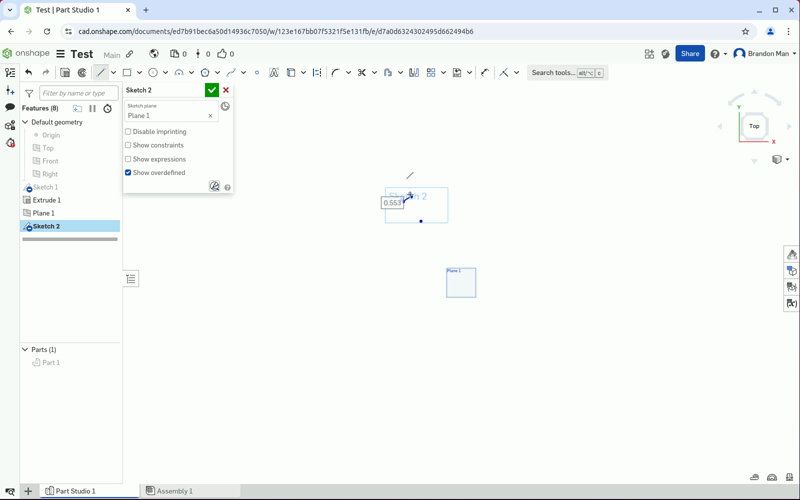
key(esc)
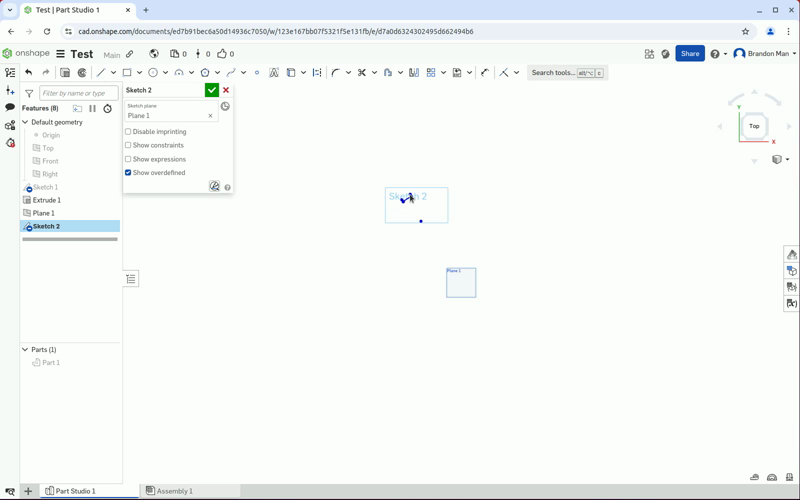
key(a)
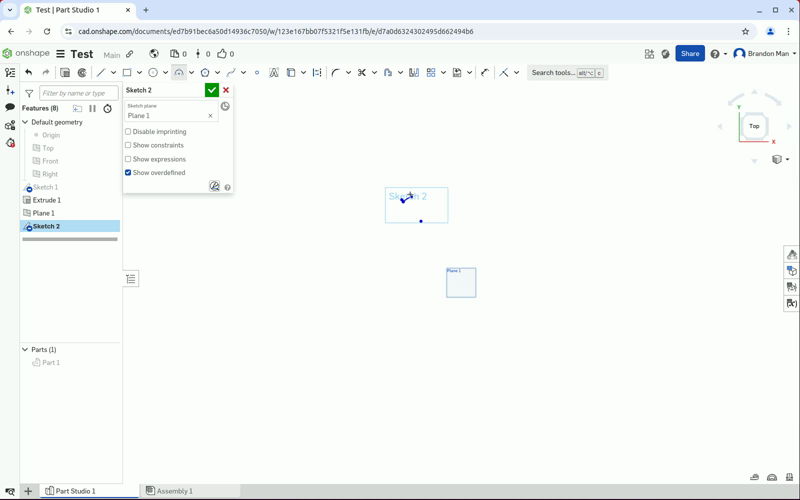
mouse_move(410, 194)
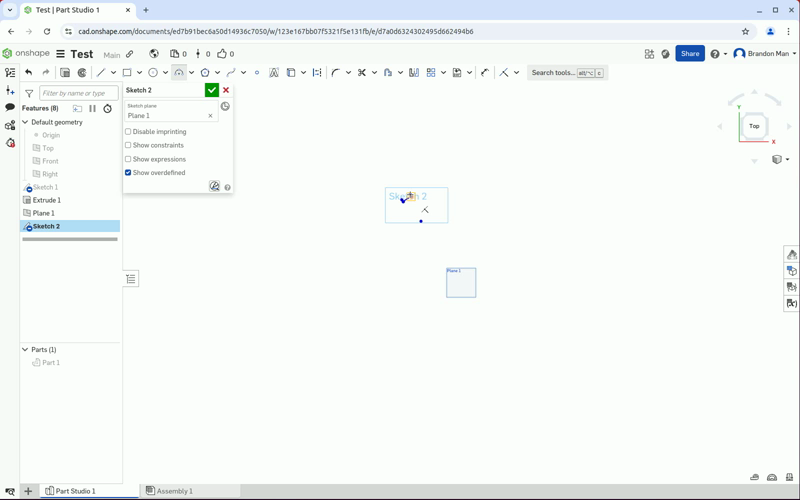
scroll(6)
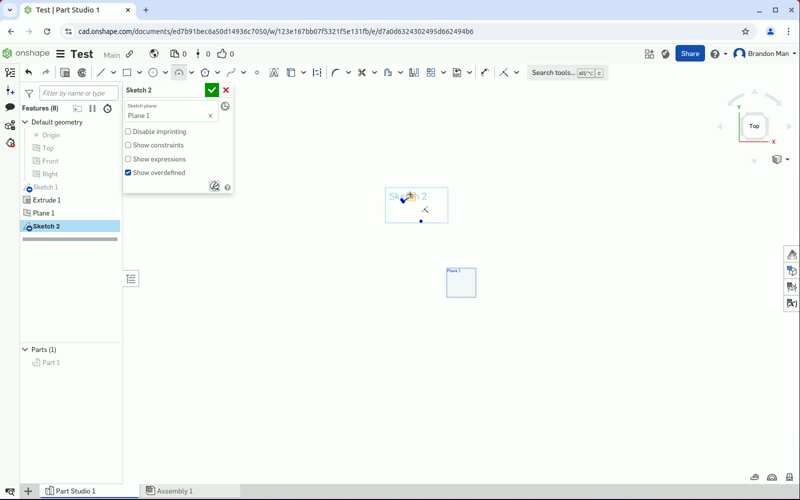
scroll(6)
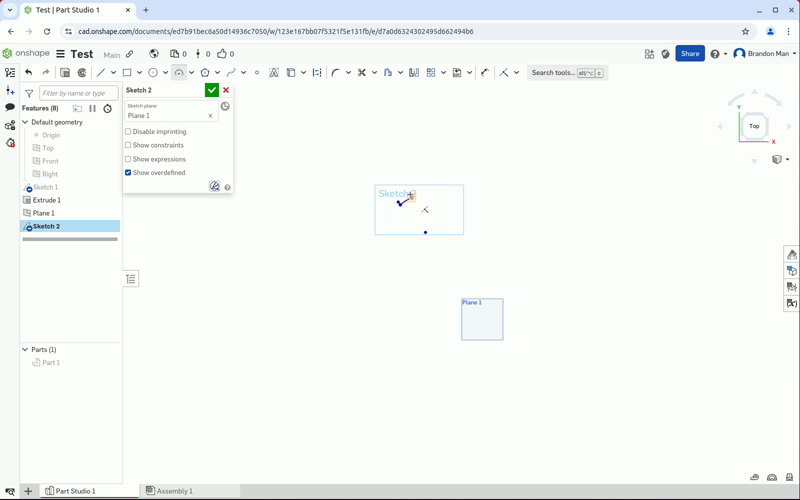
scroll(6)
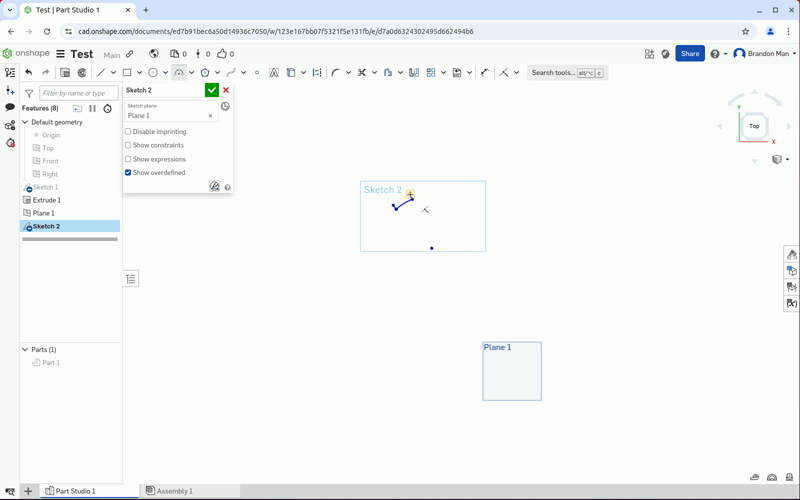
scroll(6)
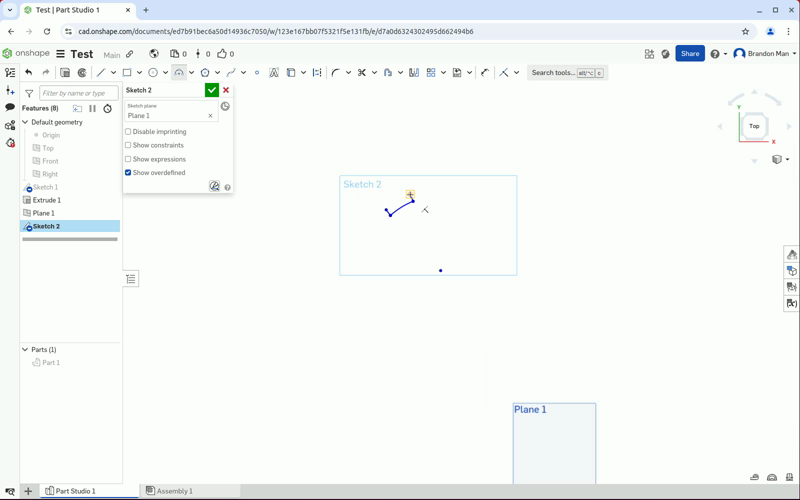
scroll(6)
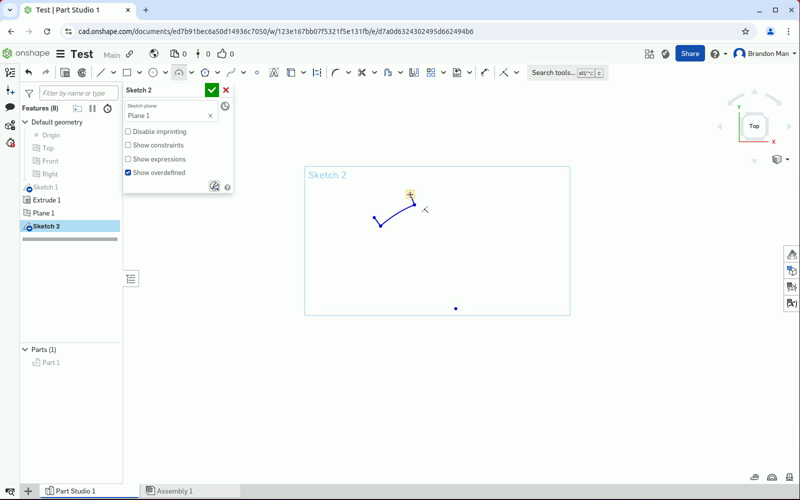
scroll(6)
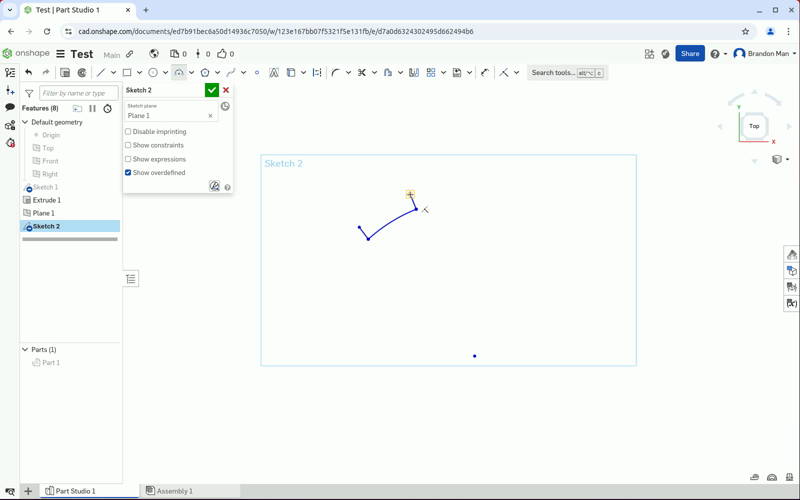
scroll(6)
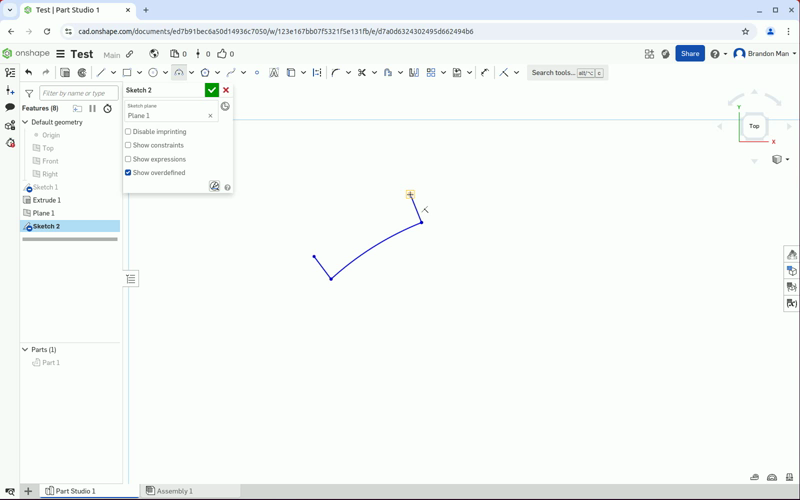
click(410, 194)
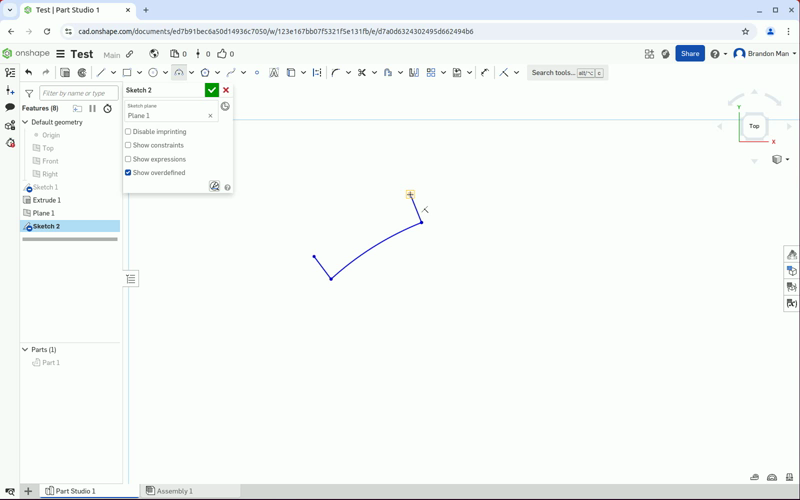
scroll(-6)
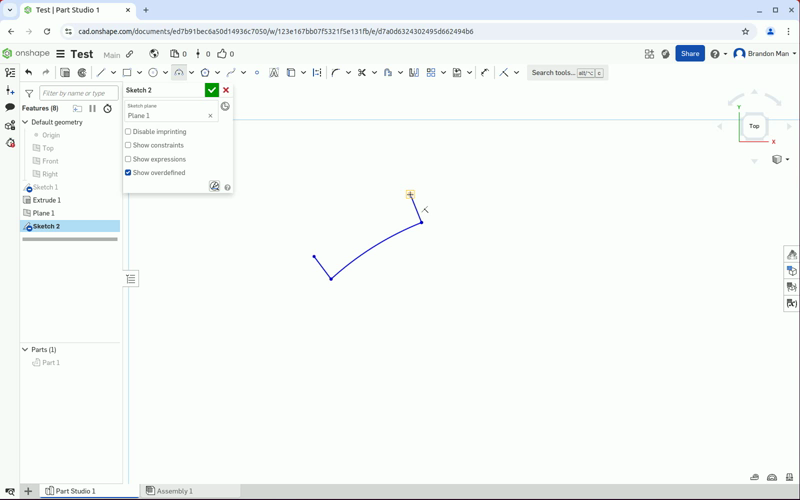
scroll(-6)
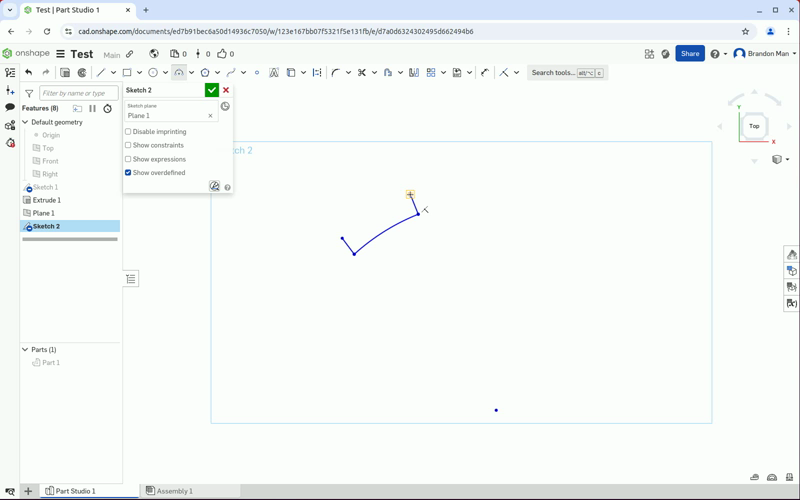
scroll(-6)
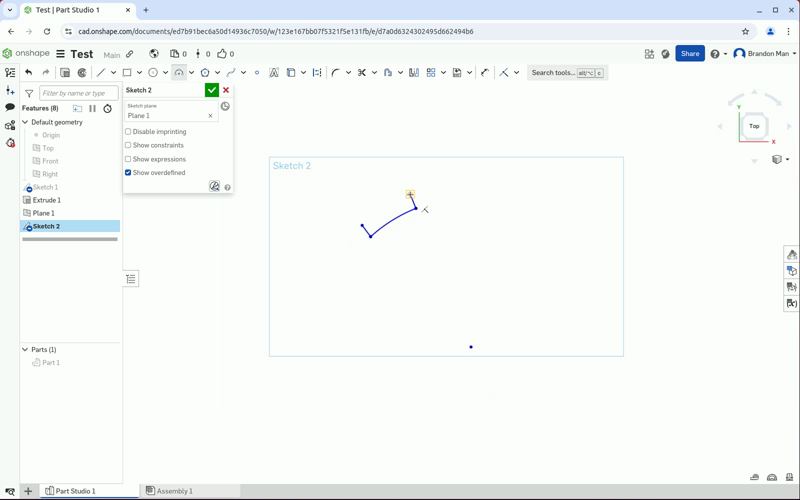
scroll(-6)
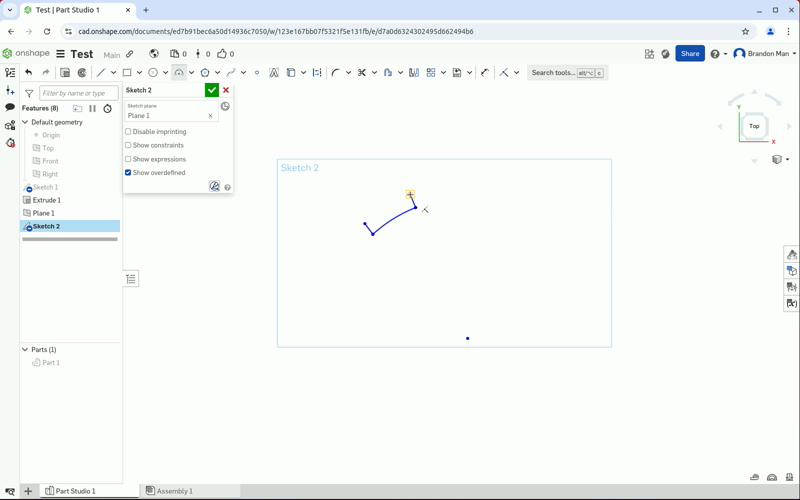
scroll(-6)
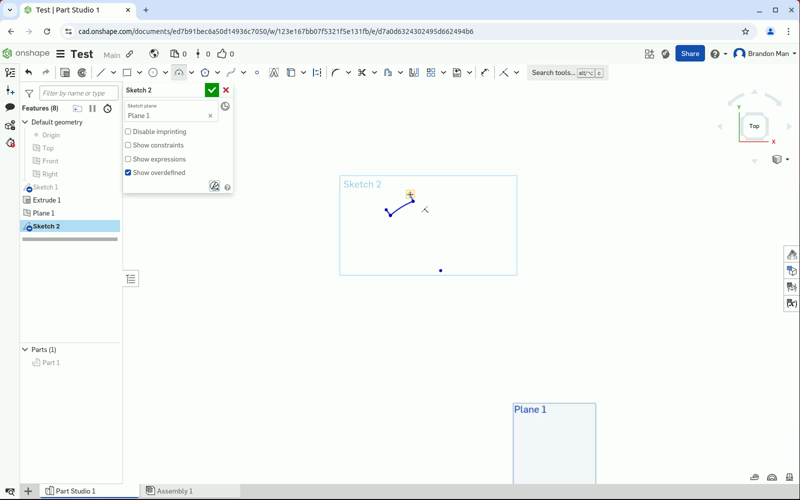
scroll(-6)
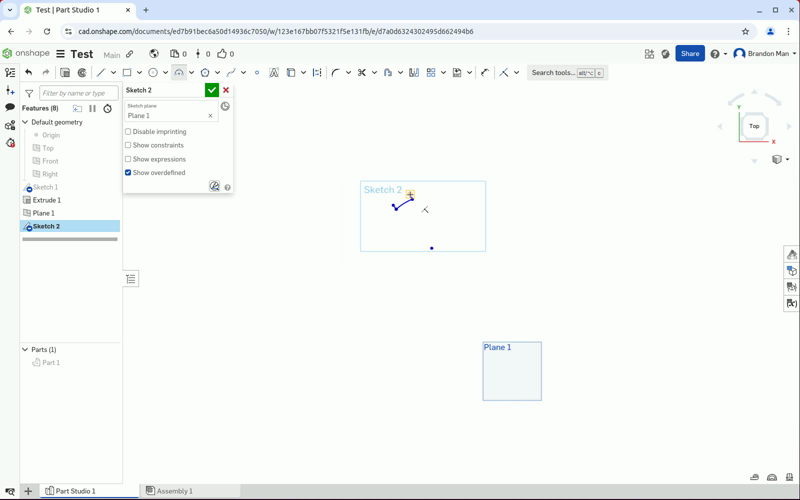
scroll(-6)
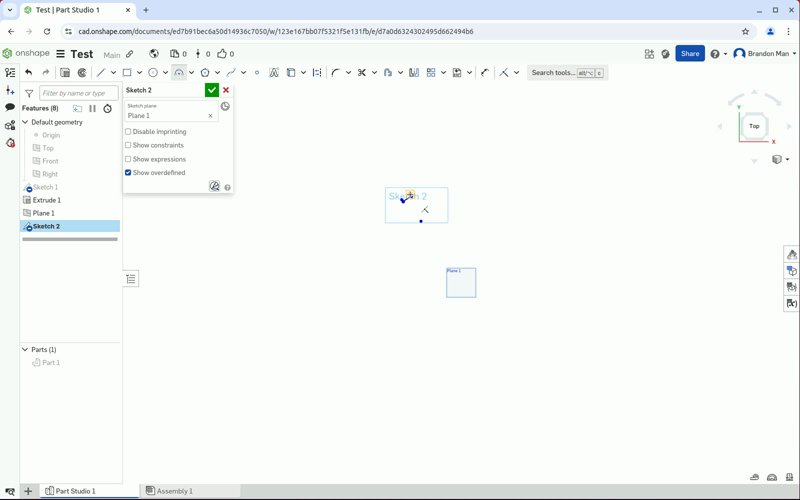
mouse_move(401, 199)
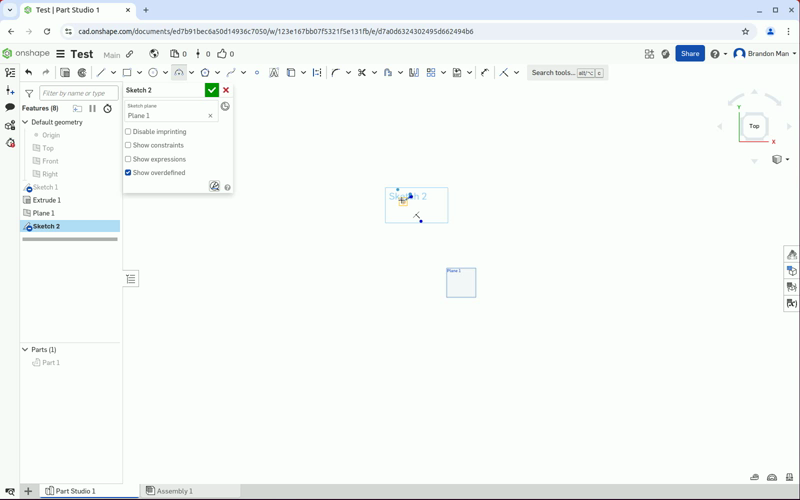
scroll(6)
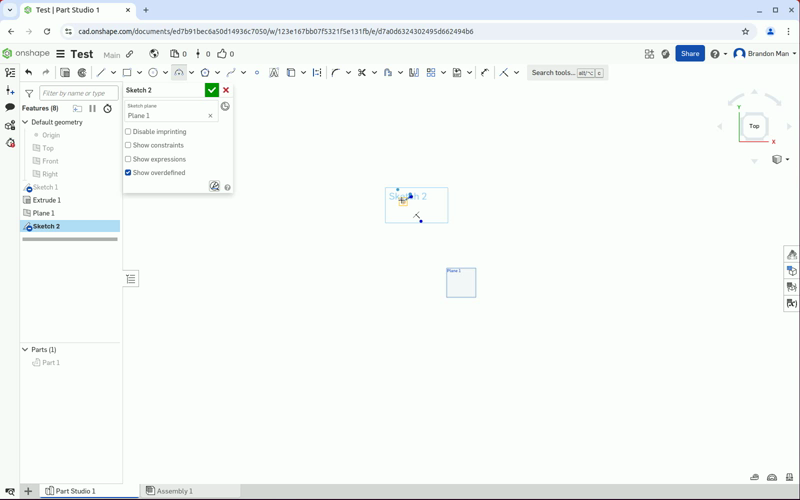
scroll(6)
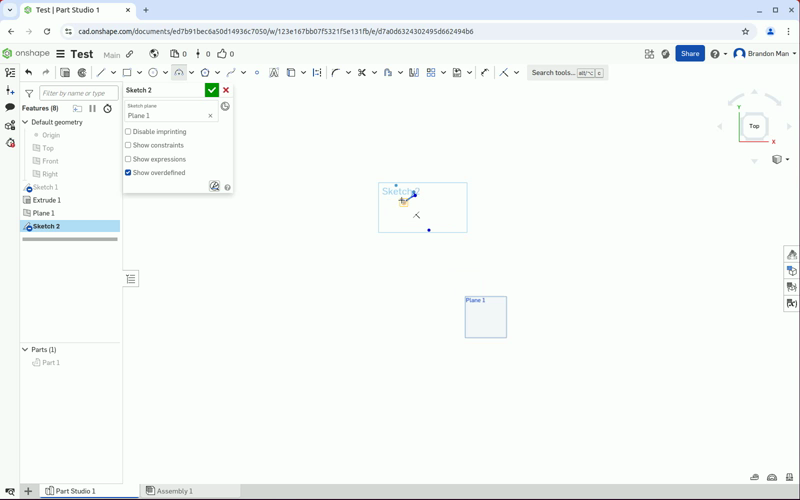
scroll(6)
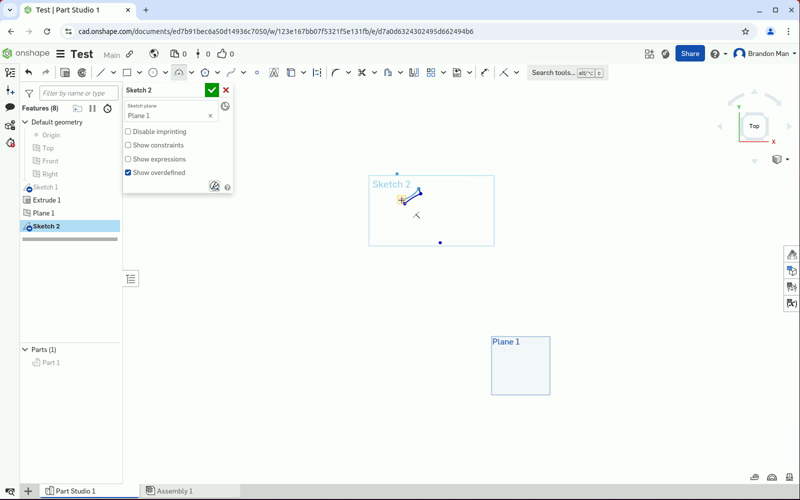
scroll(6)
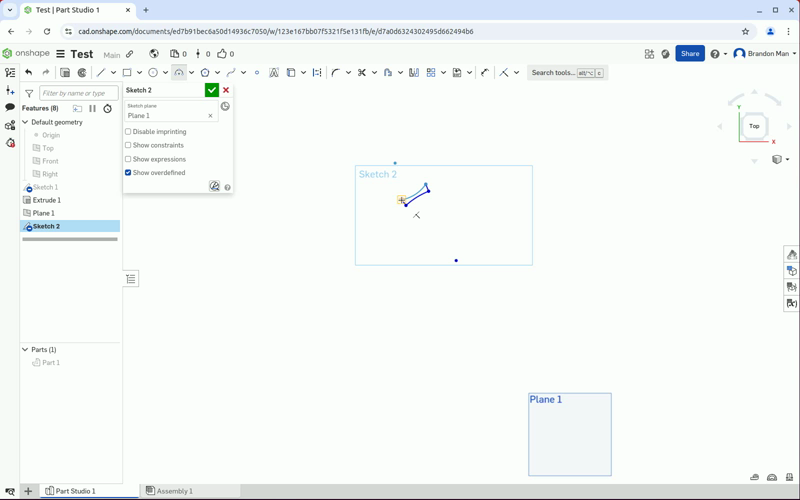
scroll(6)
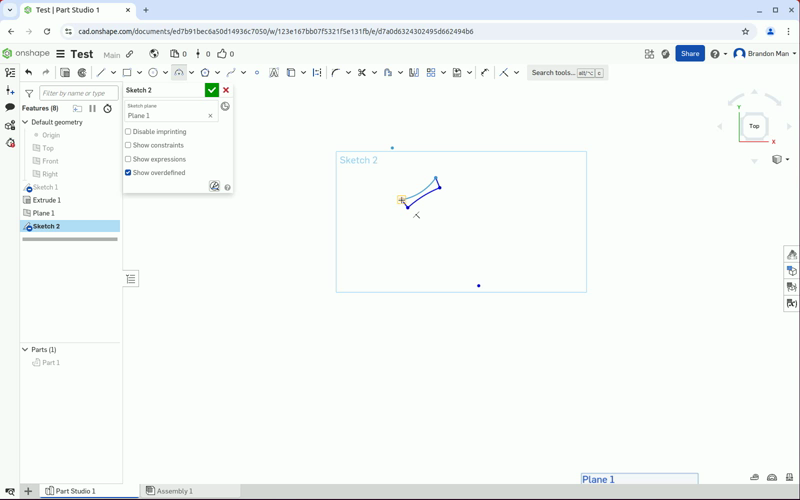
scroll(6)
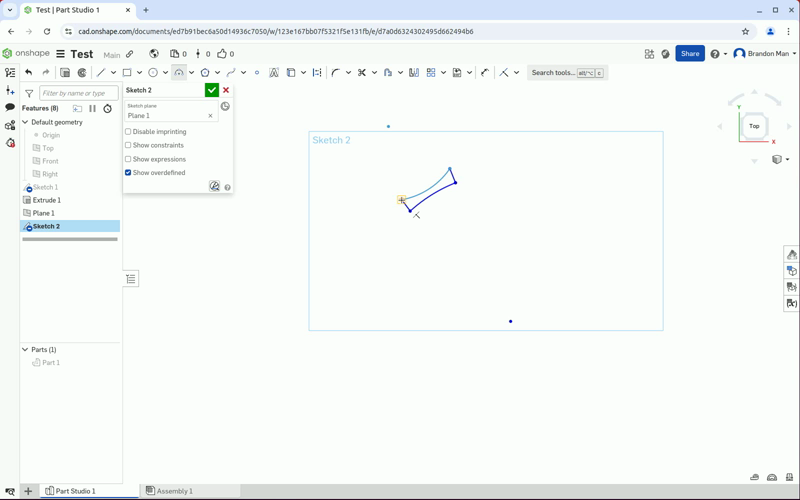
scroll(6)
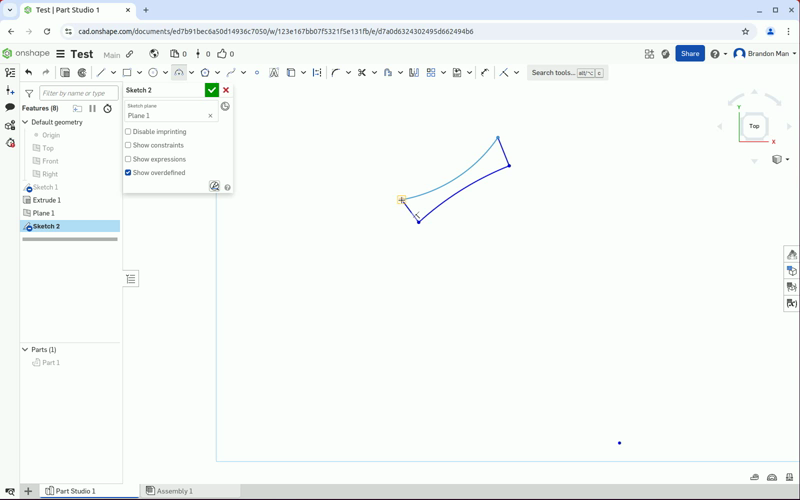
click(401, 199)
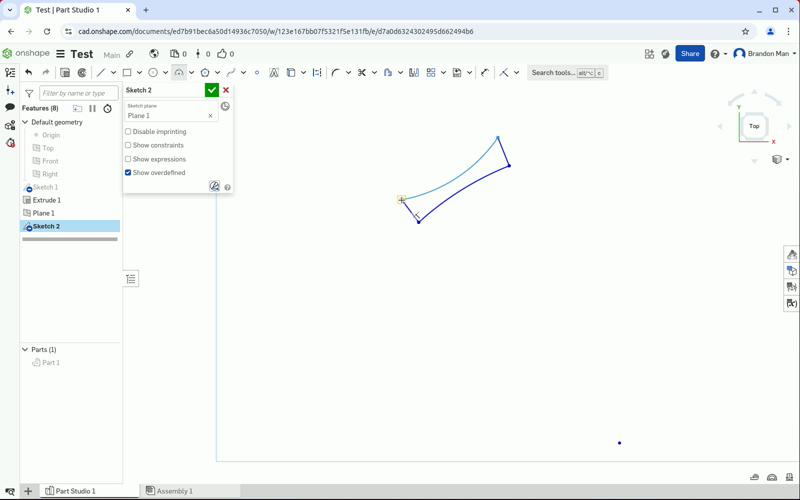
scroll(-6)
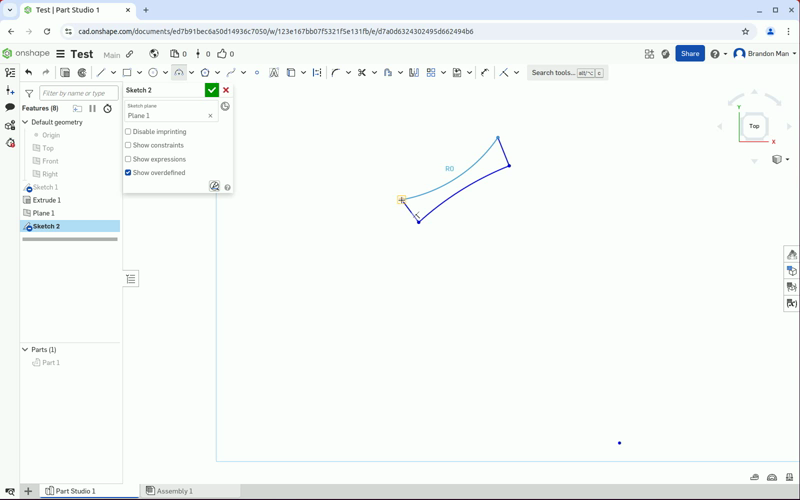
scroll(-6)
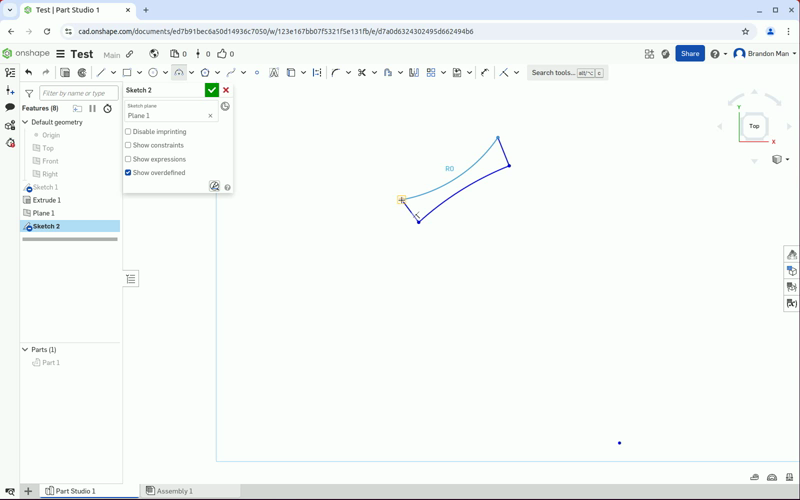
scroll(-6)
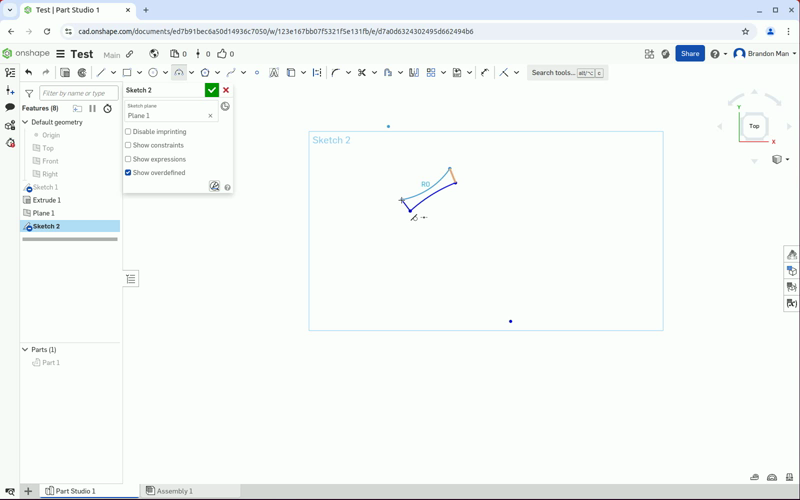
scroll(-6)
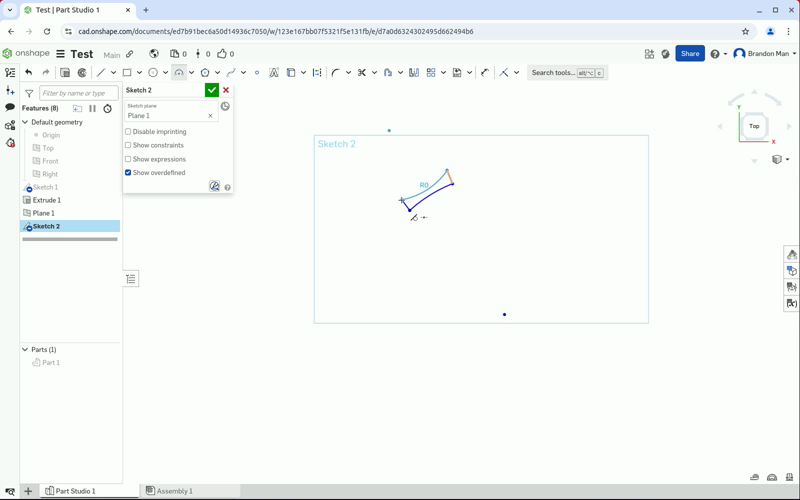
scroll(-6)
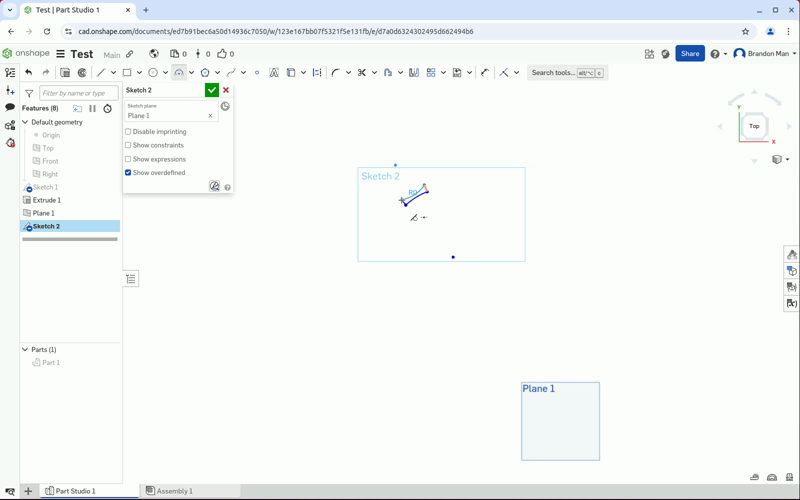
scroll(-6)
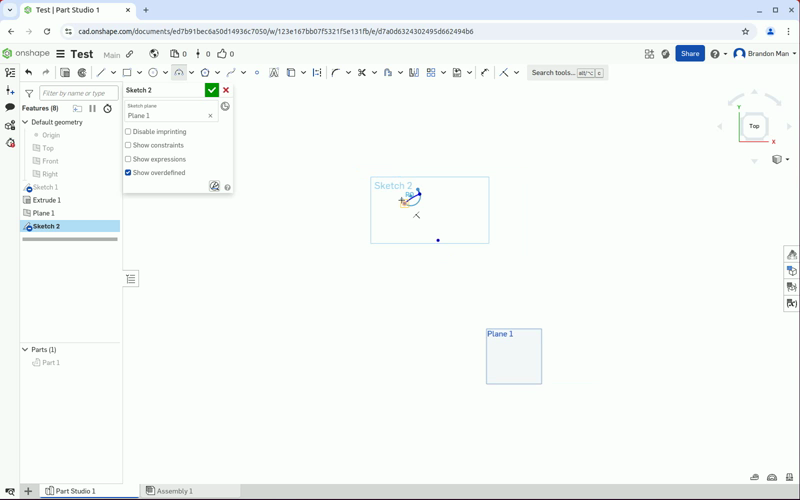
scroll(-6)
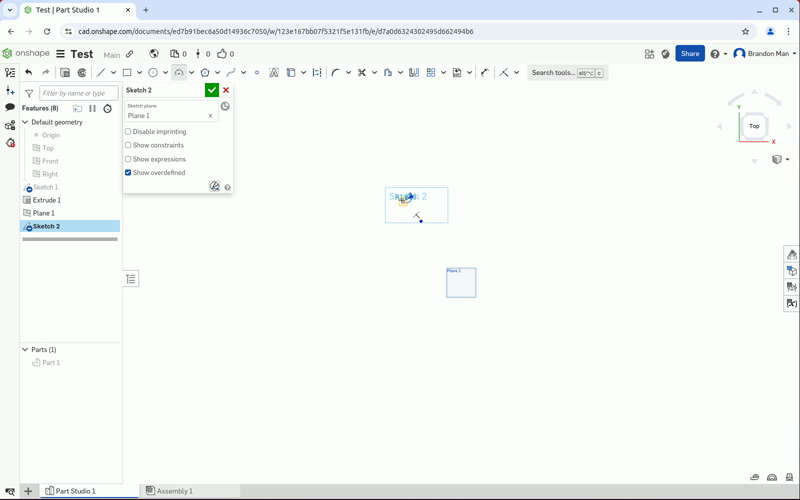
key_down(shift)
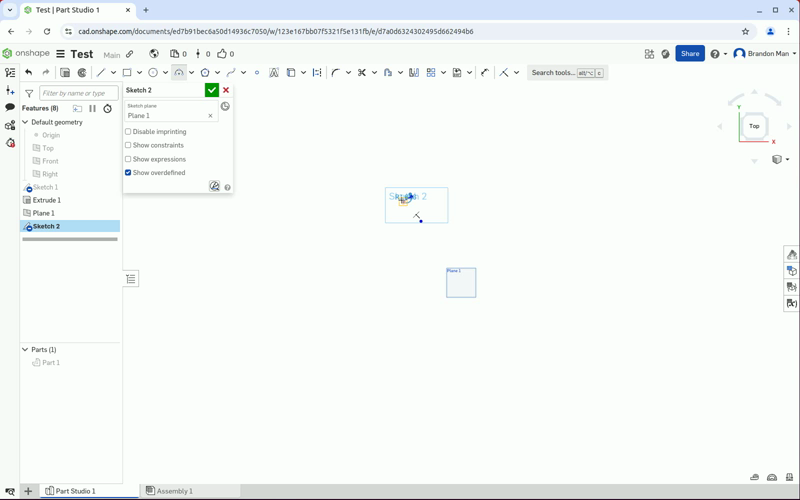
mouse_move(406, 197)
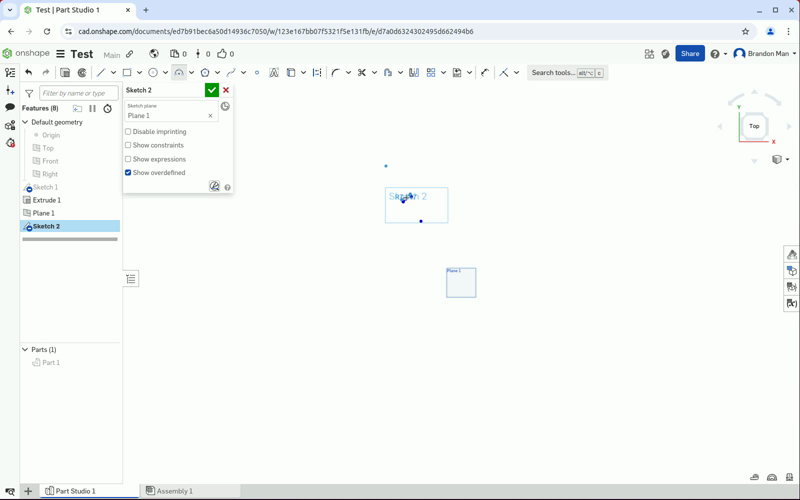
scroll(6)
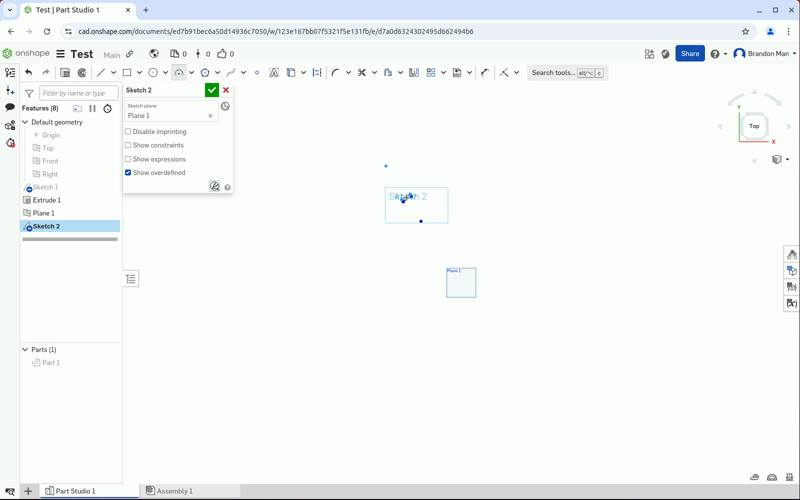
scroll(6)
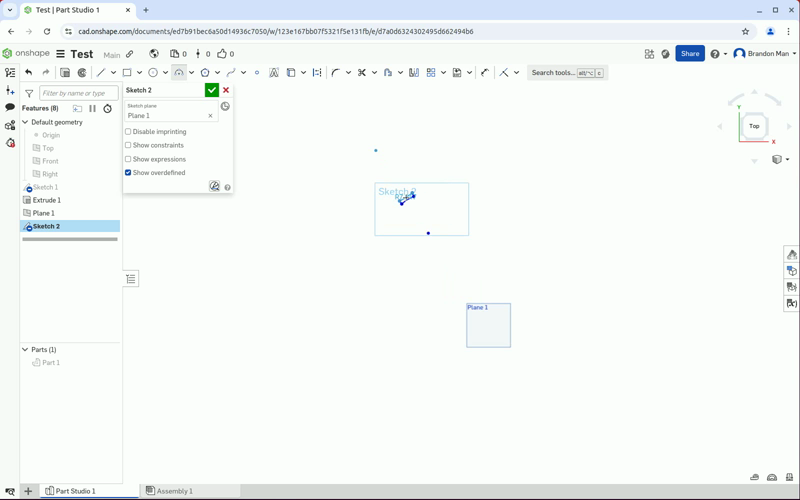
scroll(6)
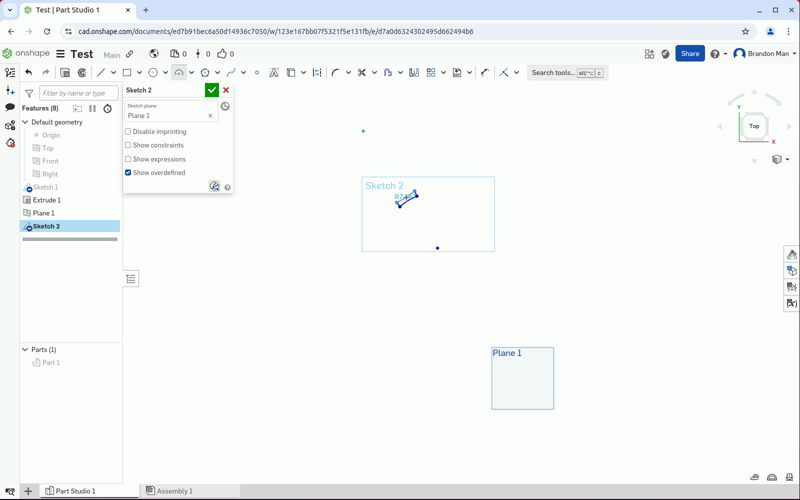
scroll(6)
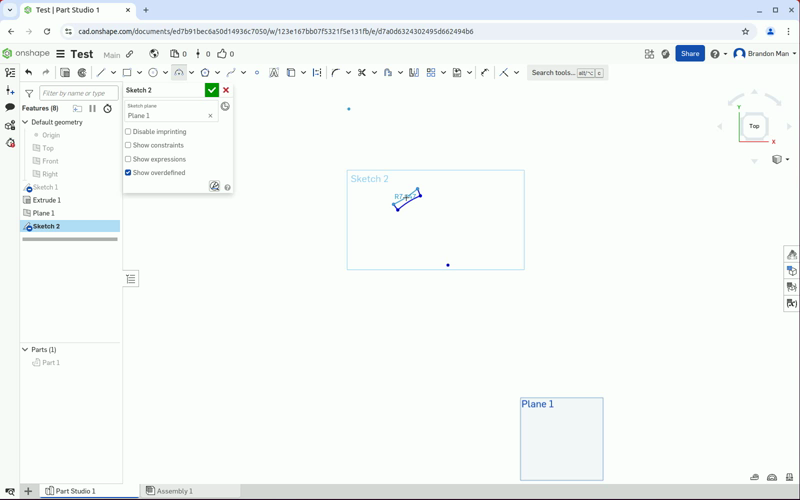
scroll(6)
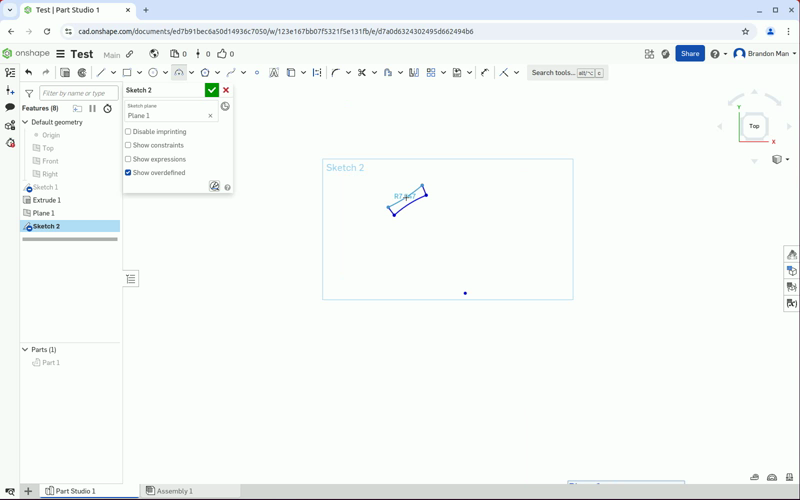
scroll(6)
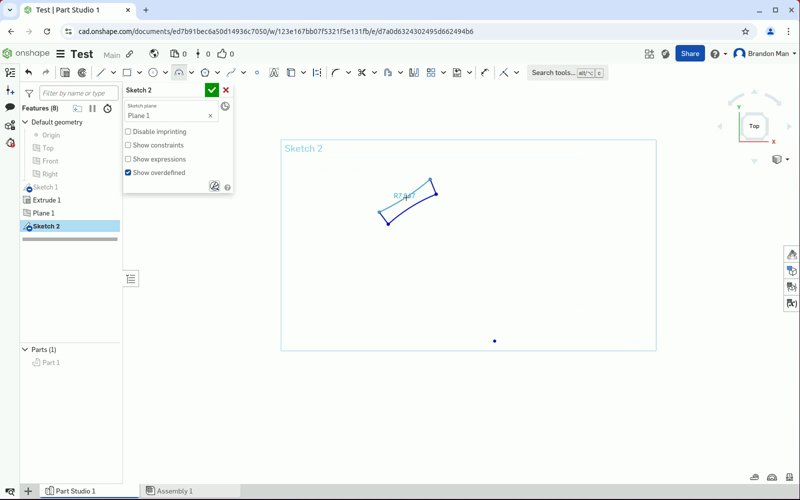
scroll(6)
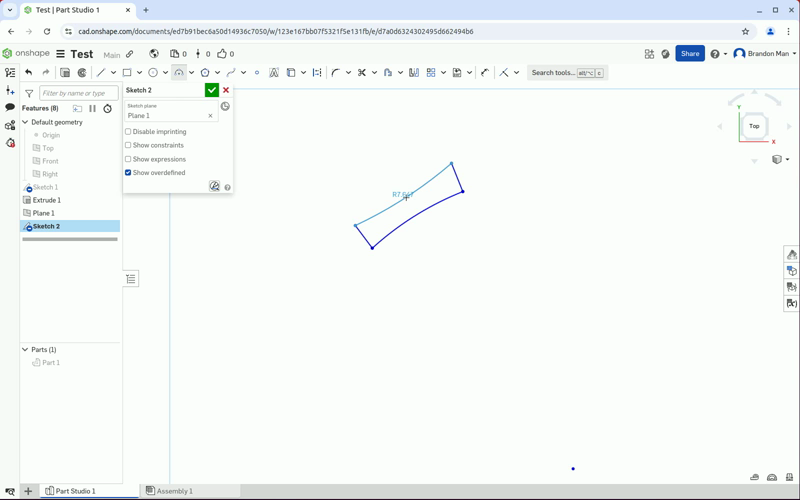
click(406, 197)
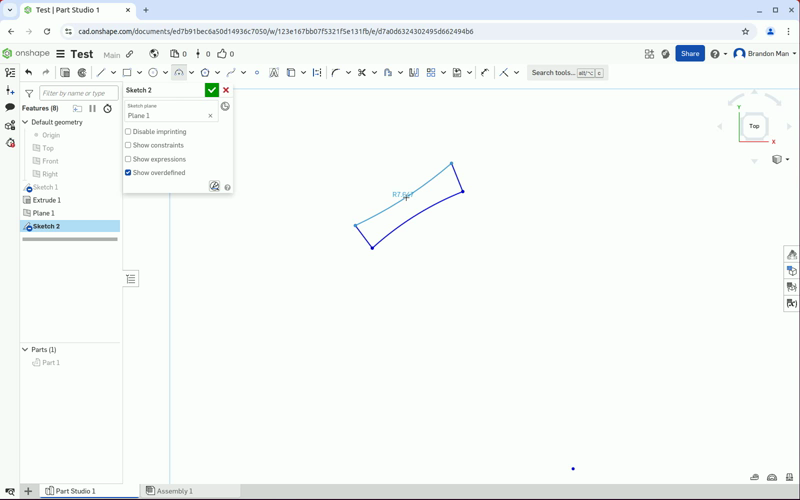
scroll(-6)
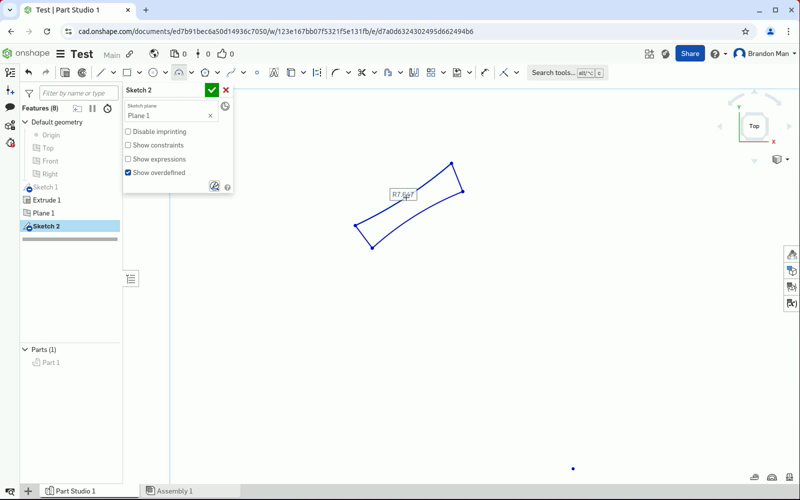
scroll(-6)
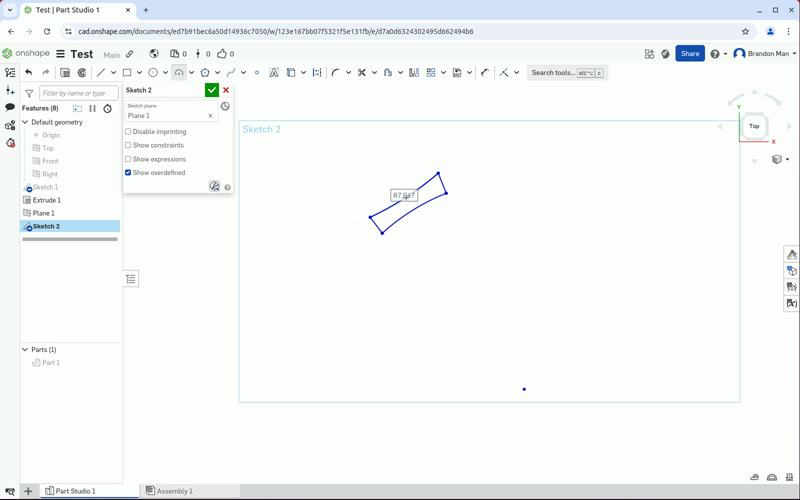
scroll(-6)
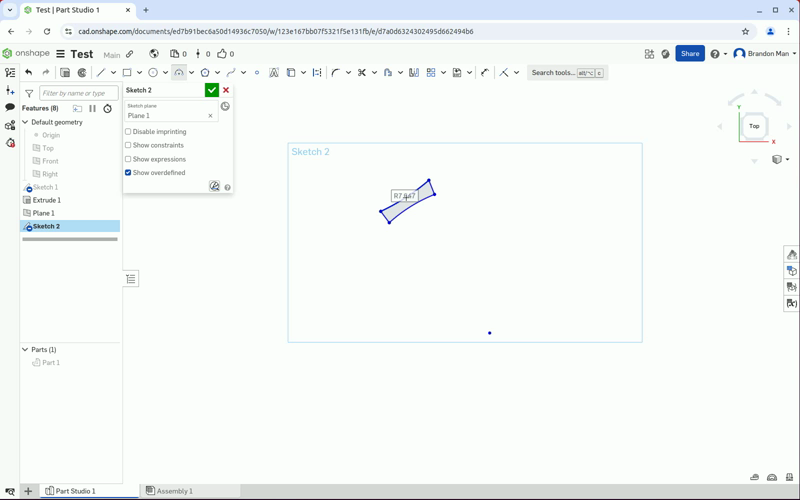
scroll(-6)
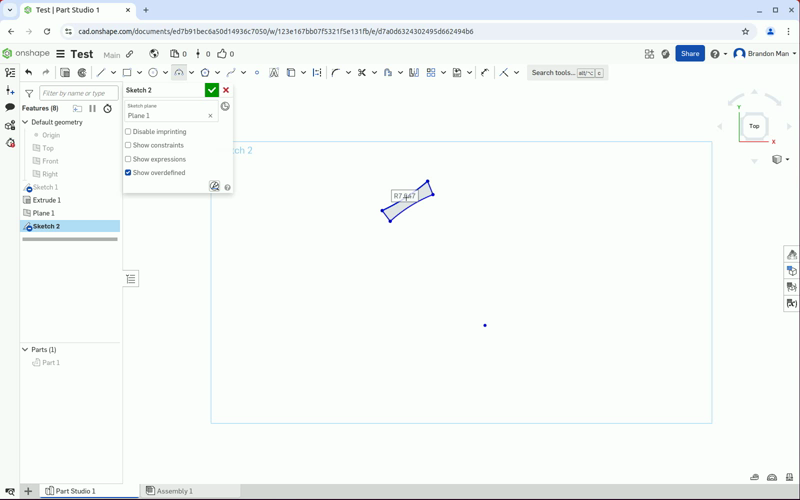
scroll(-6)
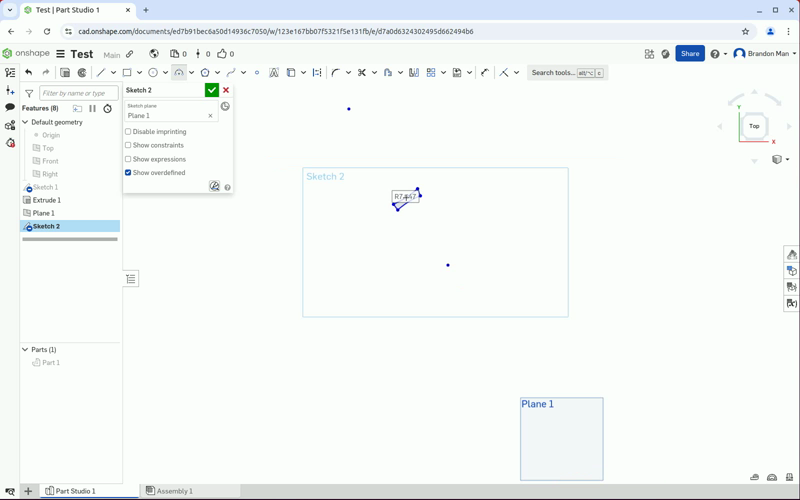
scroll(-6)
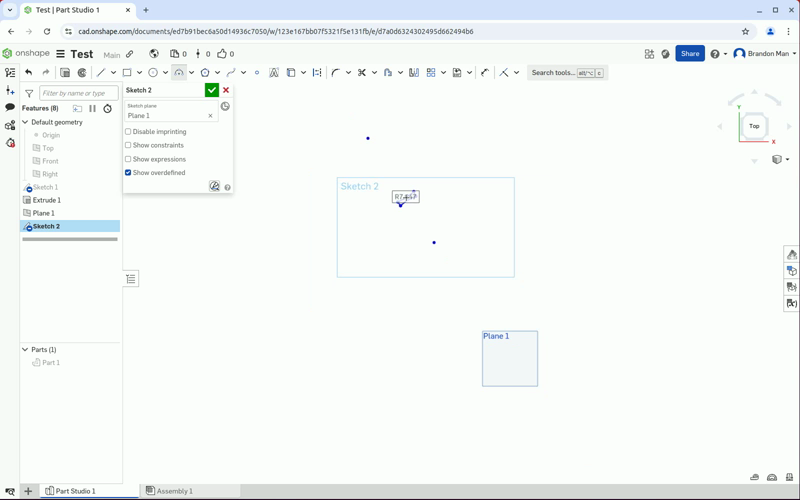
scroll(-6)
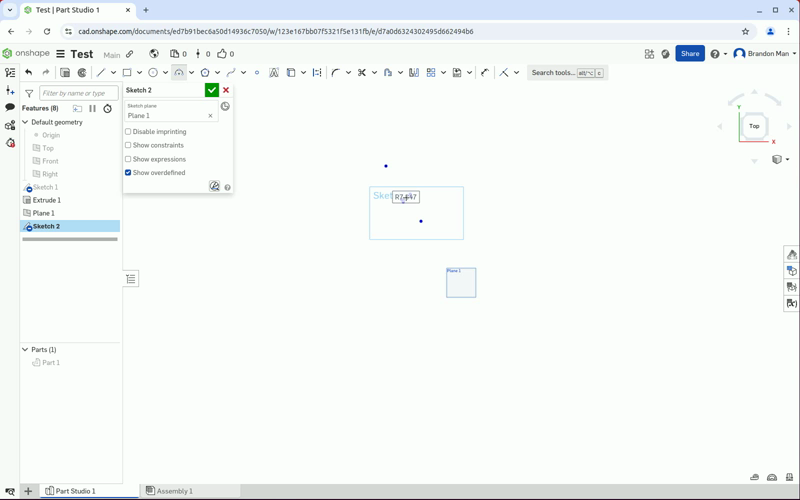
key_up(shift)
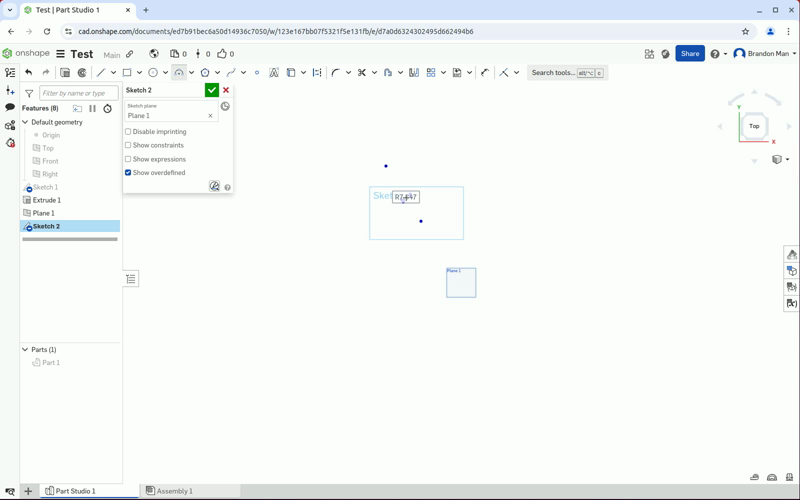
key(esc)
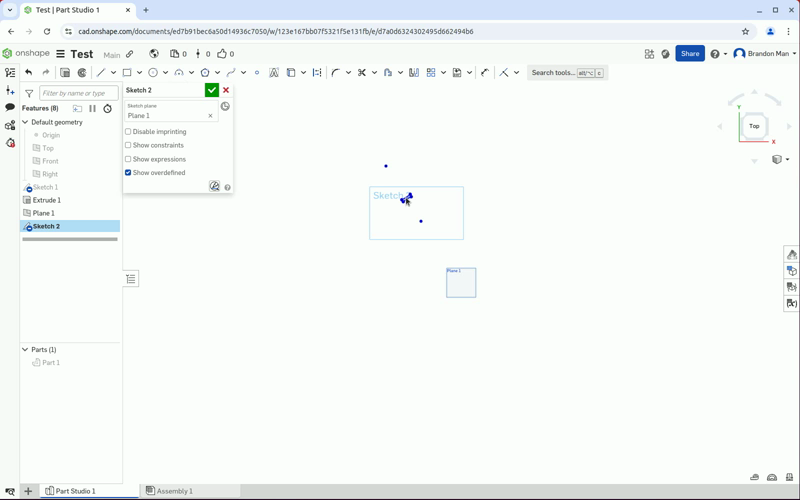
mouse_move(409, 196)
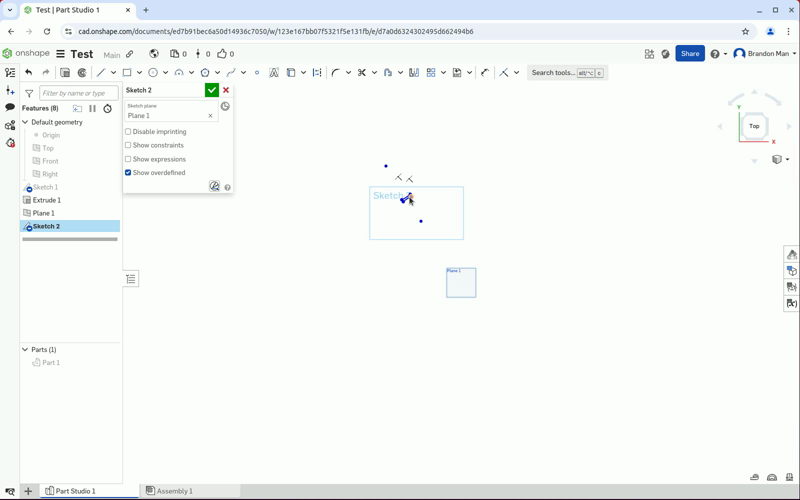
scroll(6)
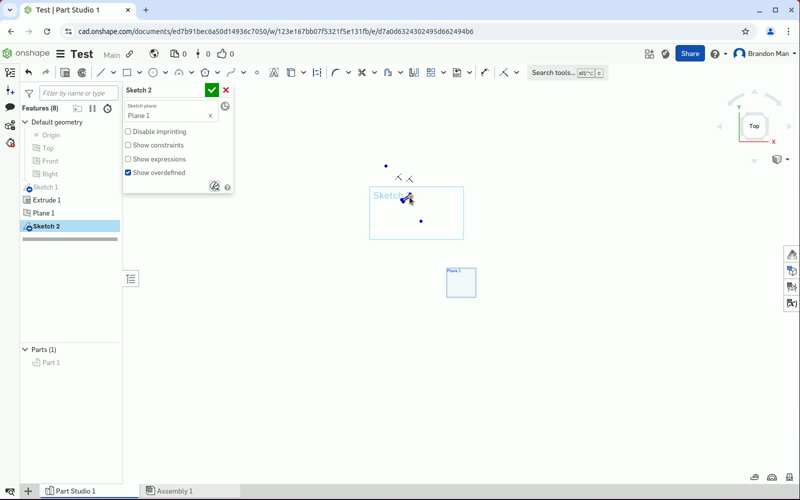
scroll(6)
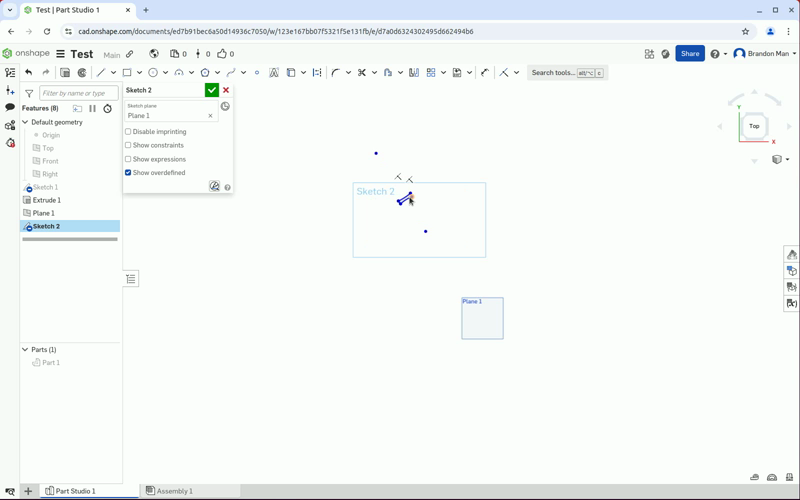
scroll(6)
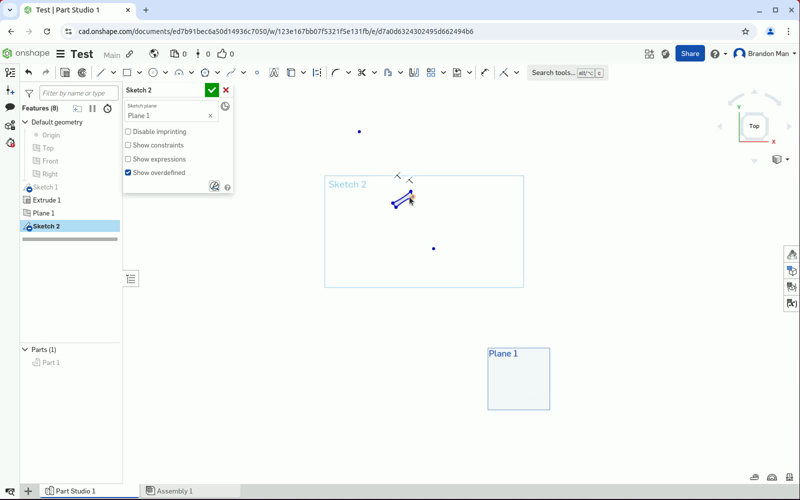
scroll(6)
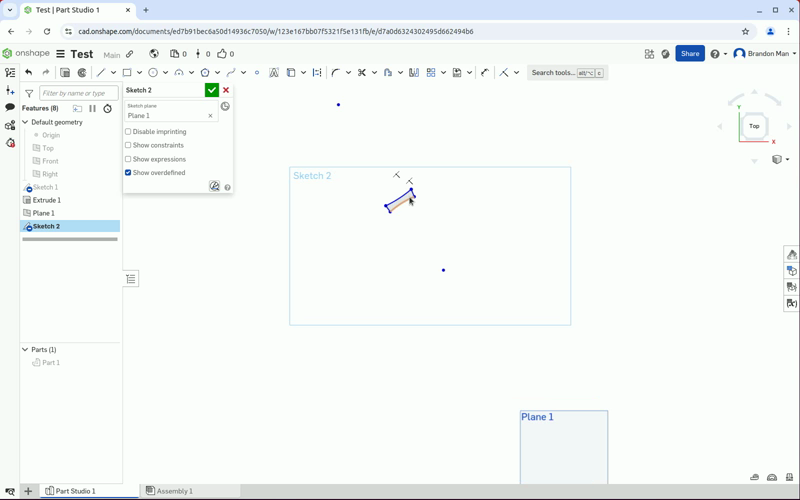
scroll(6)
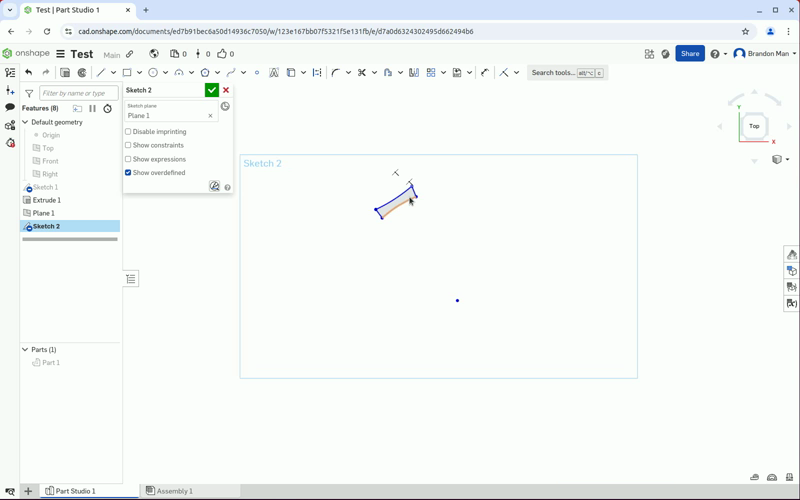
scroll(6)
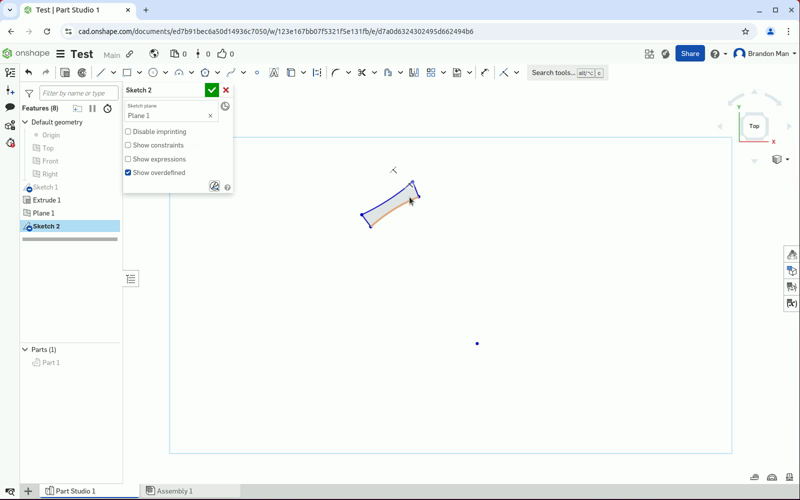
scroll(6)
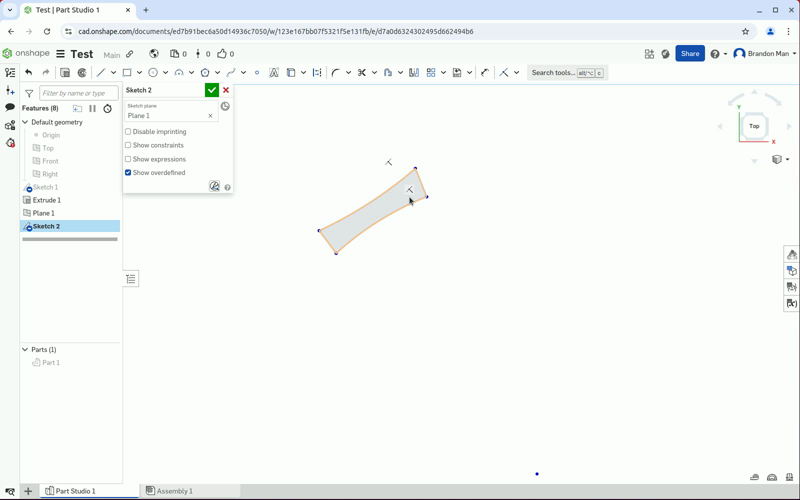
click(409, 196)
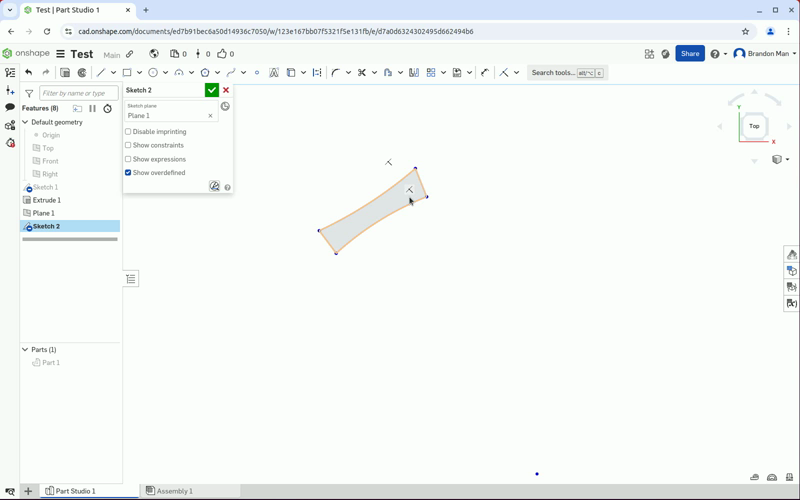
scroll(-6)
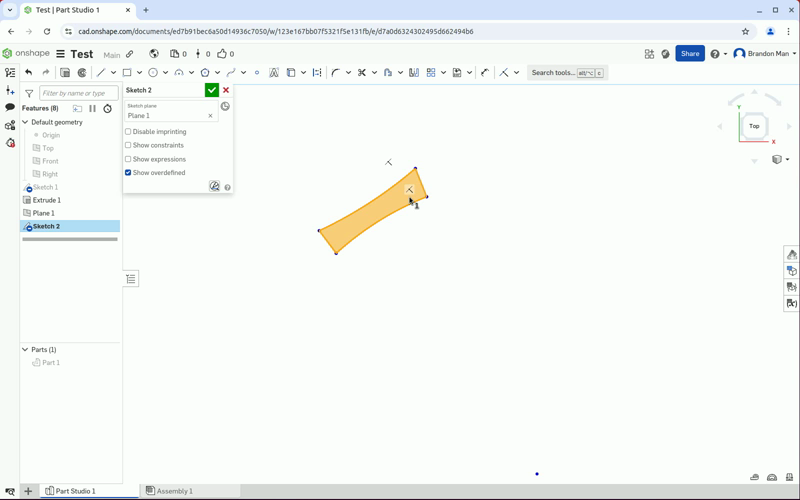
scroll(-6)
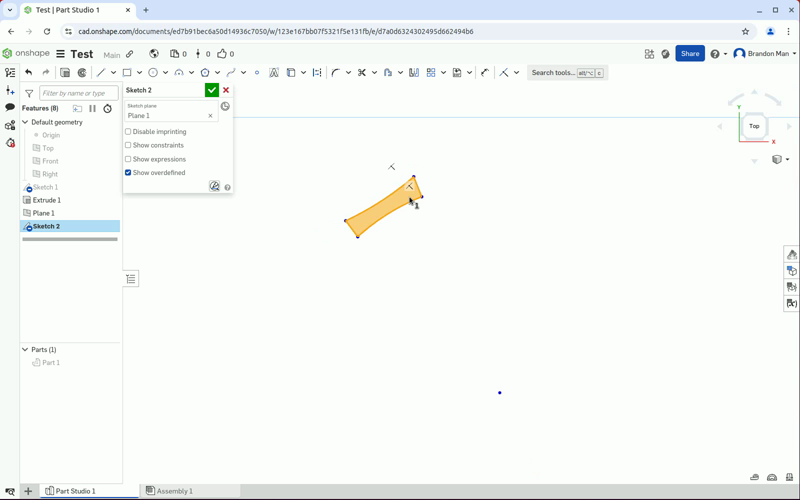
scroll(-6)
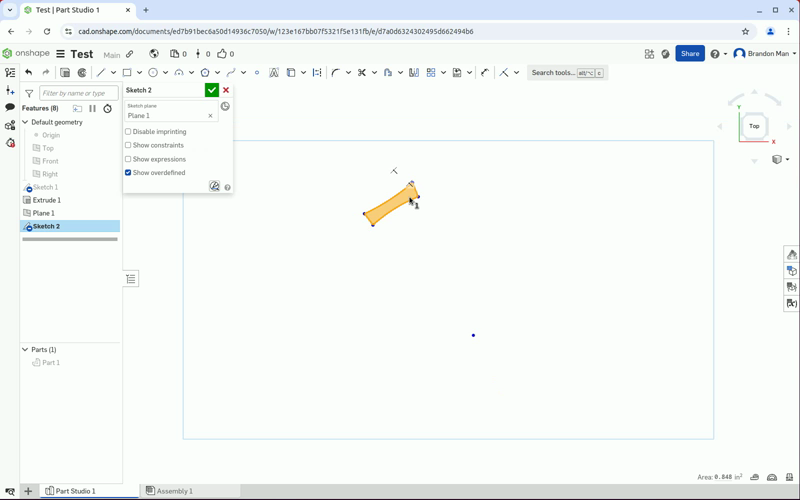
scroll(-6)
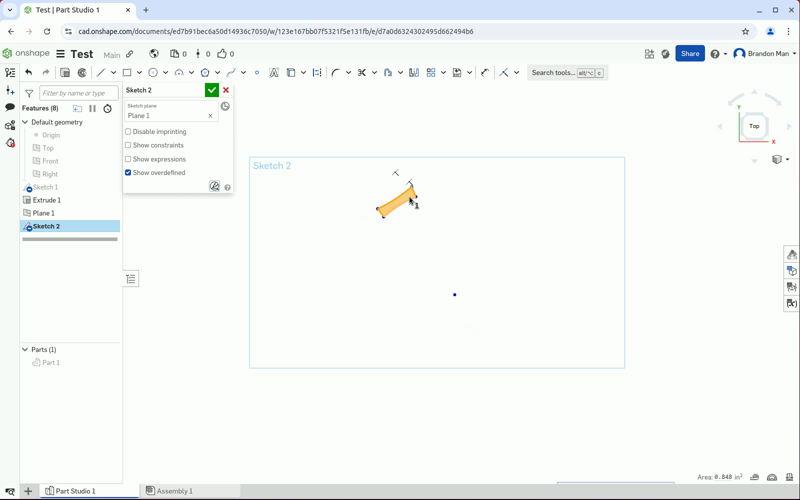
scroll(-6)
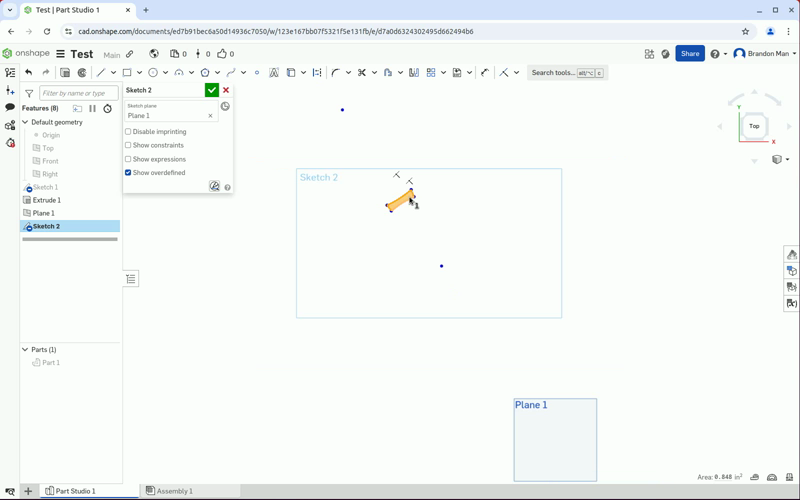
scroll(-6)
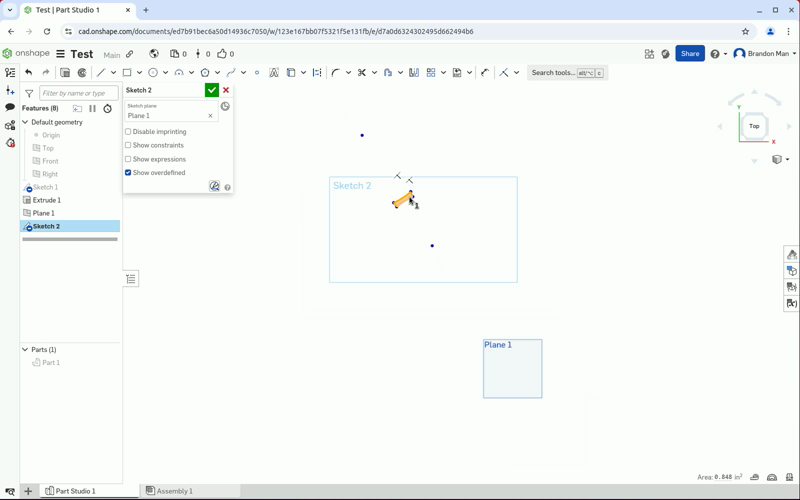
scroll(-6)
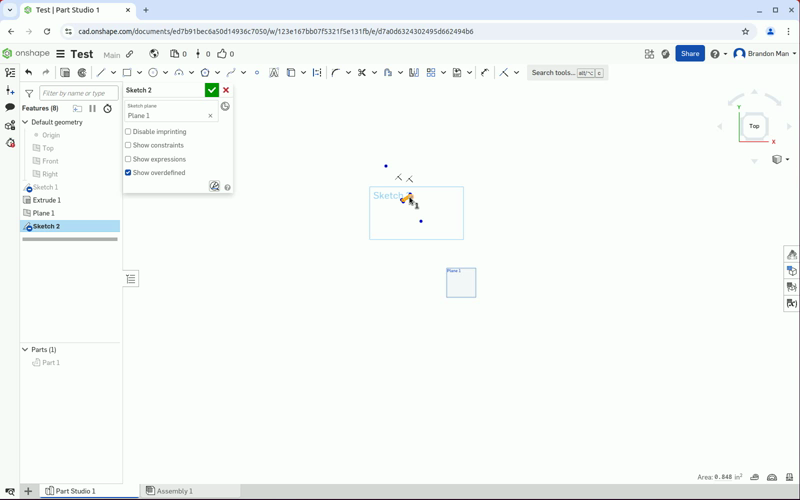
mouse_move(73, 352)
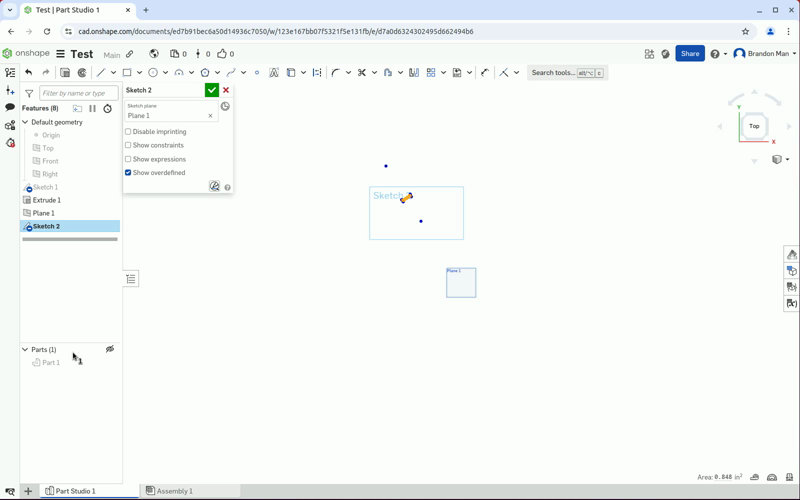
key(shift+y)
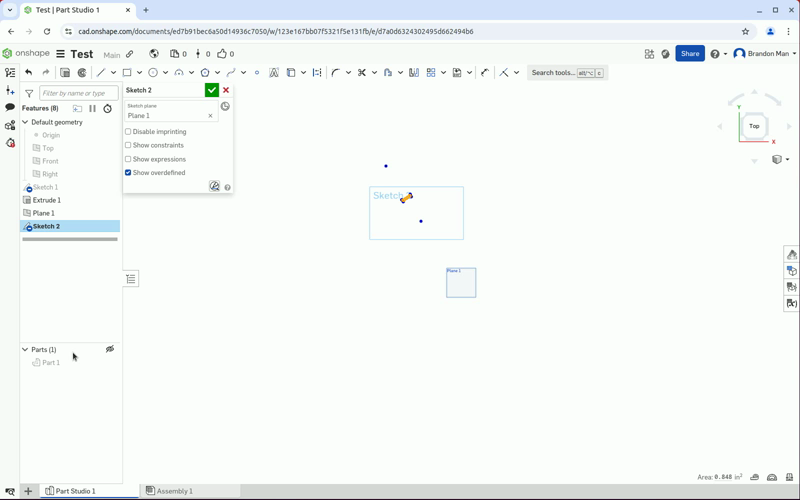
key(shift+e)
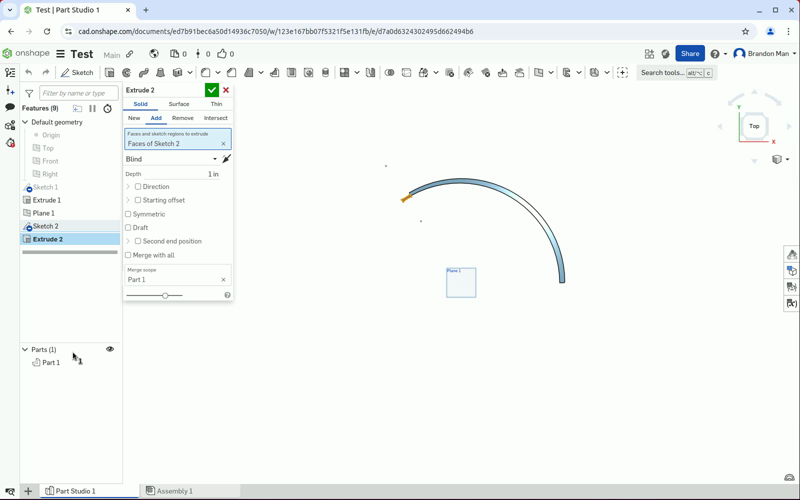
mouse_move(143, 106)
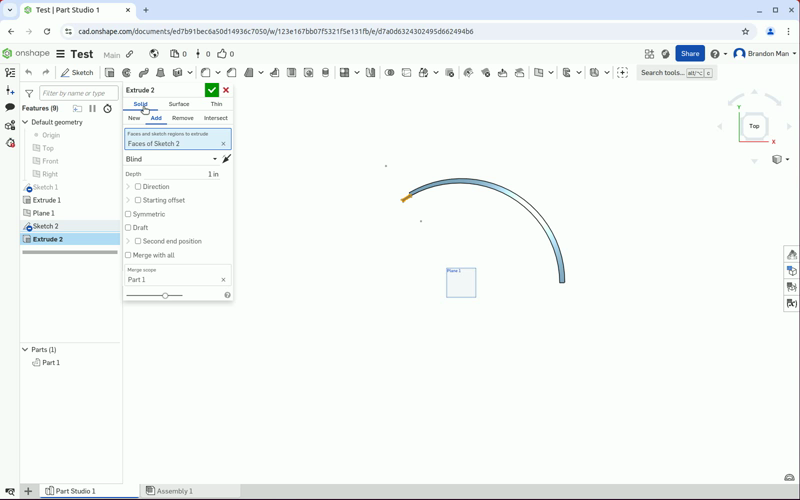
click(143, 106)
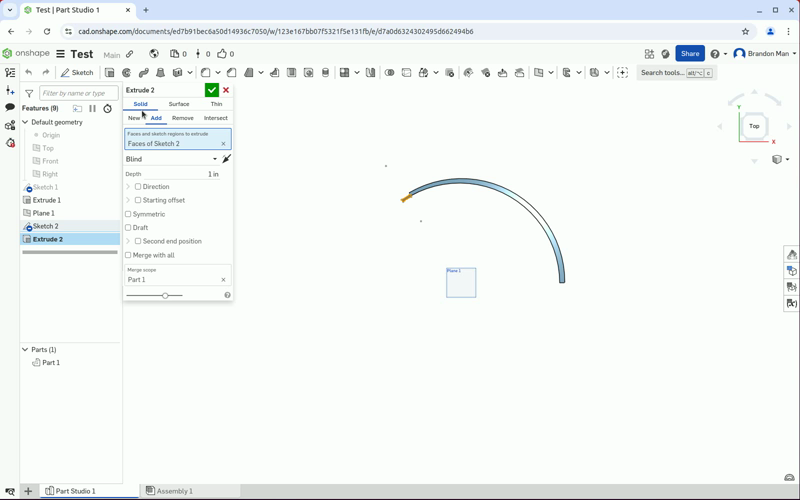
mouse_move(137, 120)
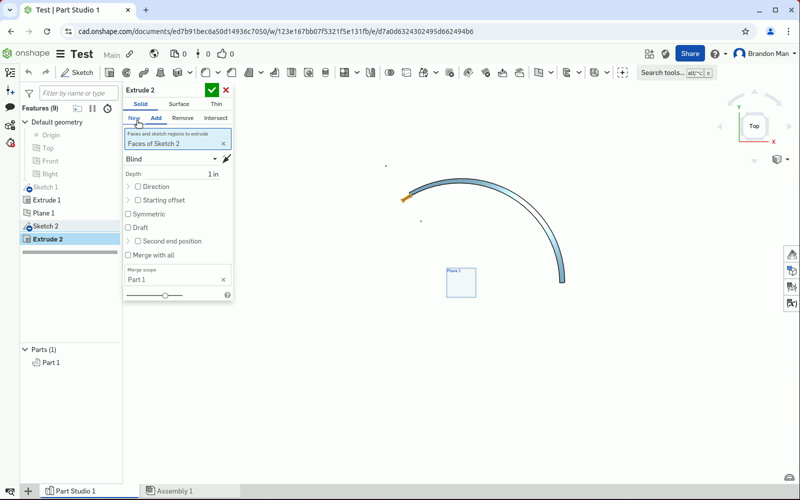
click(137, 120)
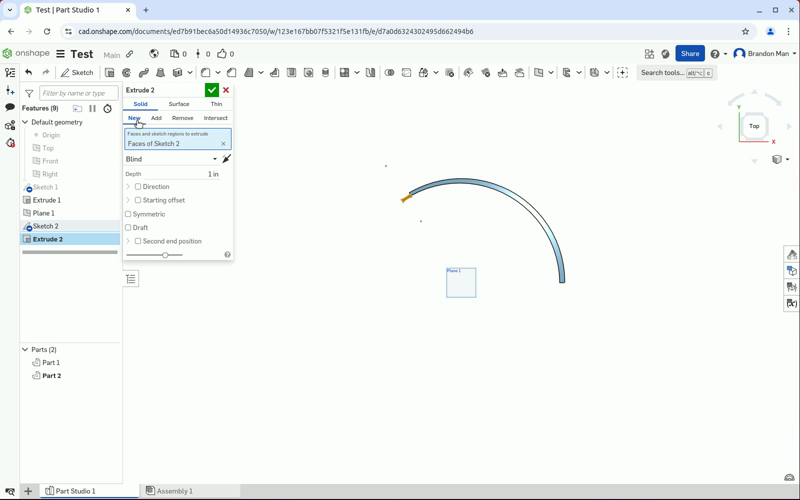
key(tab, 4)
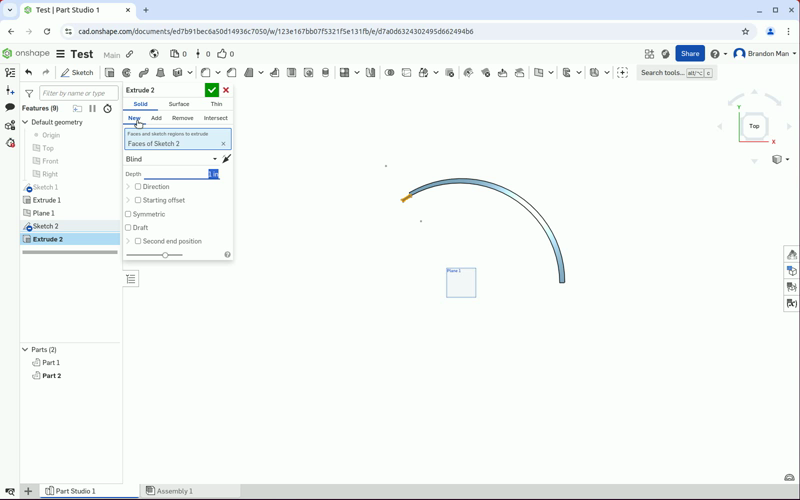
text(-23.108)
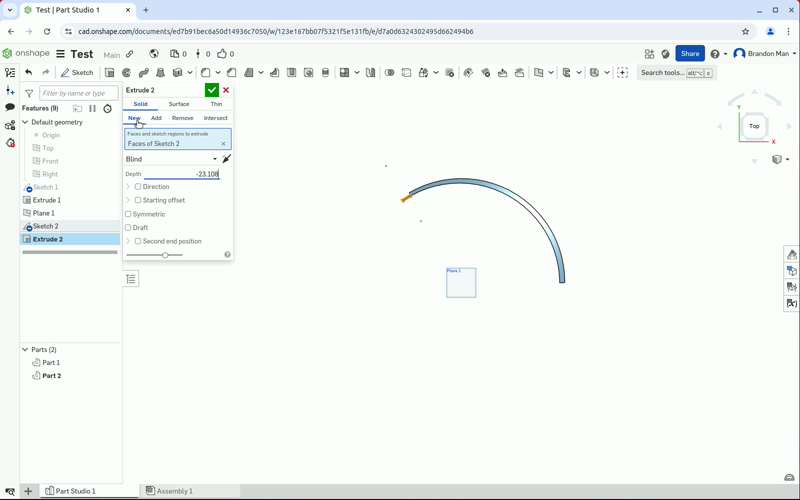
key(enter)
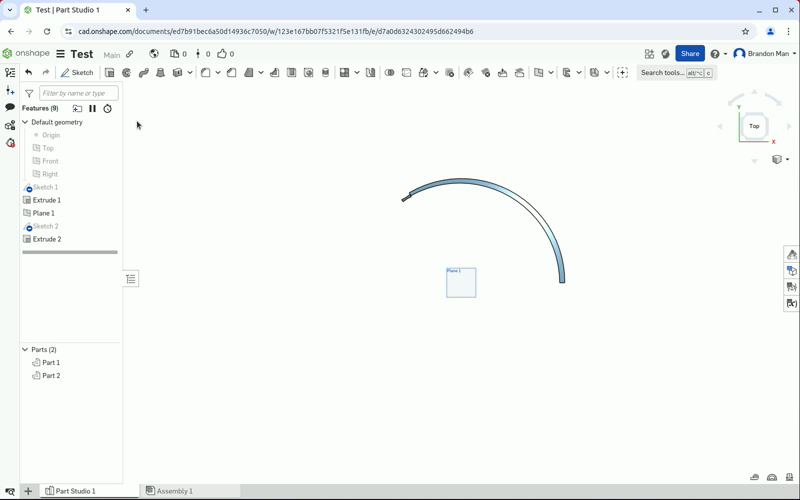
key(shift+h)
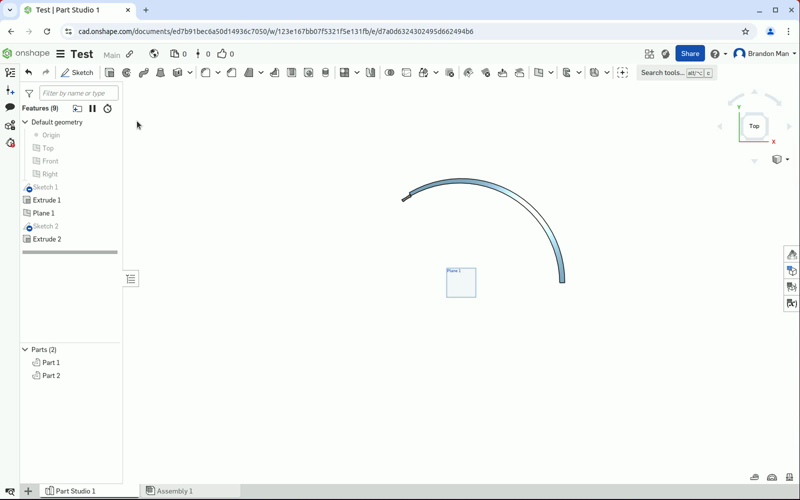
key(shift+h)
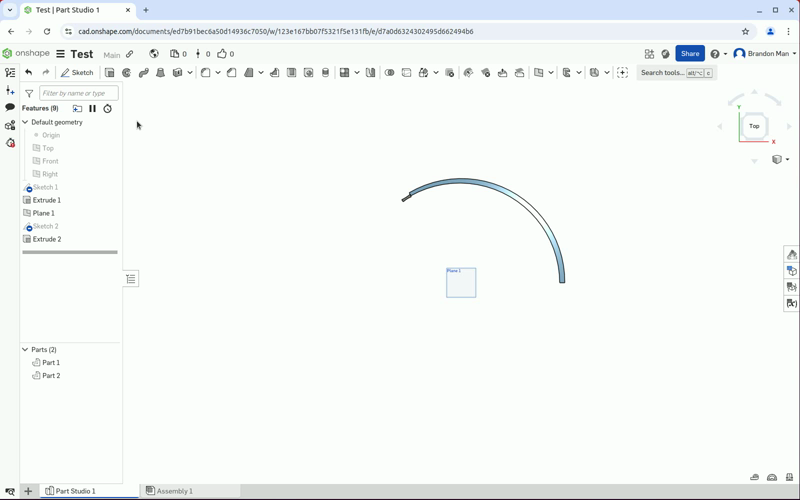
mouse_move(73, 189)
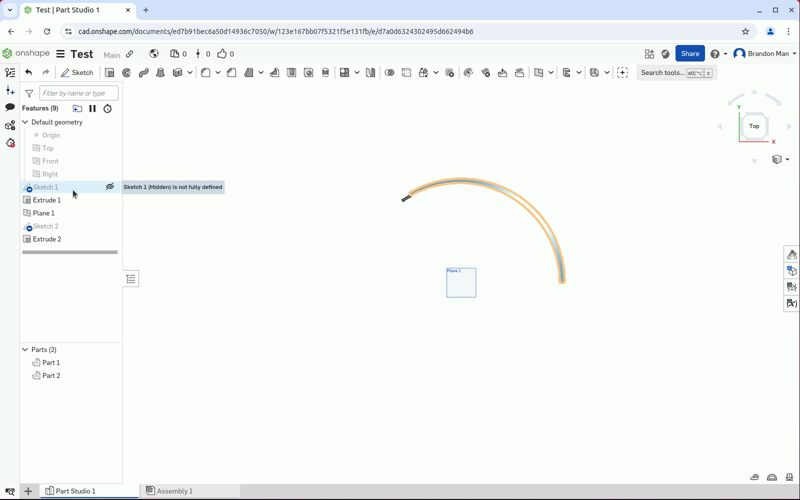
click(73, 189)
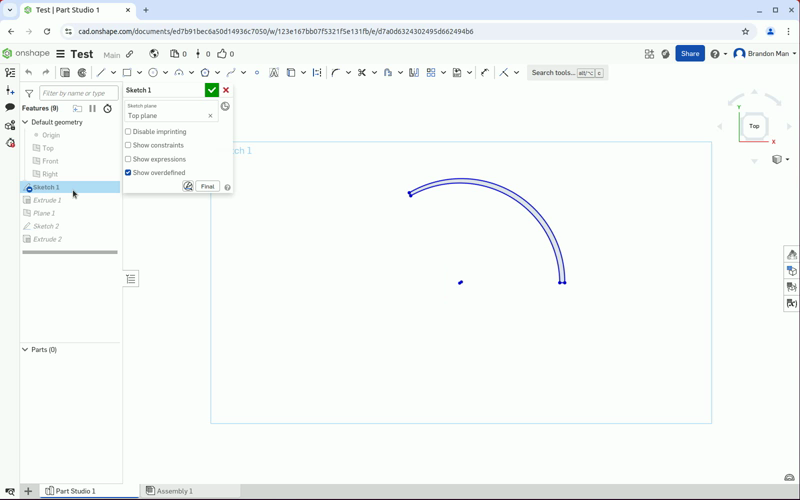
mouse_move(229, 92)
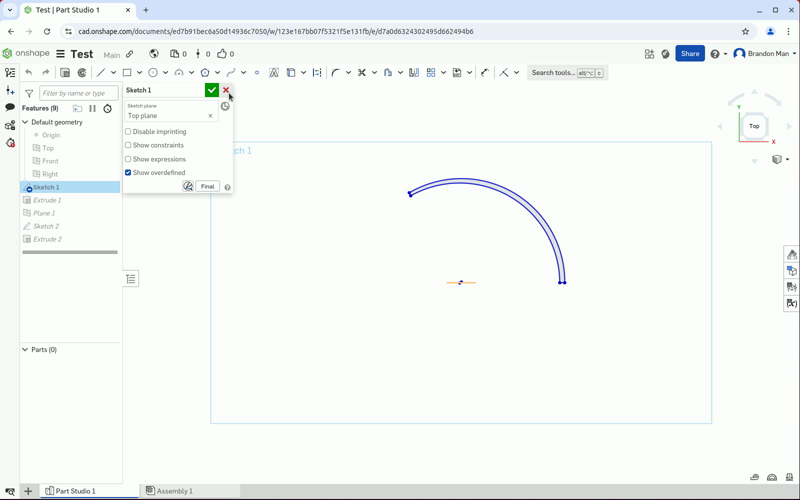
click(229, 92)
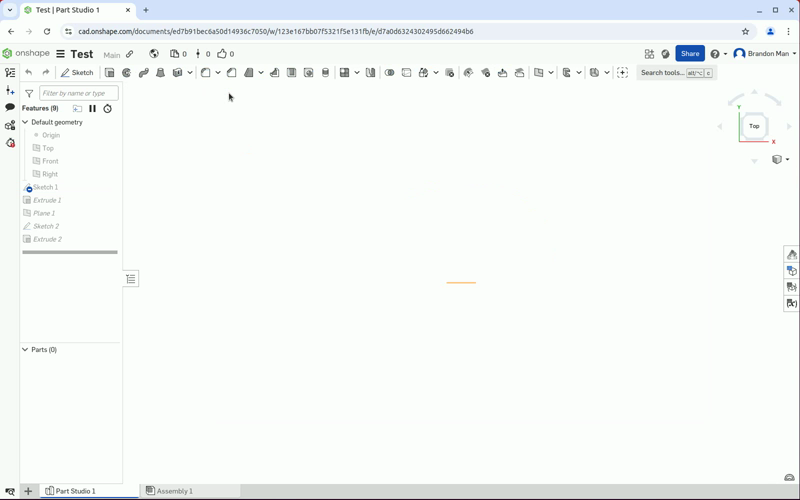
key(shift+s)
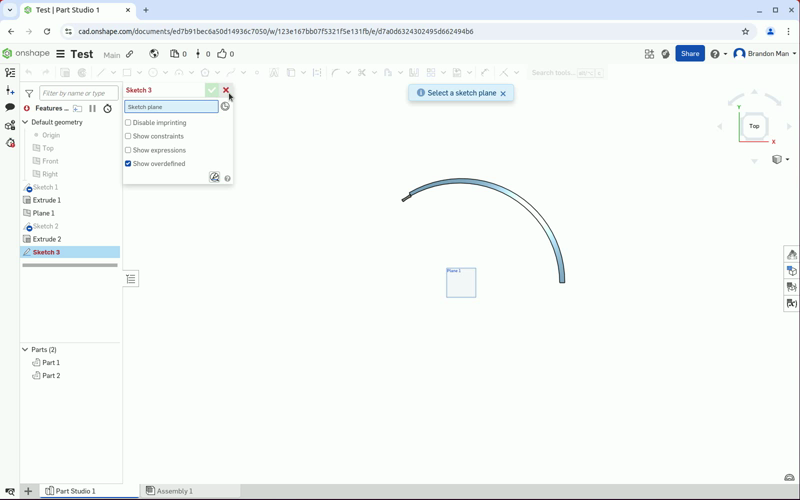
mouse_move(73, 215)
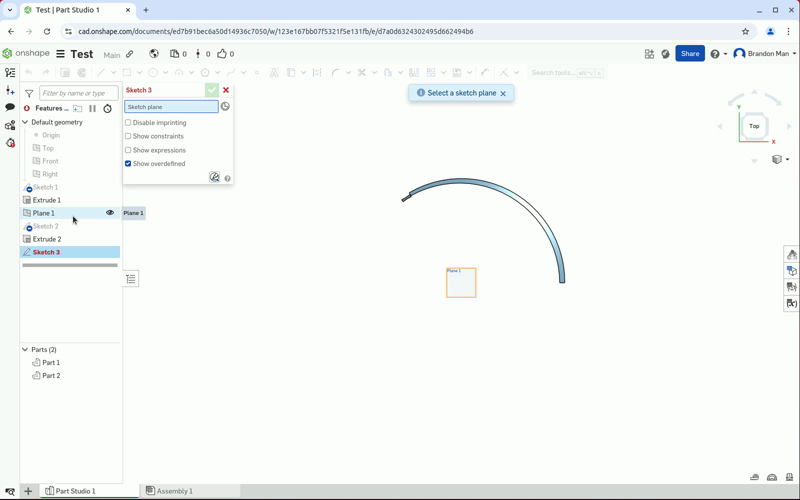
click(73, 215)
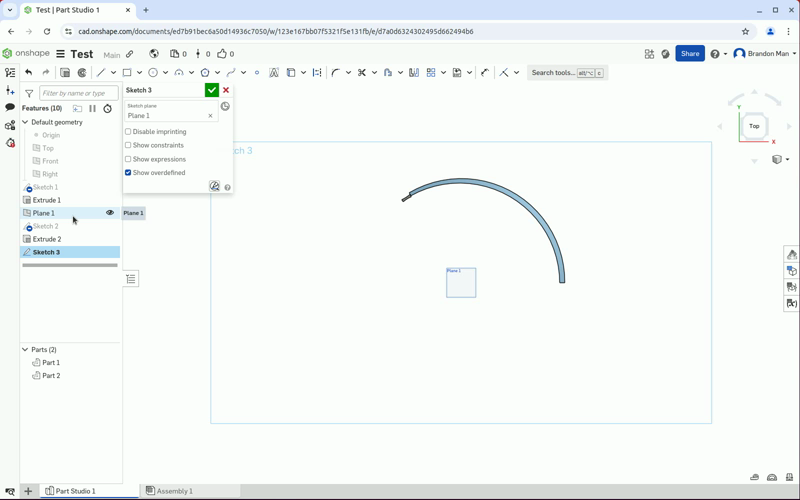
mouse_move(73, 352)
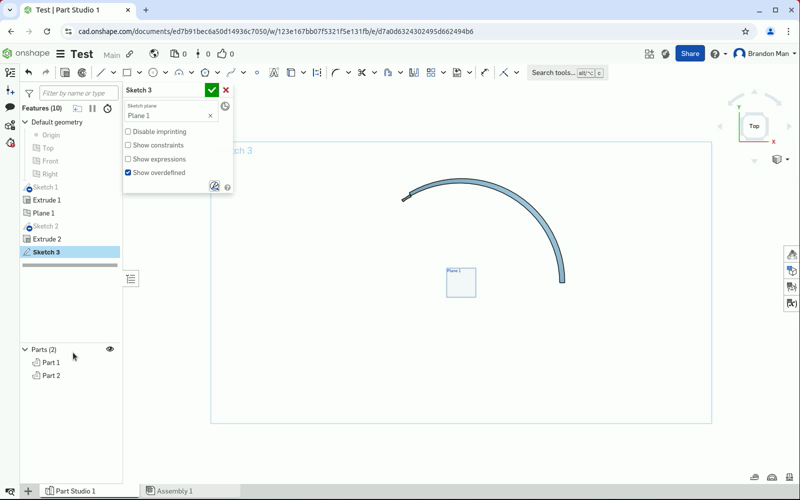
key(y)
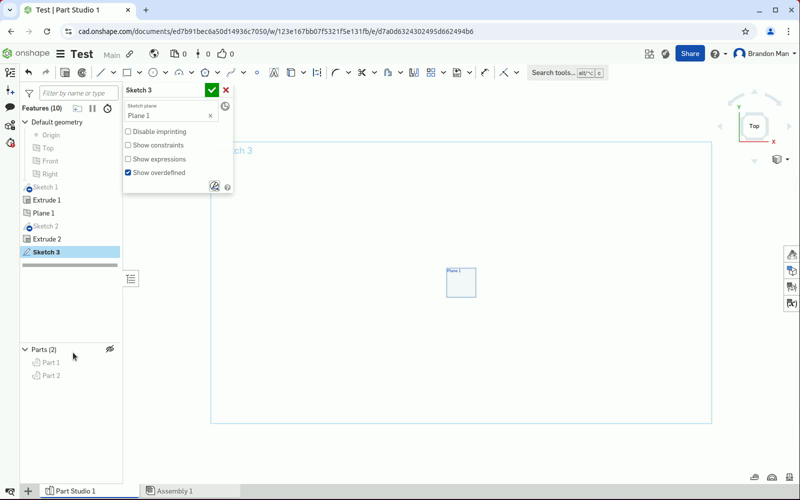
key(l)
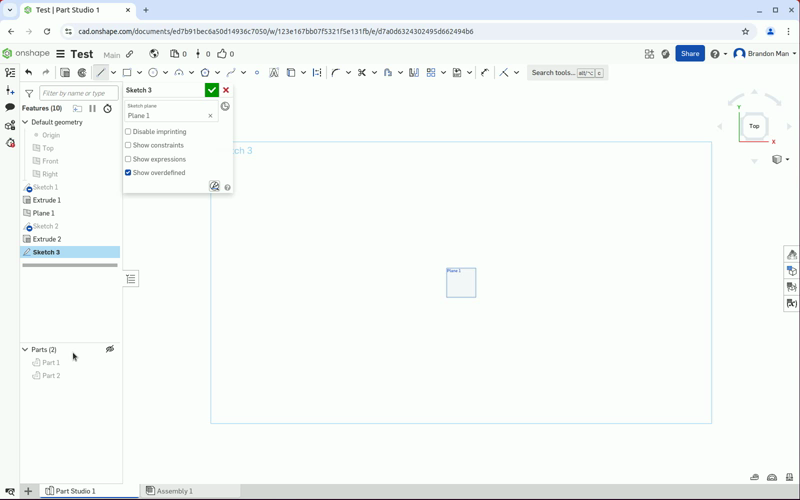
key_down(shift)
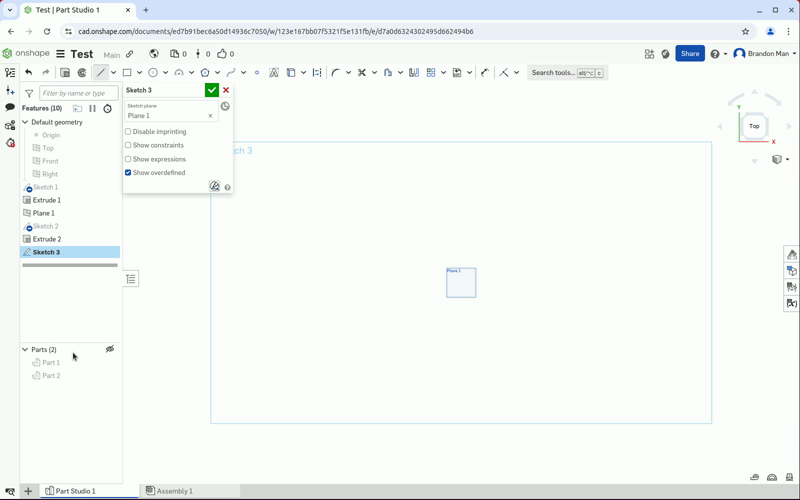
mouse_move(561, 292)
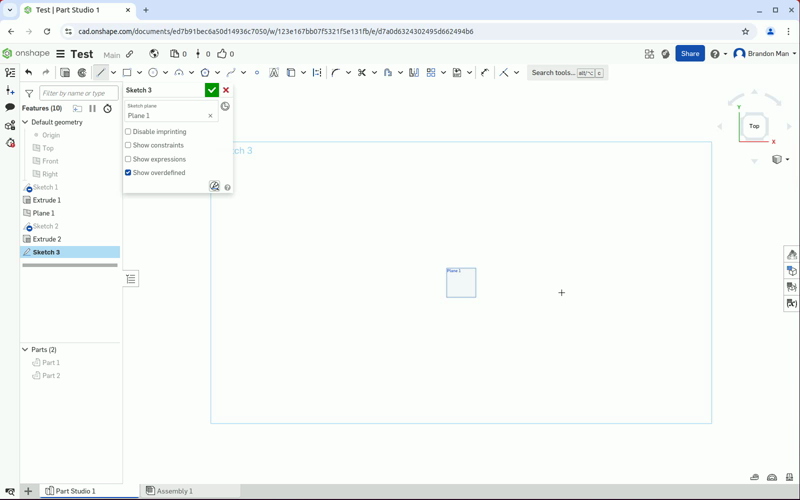
click(561, 292)
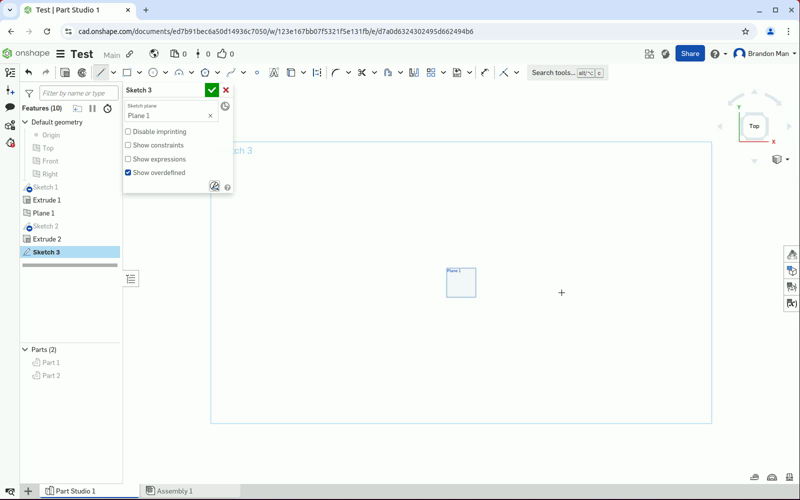
key_up(shift)
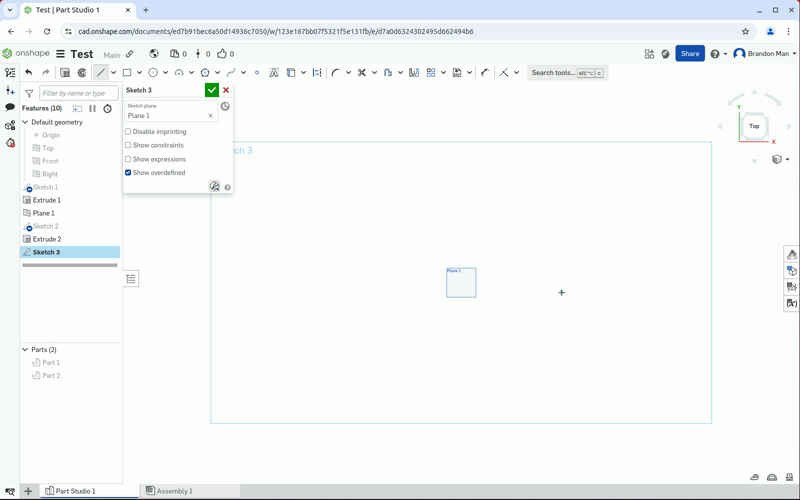
key_down(shift)
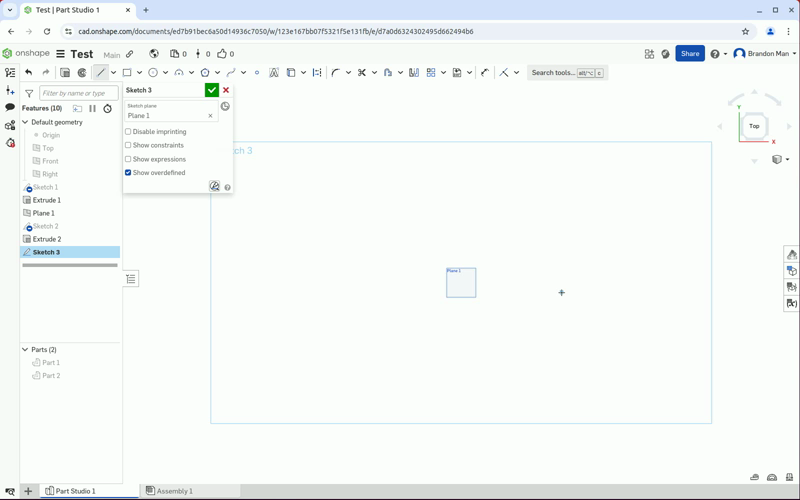
mouse_move(589, 292)
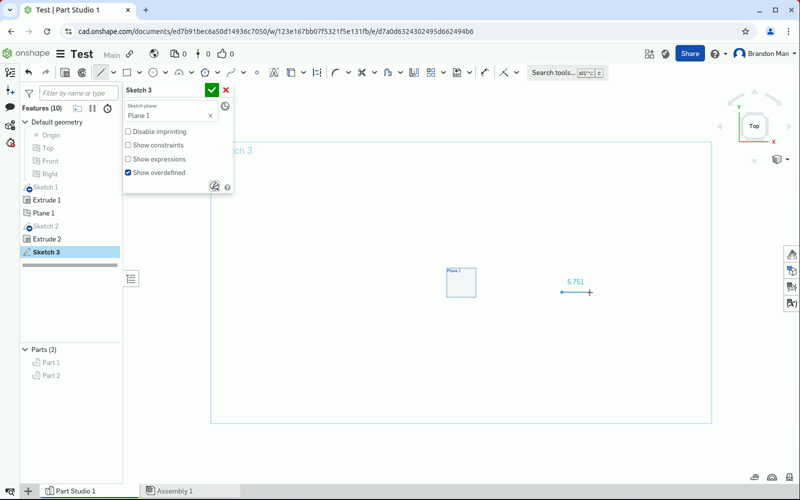
mouse_move(564, 292)
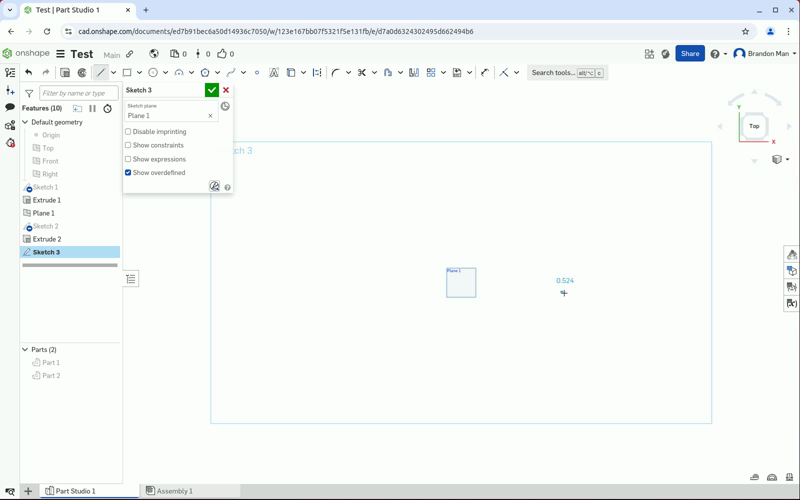
scroll(6)
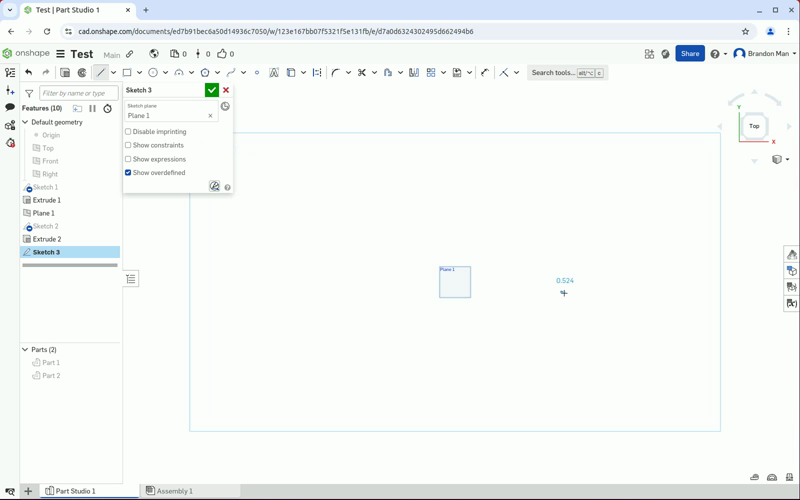
scroll(6)
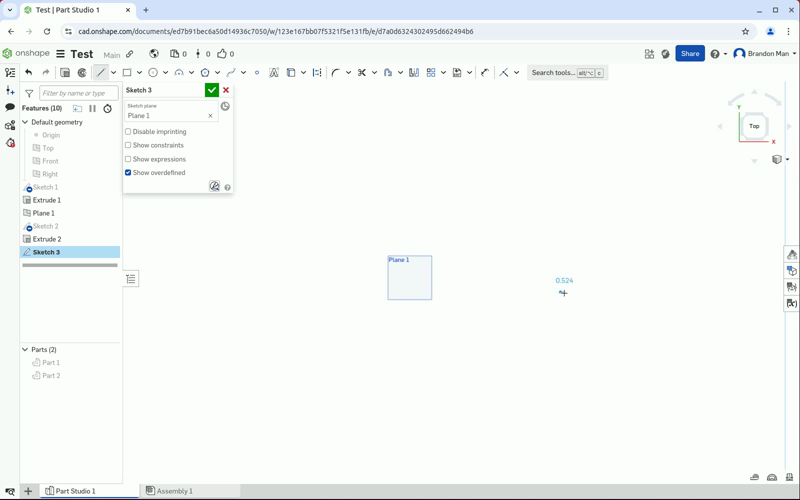
scroll(6)
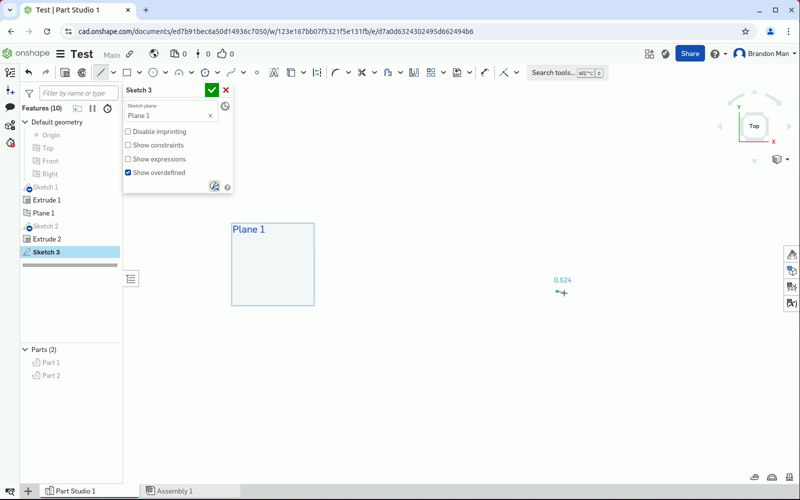
scroll(6)
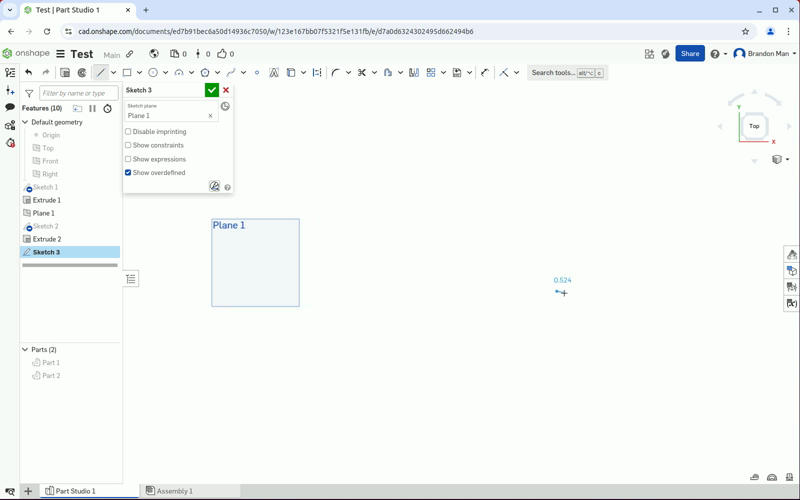
scroll(6)
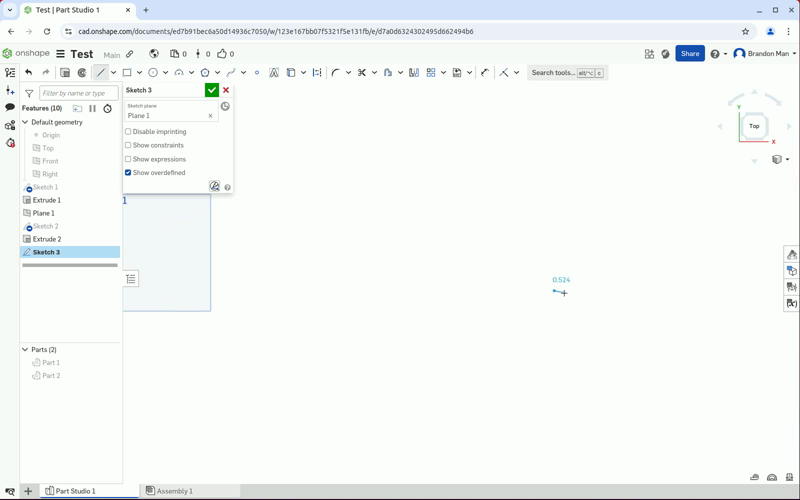
scroll(6)
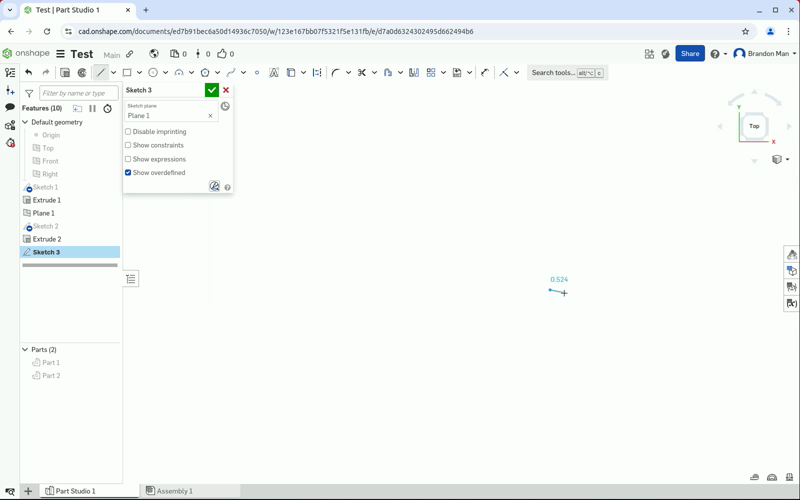
scroll(6)
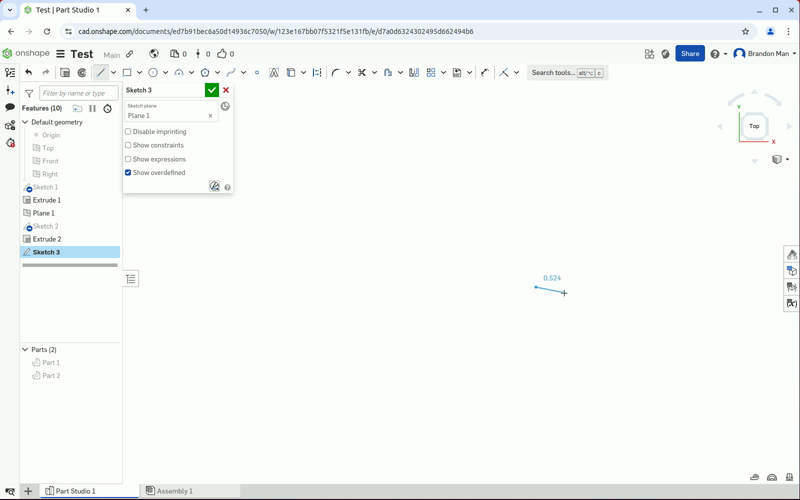
click(564, 292)
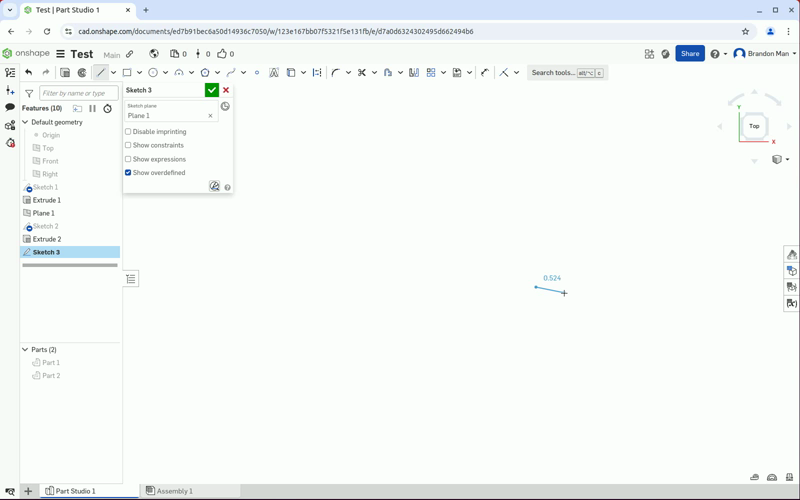
scroll(-6)
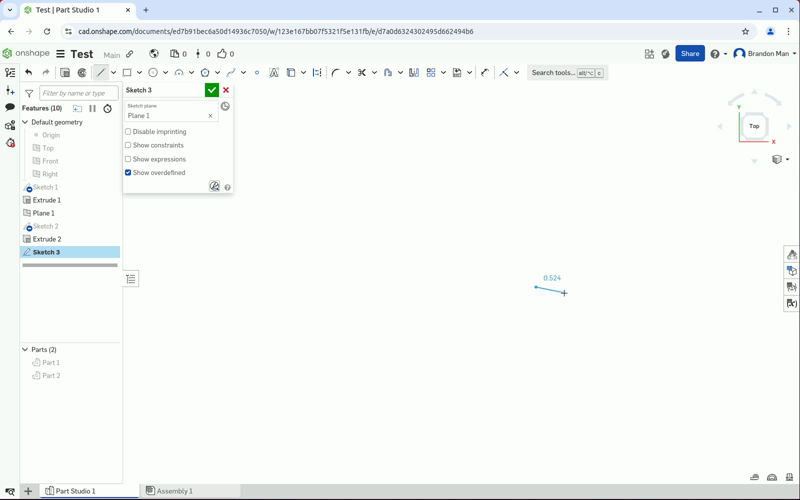
scroll(-6)
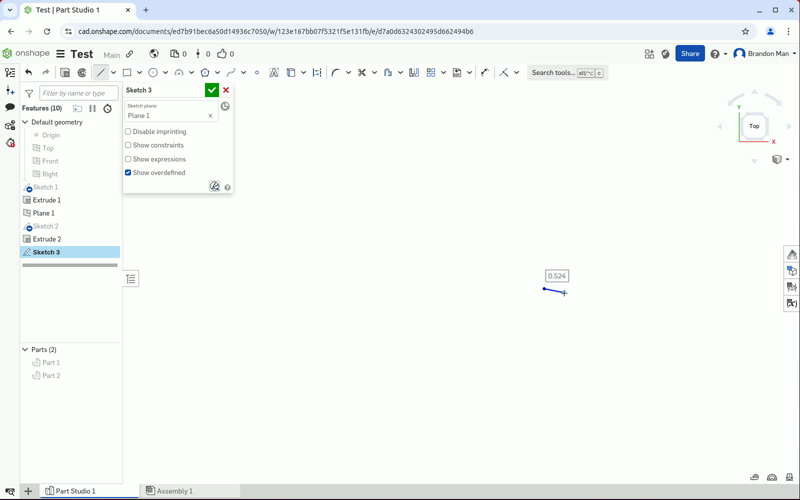
scroll(-6)
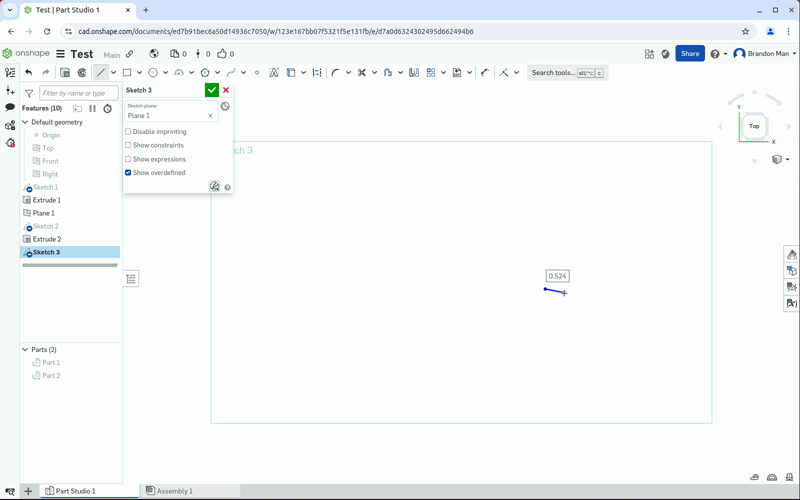
scroll(-6)
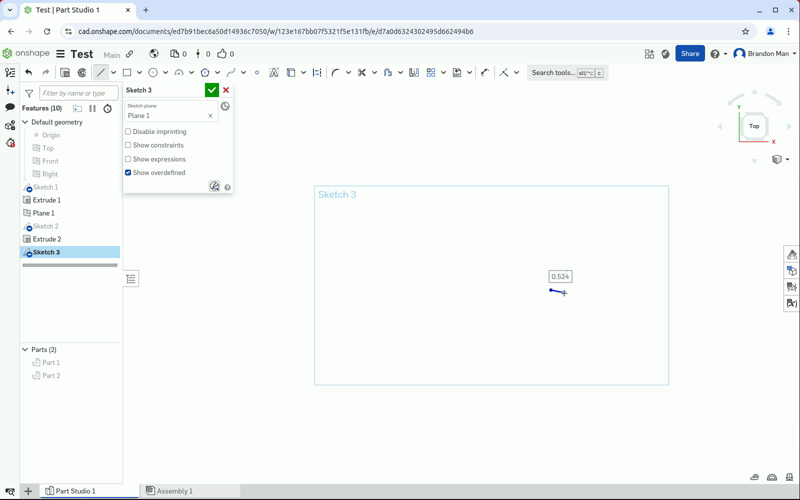
scroll(-6)
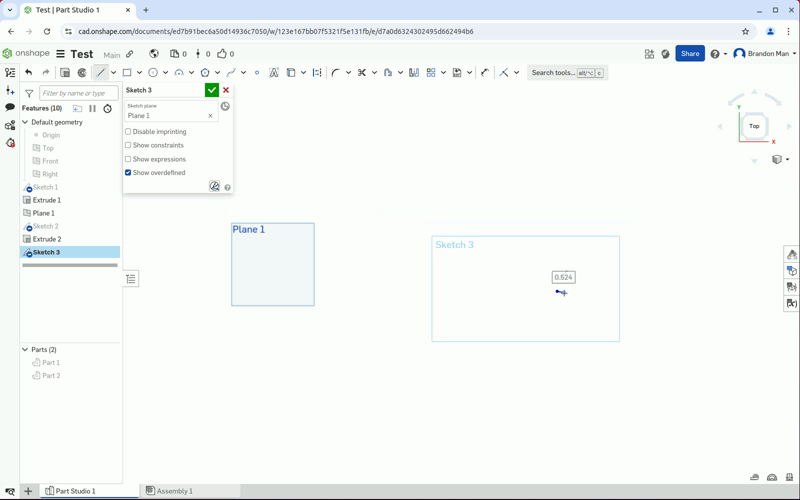
scroll(-6)
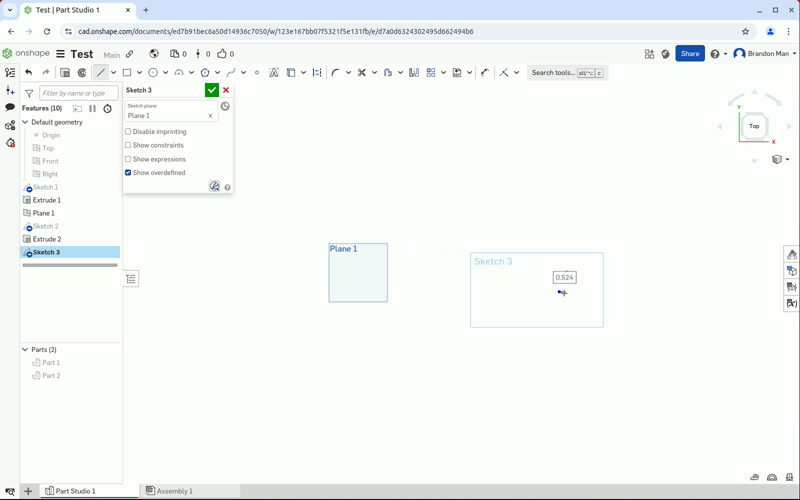
scroll(-6)
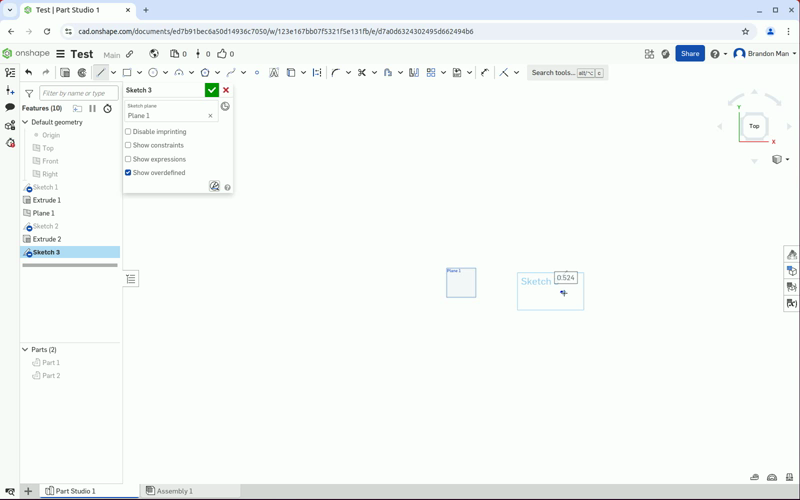
key_up(shift)
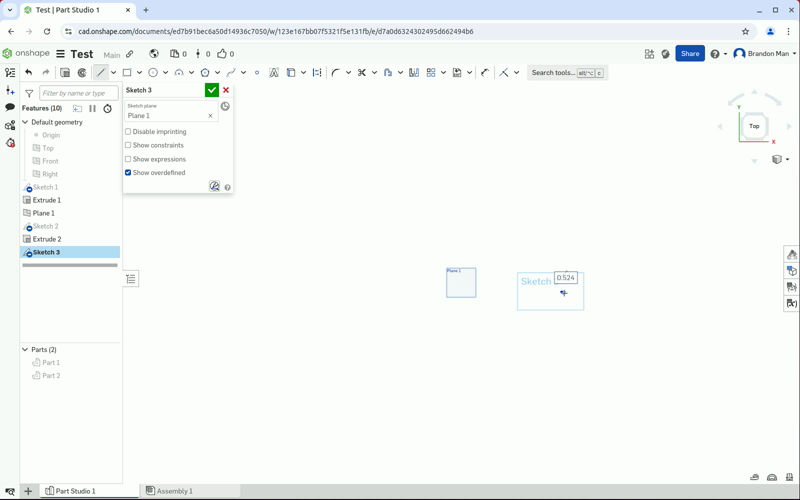
key(esc)
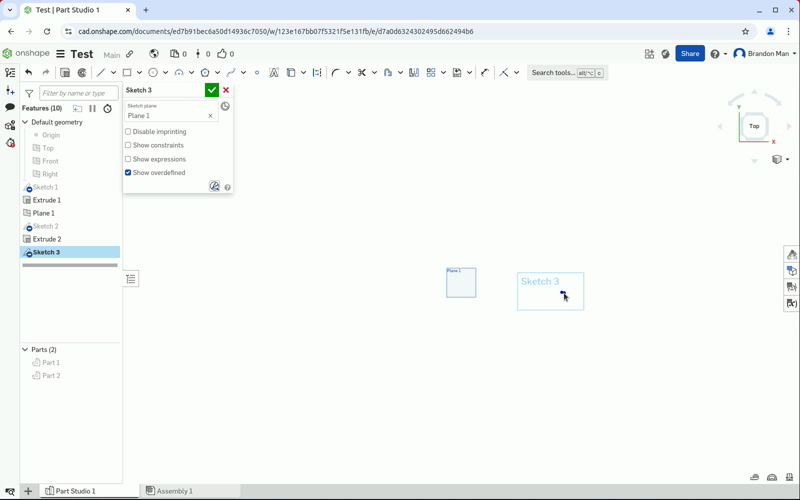
key(a)
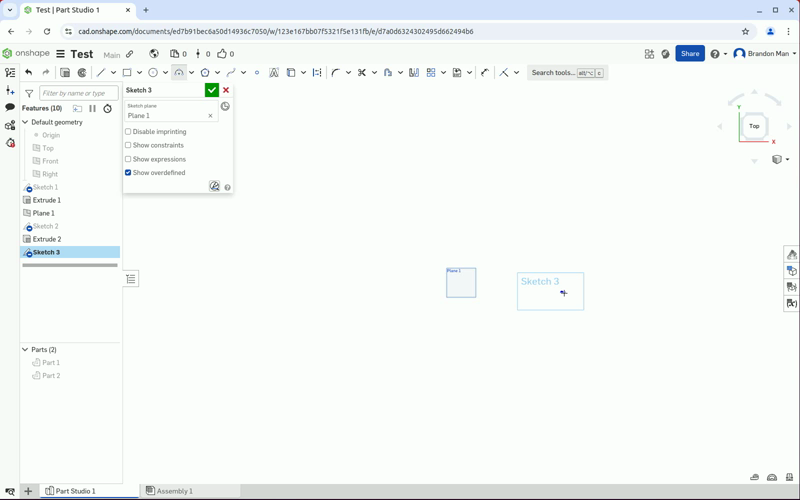
mouse_move(564, 292)
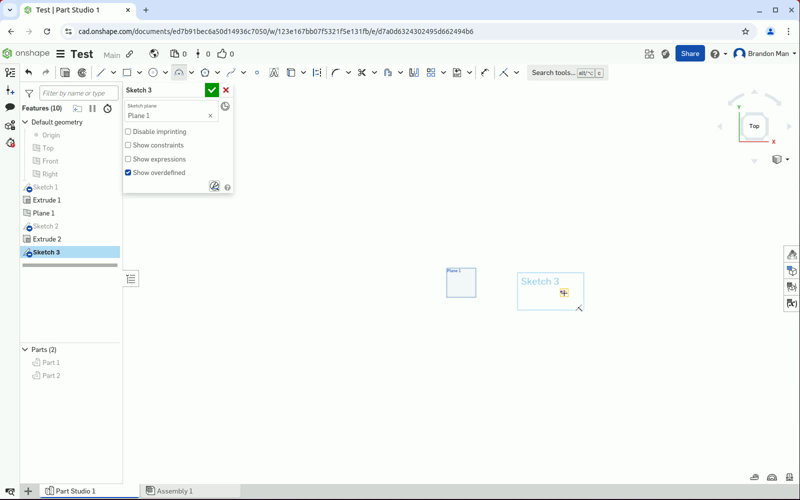
scroll(6)
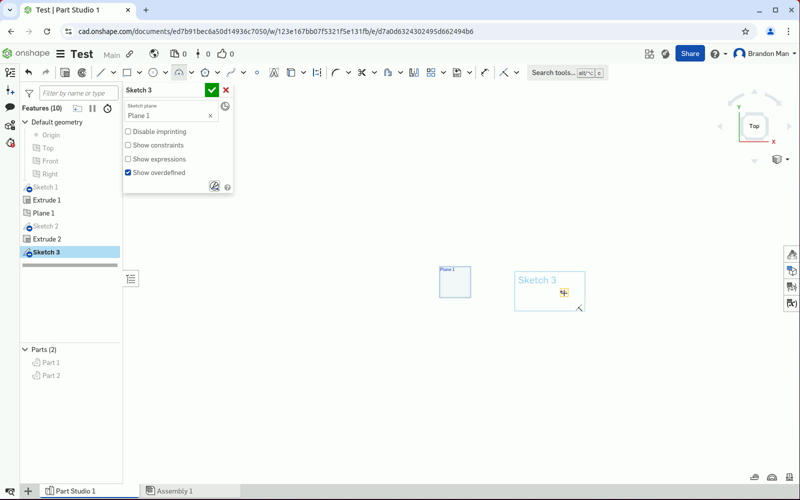
scroll(6)
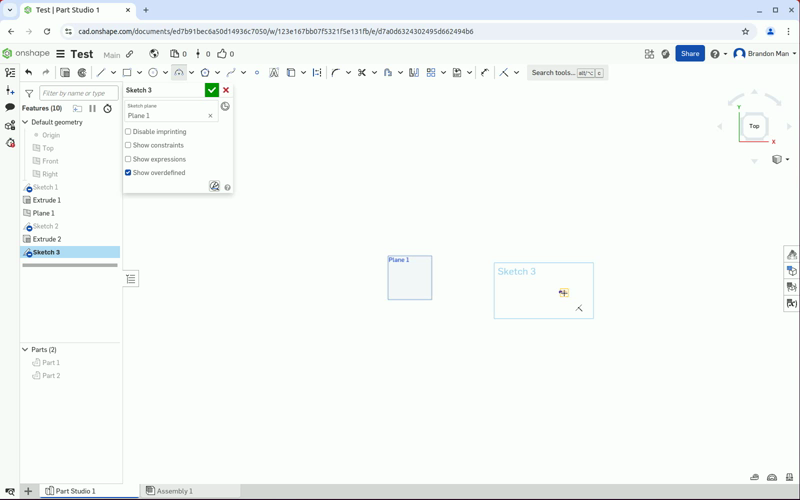
scroll(6)
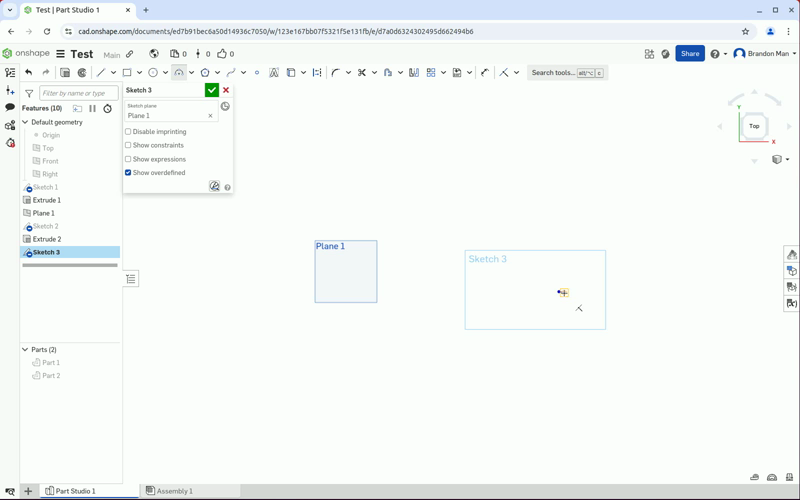
scroll(6)
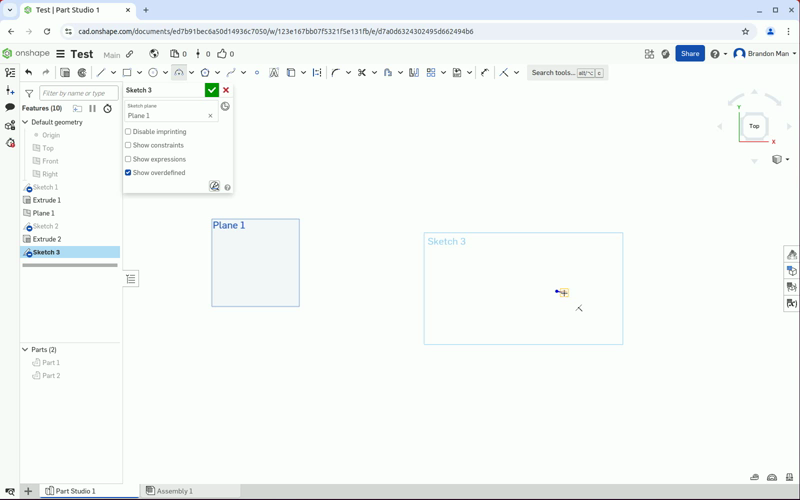
scroll(6)
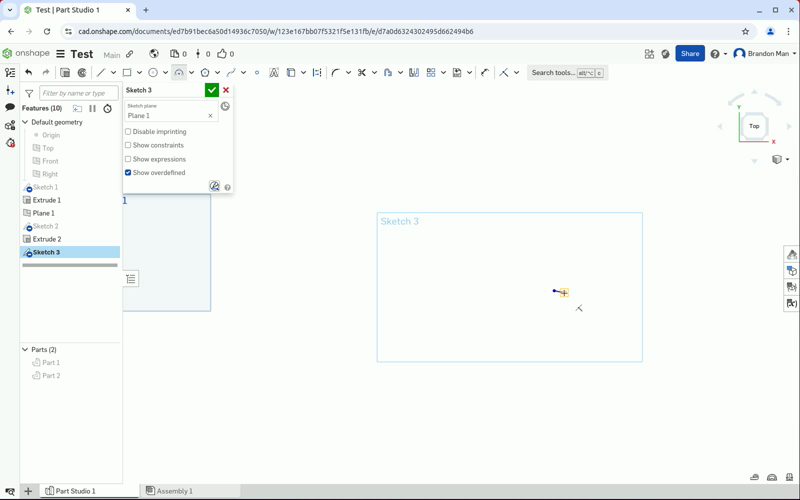
scroll(6)
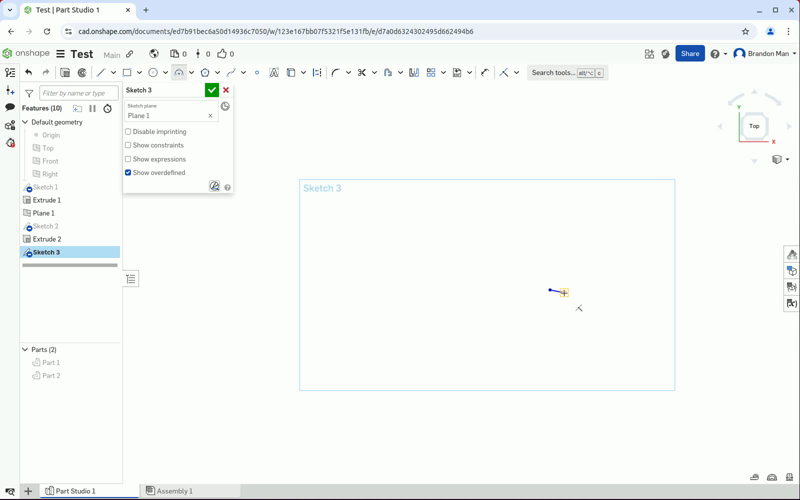
scroll(6)
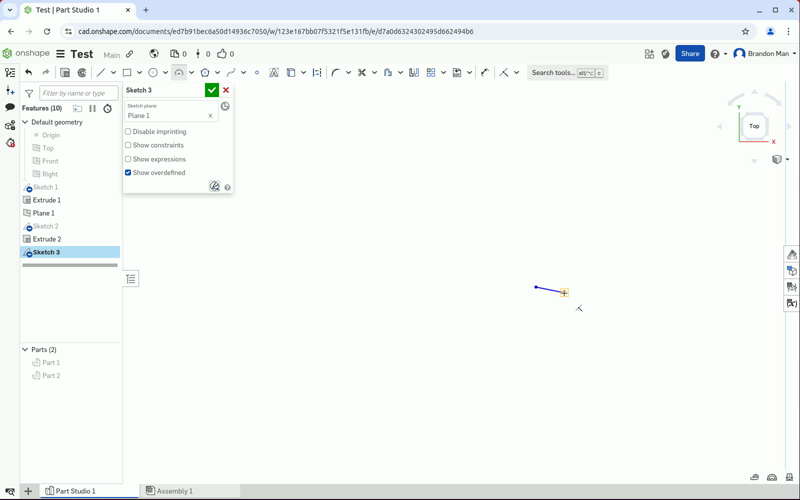
click(564, 292)
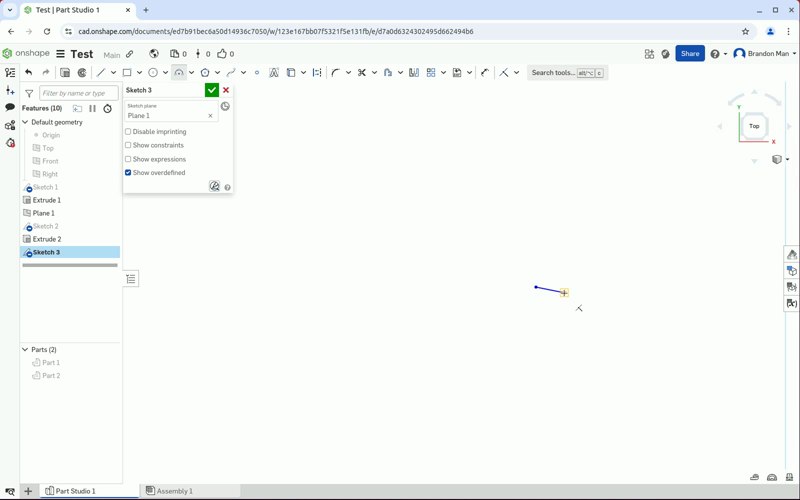
scroll(-6)
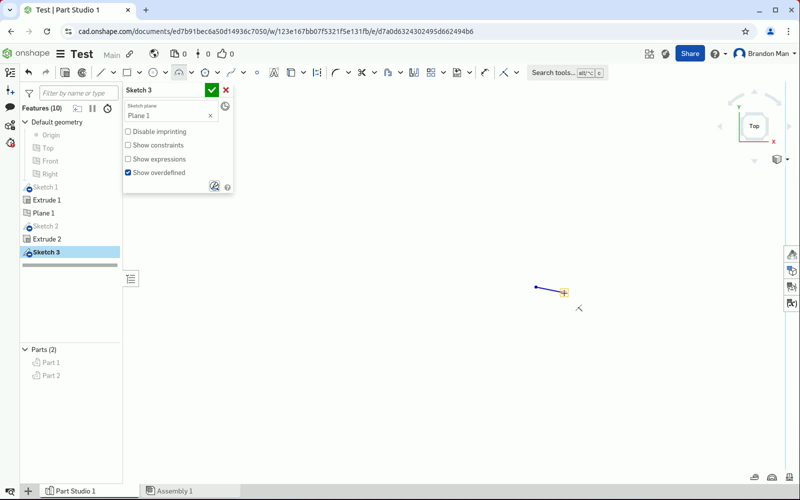
scroll(-6)
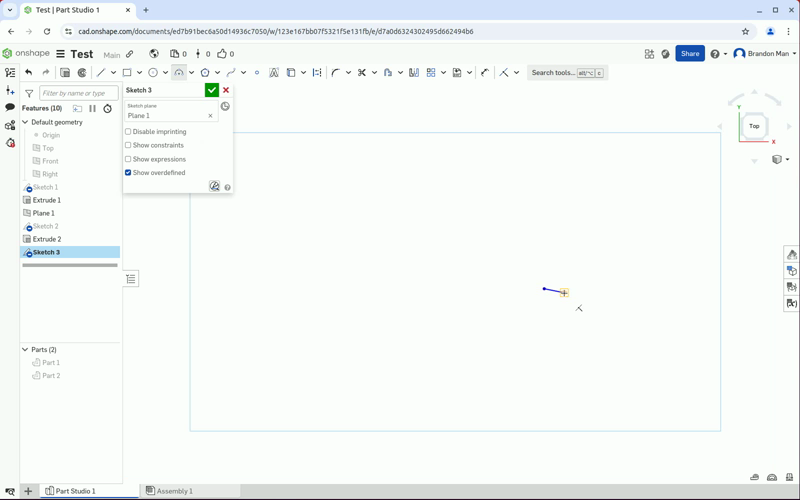
scroll(-6)
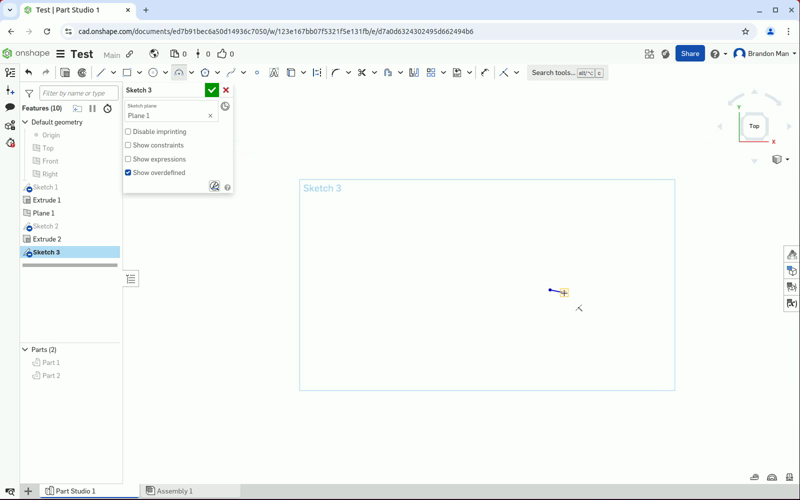
scroll(-6)
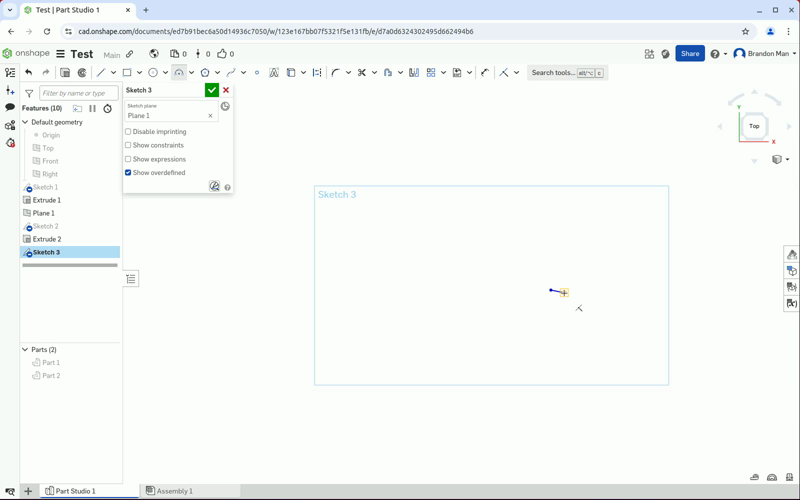
scroll(-6)
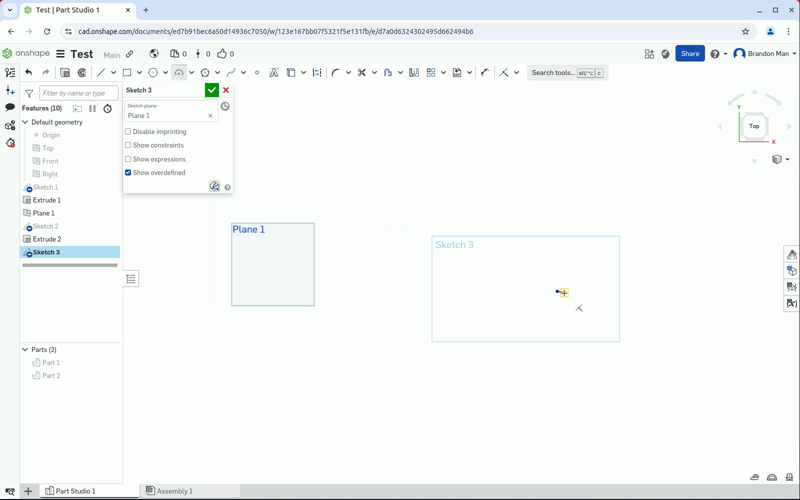
scroll(-6)
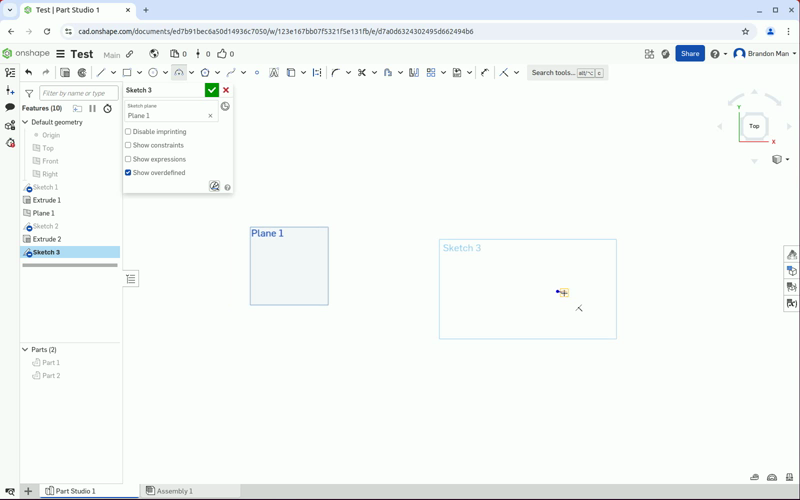
scroll(-6)
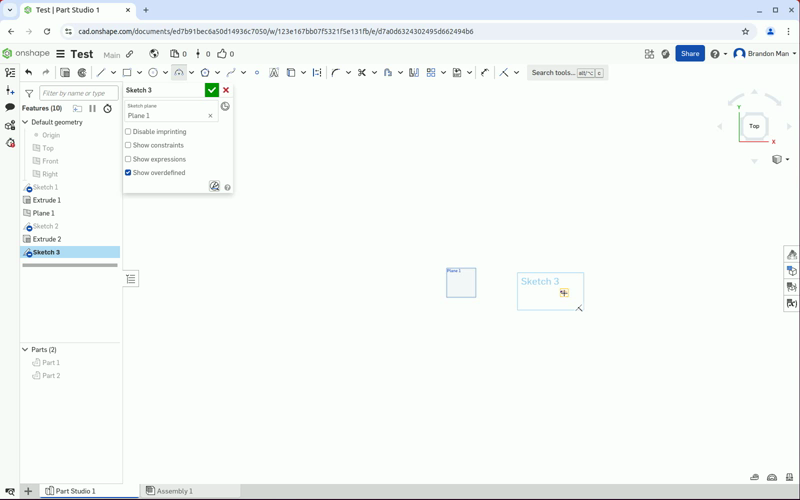
key_down(shift)
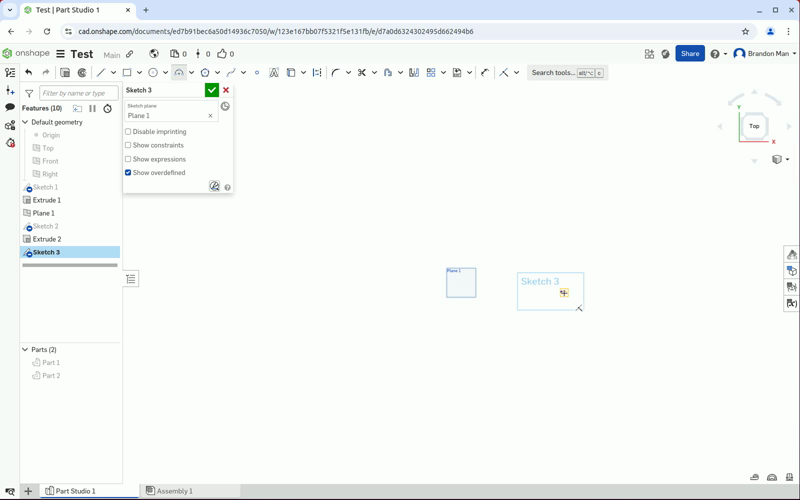
mouse_move(564, 281)
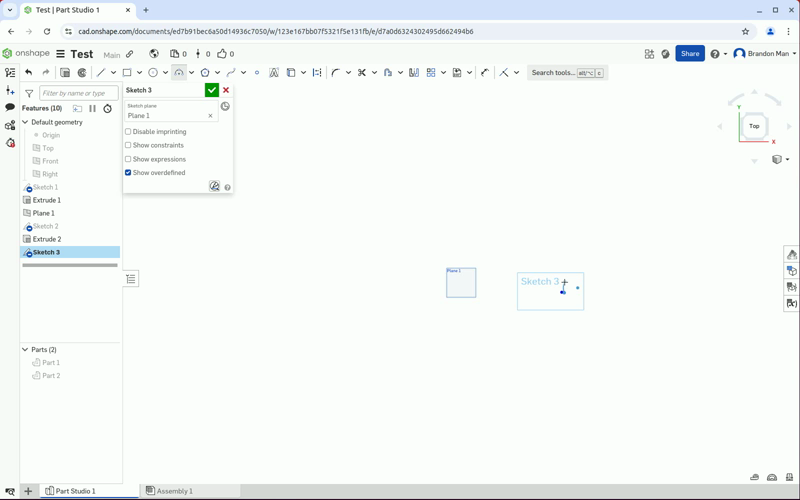
click(564, 281)
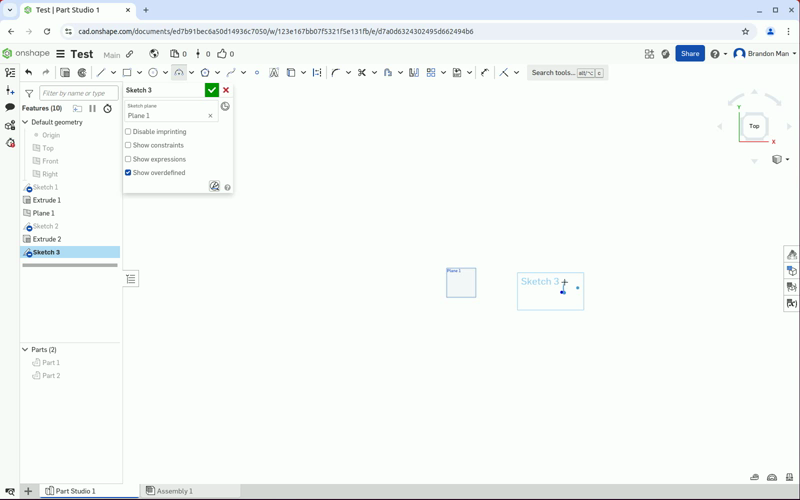
mouse_move(565, 287)
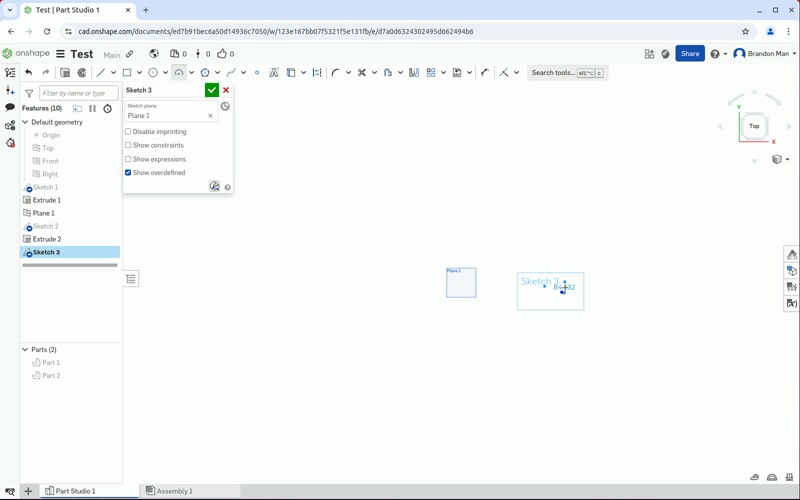
click(565, 287)
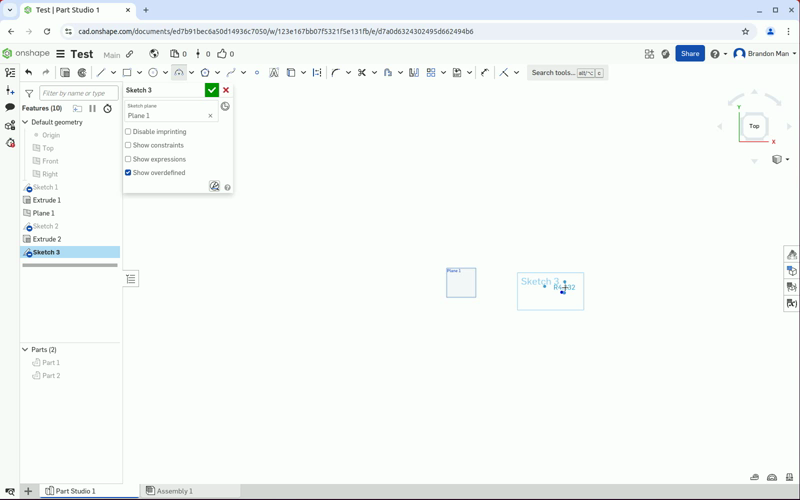
key_up(shift)
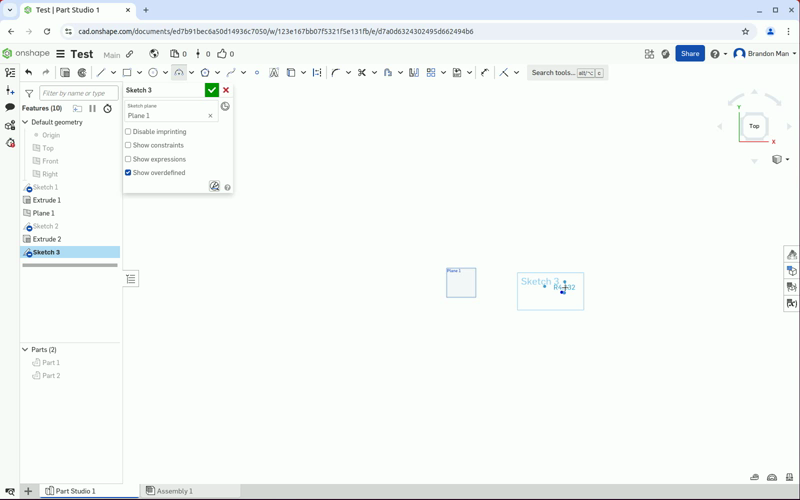
key(esc)
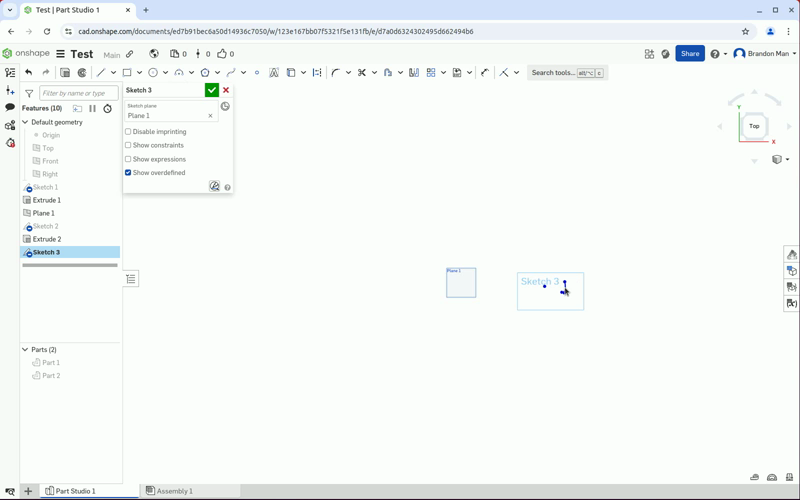
key(l)
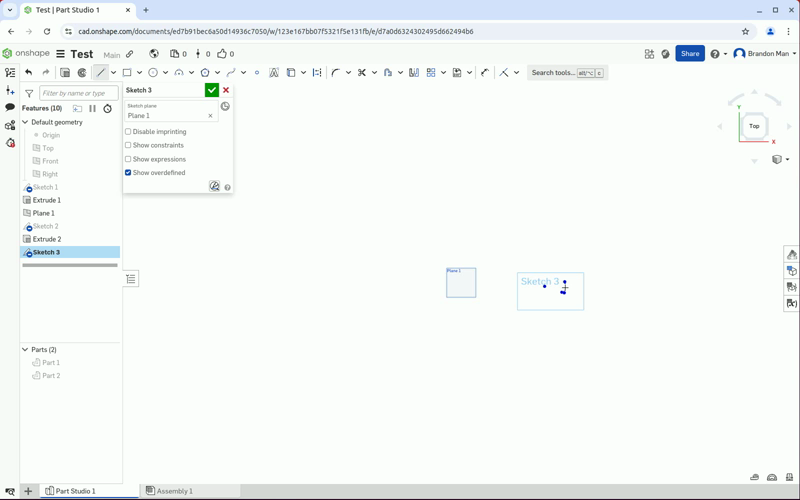
mouse_move(564, 281)
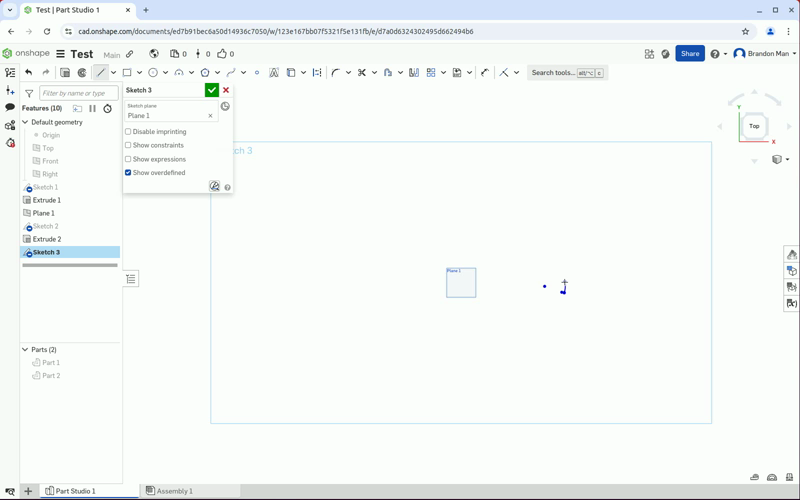
click(564, 281)
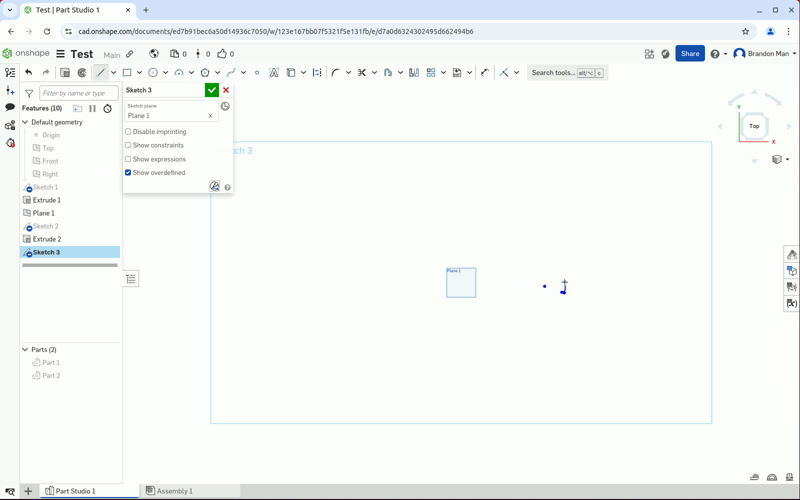
key_down(shift)
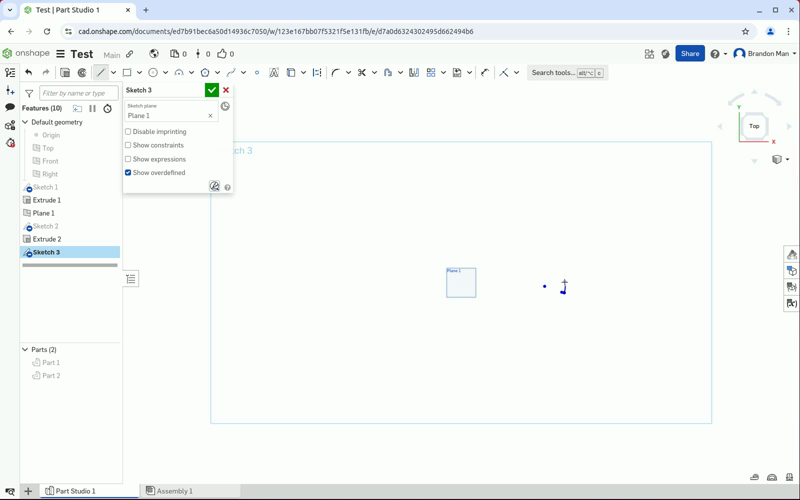
mouse_move(589, 281)
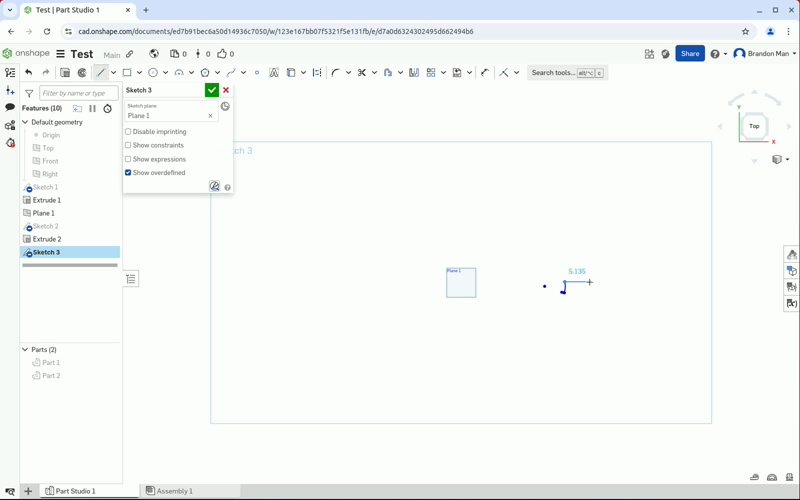
mouse_move(561, 281)
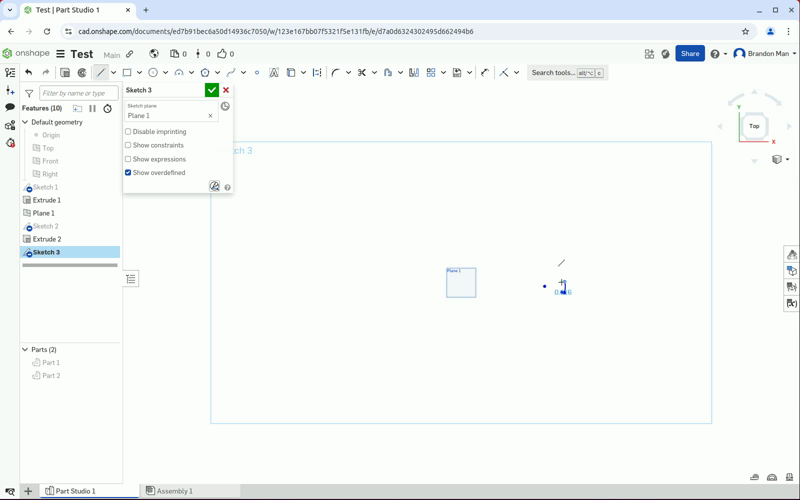
scroll(6)
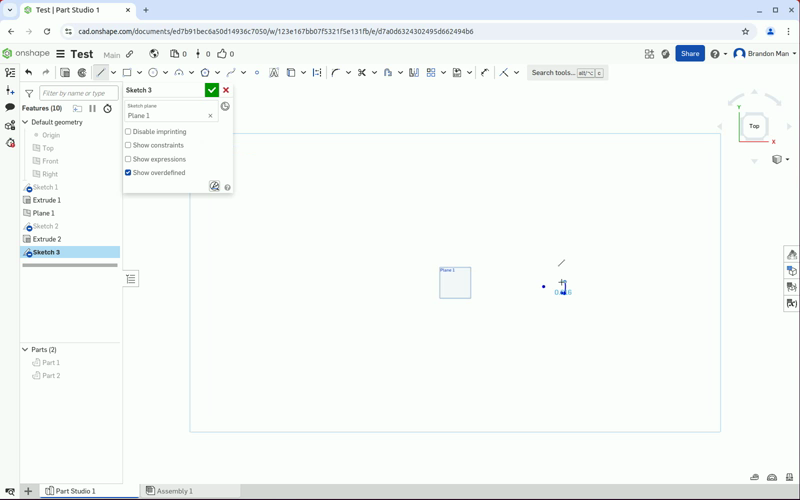
scroll(6)
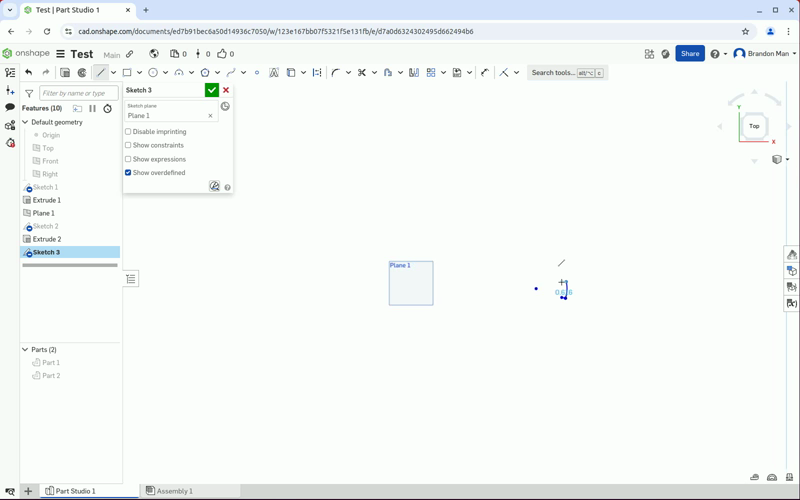
scroll(6)
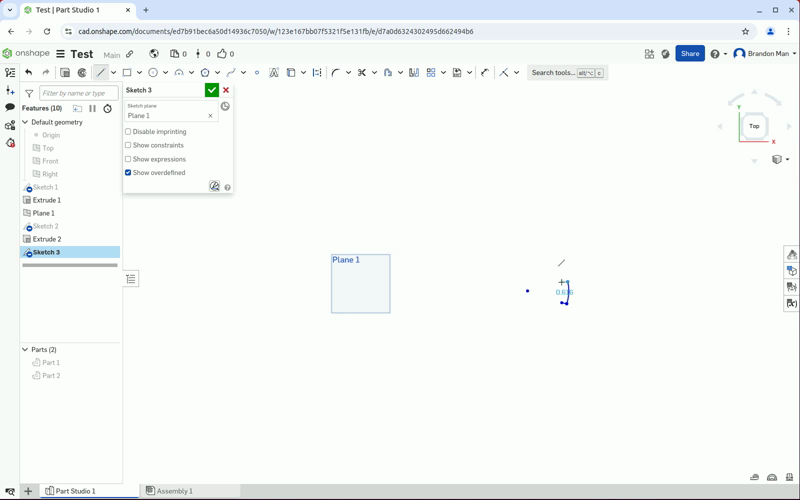
scroll(6)
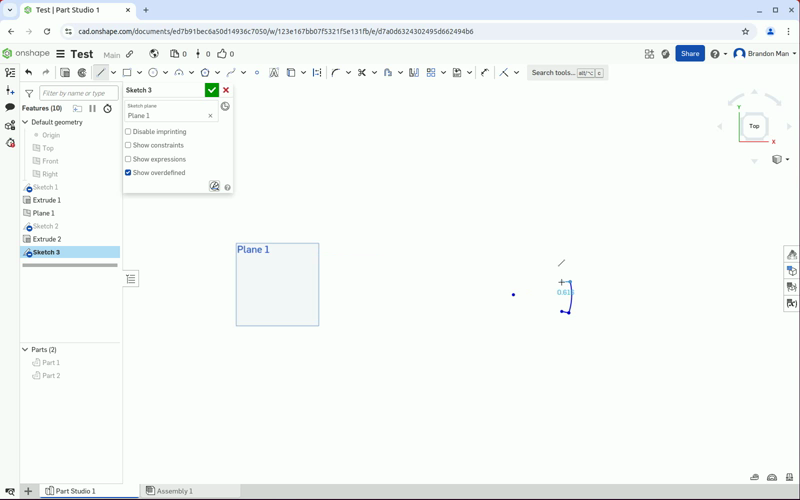
scroll(6)
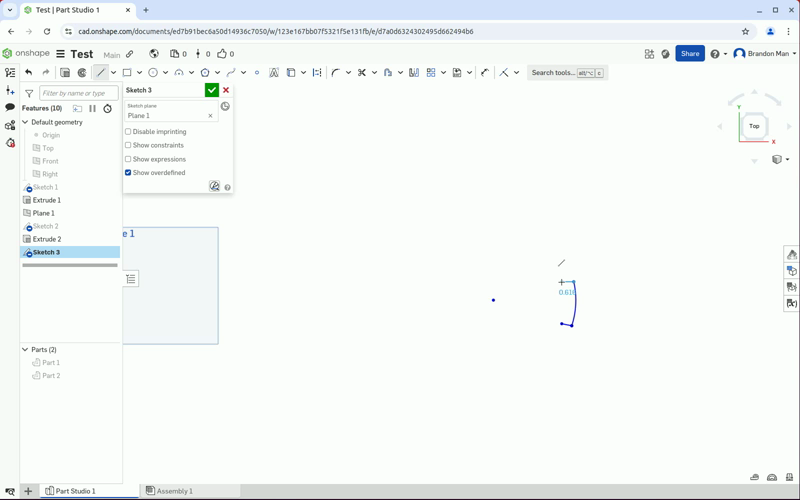
scroll(6)
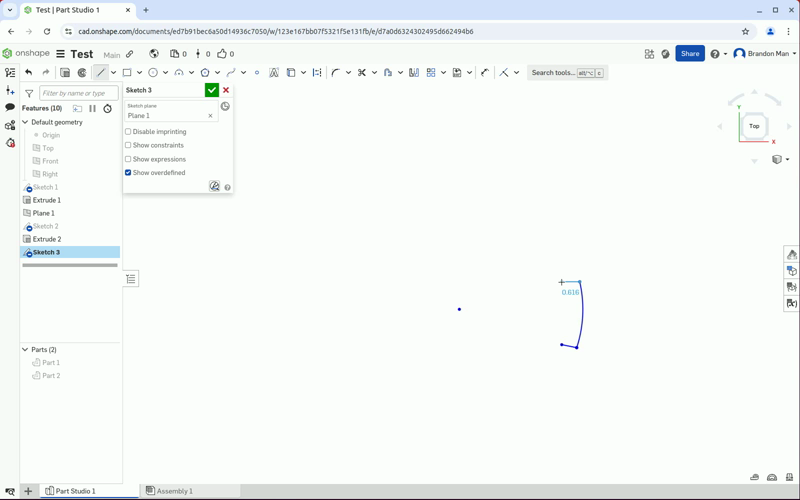
scroll(6)
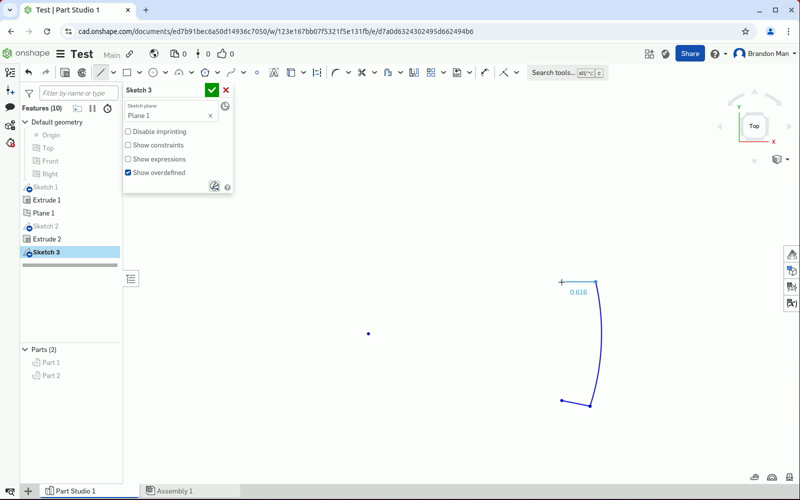
click(561, 281)
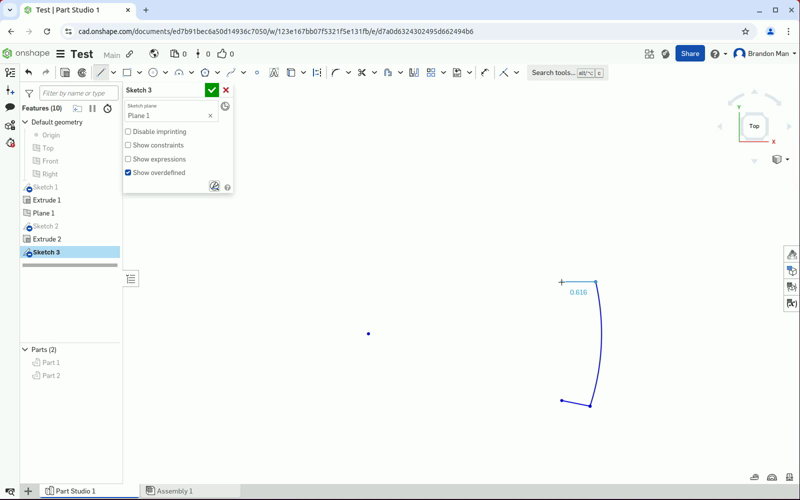
scroll(-6)
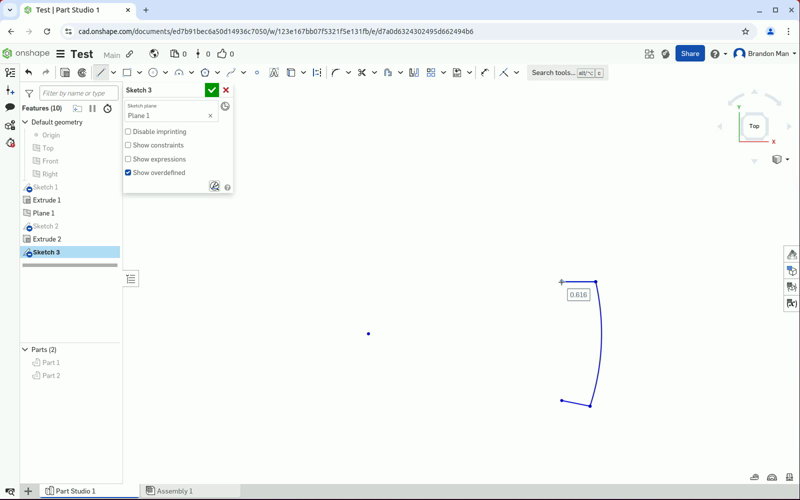
scroll(-6)
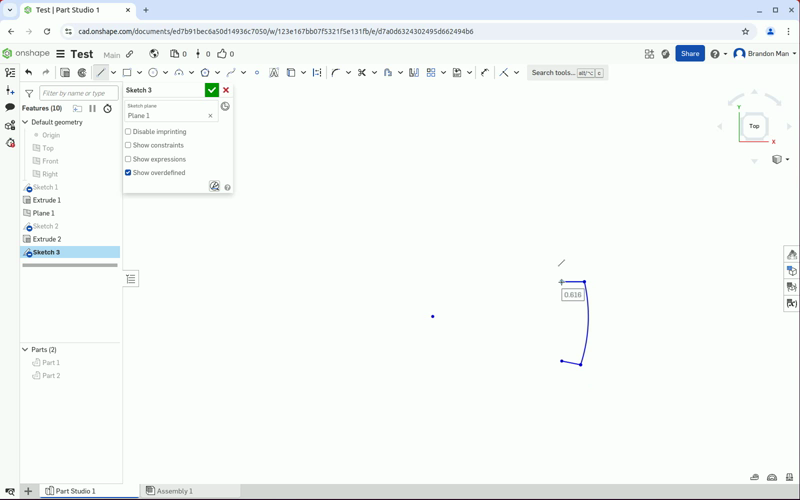
scroll(-6)
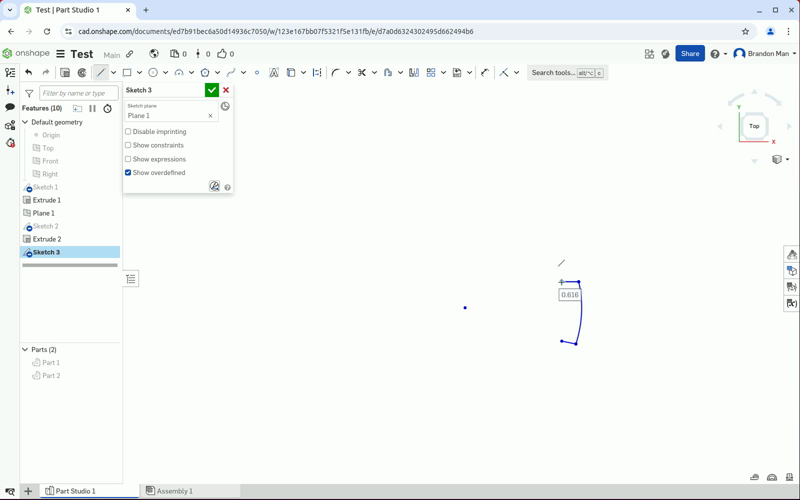
scroll(-6)
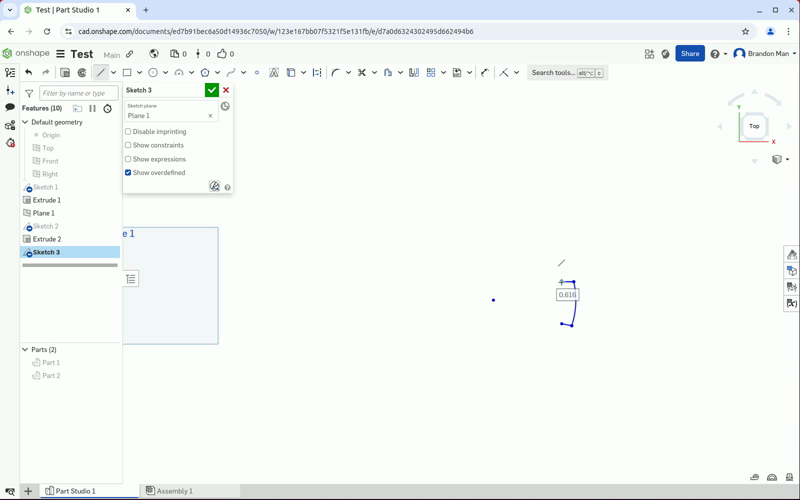
scroll(-6)
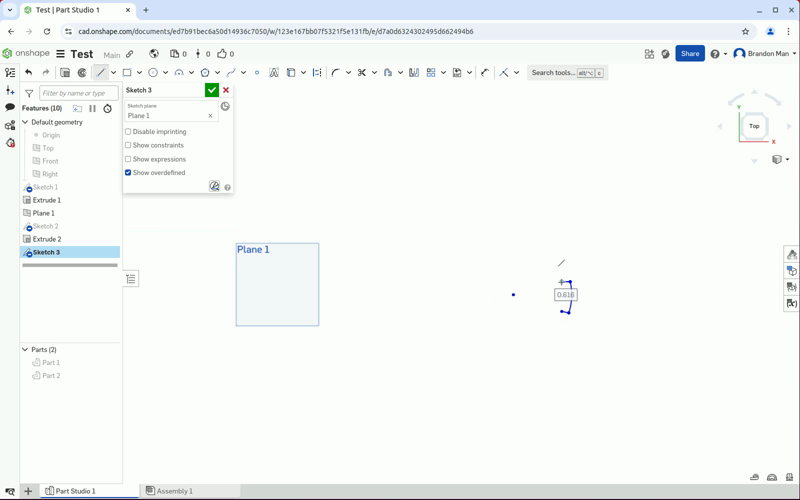
scroll(-6)
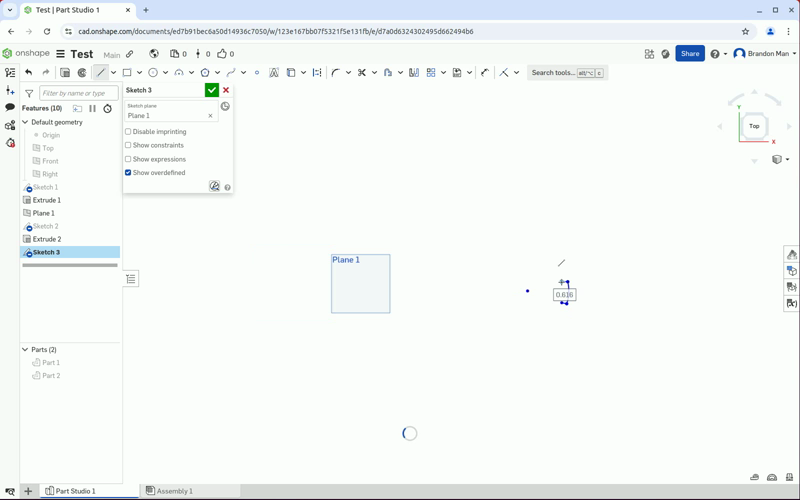
scroll(-6)
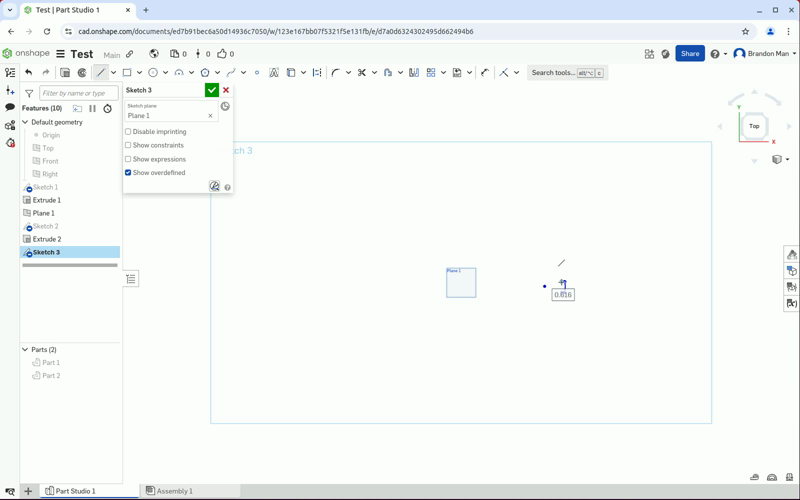
key_up(shift)
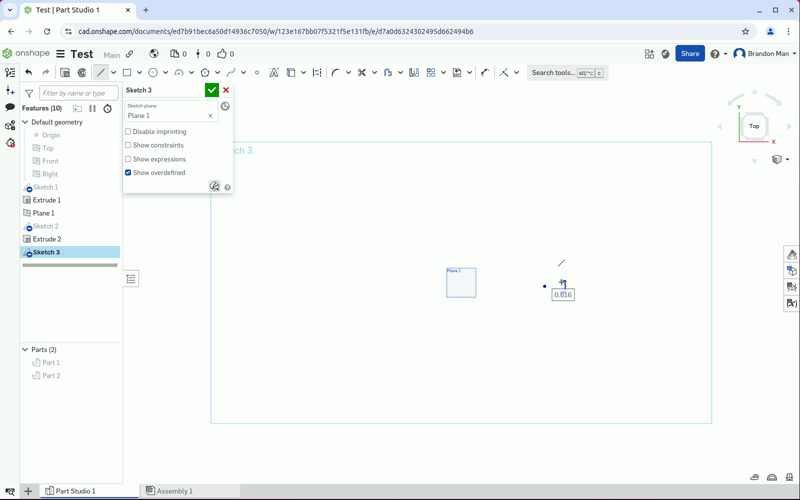
key(esc)
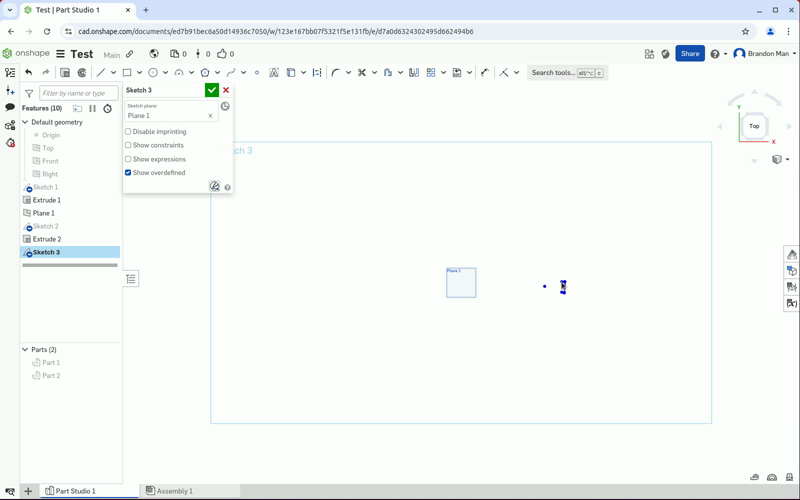
key(a)
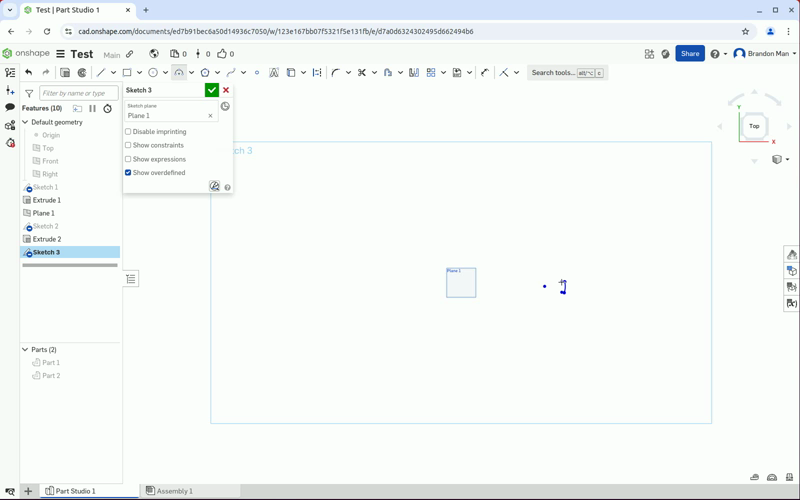
mouse_move(561, 281)
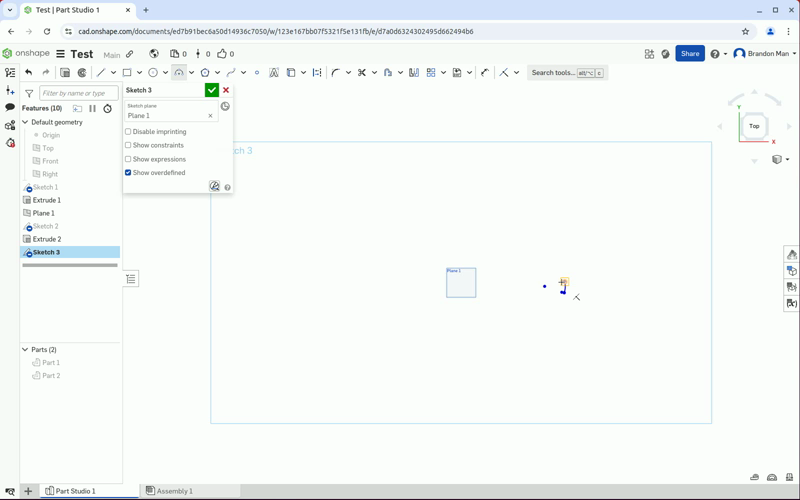
scroll(6)
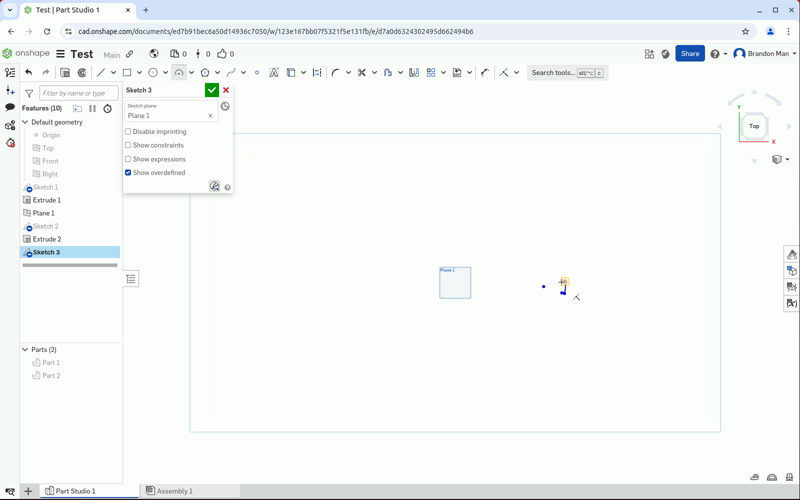
scroll(6)
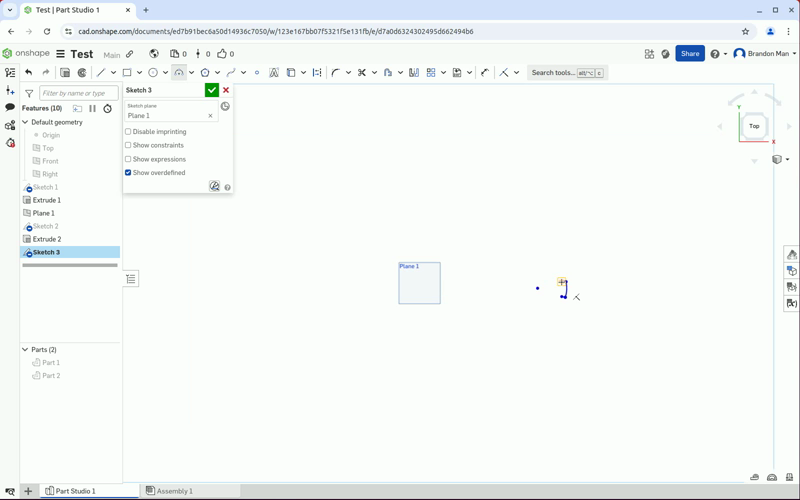
scroll(6)
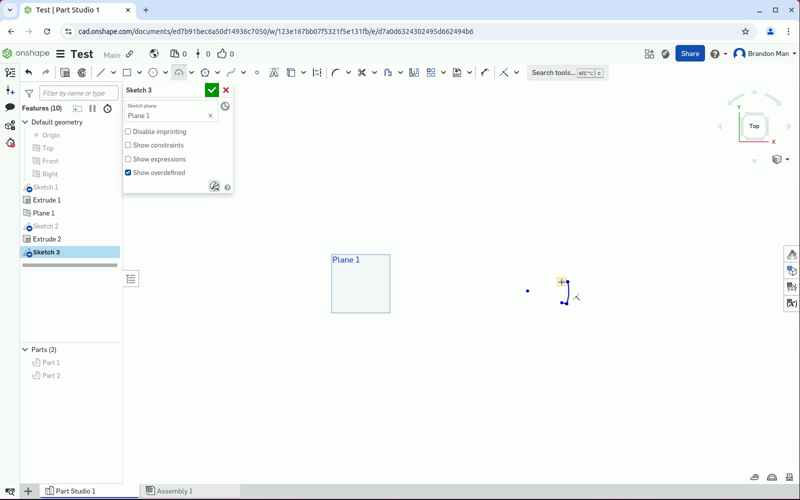
scroll(6)
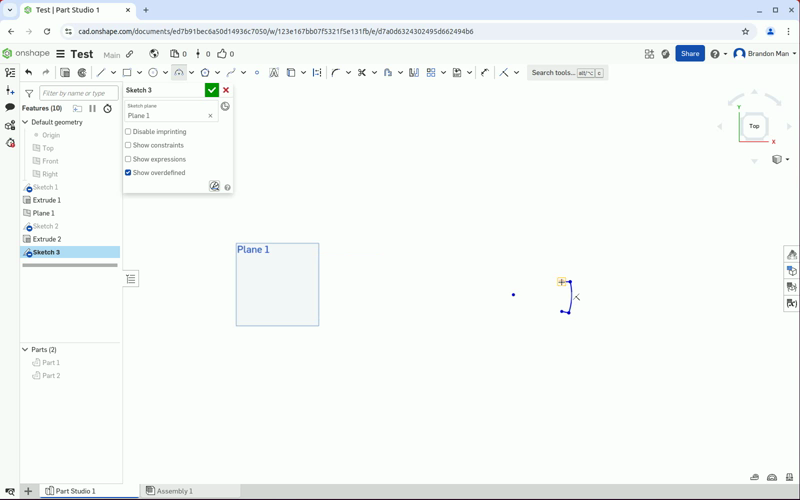
scroll(6)
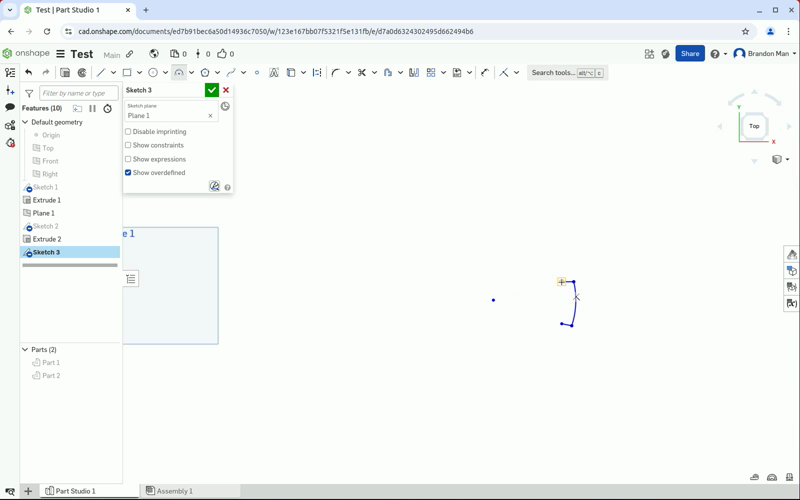
scroll(6)
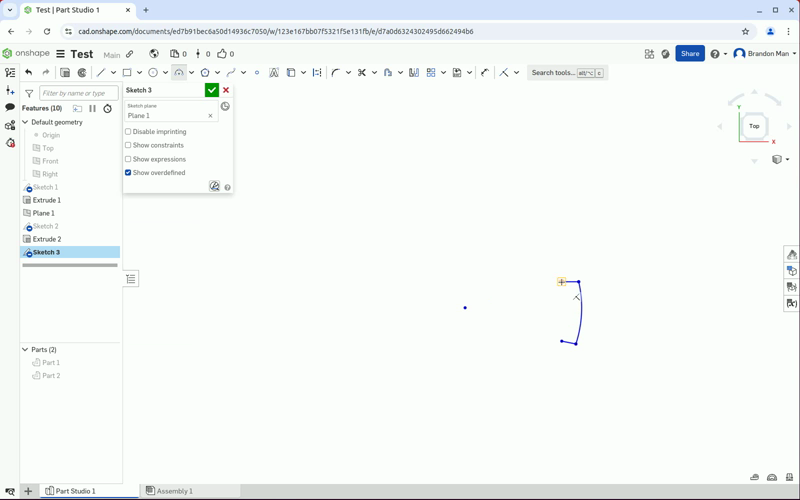
scroll(6)
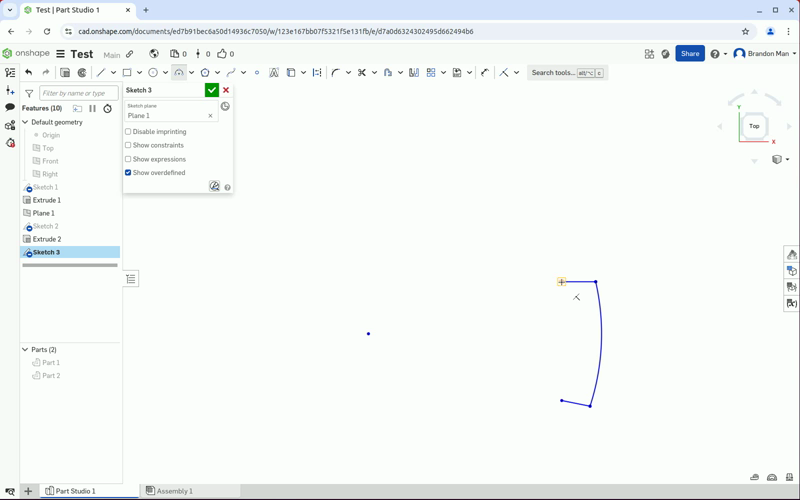
click(561, 281)
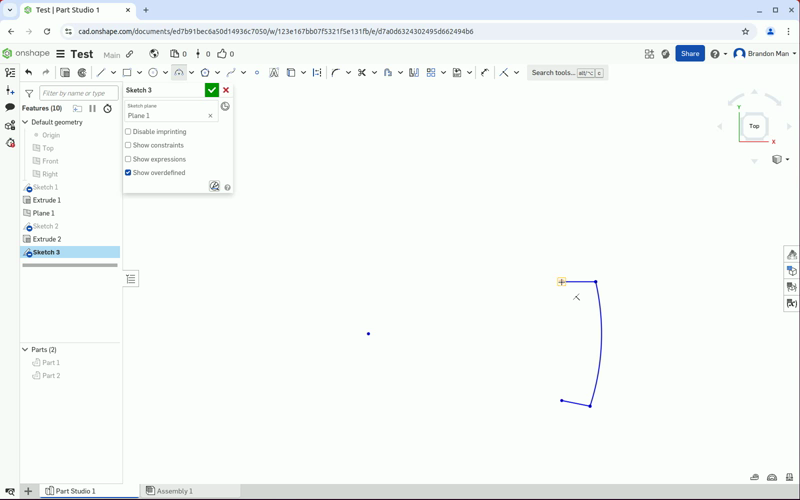
scroll(-6)
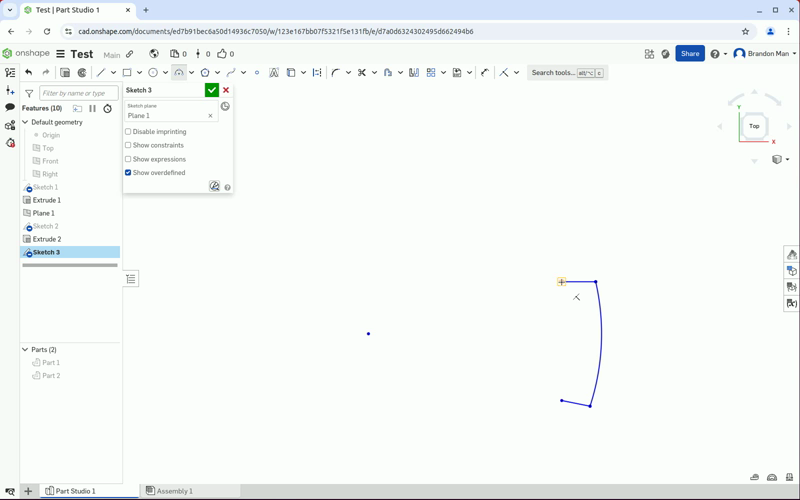
scroll(-6)
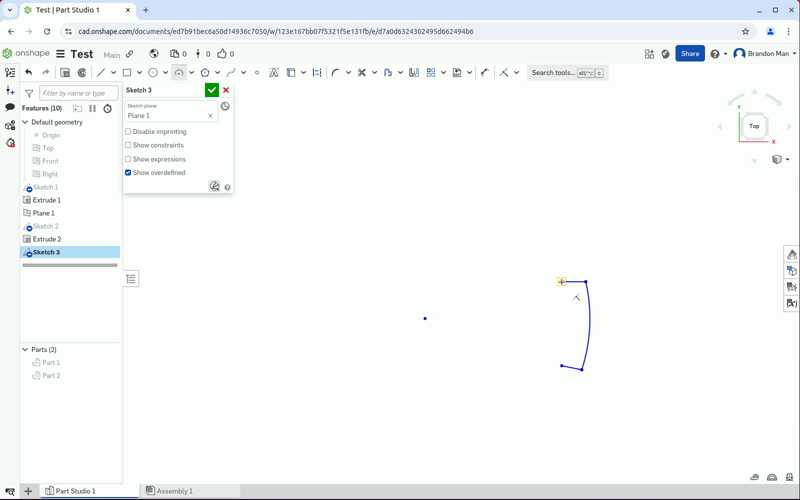
scroll(-6)
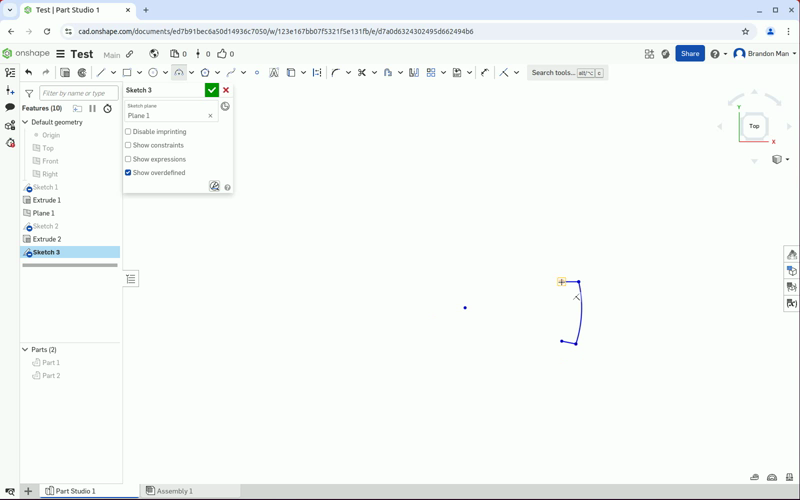
scroll(-6)
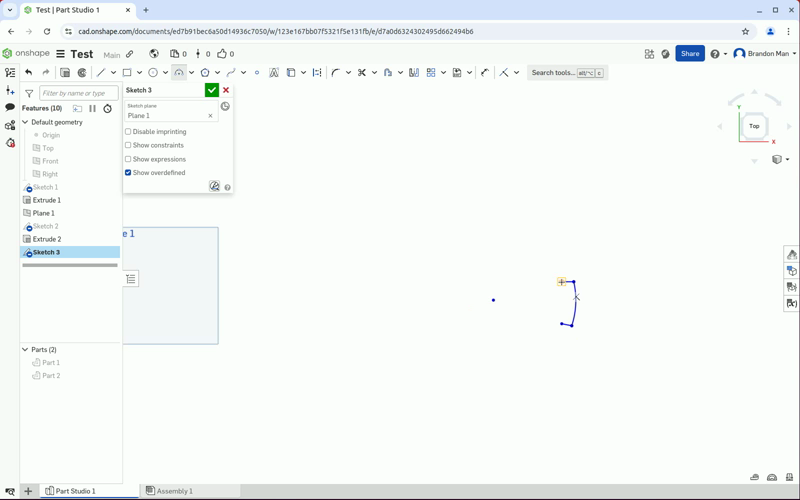
scroll(-6)
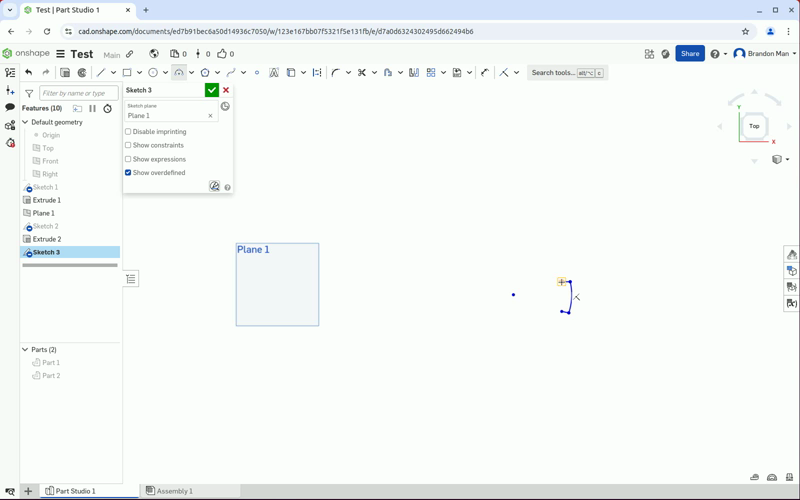
scroll(-6)
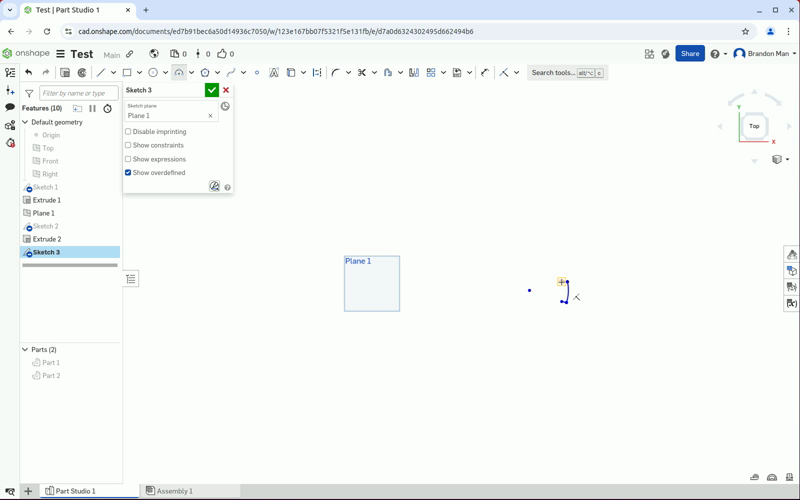
scroll(-6)
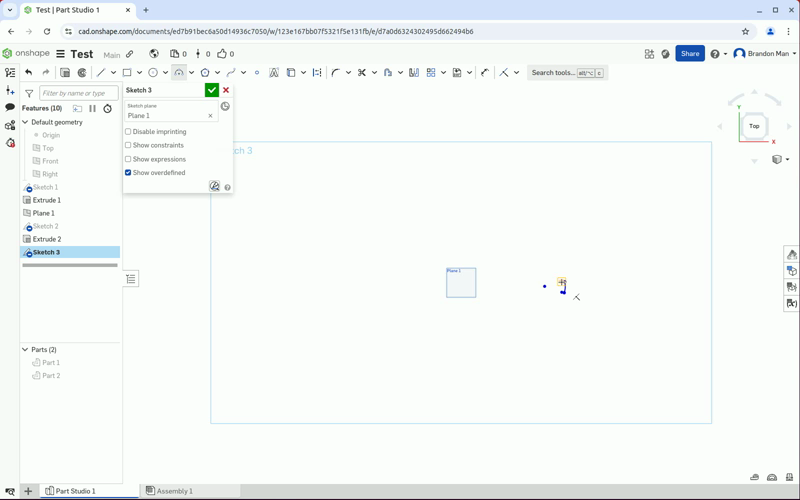
mouse_move(561, 292)
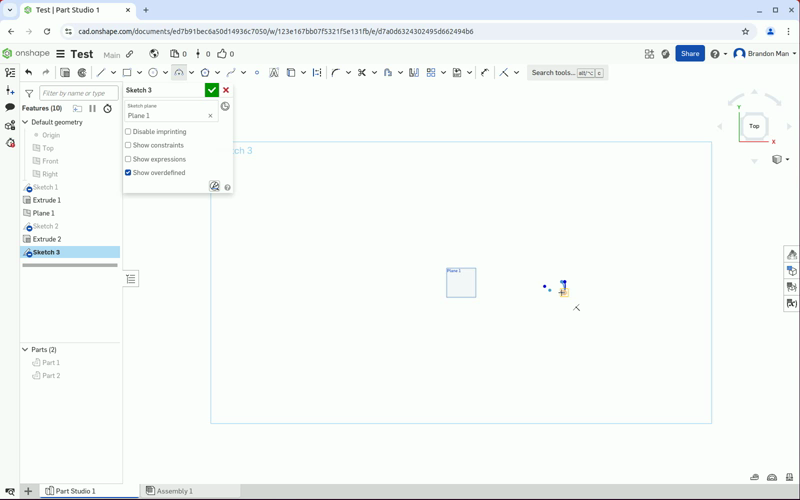
scroll(6)
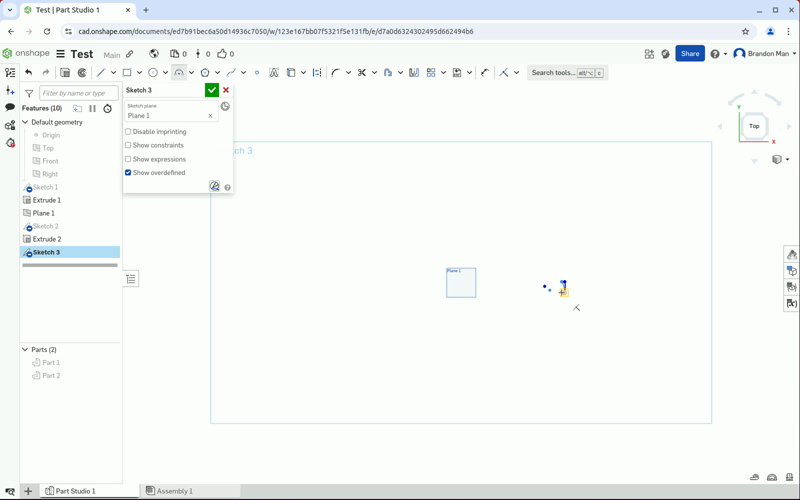
scroll(6)
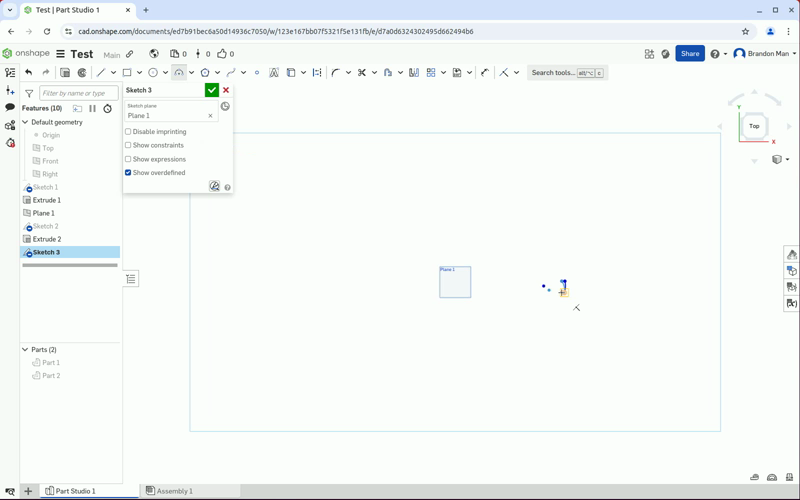
scroll(6)
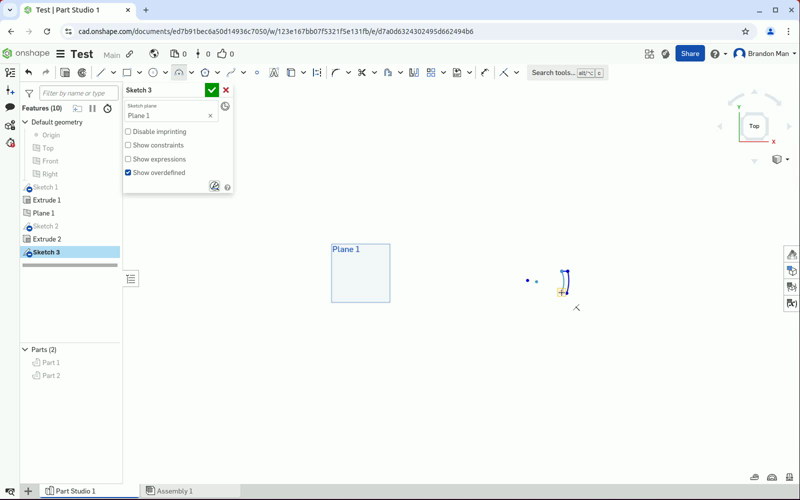
scroll(6)
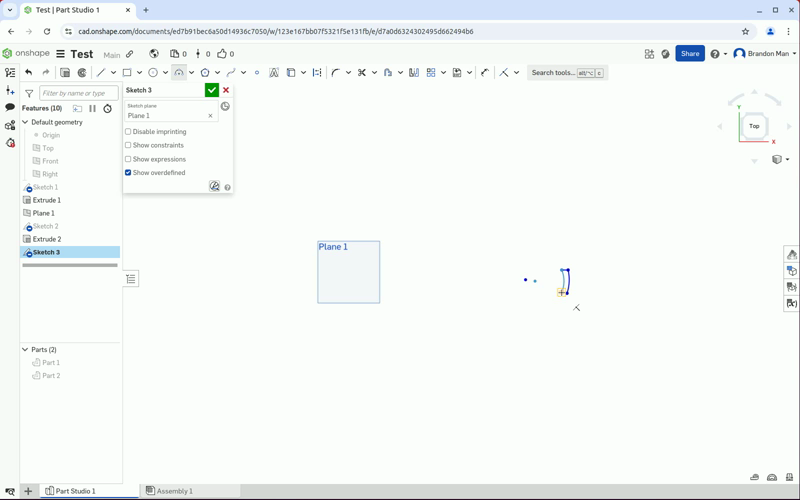
scroll(6)
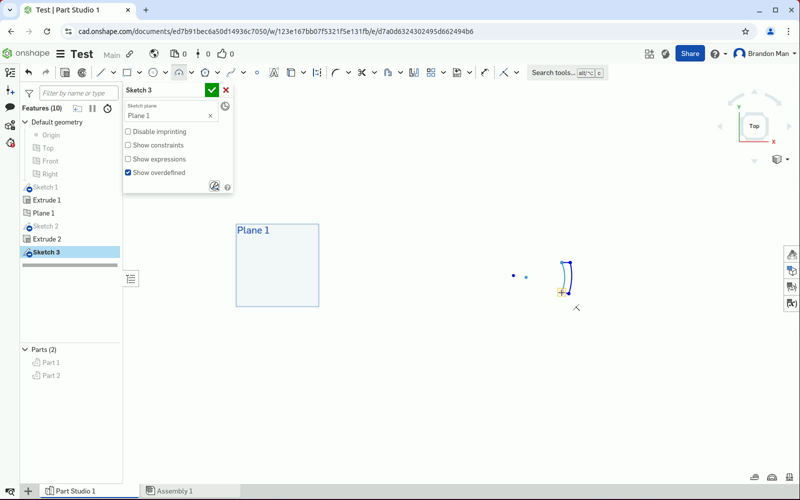
scroll(6)
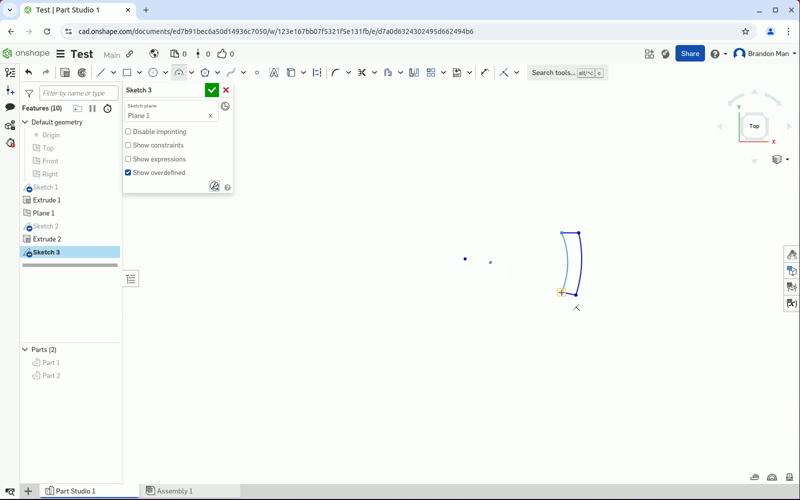
scroll(6)
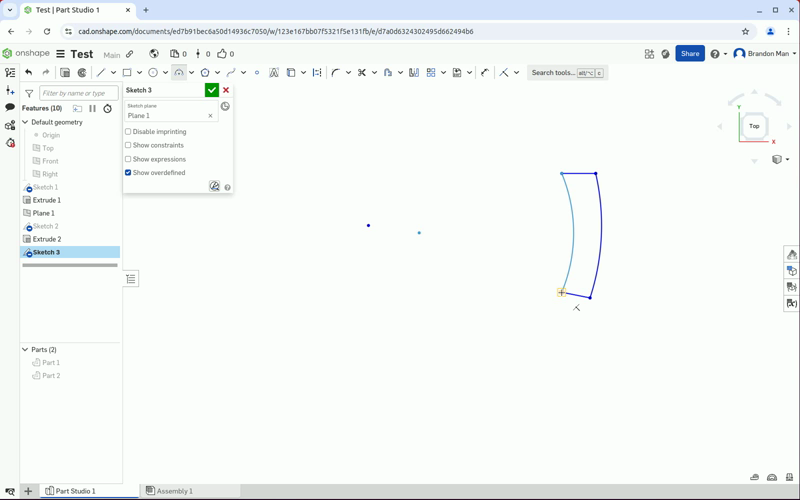
click(561, 292)
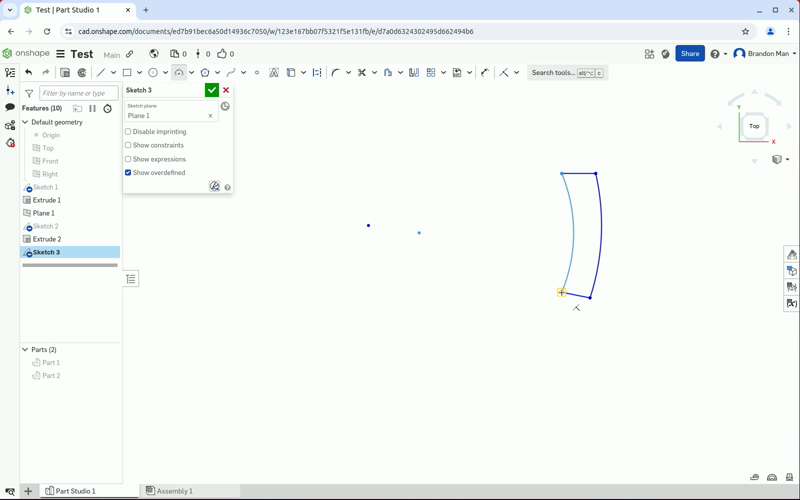
scroll(-6)
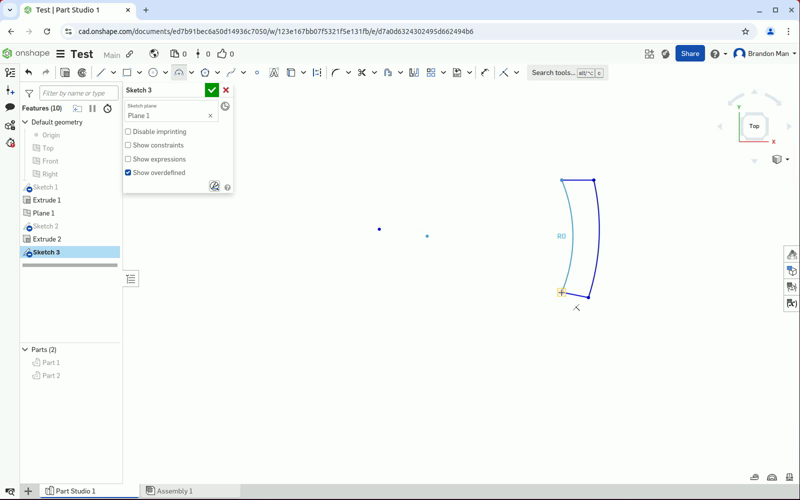
scroll(-6)
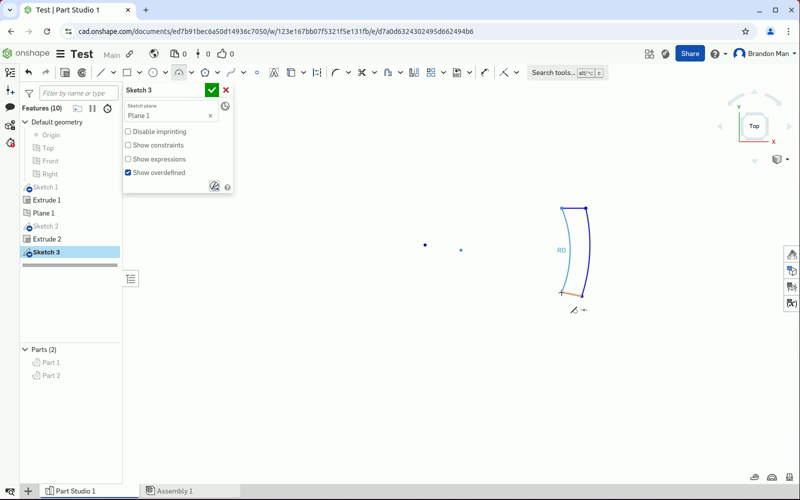
scroll(-6)
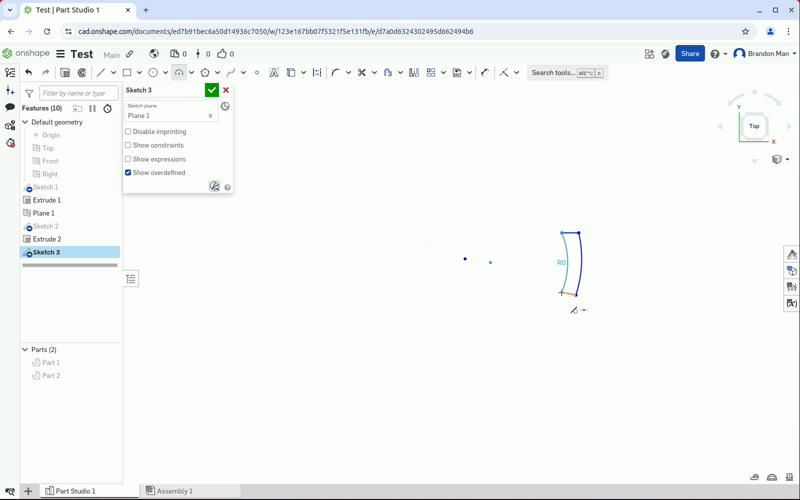
scroll(-6)
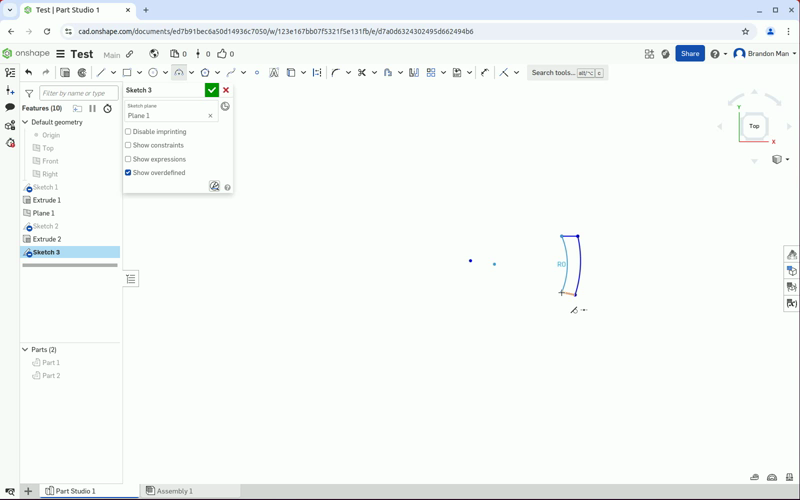
scroll(-6)
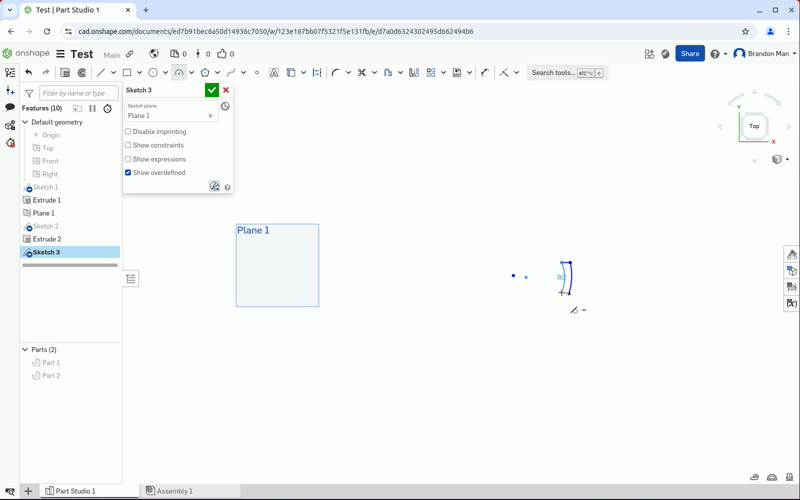
scroll(-6)
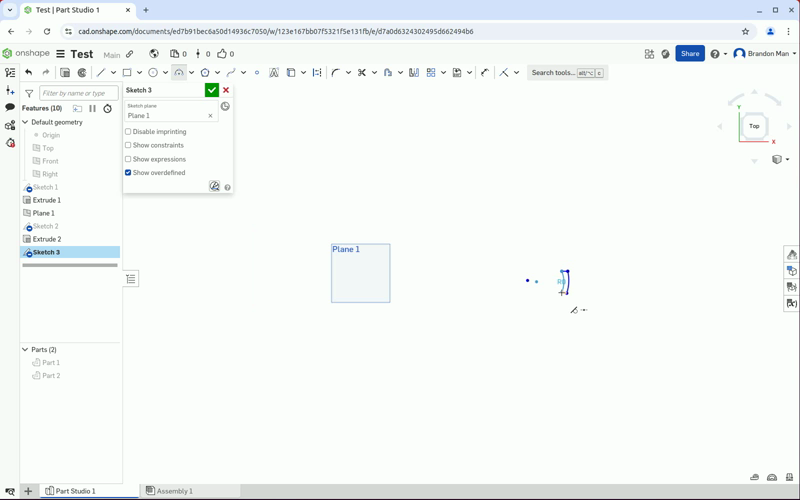
scroll(-6)
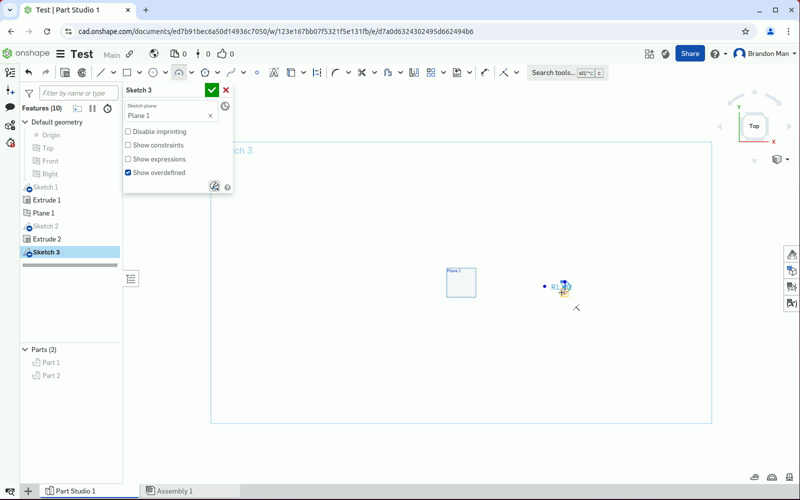
key_down(shift)
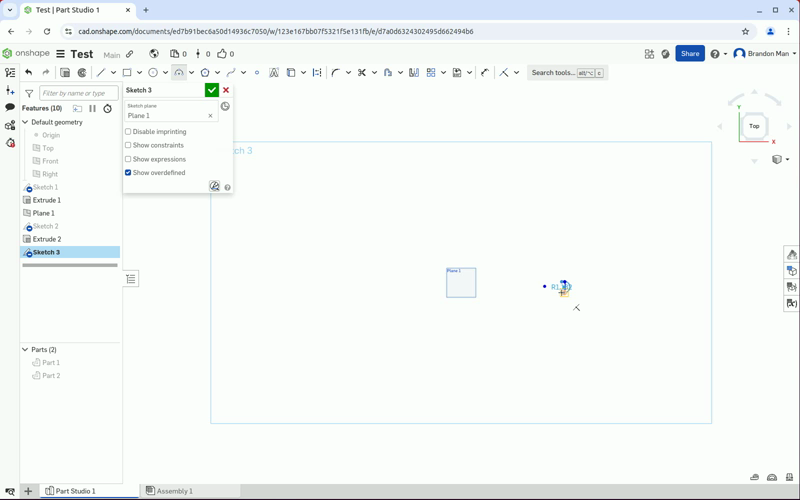
mouse_move(562, 287)
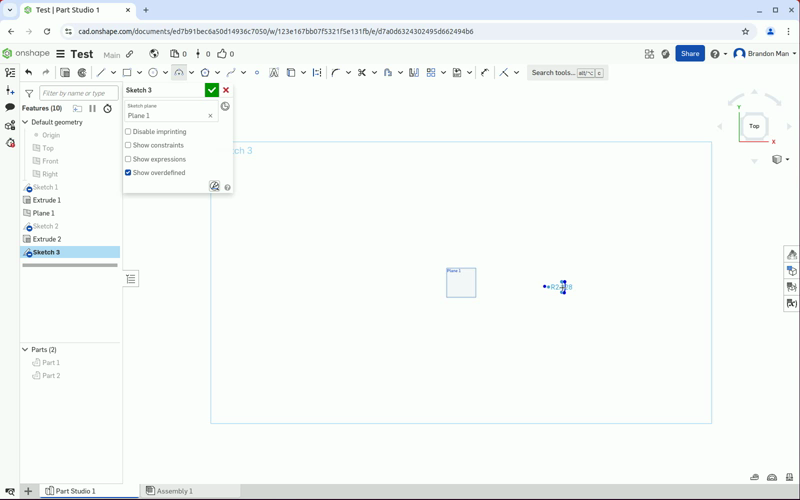
scroll(6)
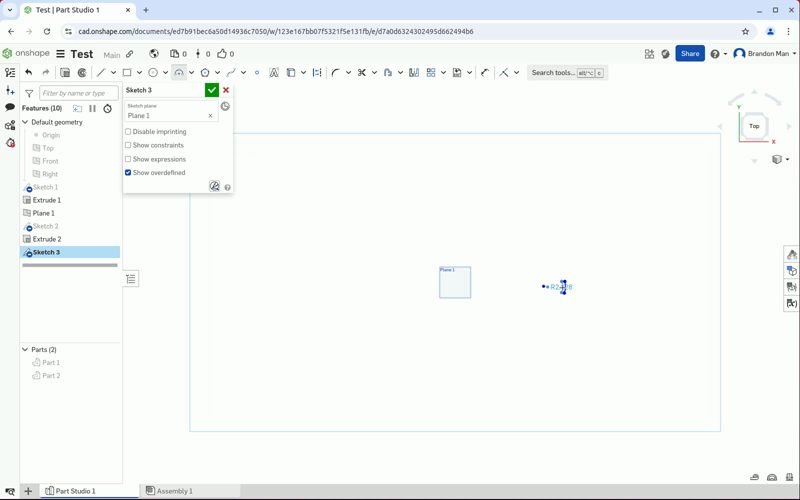
scroll(6)
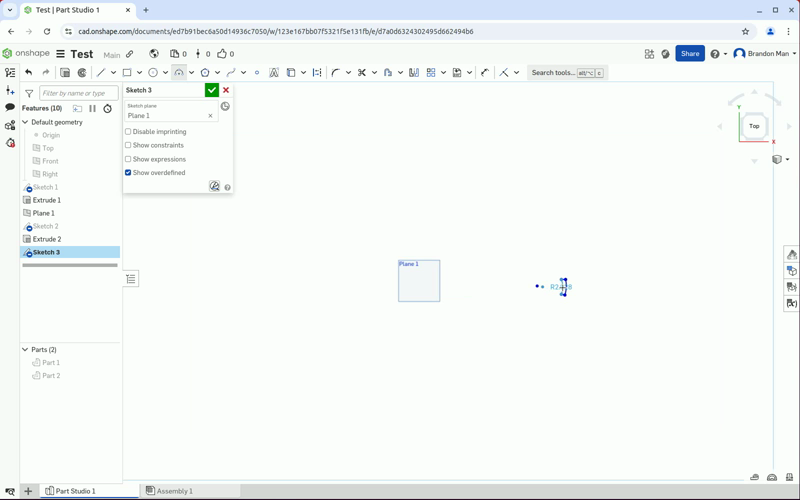
scroll(6)
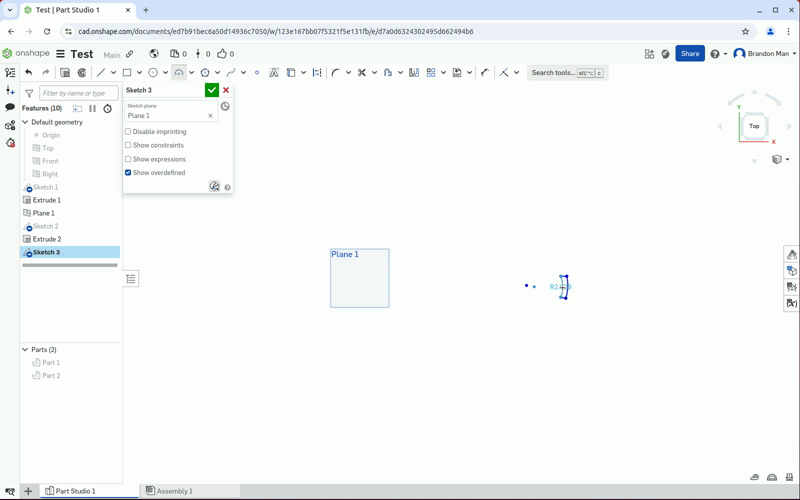
scroll(6)
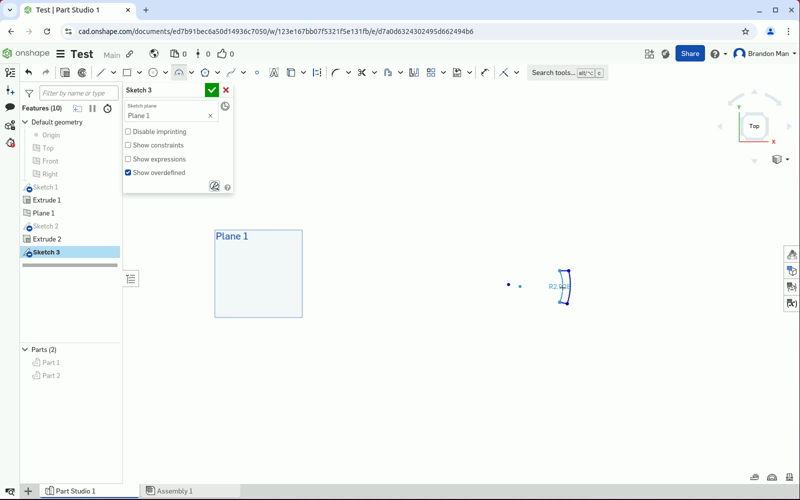
scroll(6)
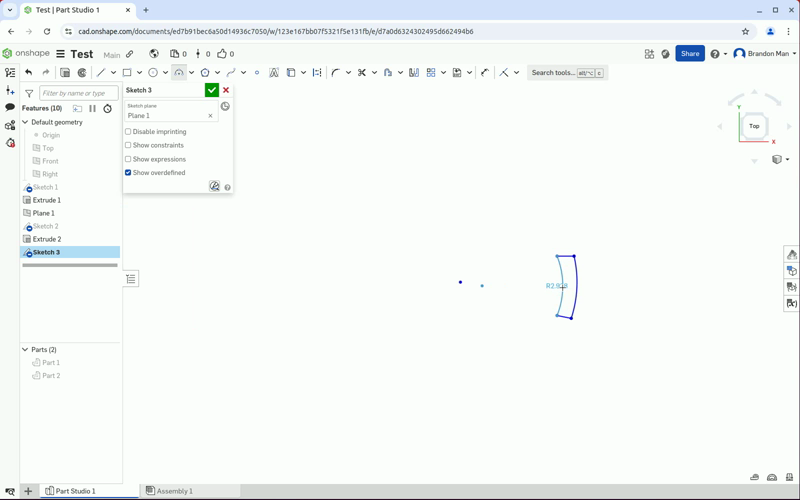
scroll(6)
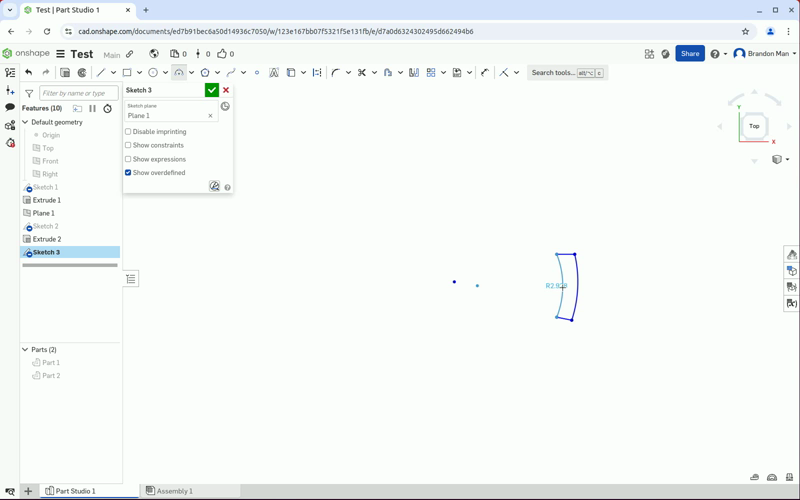
scroll(6)
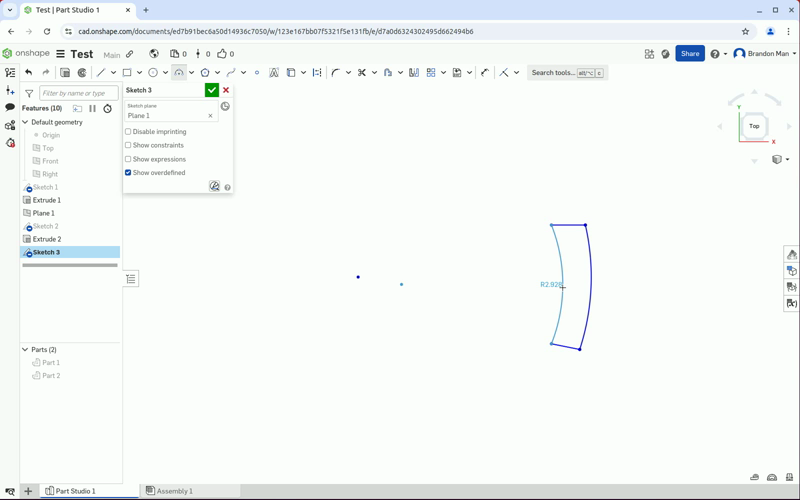
click(562, 287)
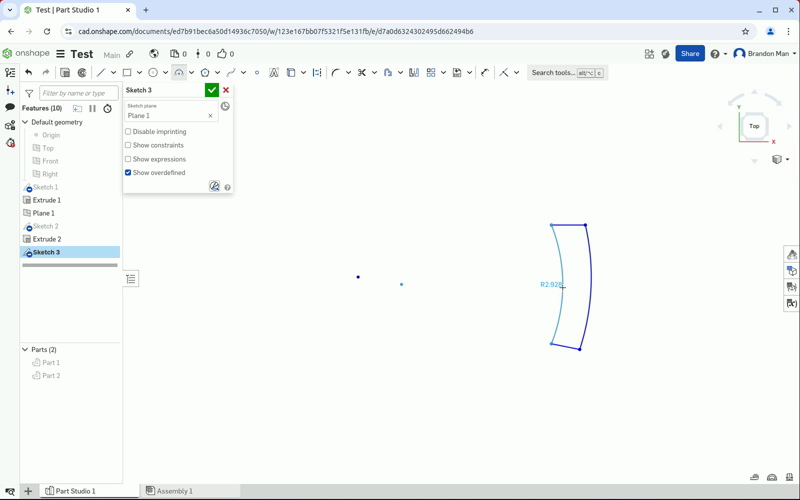
scroll(-6)
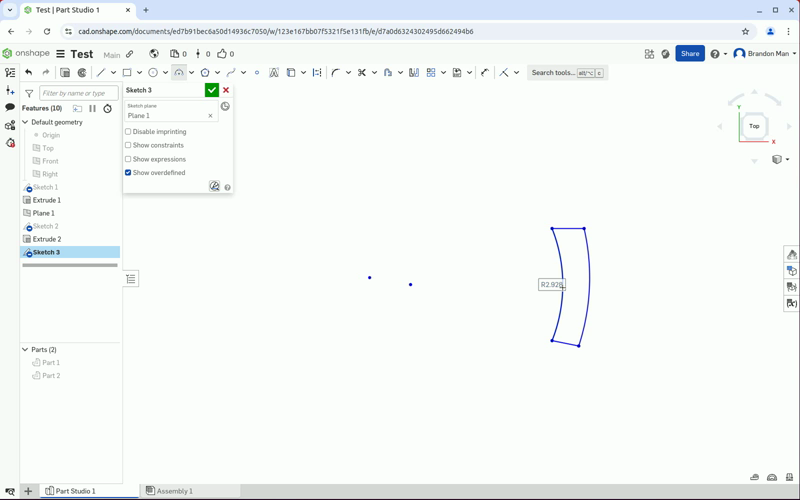
scroll(-6)
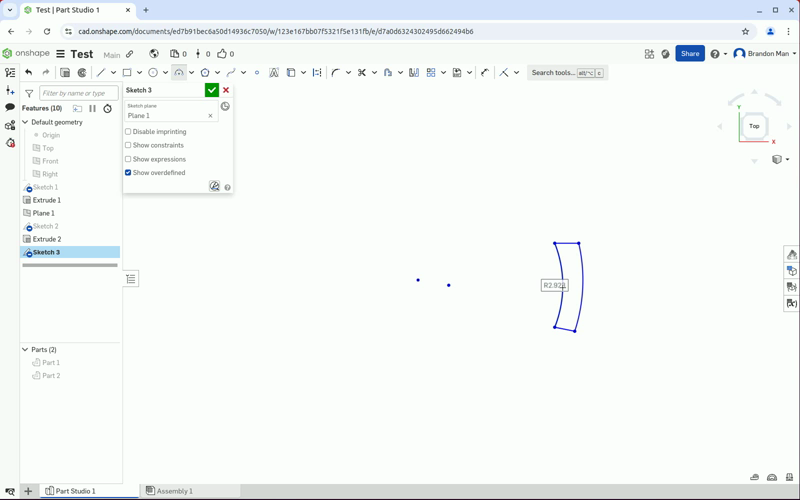
scroll(-6)
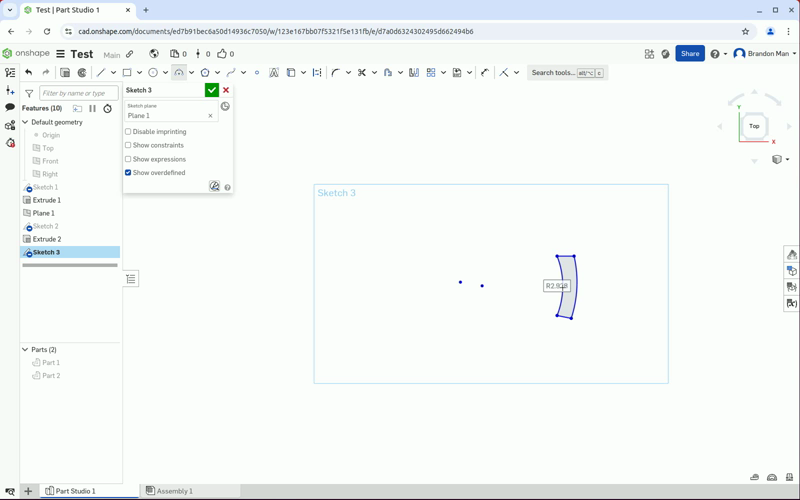
scroll(-6)
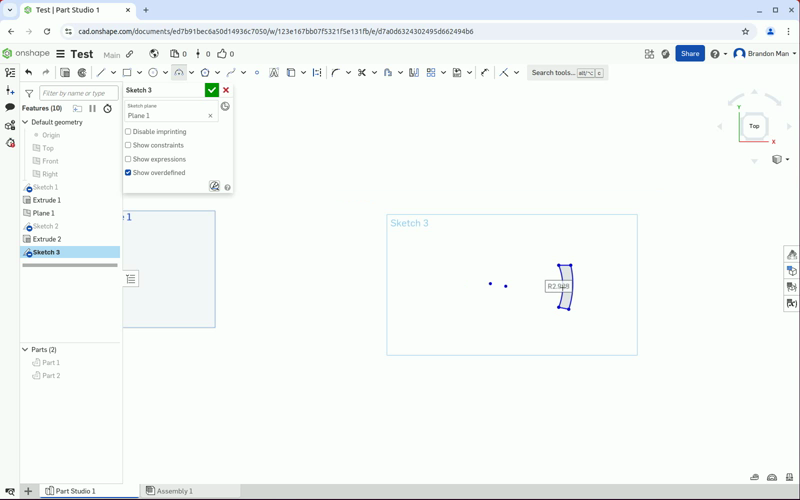
scroll(-6)
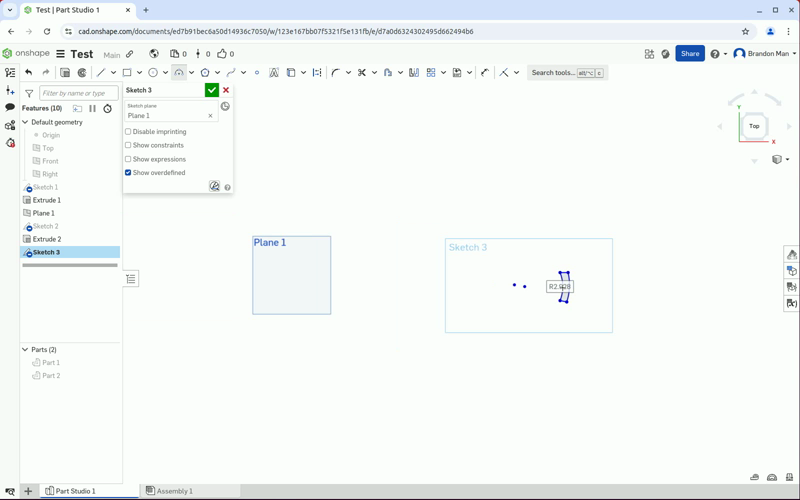
scroll(-6)
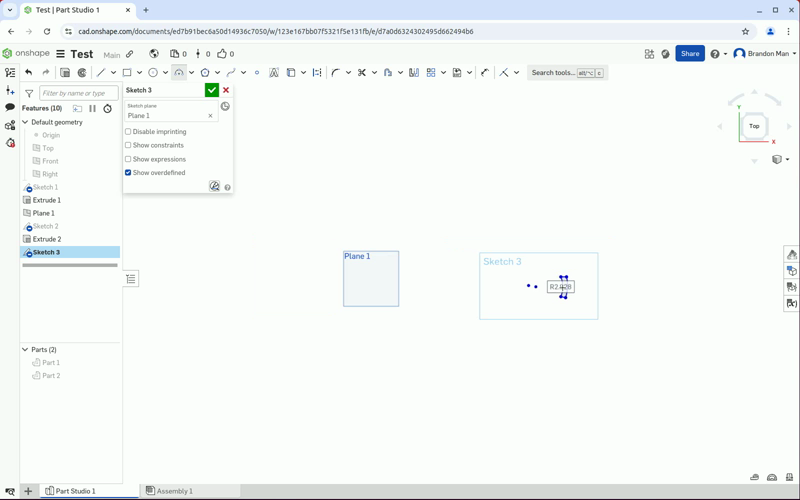
scroll(-6)
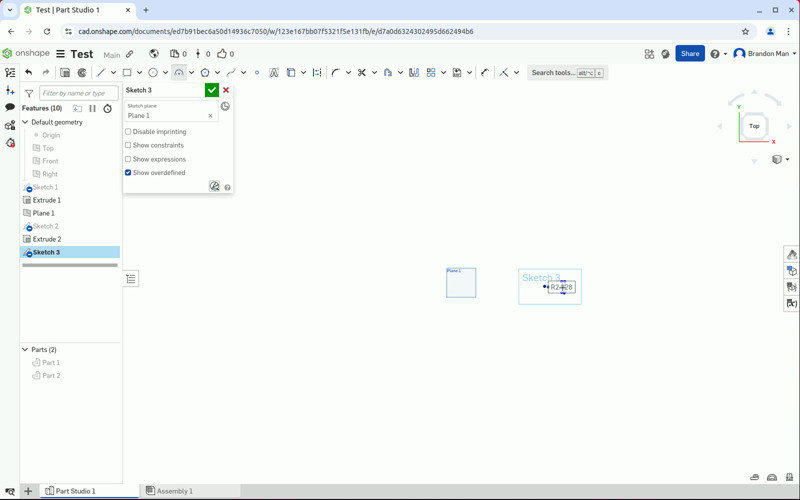
key_up(shift)
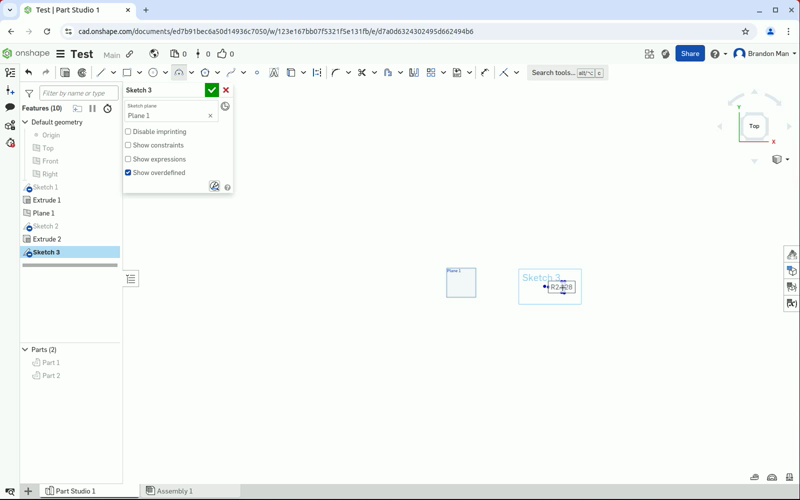
key(esc)
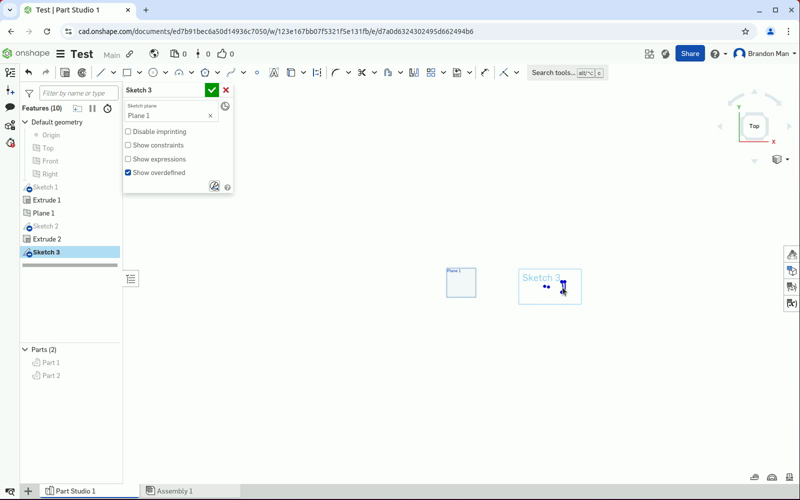
mouse_move(564, 292)
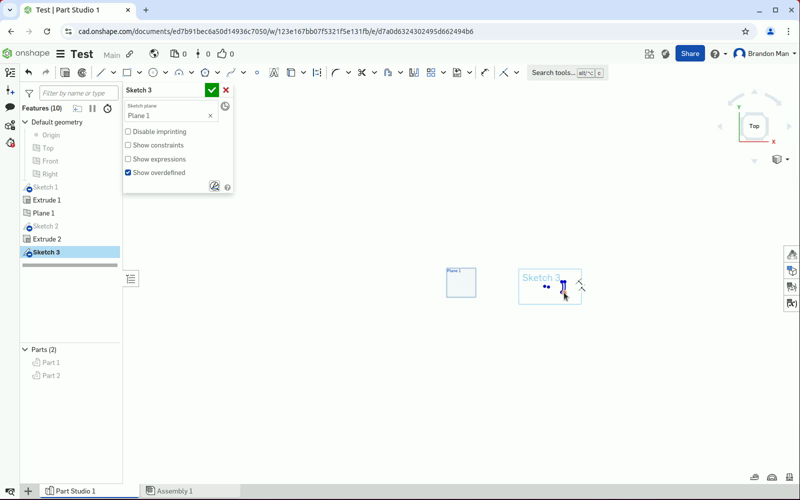
scroll(6)
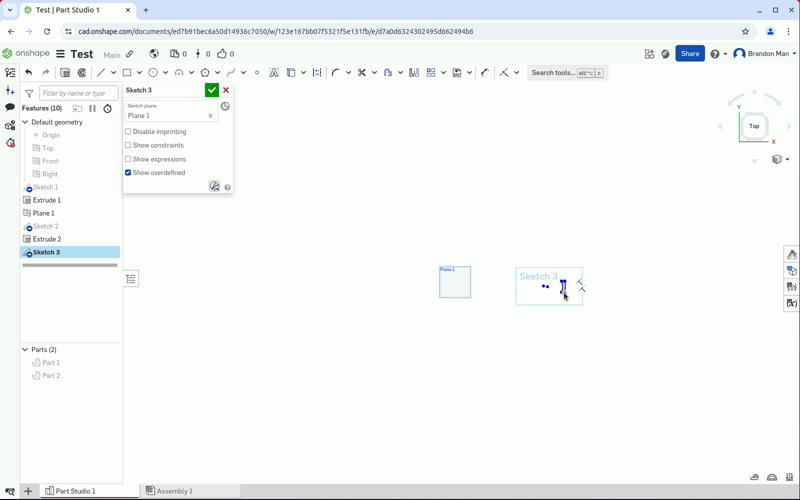
scroll(6)
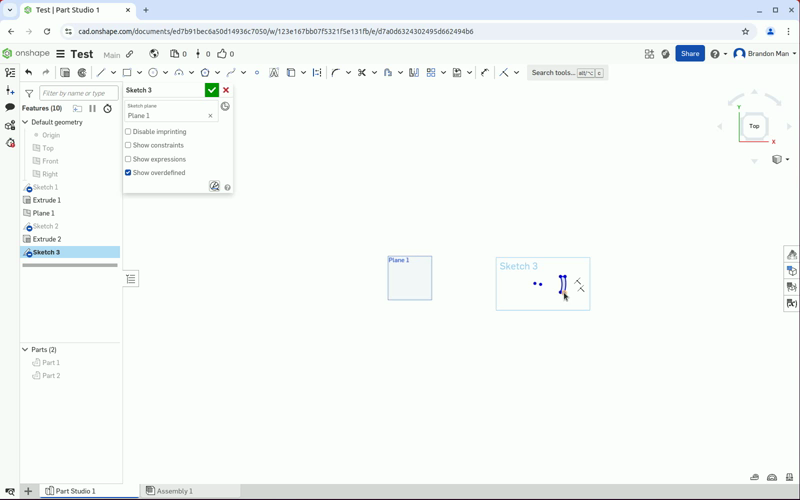
scroll(6)
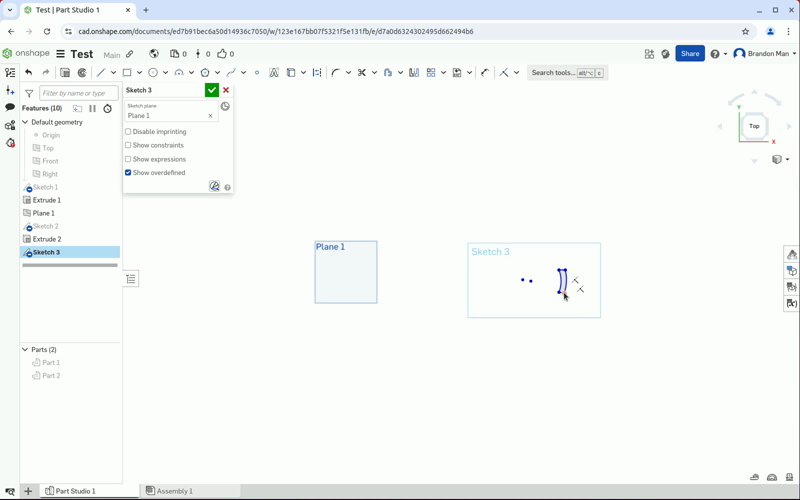
scroll(6)
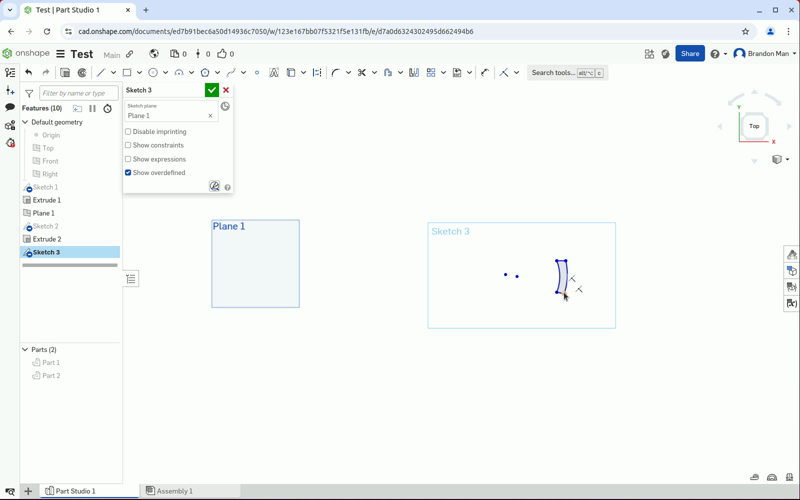
scroll(6)
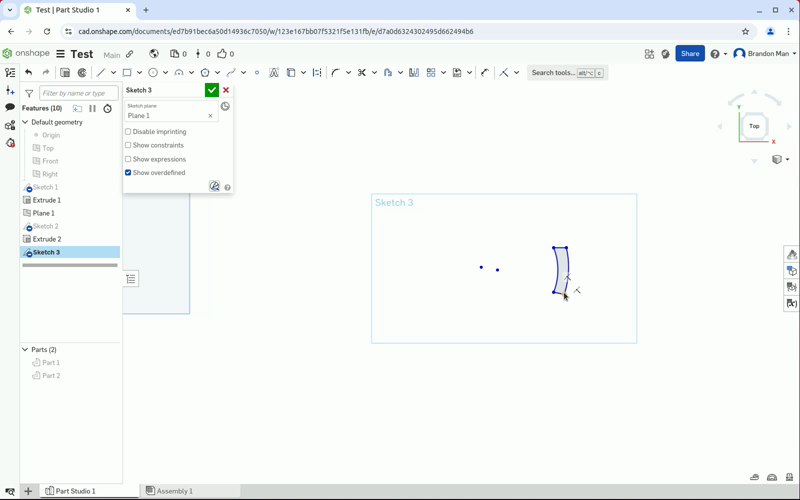
scroll(6)
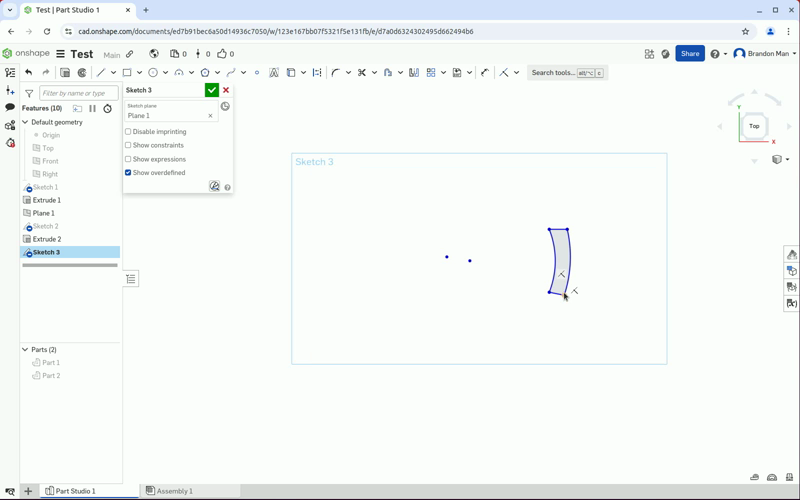
scroll(6)
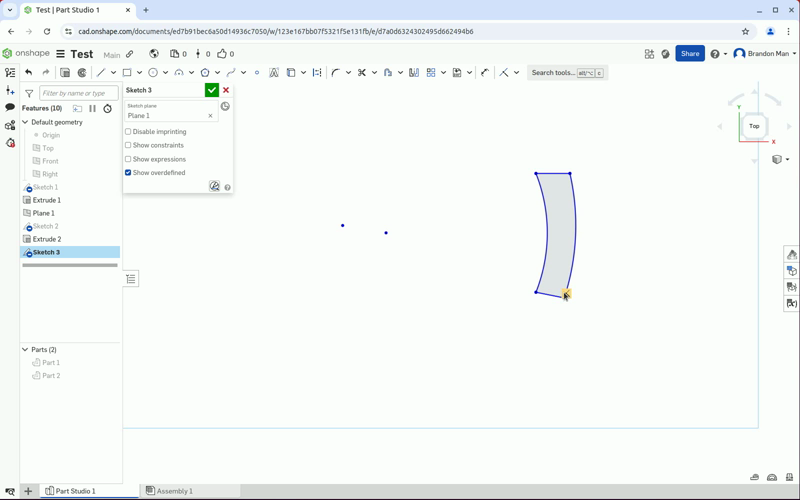
click(564, 292)
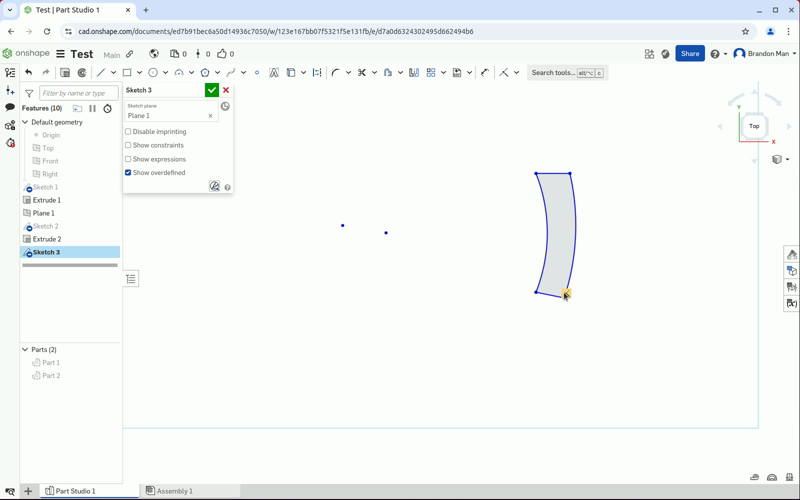
scroll(-6)
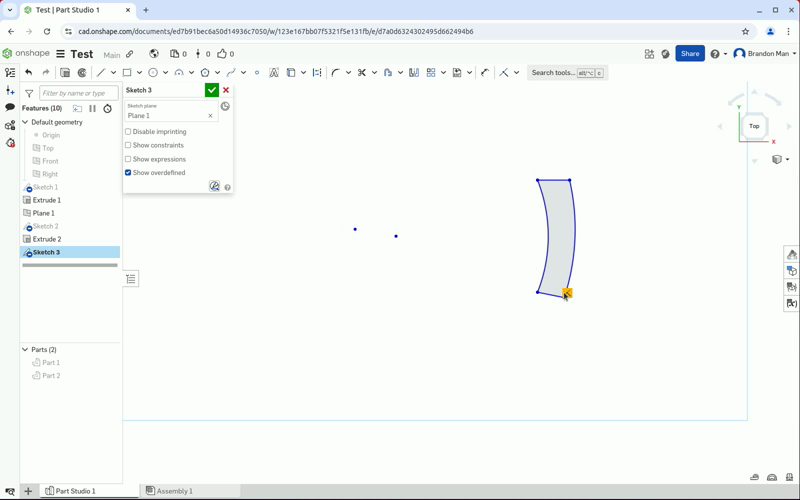
scroll(-6)
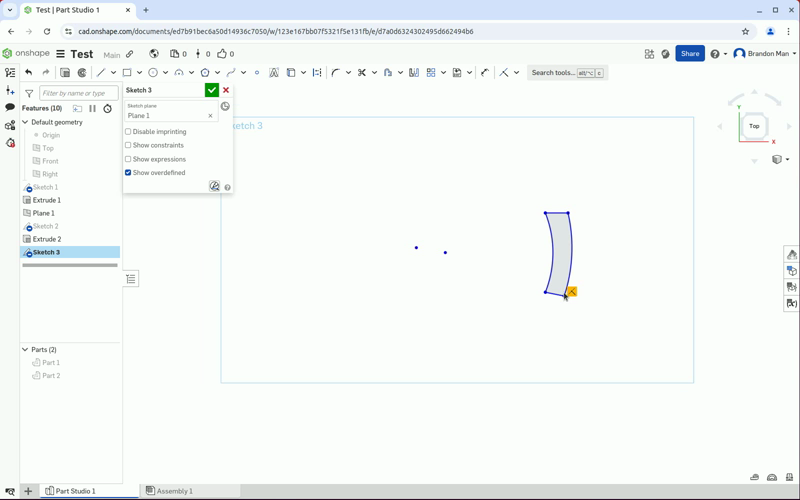
scroll(-6)
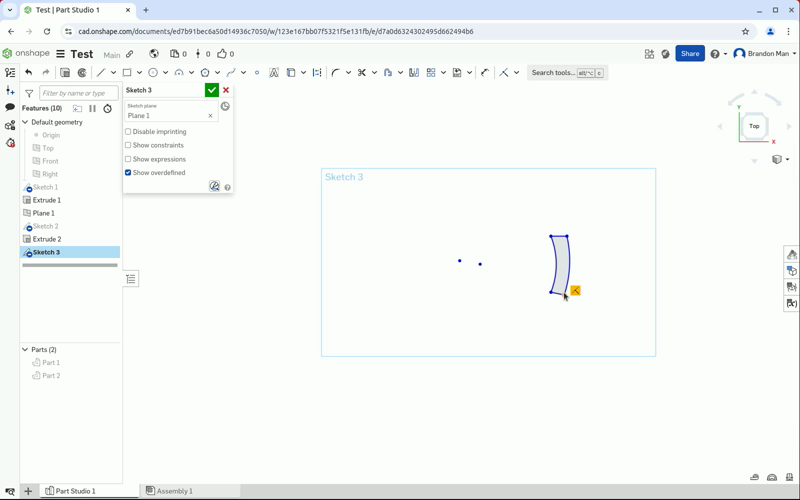
scroll(-6)
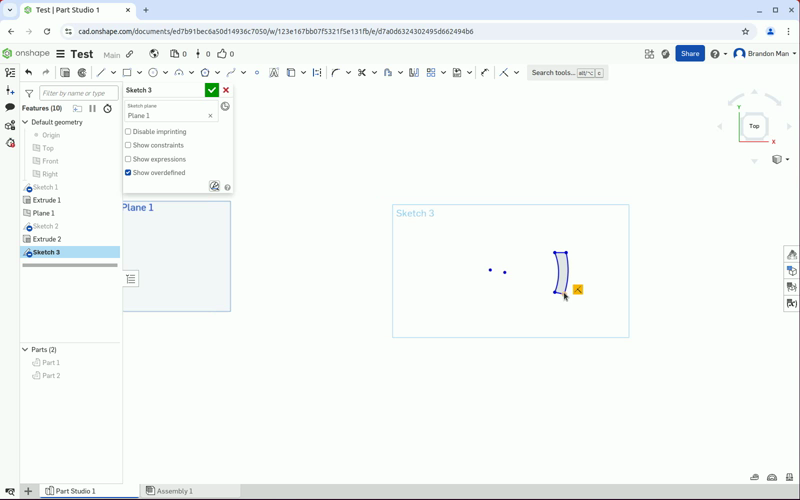
scroll(-6)
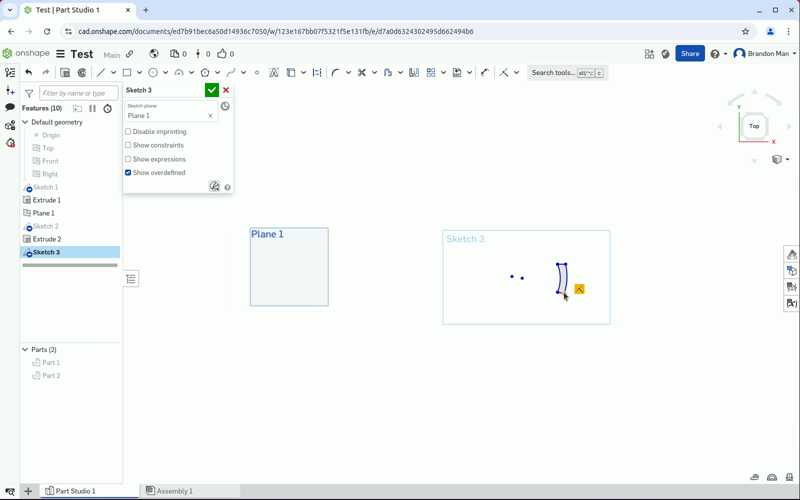
scroll(-6)
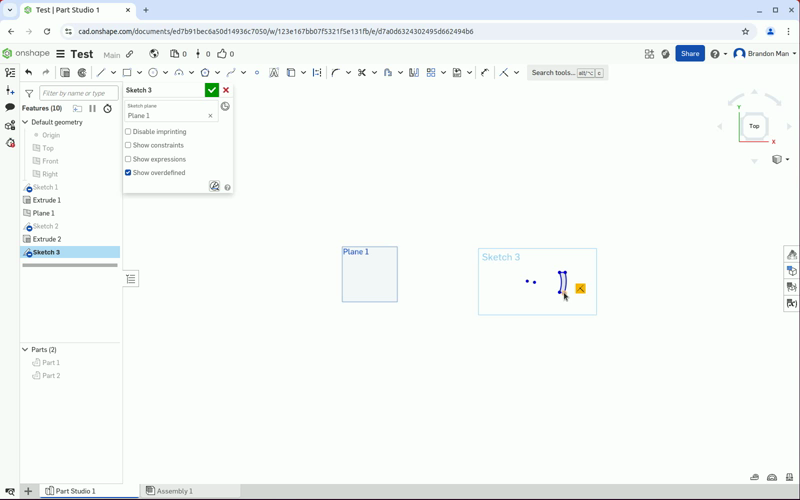
scroll(-6)
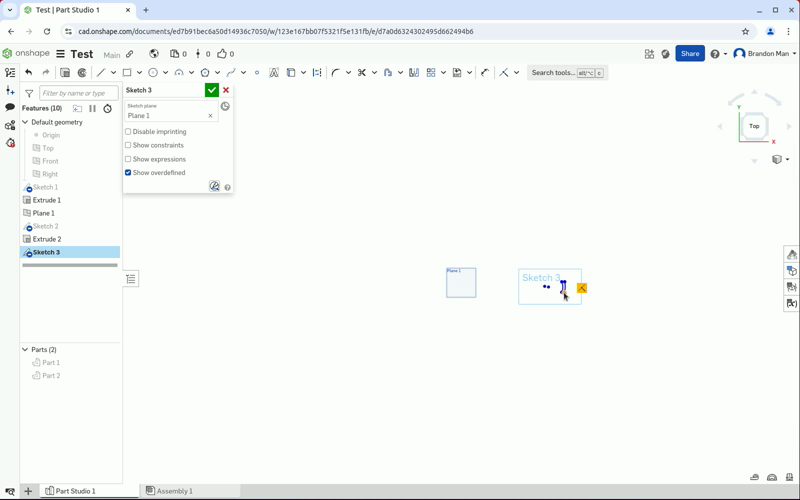
mouse_move(73, 352)
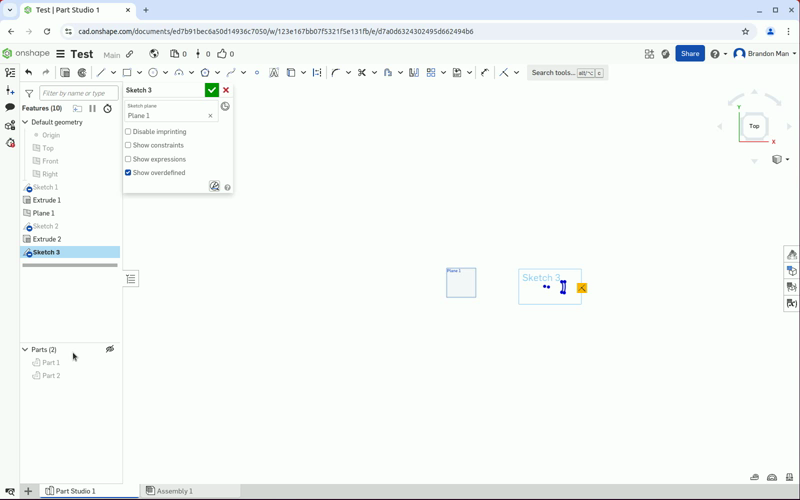
key(shift+y)
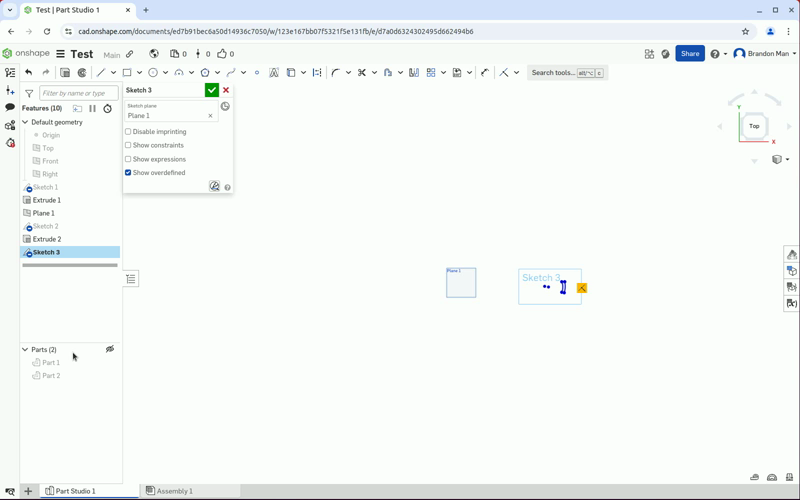
key(shift+e)
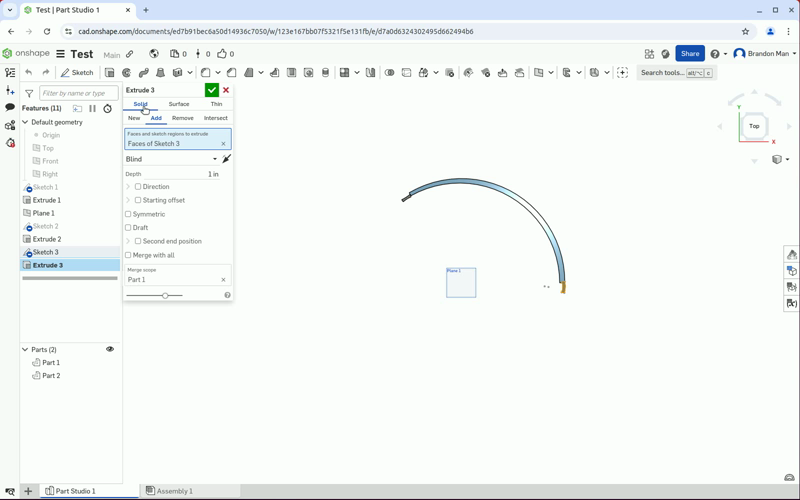
mouse_move(143, 106)
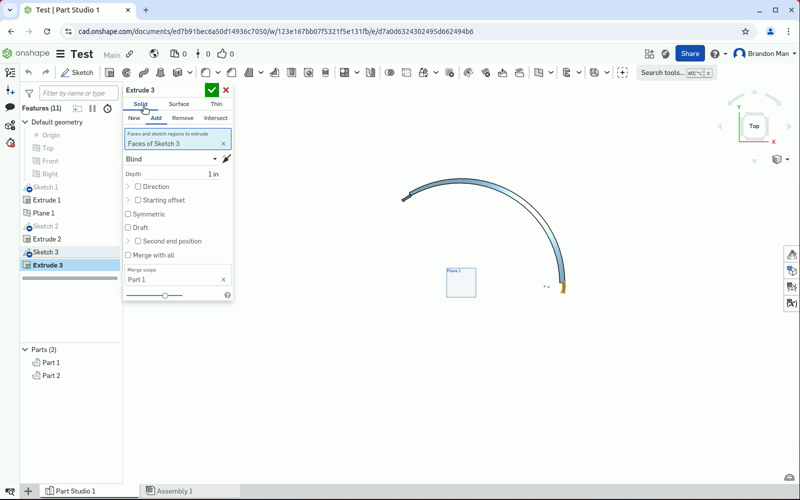
click(143, 106)
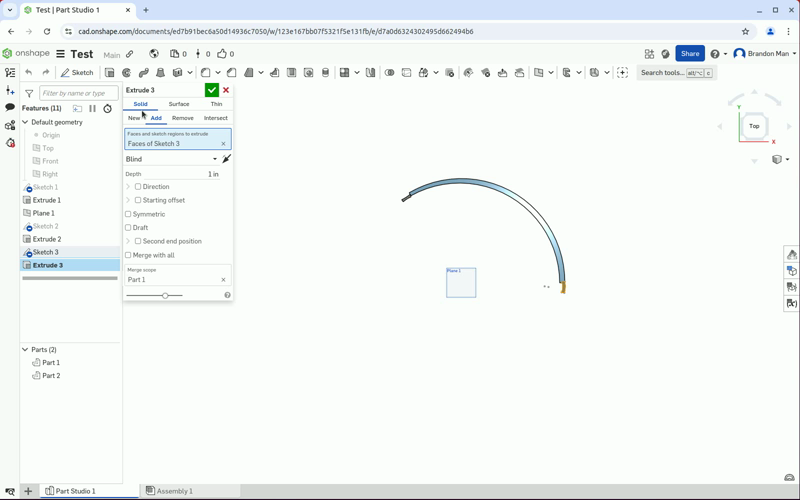
mouse_move(137, 120)
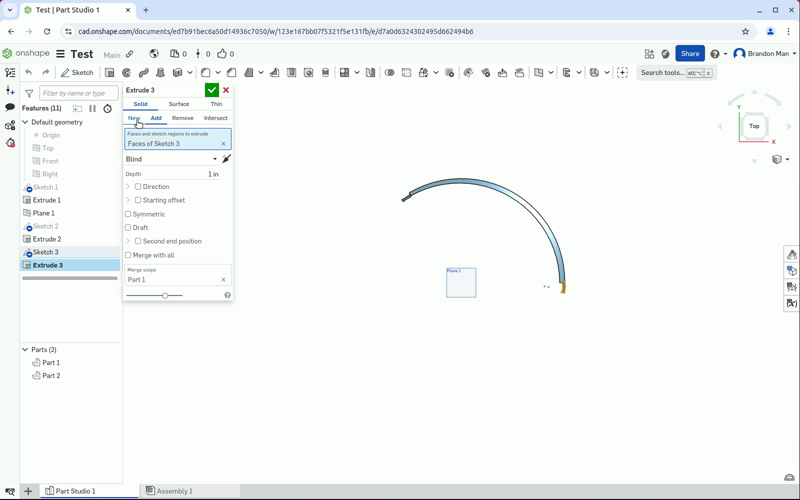
click(137, 120)
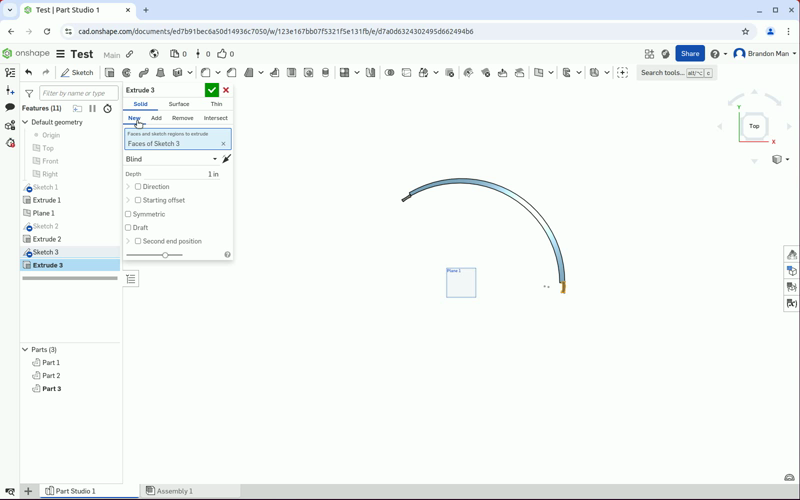
key(tab, 4)
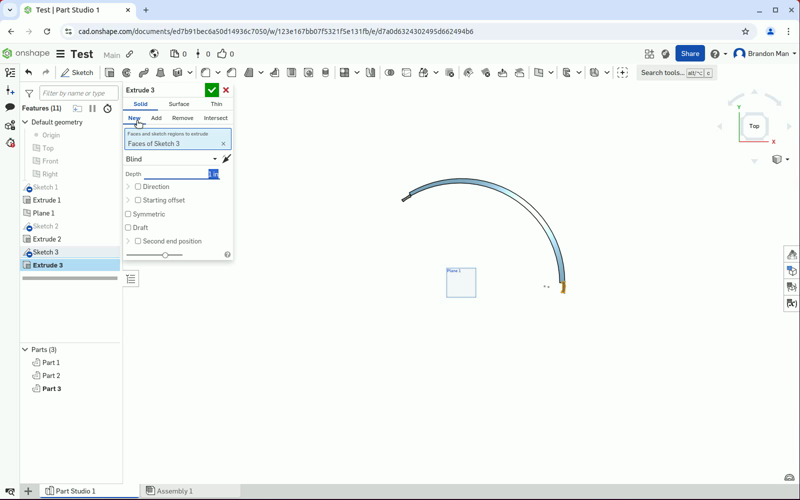
text(-23.108)
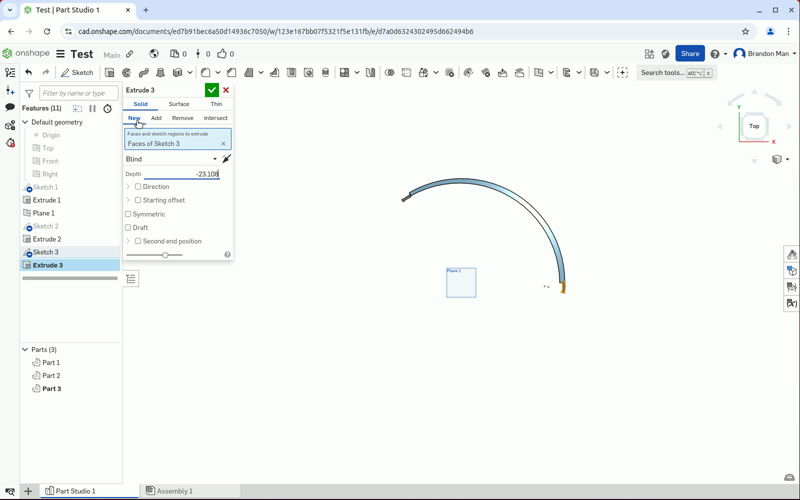
key(enter)
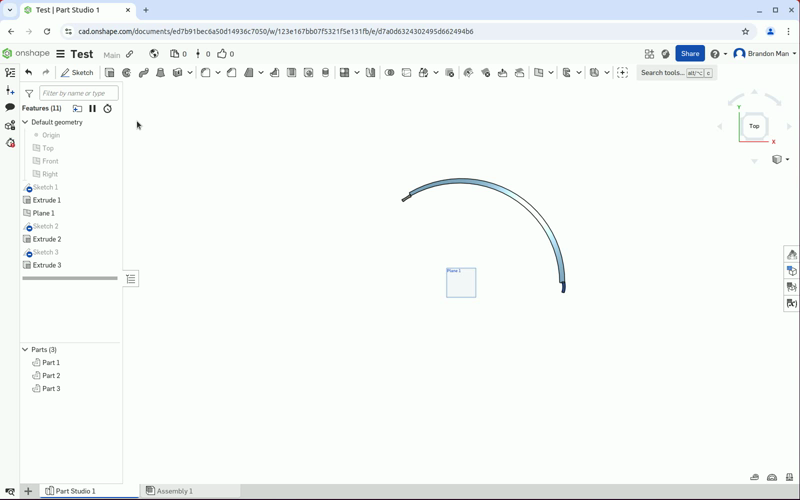
key(shift+h)
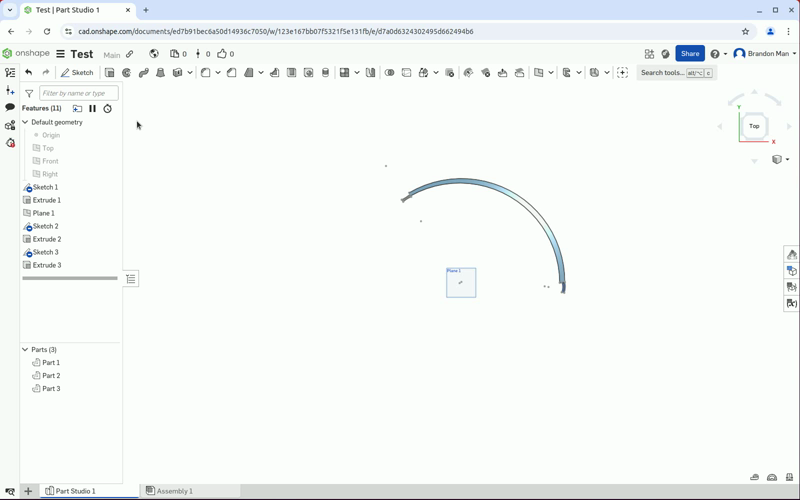
key(shift+h)
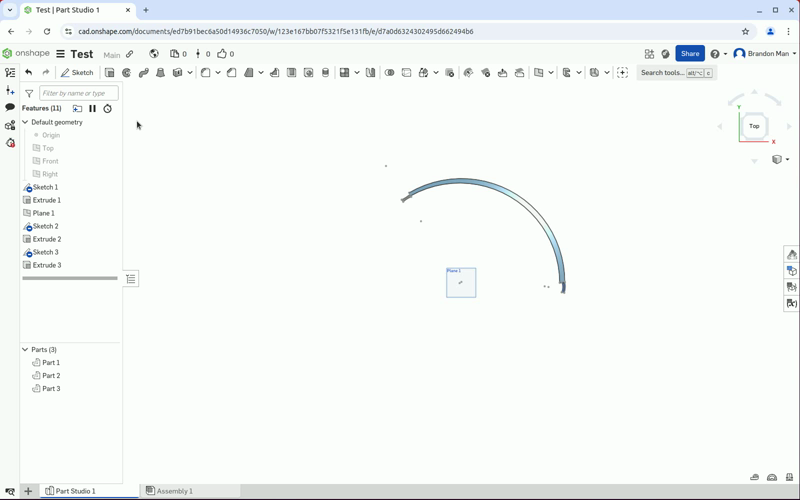
key(shift+7)
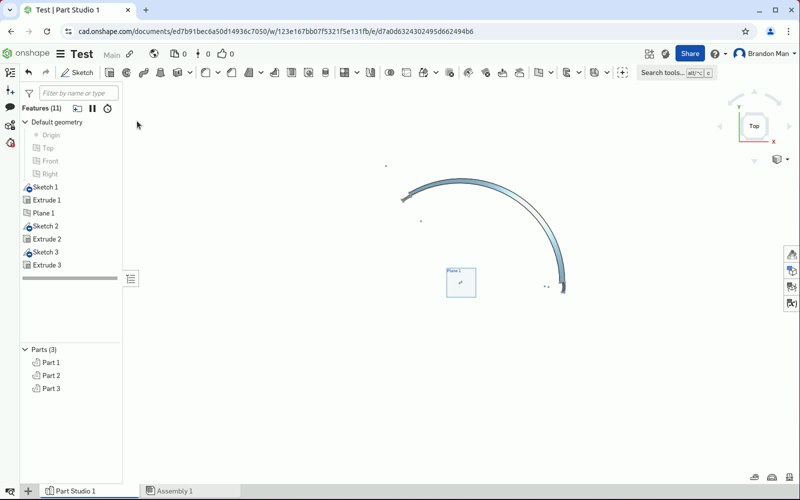
key(up, 3)
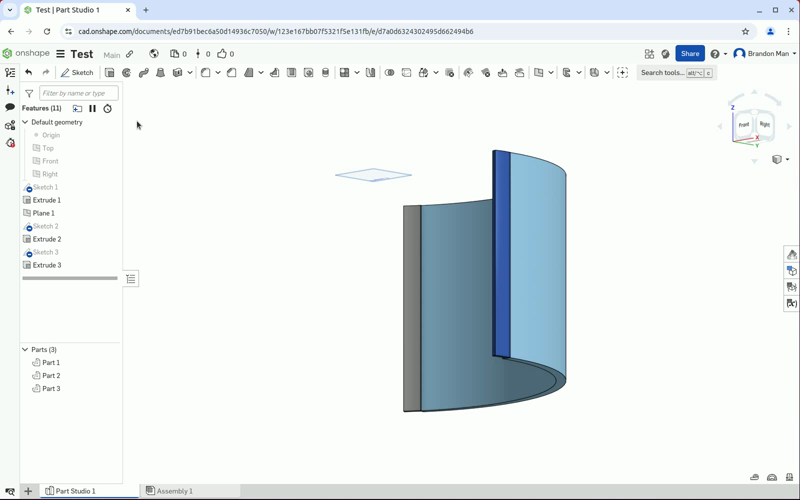
key(left, 3)
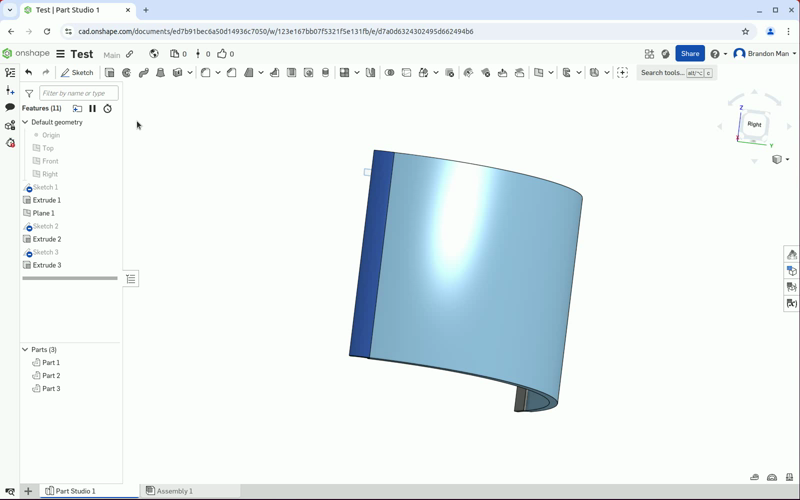
key(right, 3)
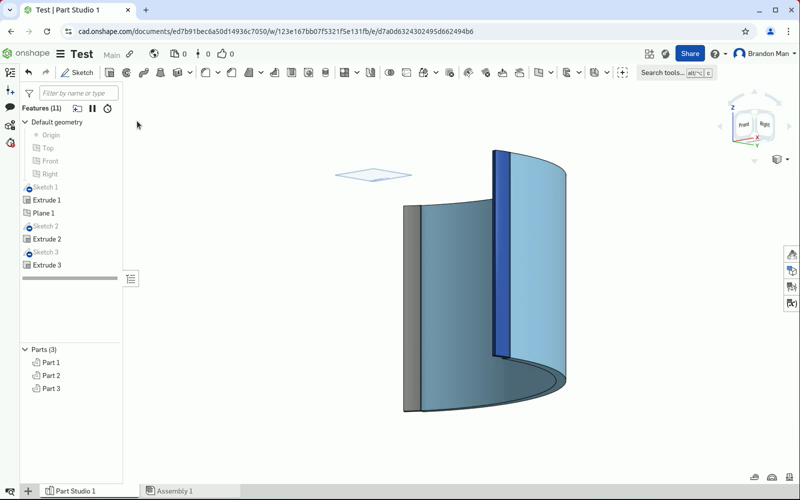
key(down, 3)
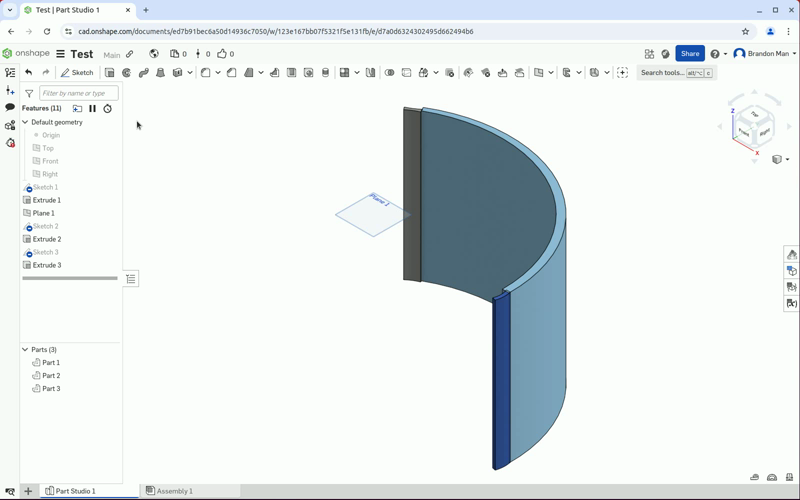
mouse_move(73, 189)
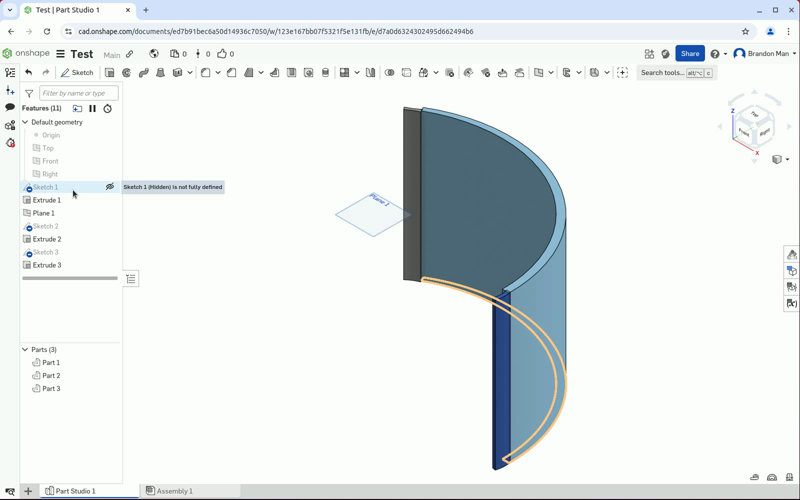
click(73, 189)